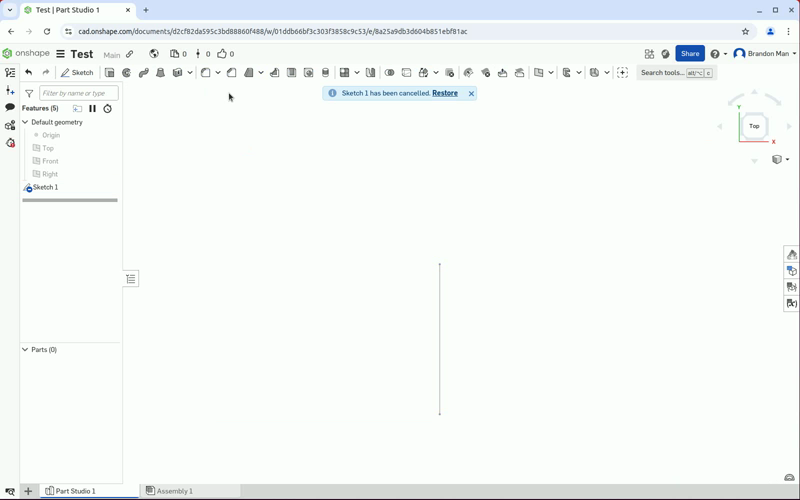
key(shift+h)
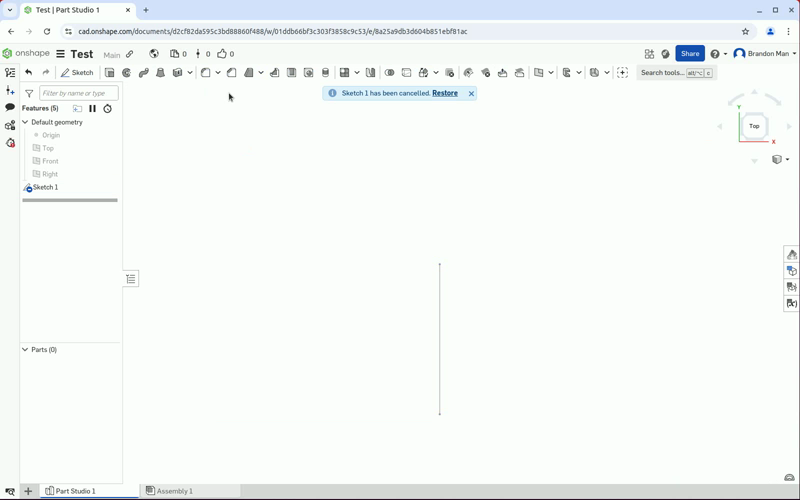
key(shift+s)
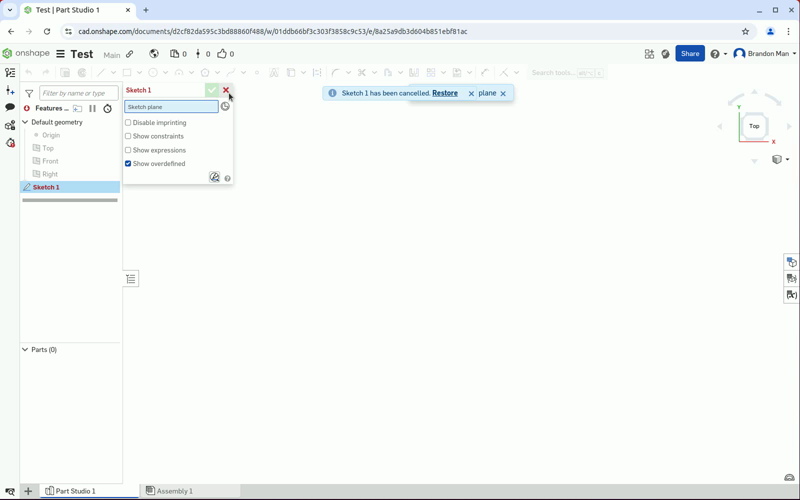
mouse_move(73, 150)
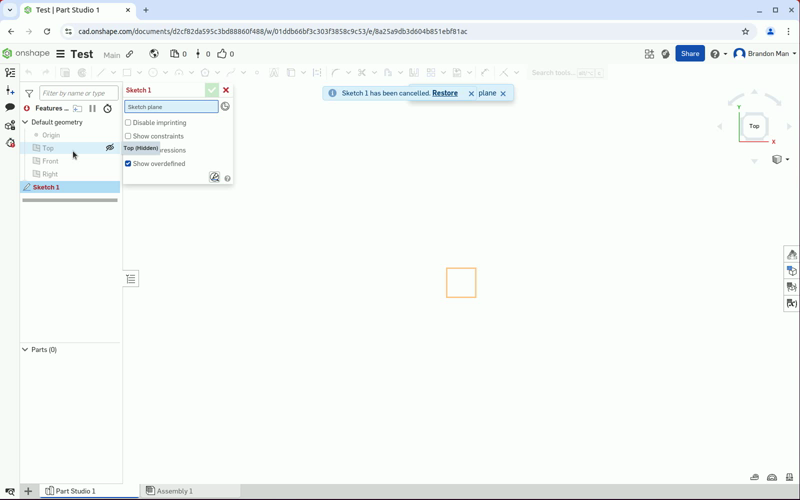
click(73, 150)
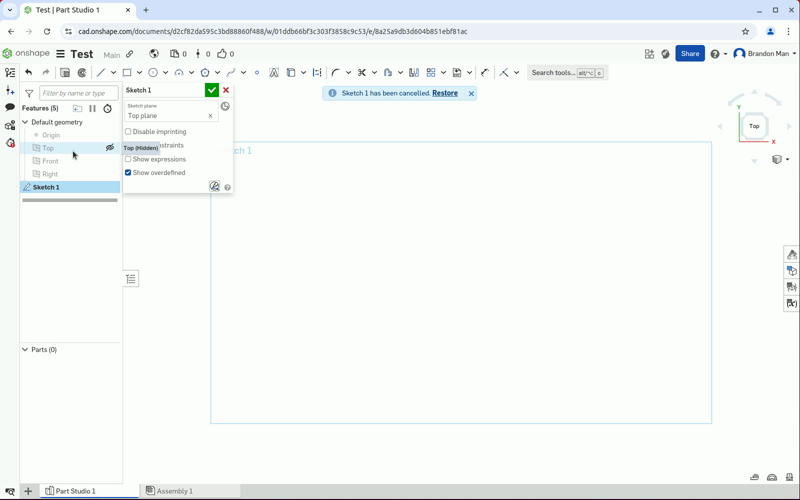
mouse_move(73, 352)
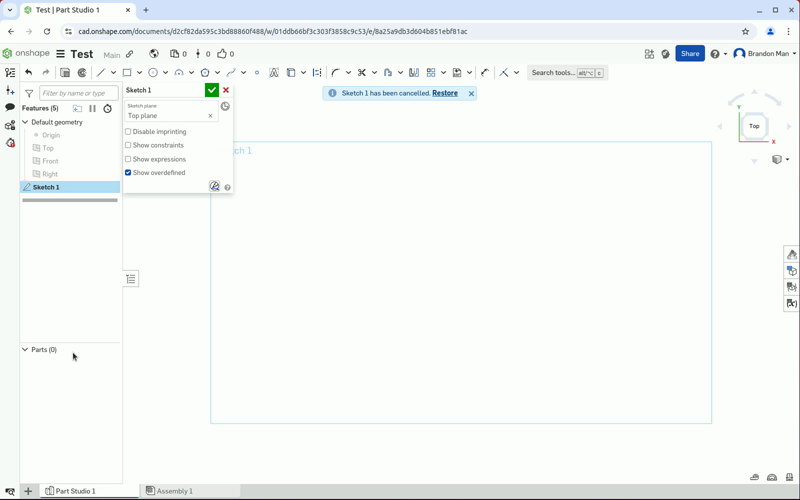
key(y)
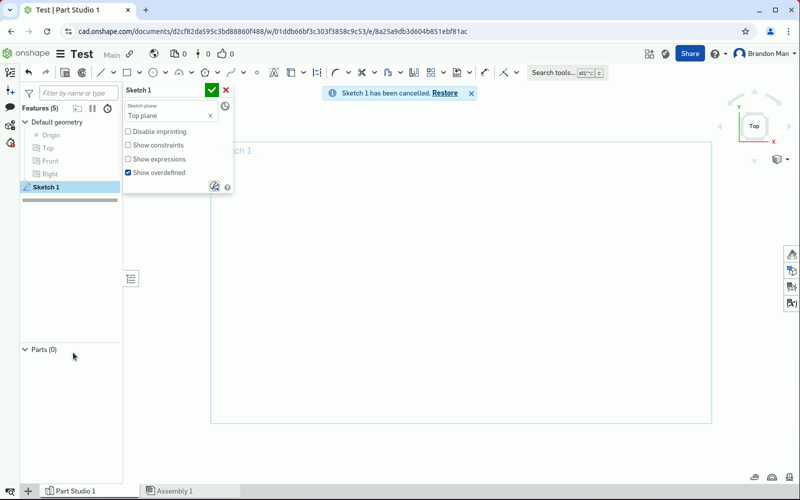
key(l)
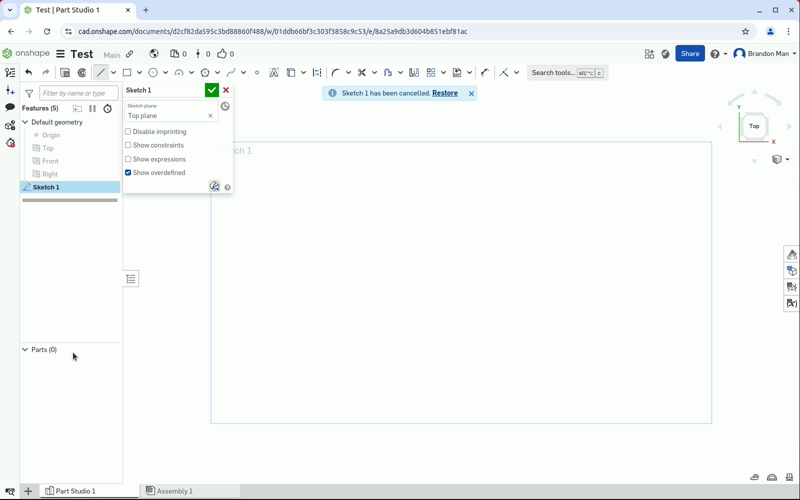
key_down(shift)
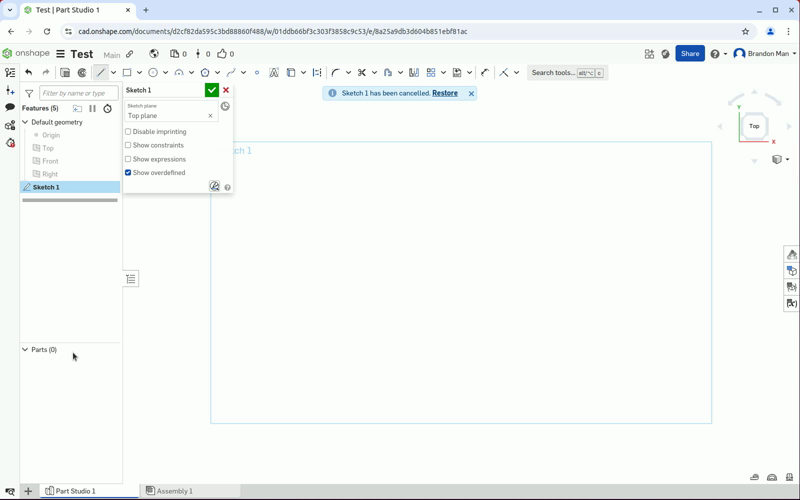
mouse_move(348, 357)
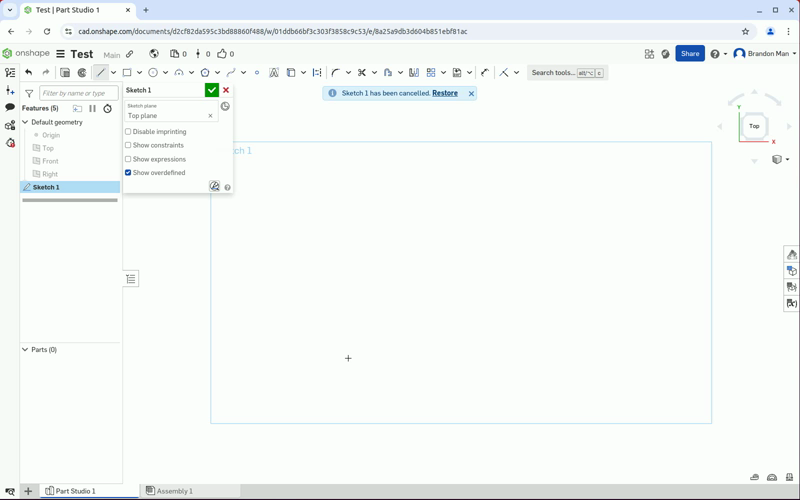
click(348, 357)
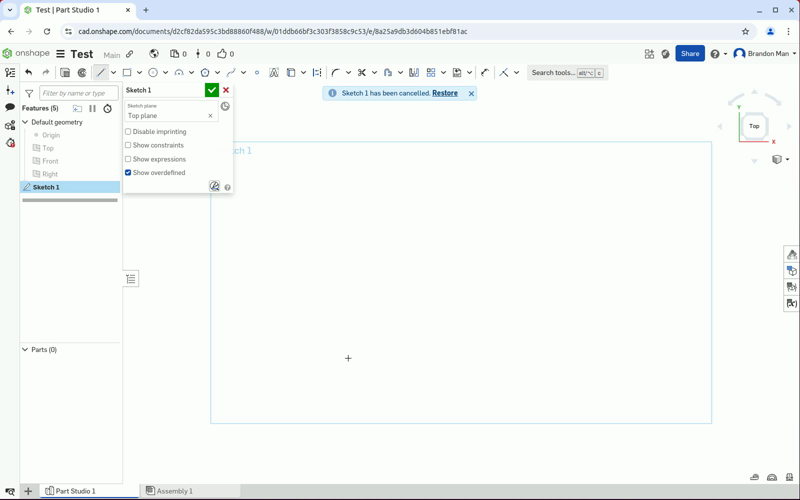
key_up(shift)
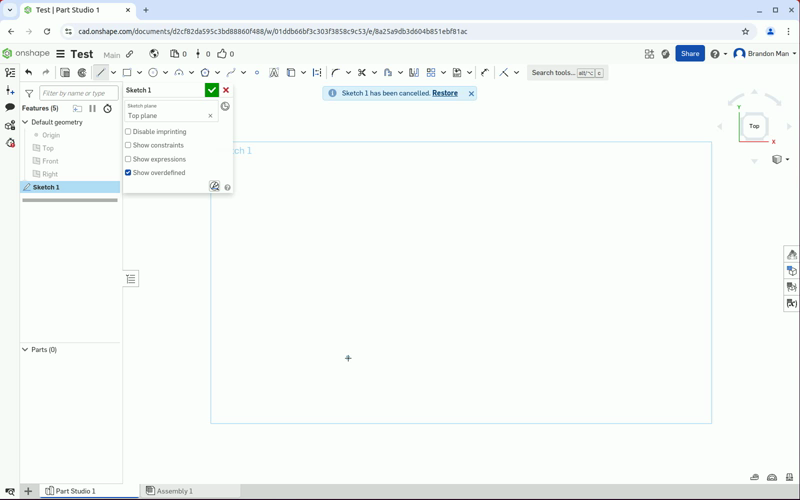
key_down(shift)
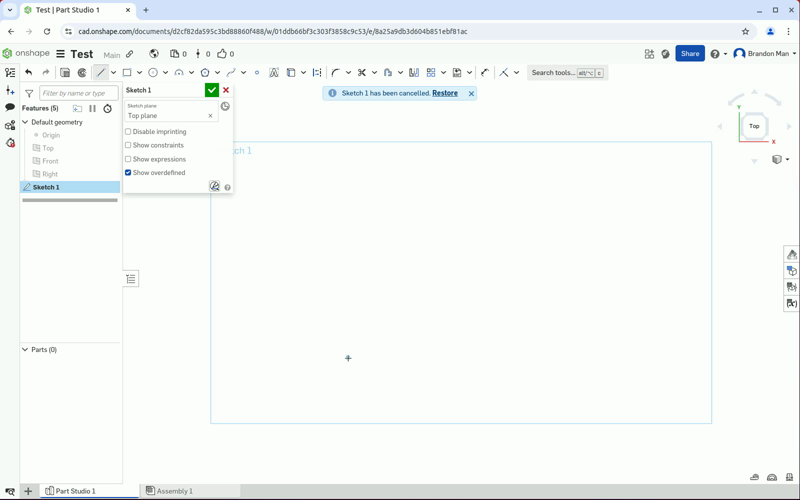
mouse_move(572, 357)
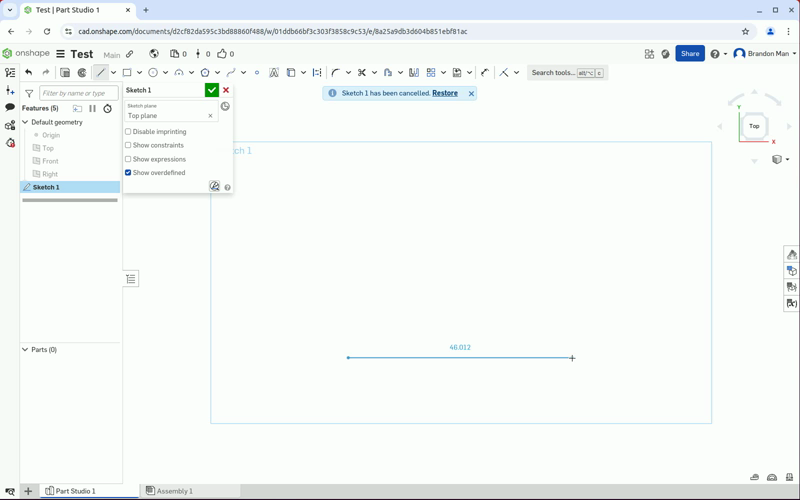
click(572, 357)
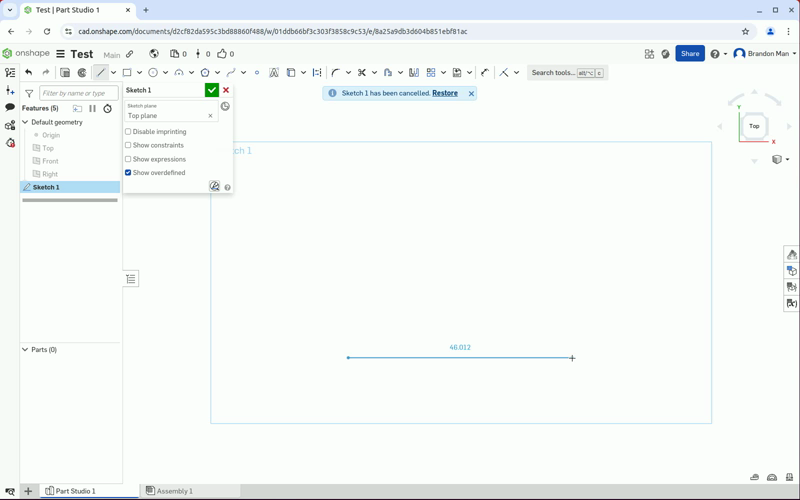
key_up(shift)
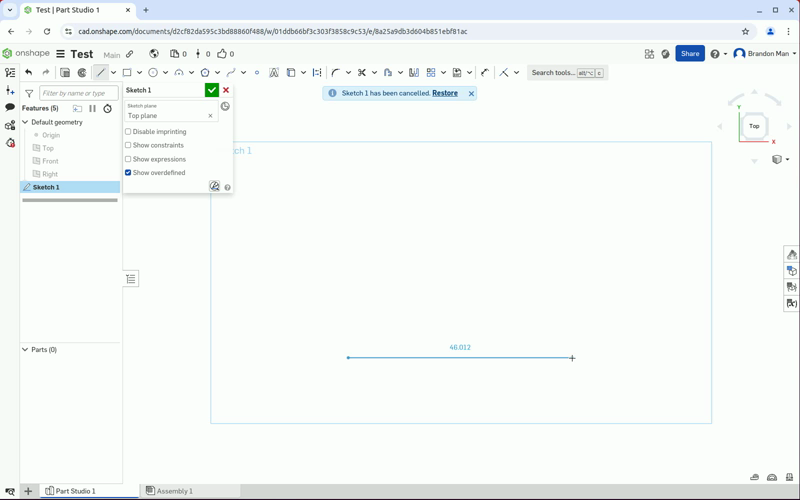
key_down(shift)
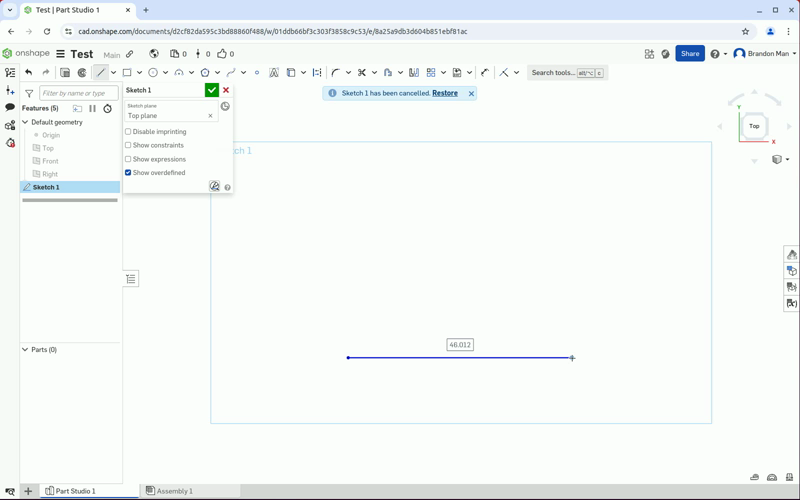
mouse_move(572, 209)
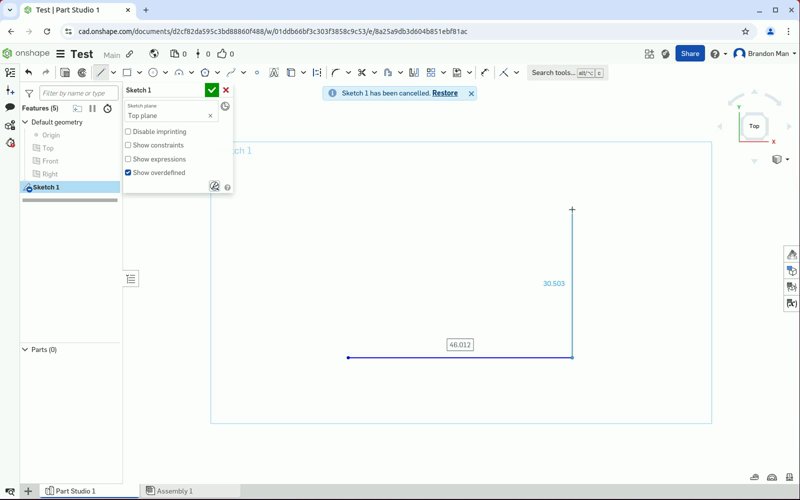
click(572, 209)
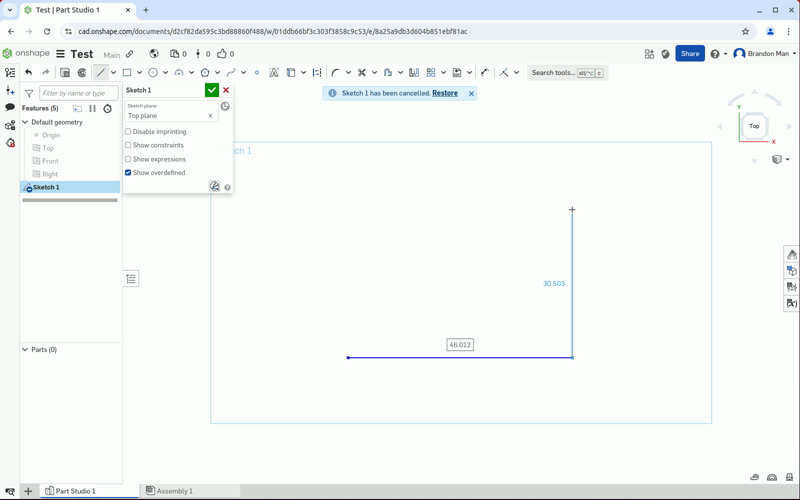
key_up(shift)
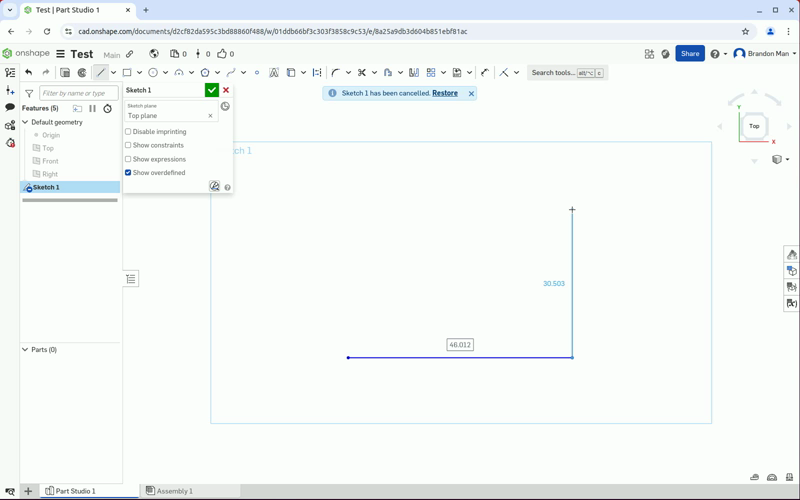
key_down(shift)
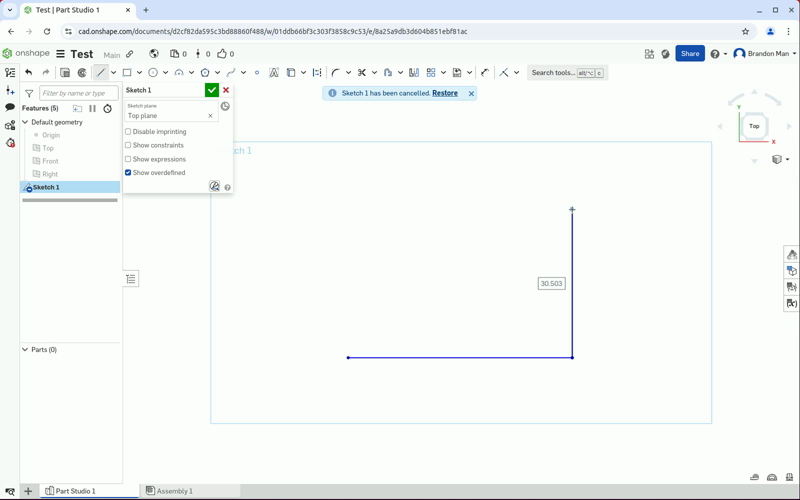
mouse_move(348, 209)
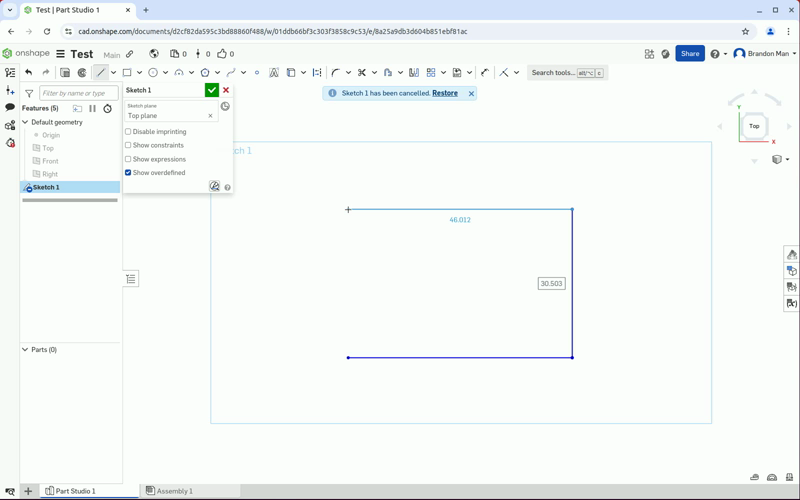
click(348, 209)
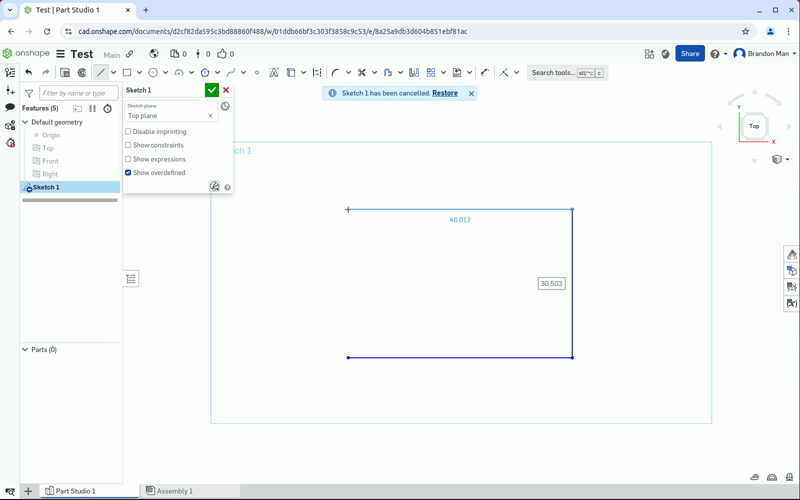
key_up(shift)
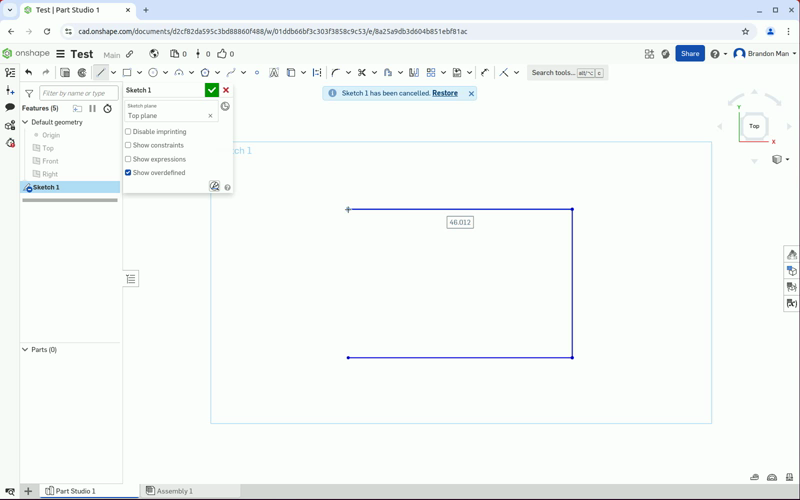
key_down(shift)
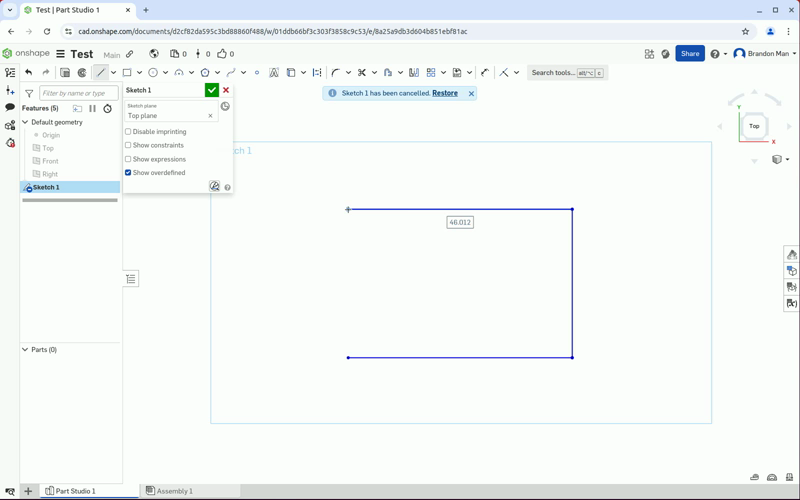
mouse_move(348, 357)
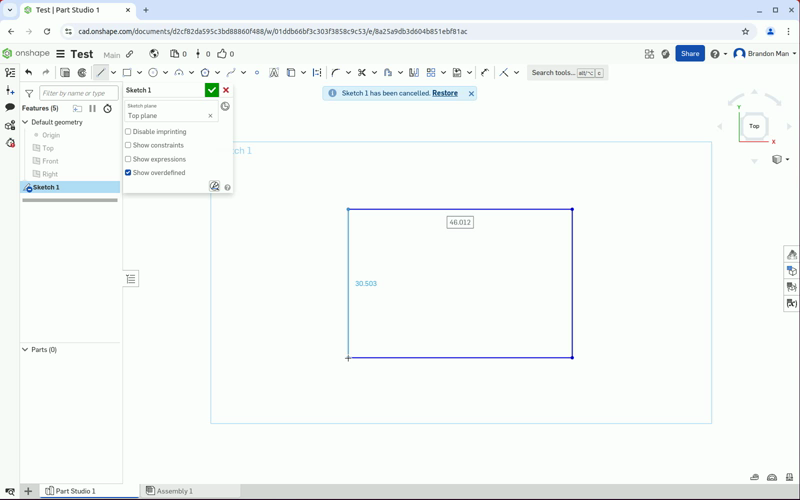
key_up(shift)
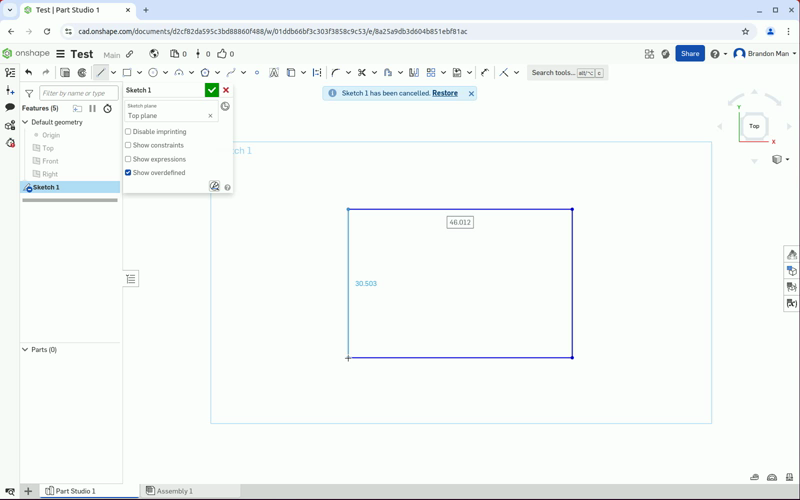
click(348, 357)
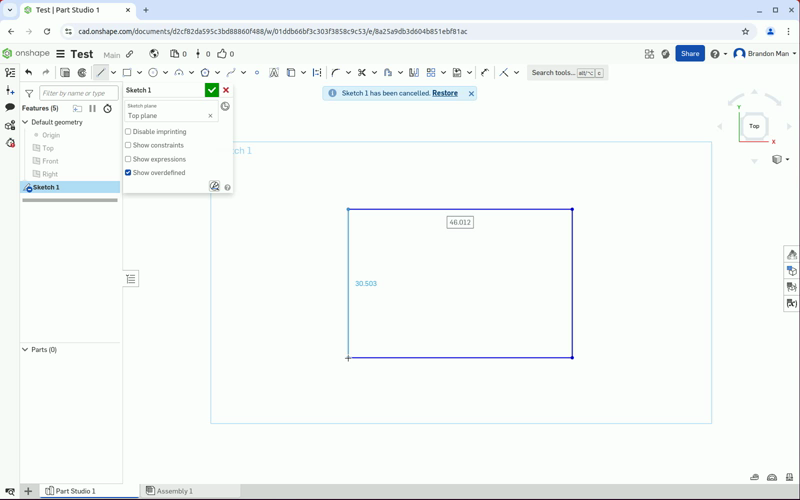
key(esc)
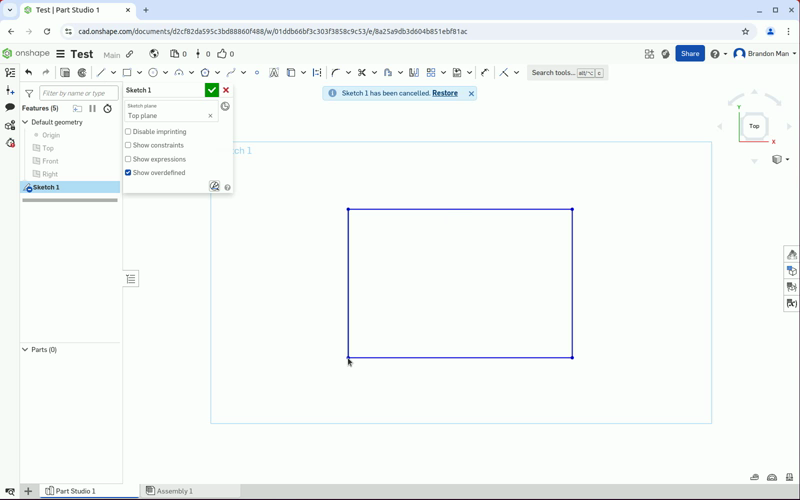
mouse_move(429, 293)
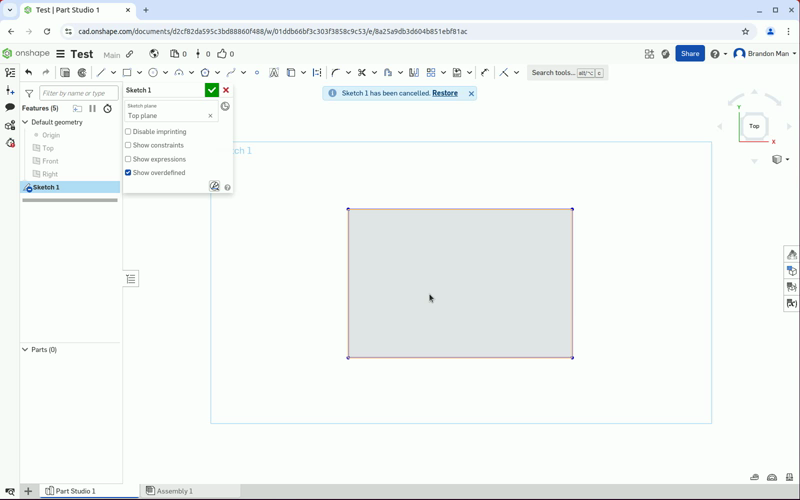
click(429, 293)
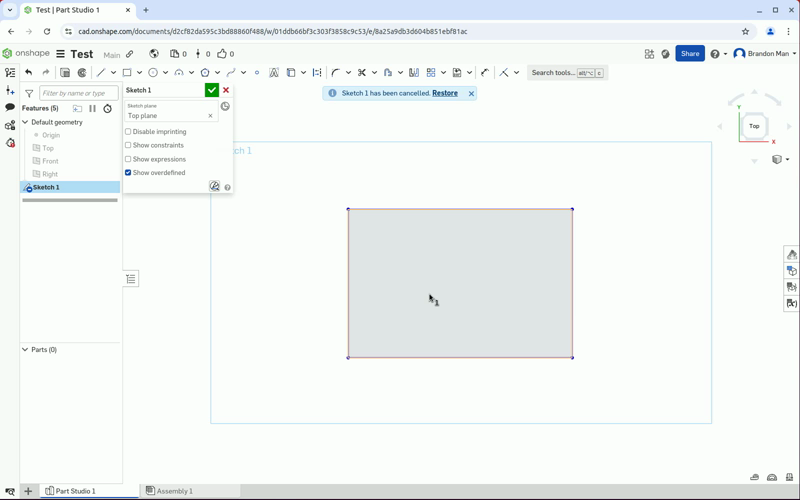
mouse_move(73, 352)
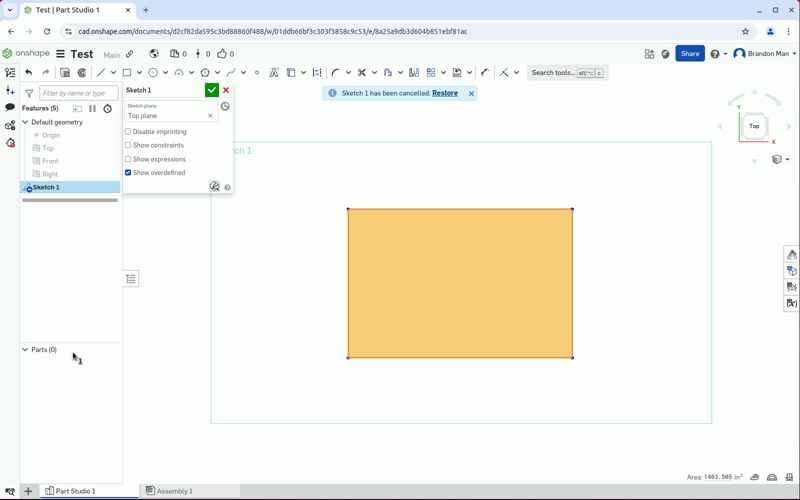
key(shift+y)
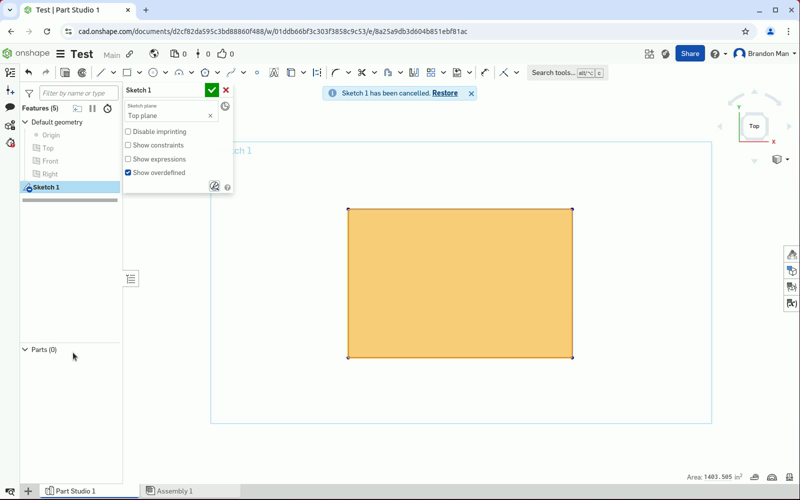
key(shift+e)
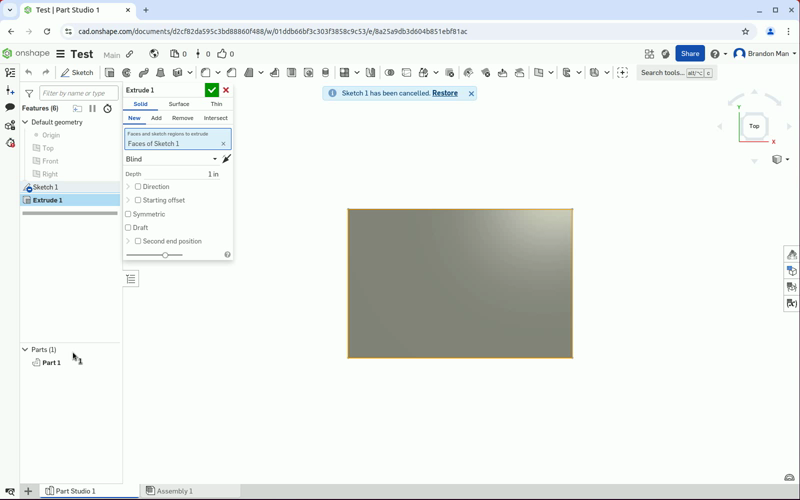
mouse_move(143, 106)
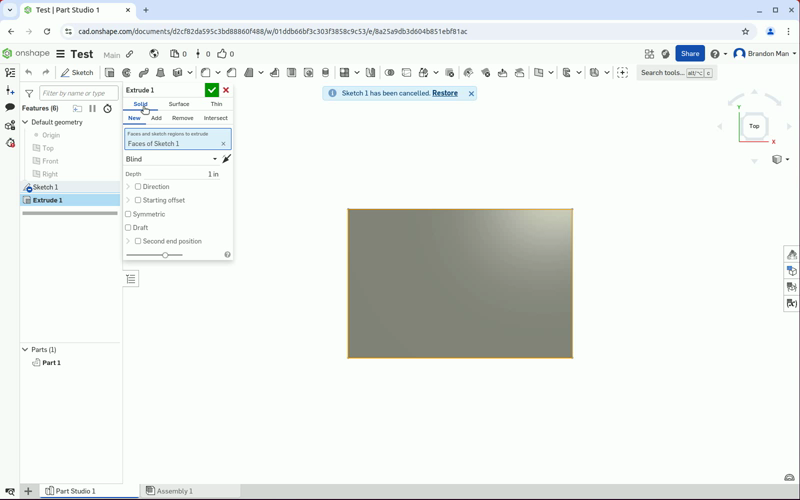
click(143, 106)
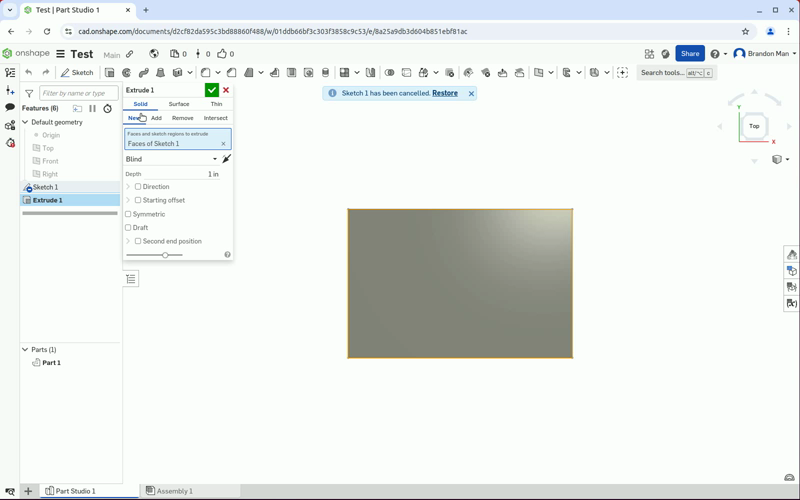
mouse_move(137, 120)
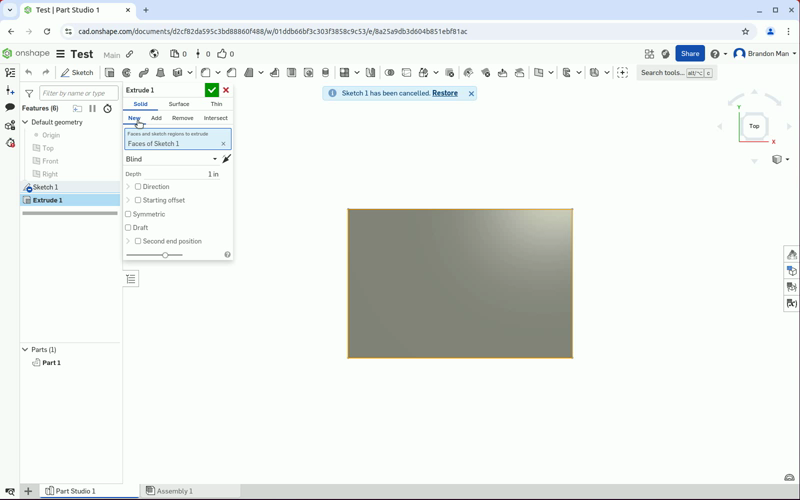
click(137, 120)
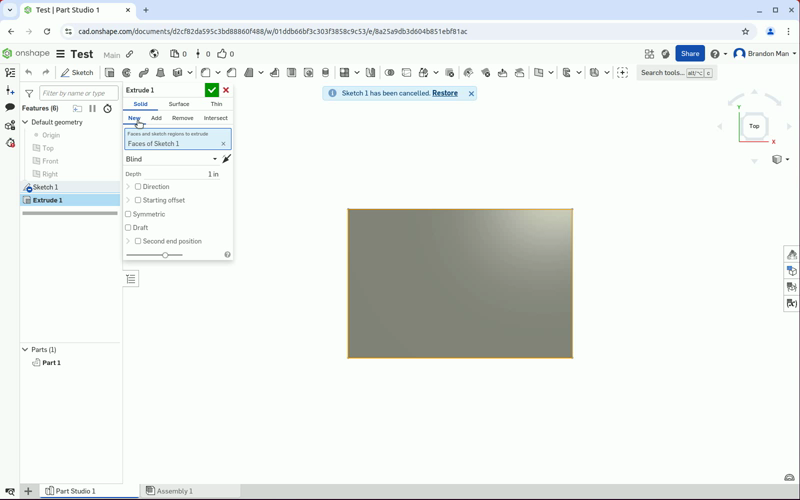
key(tab, 4)
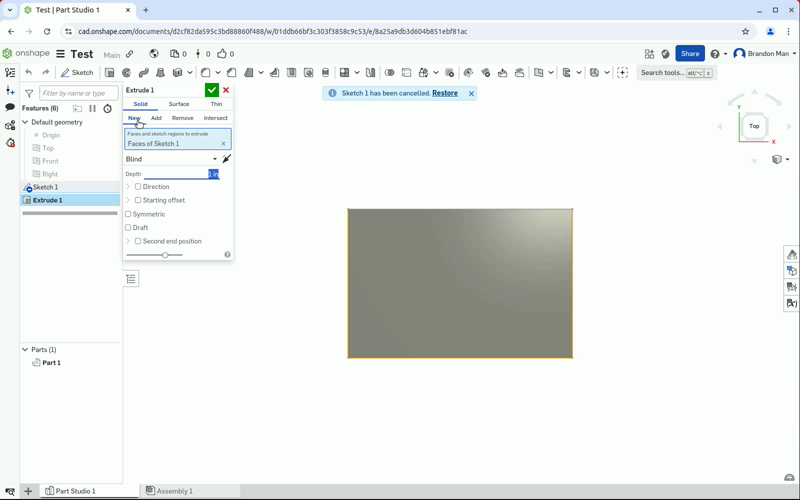
text(3.129)
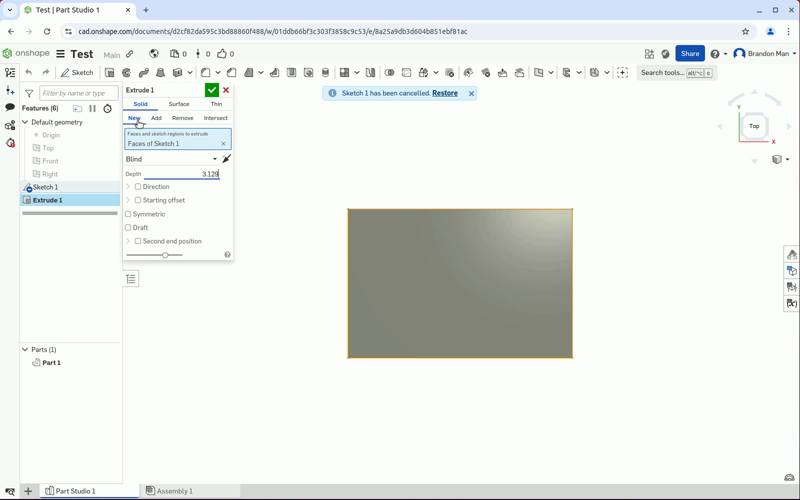
key(enter)
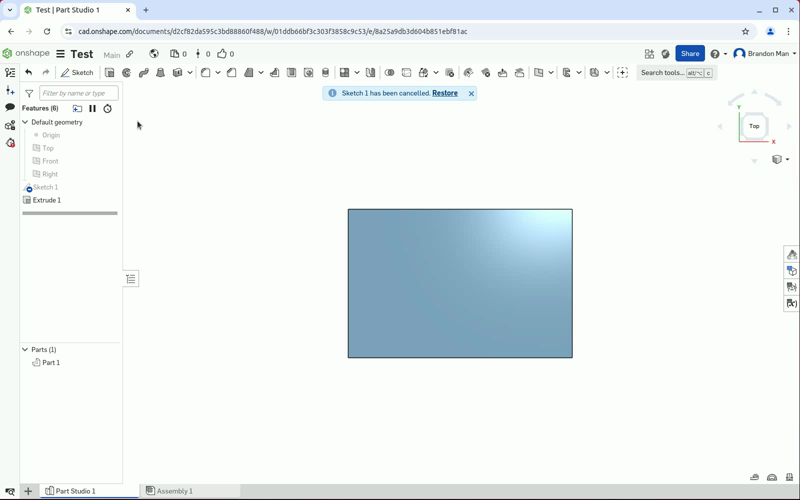
key(shift+h)
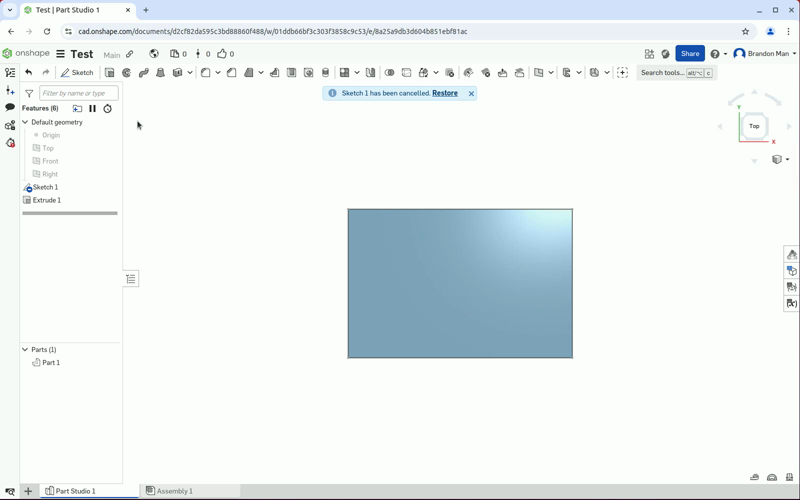
key(shift+h)
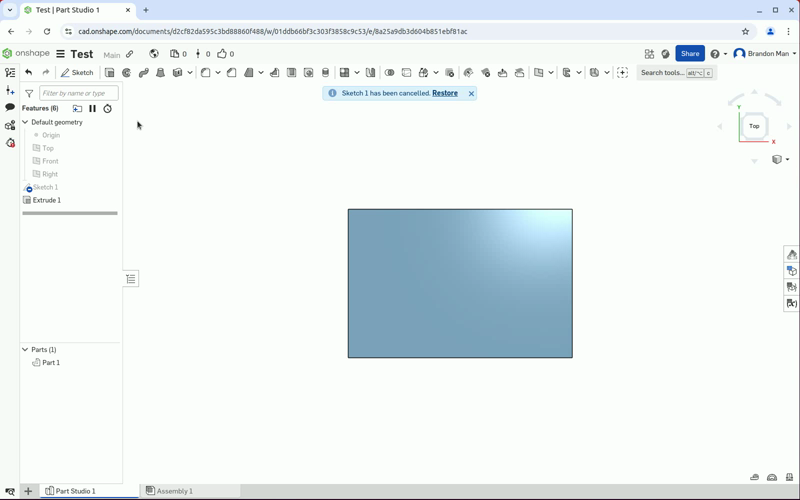
mouse_move(73, 189)
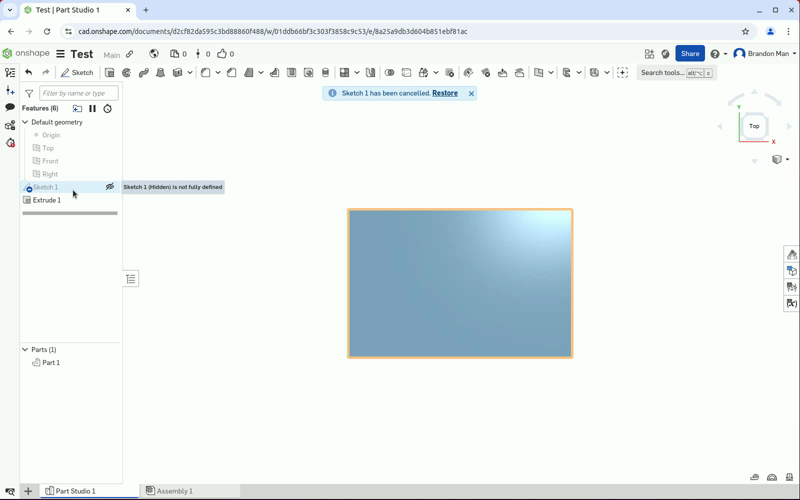
click(73, 189)
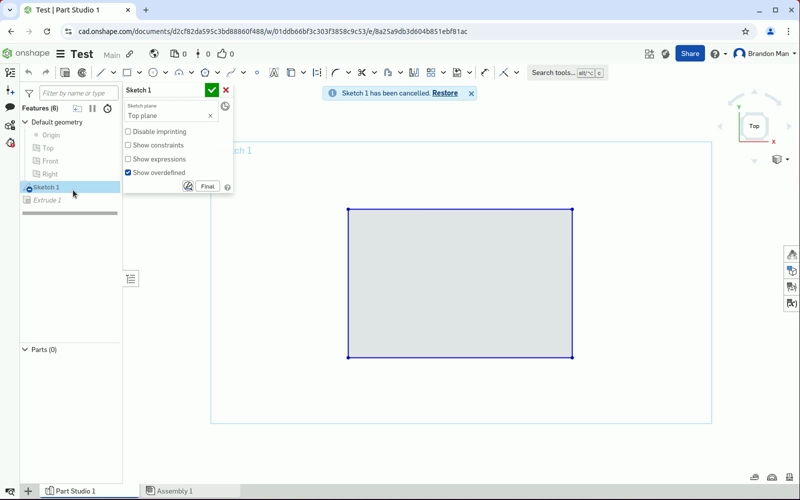
mouse_move(229, 92)
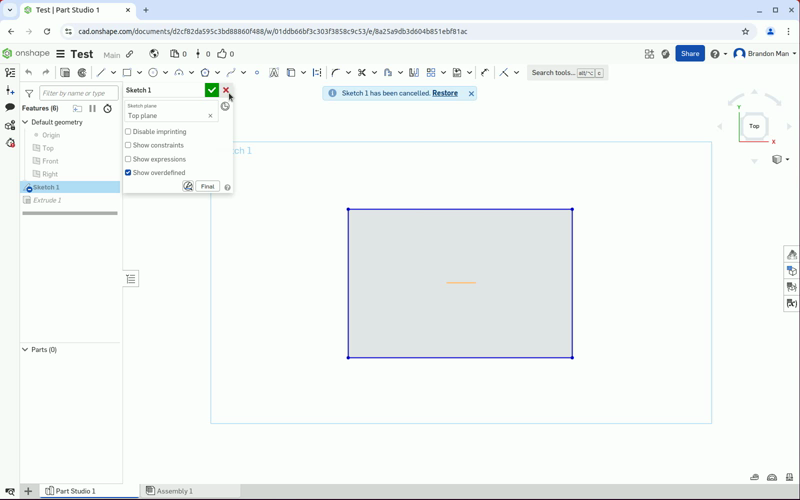
click(229, 92)
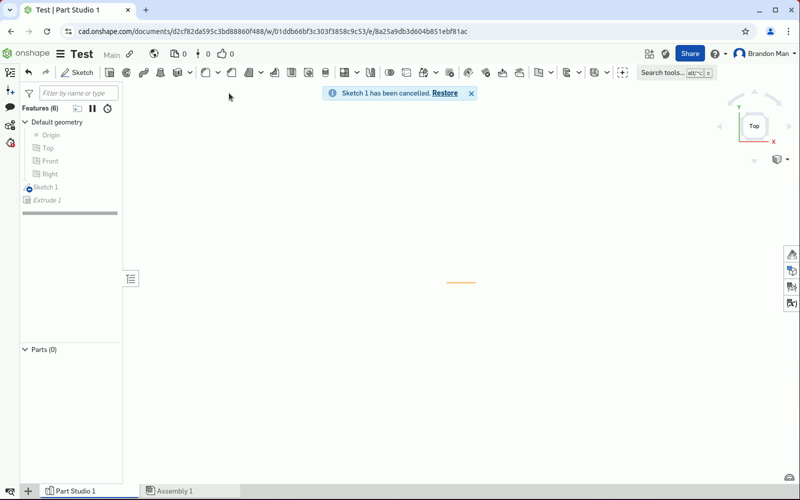
mouse_move(541, 75)
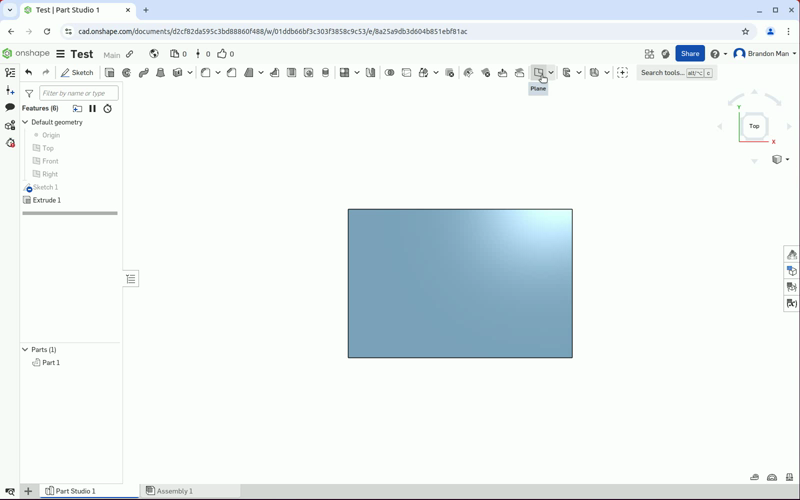
click(541, 75)
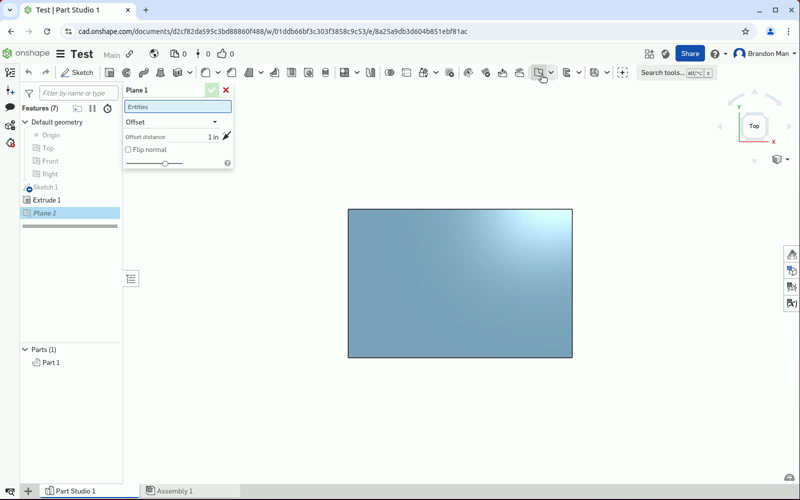
mouse_move(73, 150)
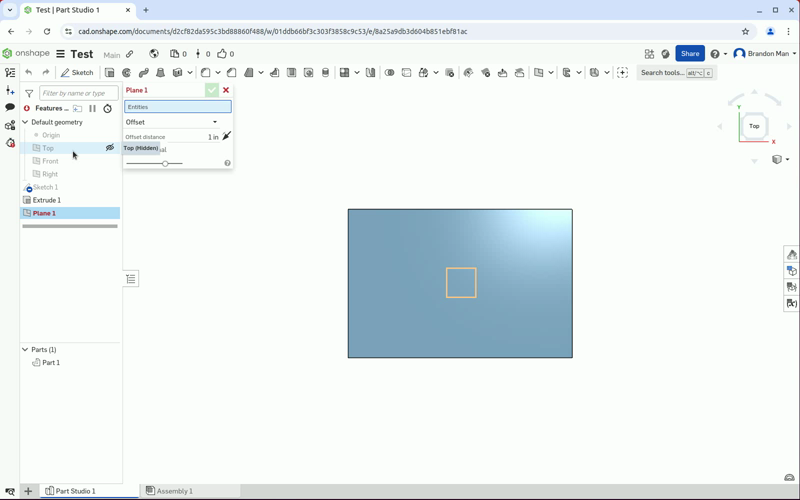
click(73, 150)
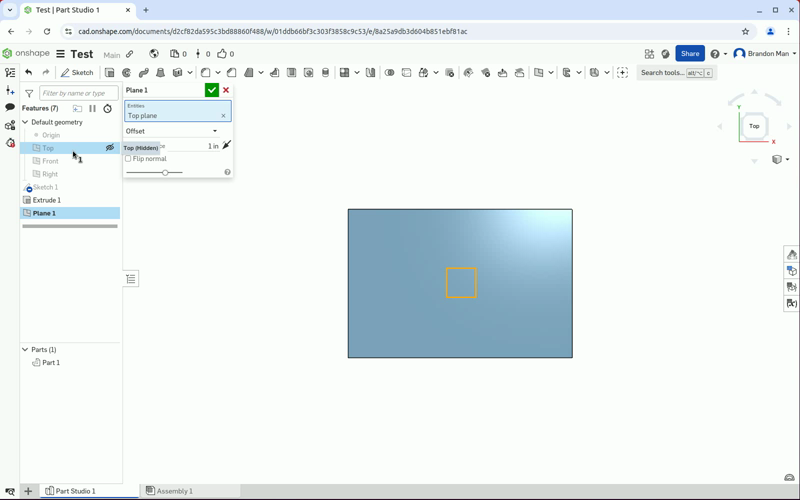
key(tab, 2)
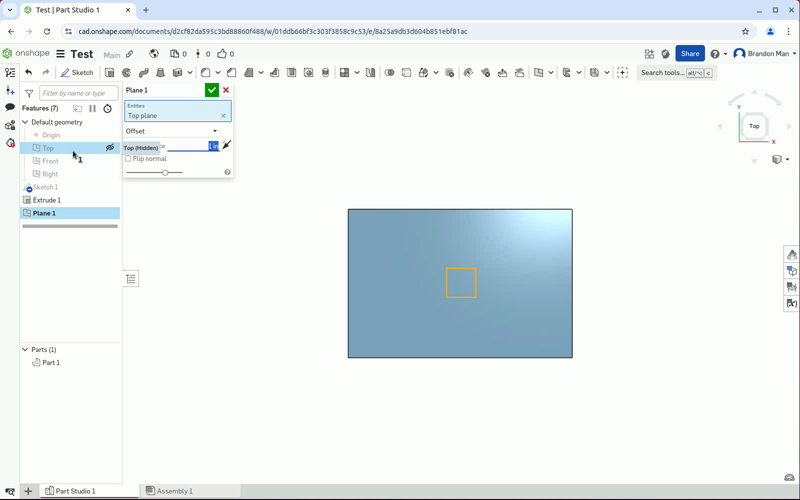
text(3.143)
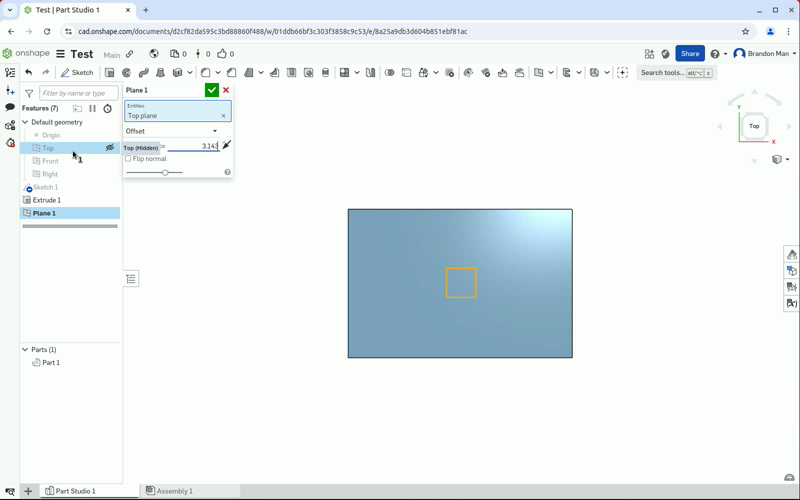
key(enter, 2)
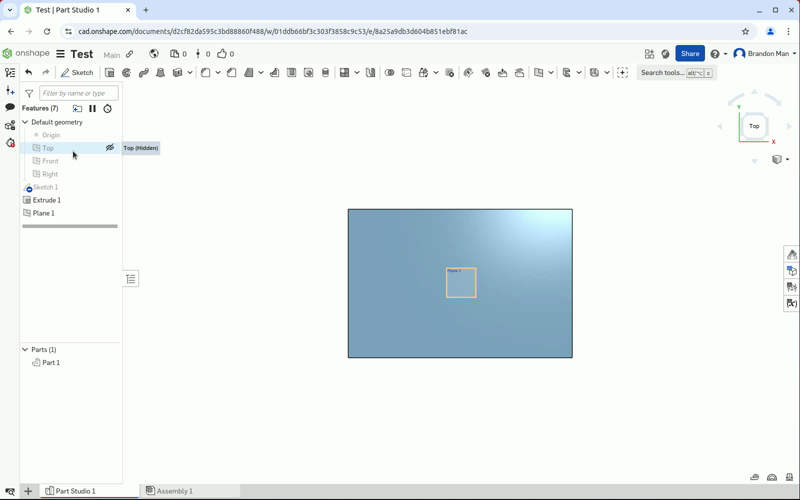
key(shift+s)
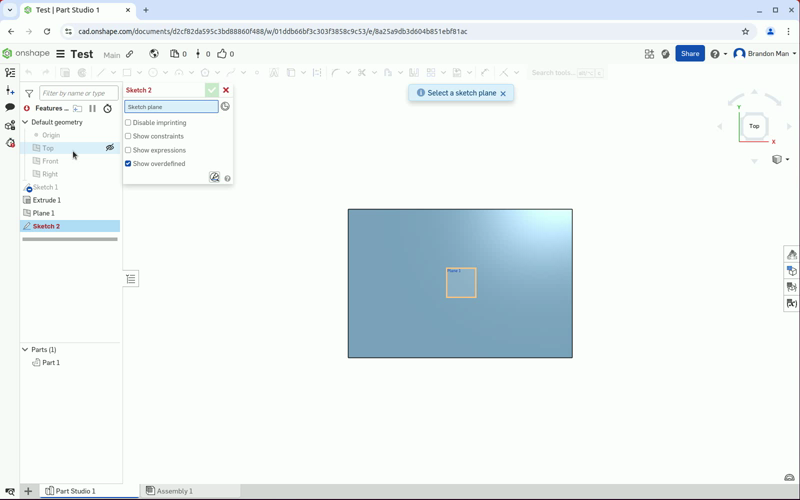
mouse_move(73, 215)
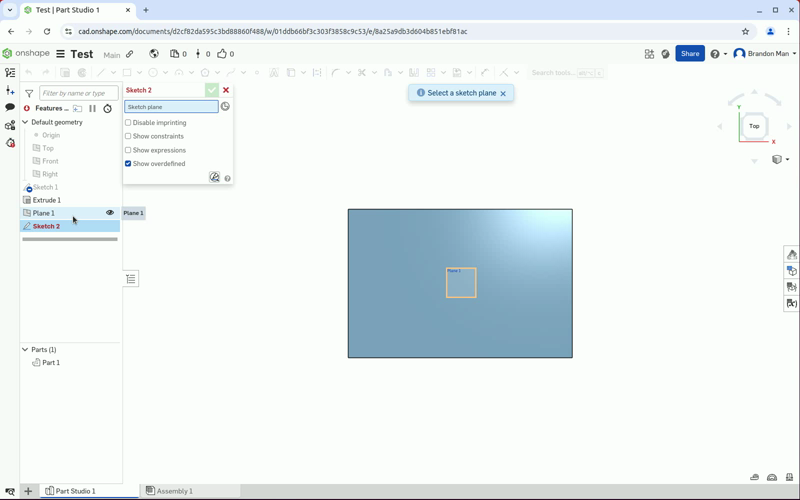
click(73, 215)
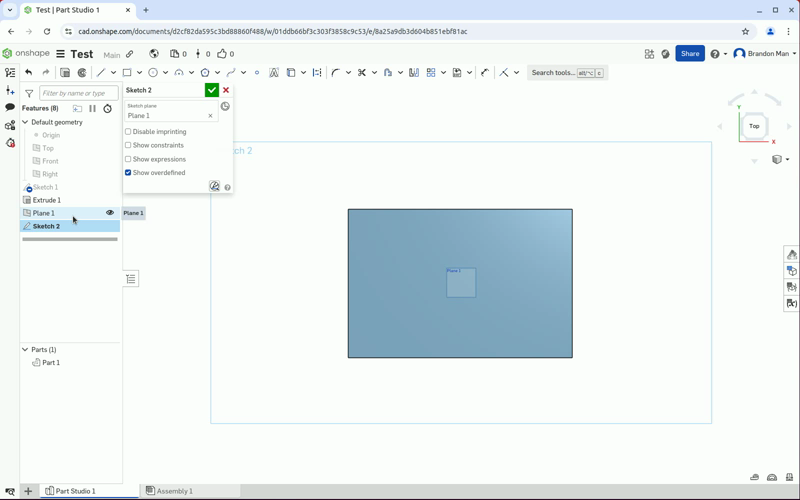
mouse_move(73, 352)
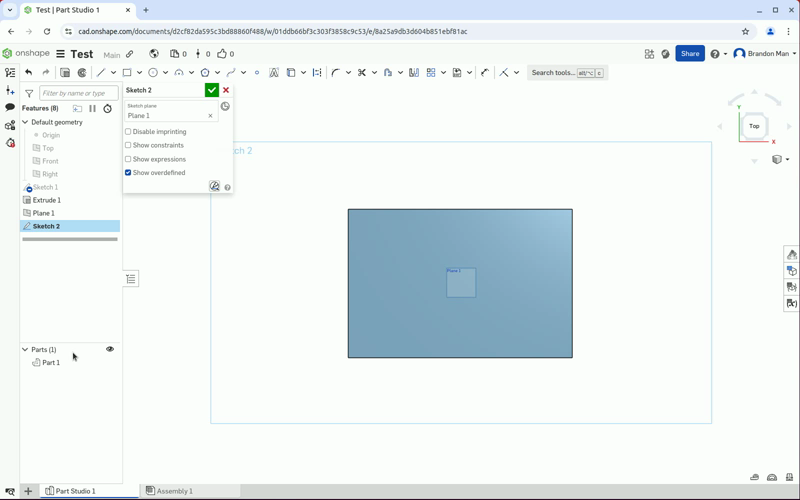
key(y)
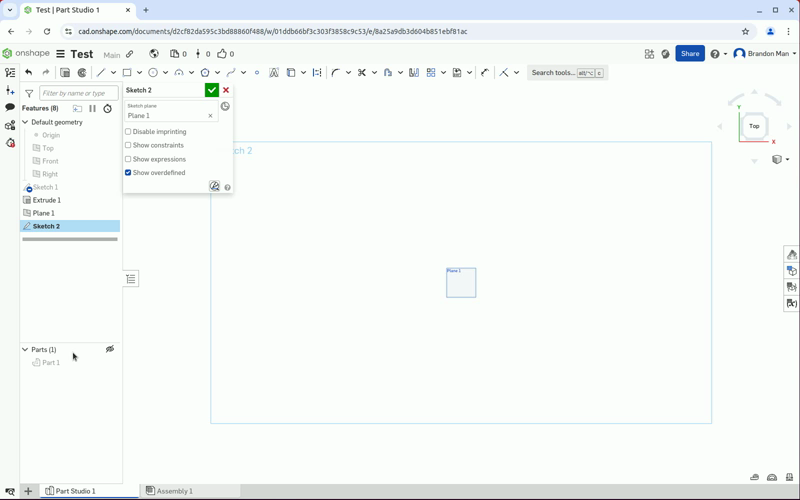
key(c)
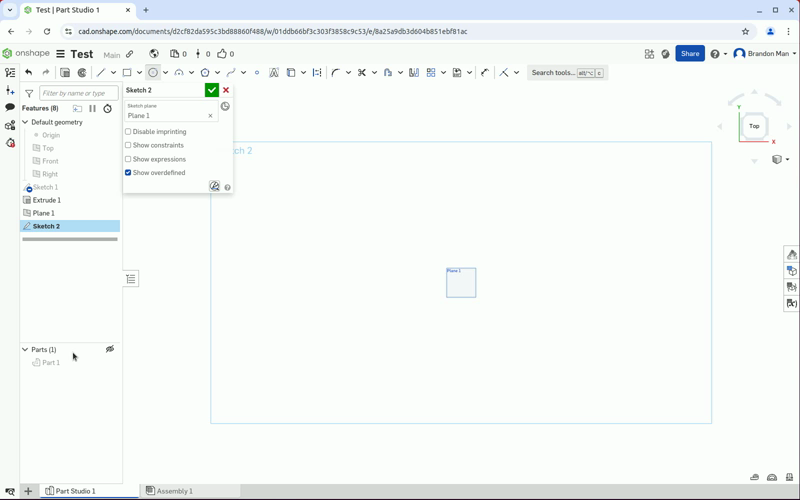
key_down(shift)
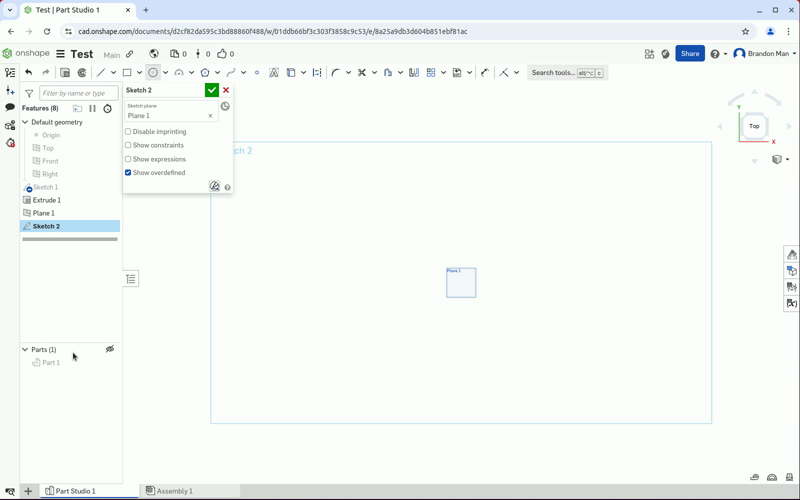
mouse_move(401, 238)
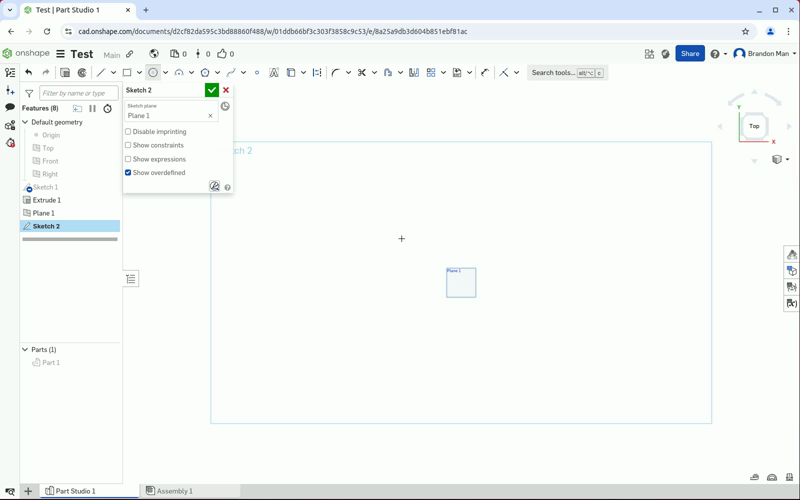
click(401, 238)
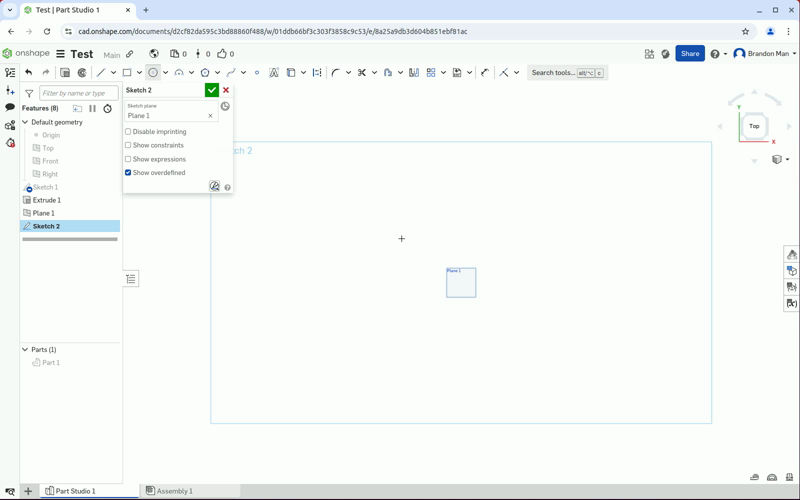
key_up(shift)
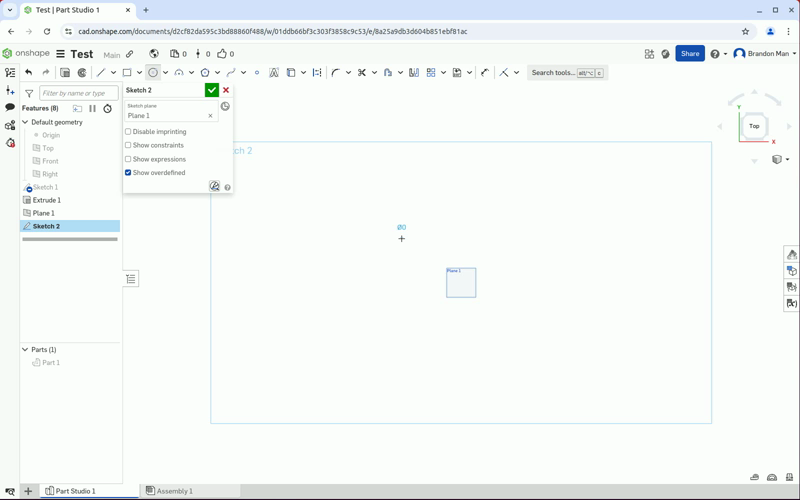
mouse_move(413, 238)
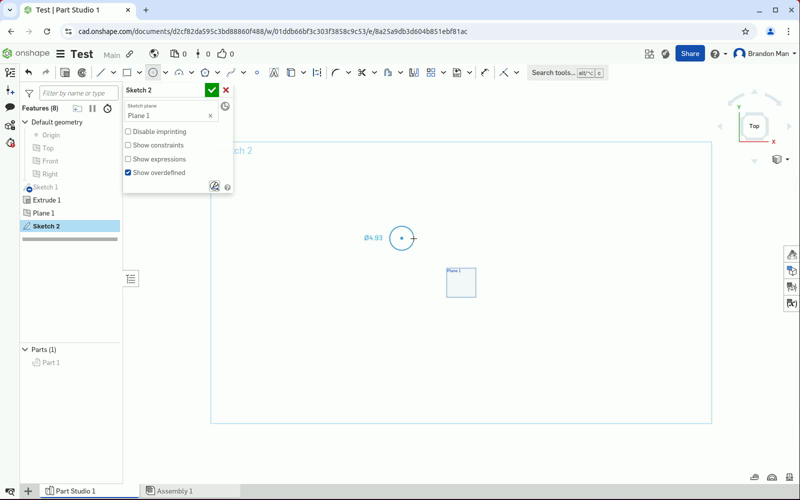
click(413, 238)
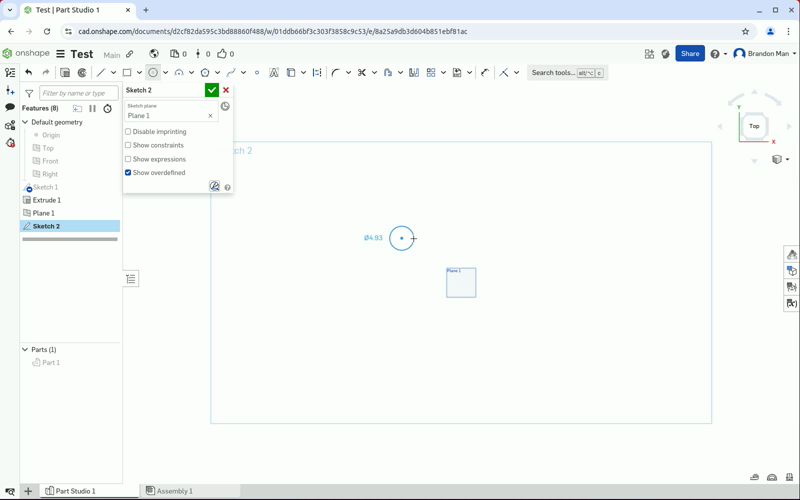
key(esc)
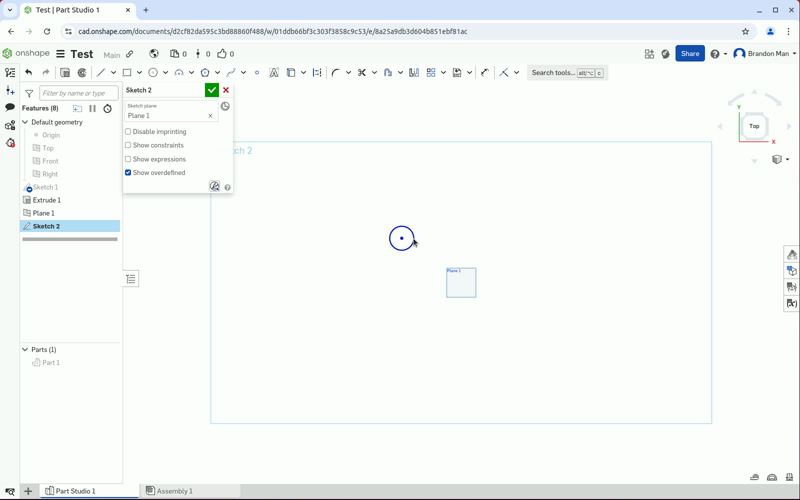
mouse_move(400, 238)
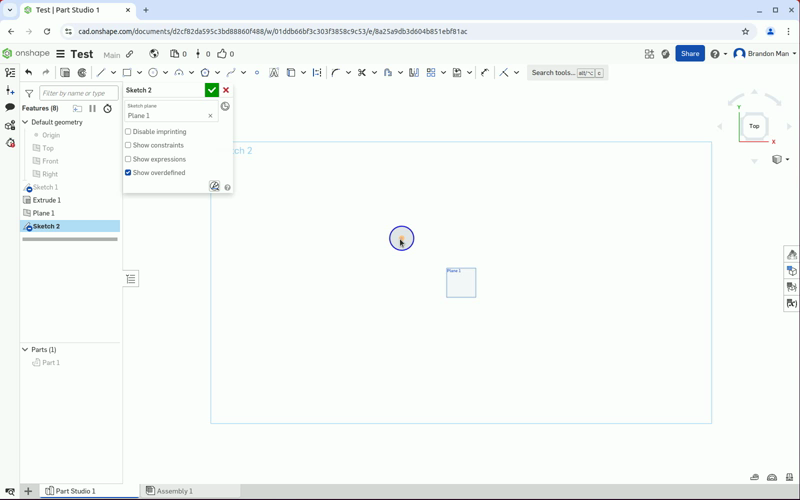
scroll(6)
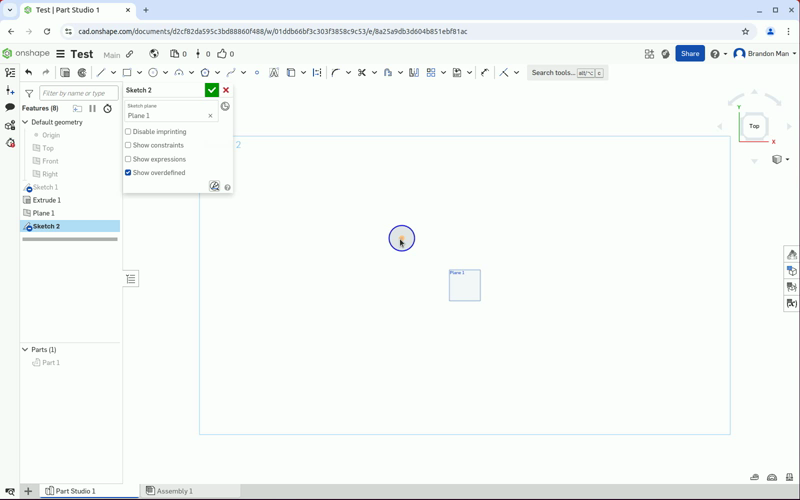
scroll(6)
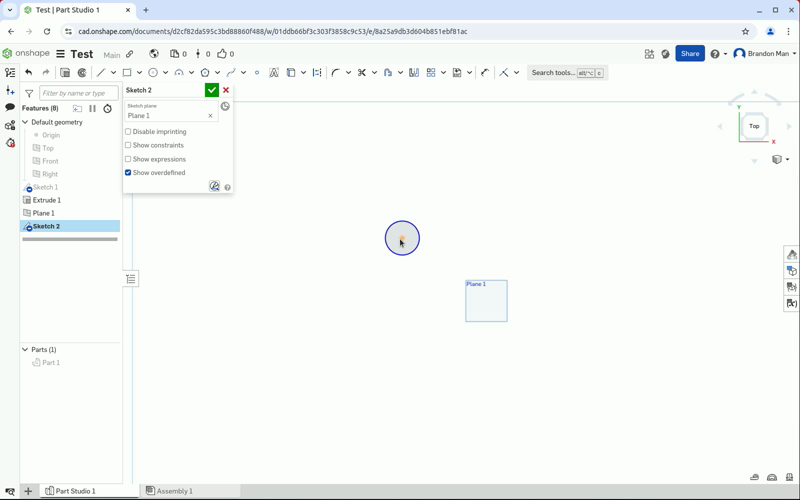
scroll(6)
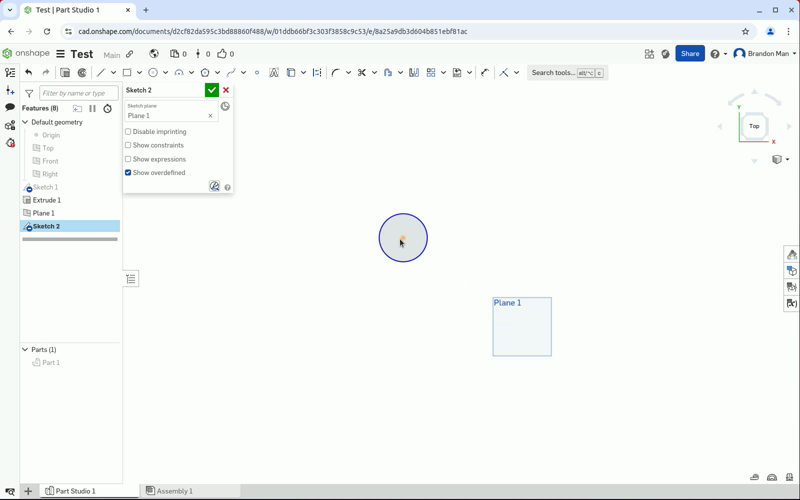
scroll(6)
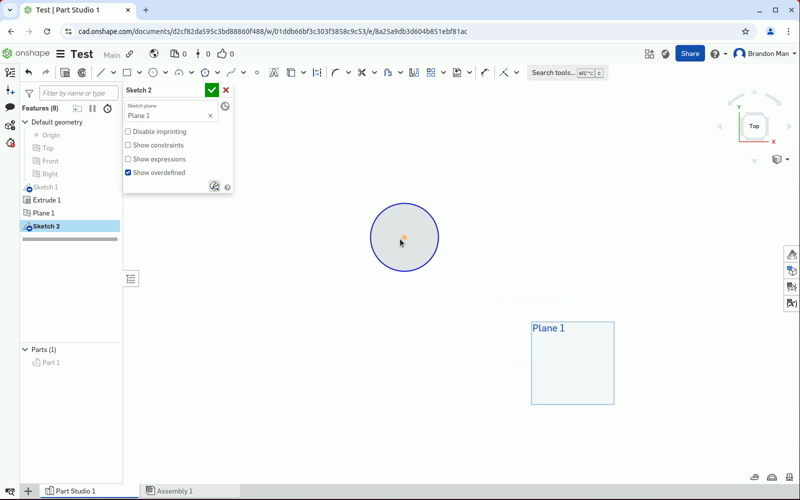
scroll(6)
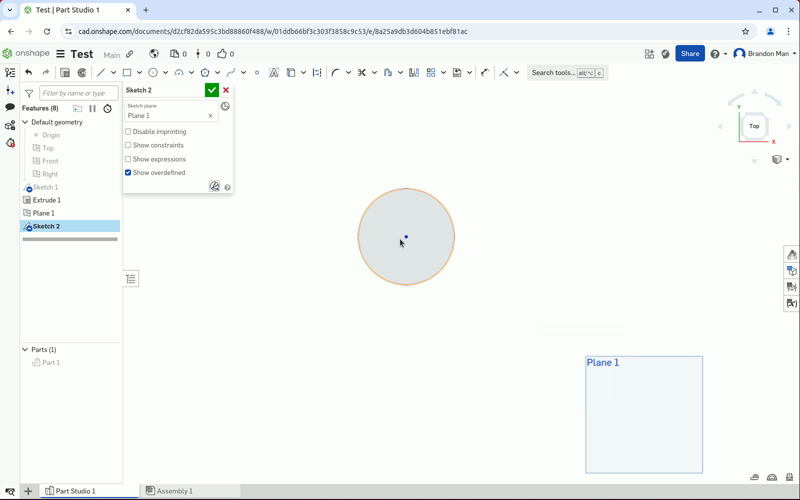
scroll(6)
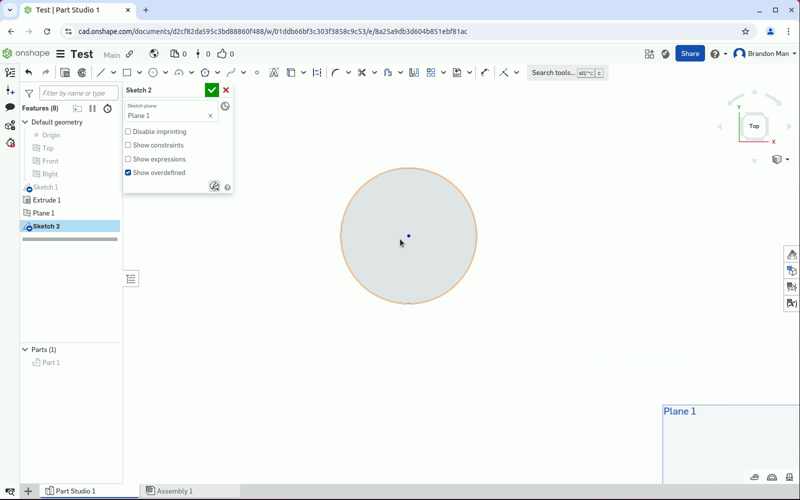
scroll(6)
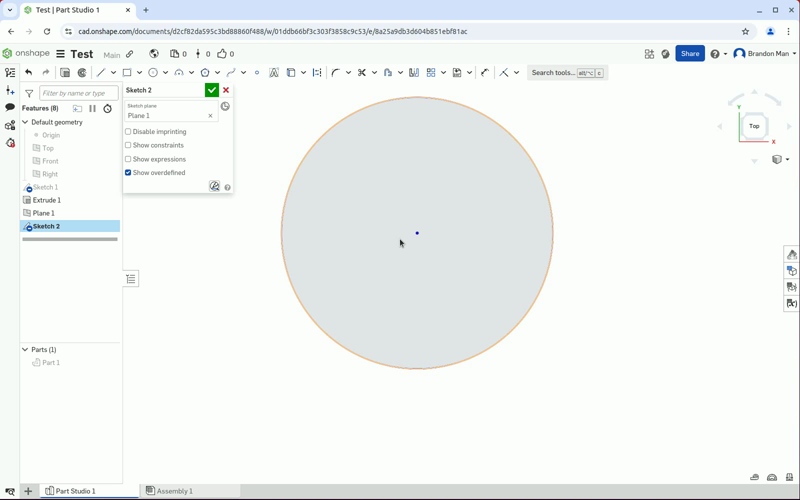
click(400, 238)
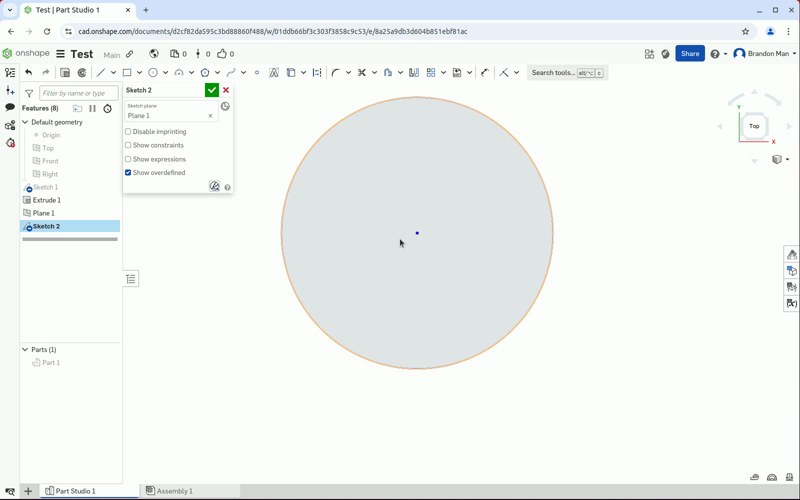
scroll(-6)
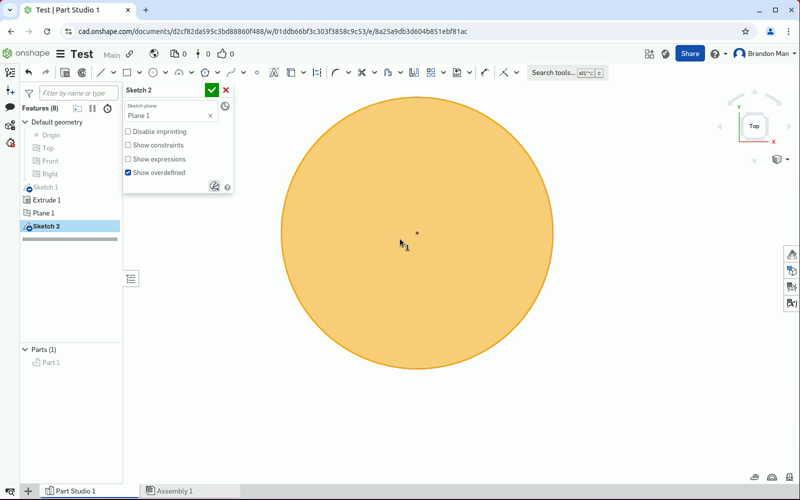
scroll(-6)
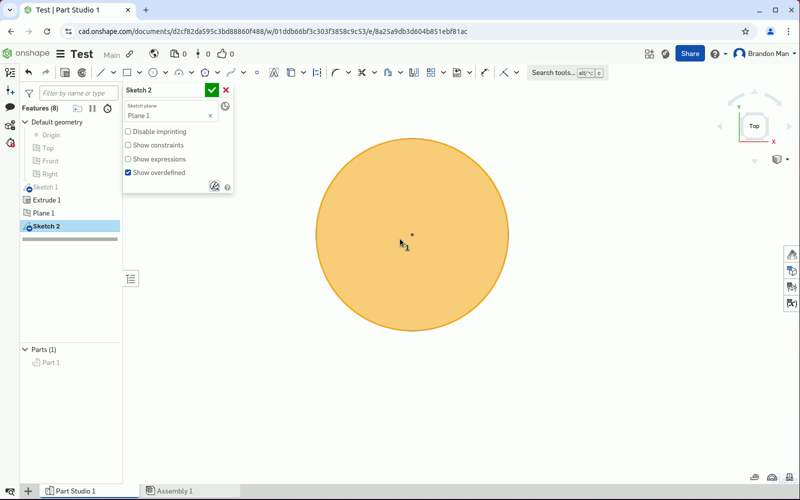
scroll(-6)
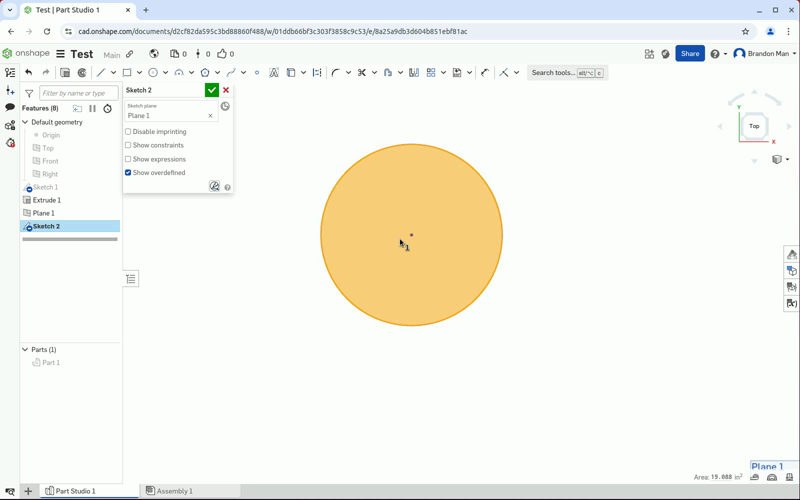
scroll(-6)
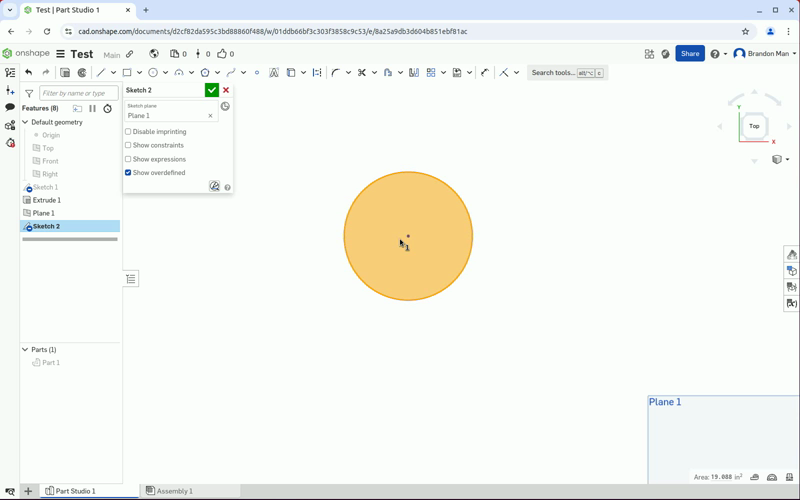
scroll(-6)
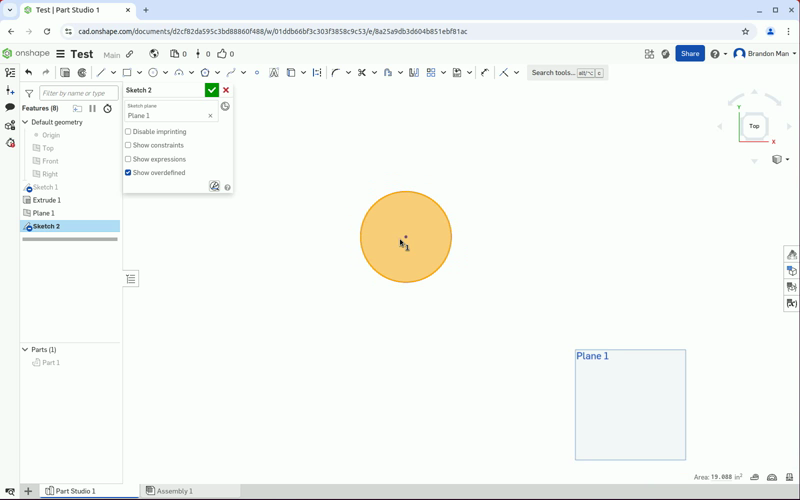
scroll(-6)
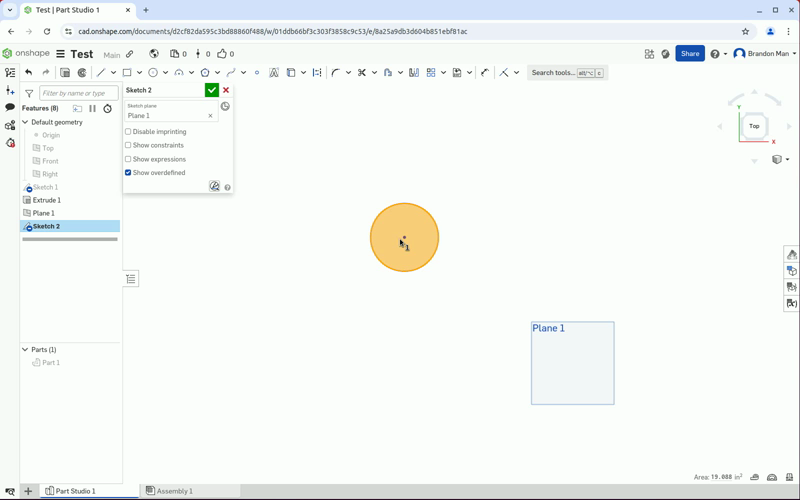
scroll(-6)
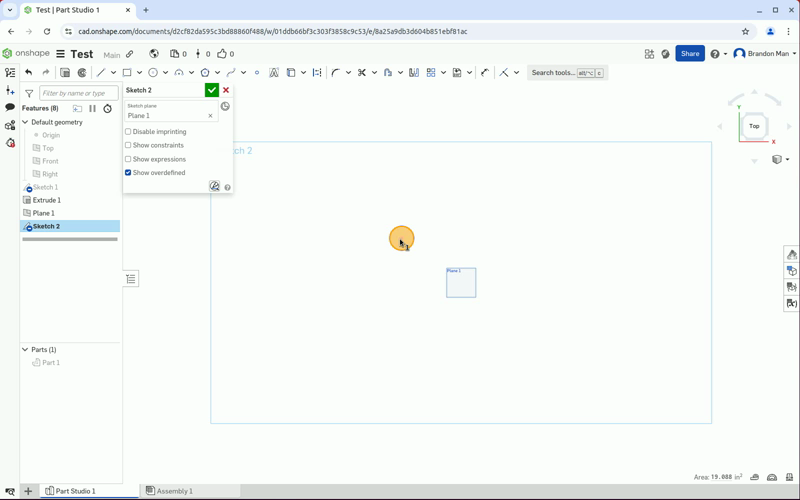
mouse_move(73, 352)
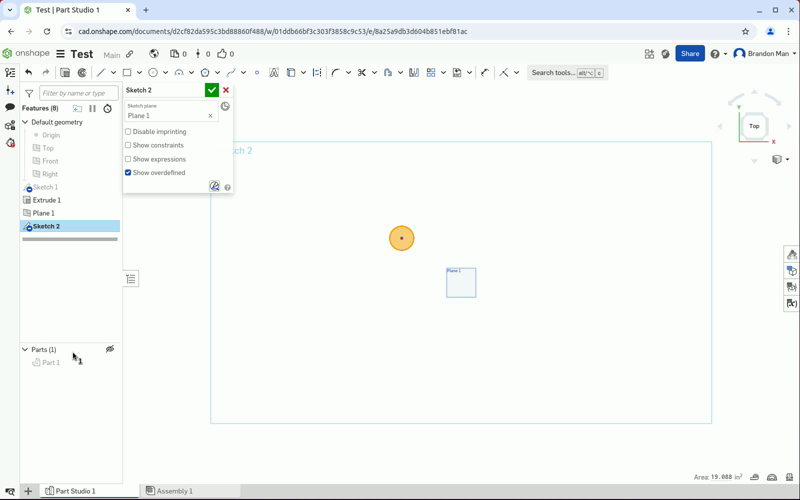
key(shift+y)
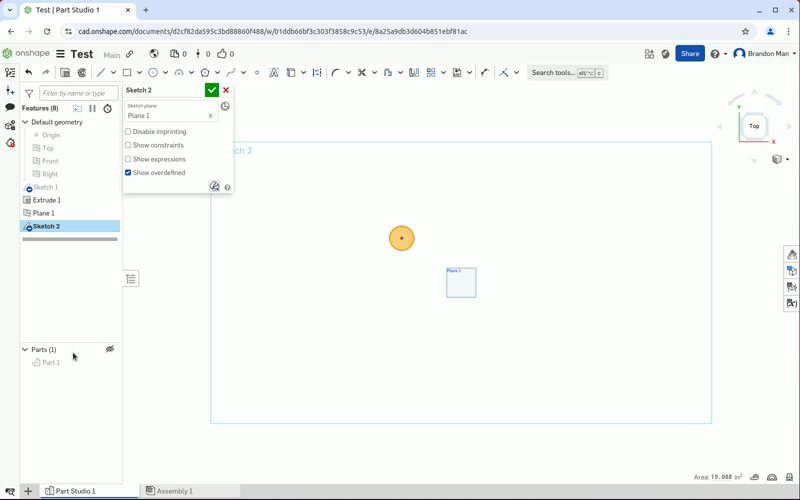
key(shift+e)
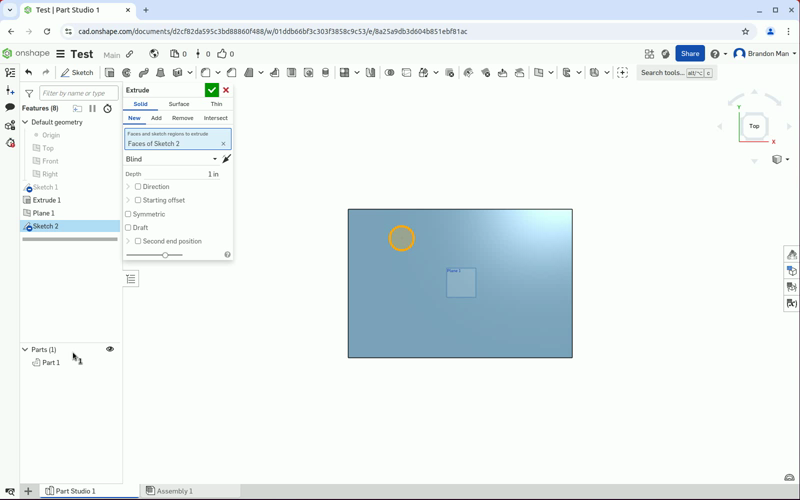
mouse_move(143, 106)
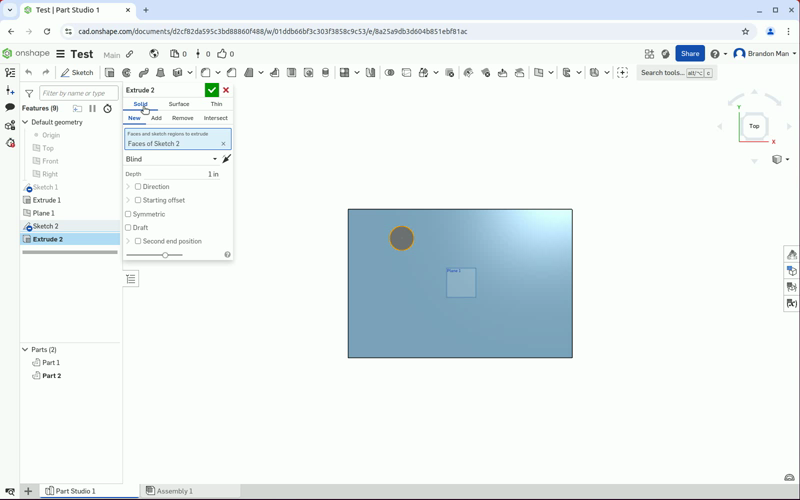
click(143, 106)
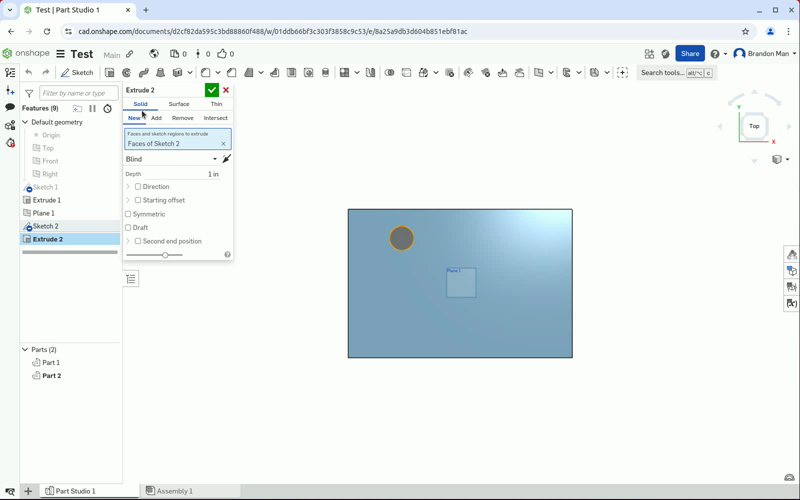
mouse_move(137, 120)
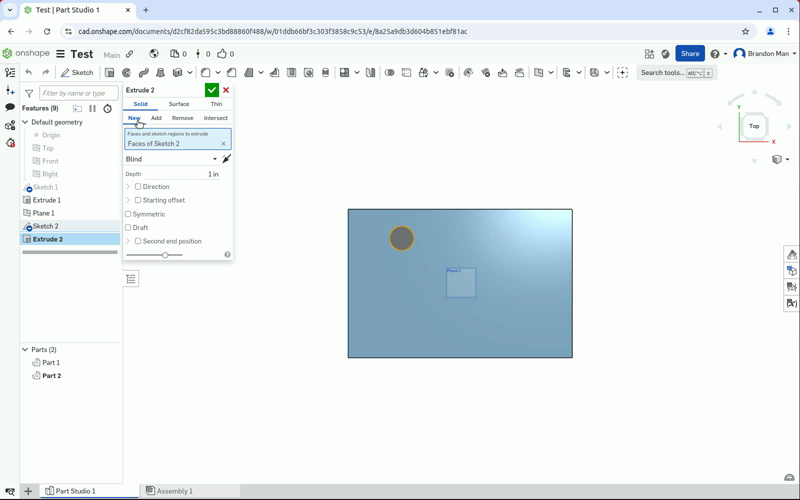
click(137, 120)
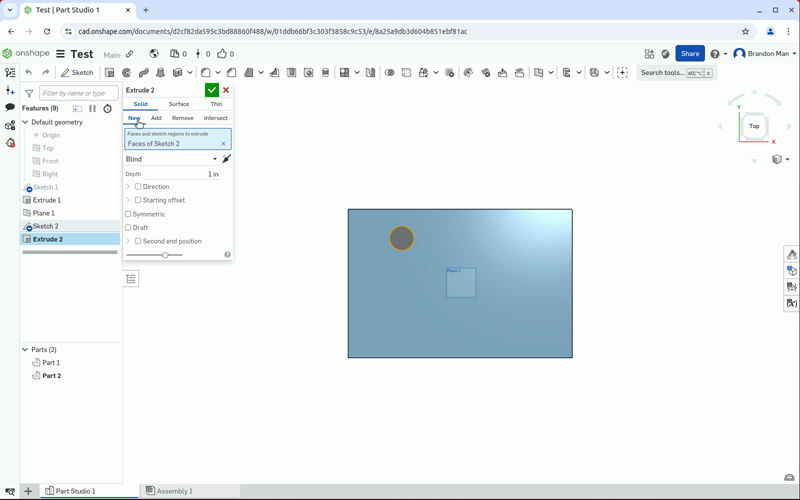
key(tab, 4)
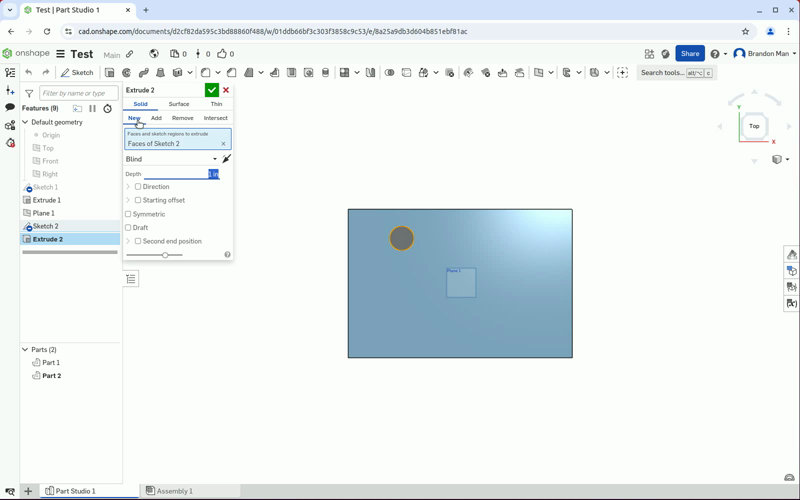
text(15.405)
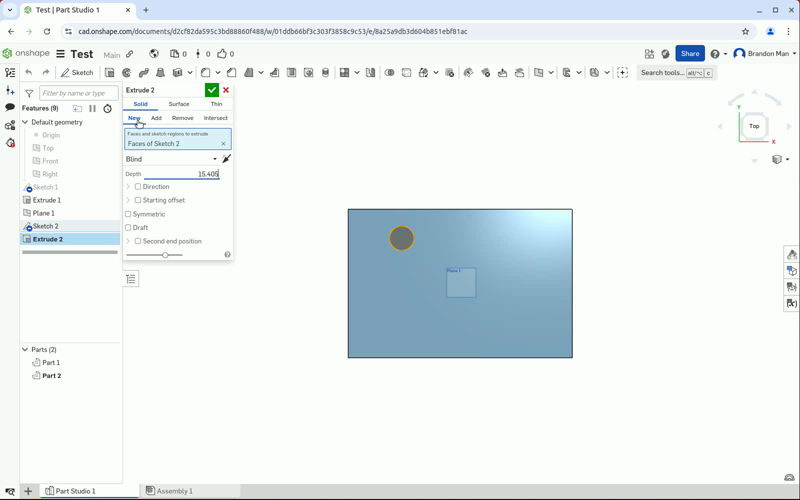
key(enter)
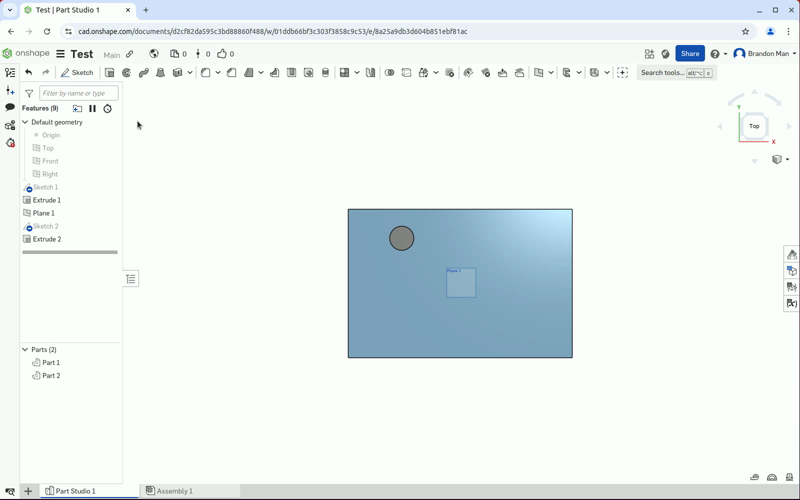
key(shift+h)
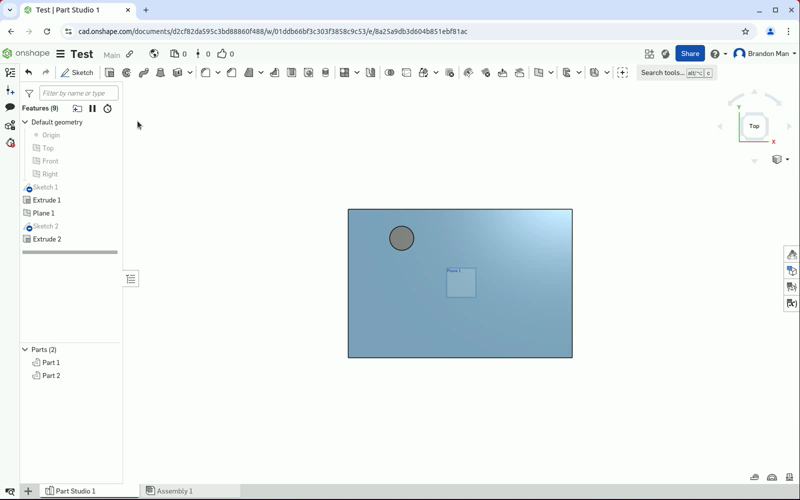
key(shift+h)
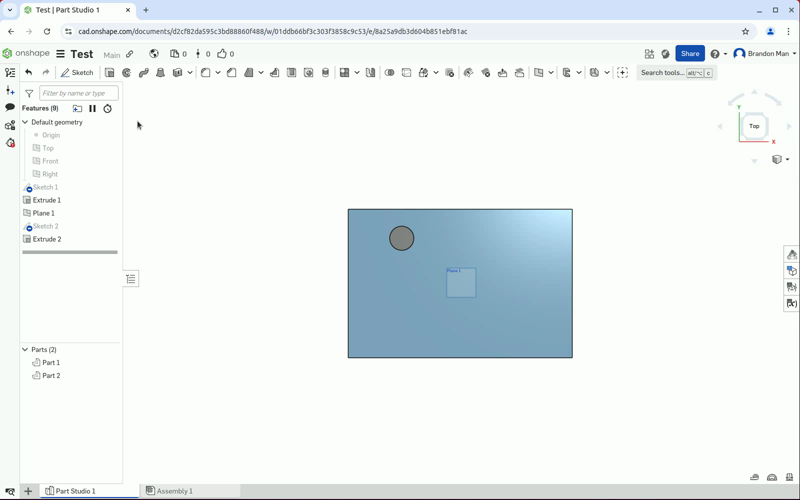
mouse_move(73, 189)
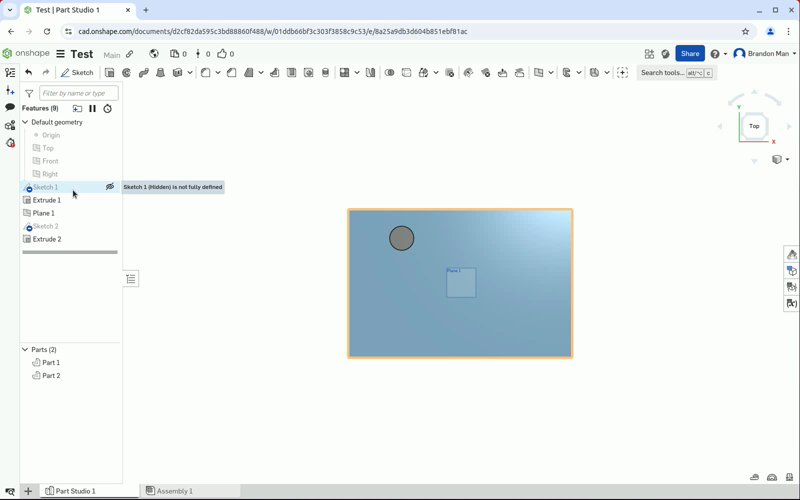
click(73, 189)
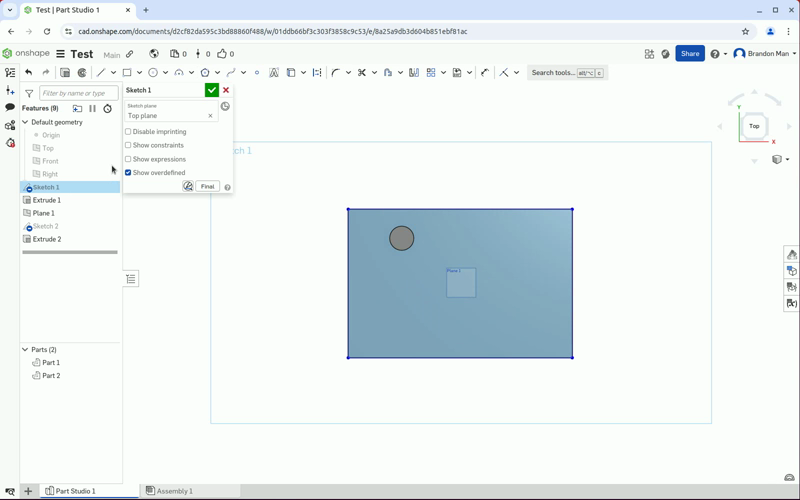
mouse_move(229, 92)
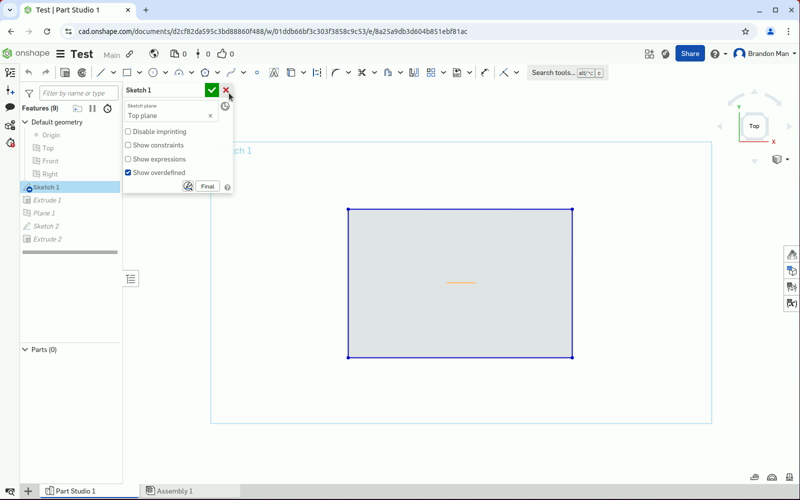
click(229, 92)
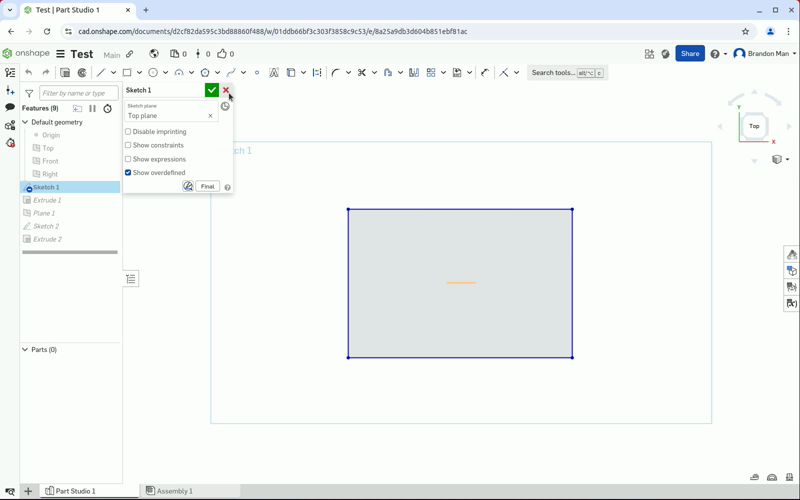
key(shift+s)
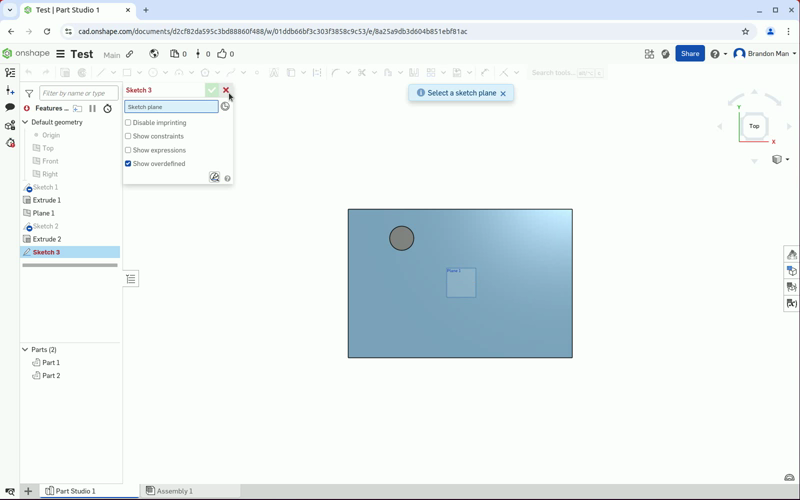
mouse_move(73, 215)
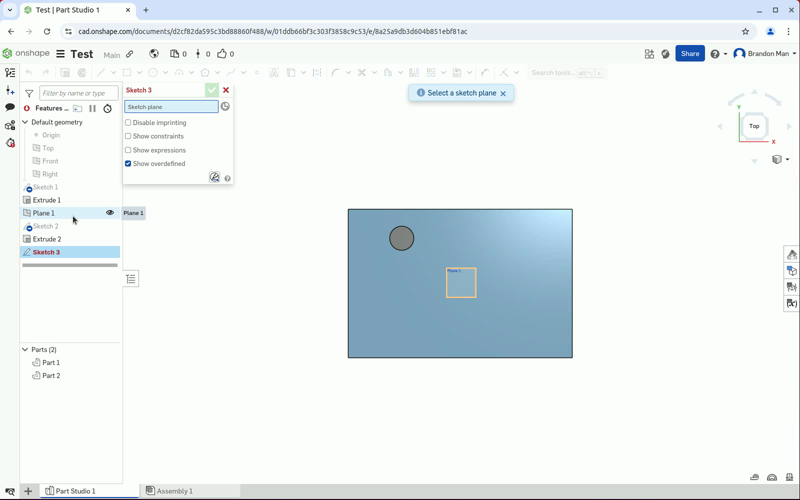
click(73, 215)
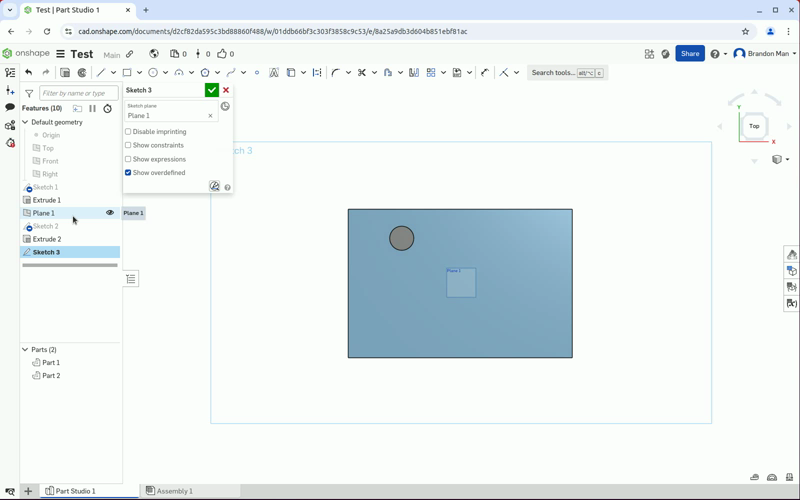
mouse_move(73, 352)
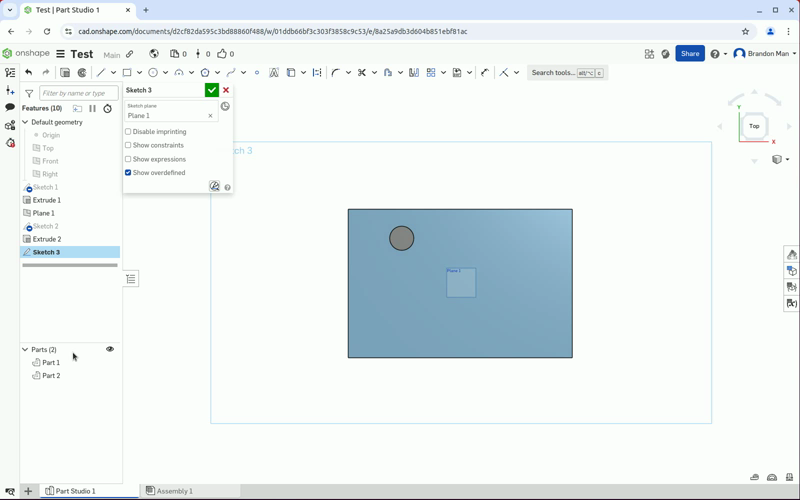
key(y)
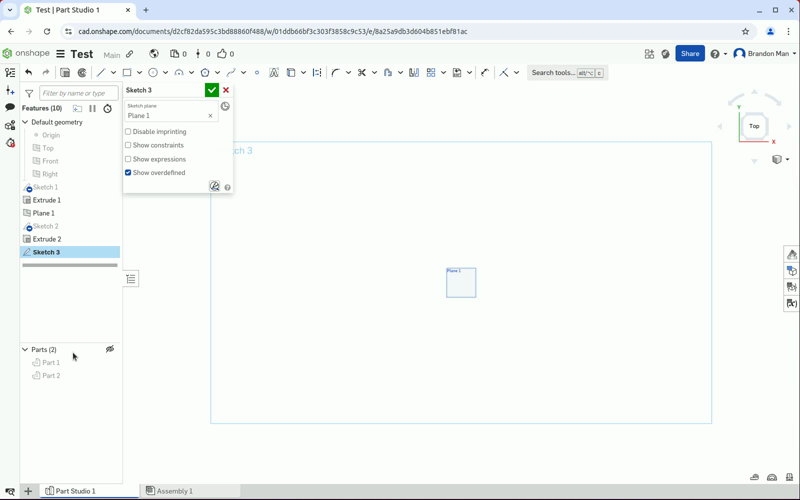
key(c)
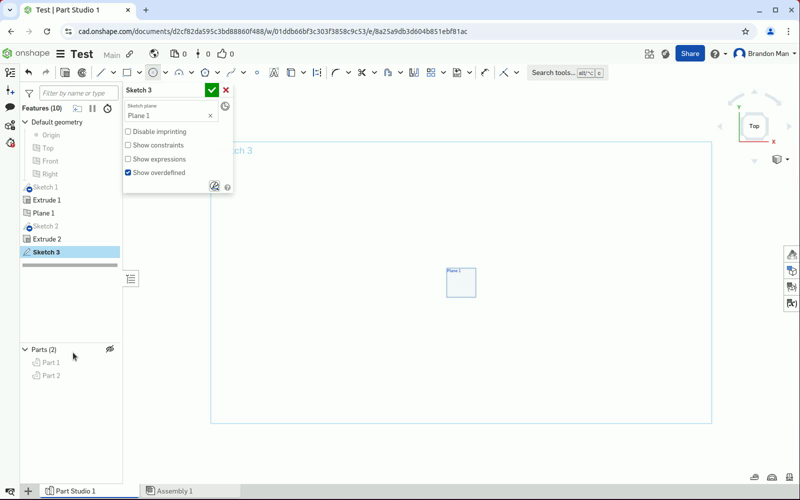
key_down(shift)
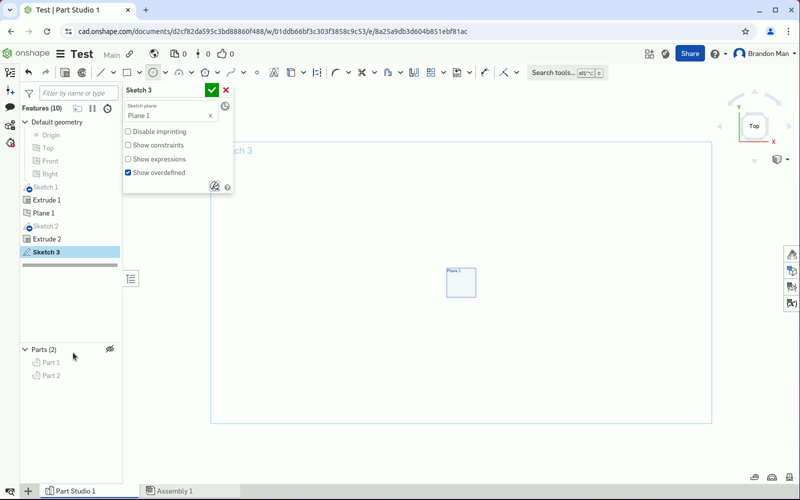
mouse_move(401, 327)
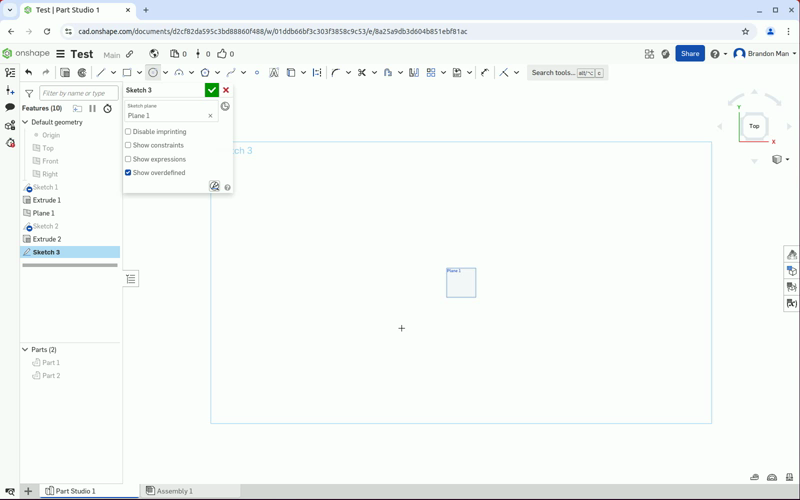
click(401, 327)
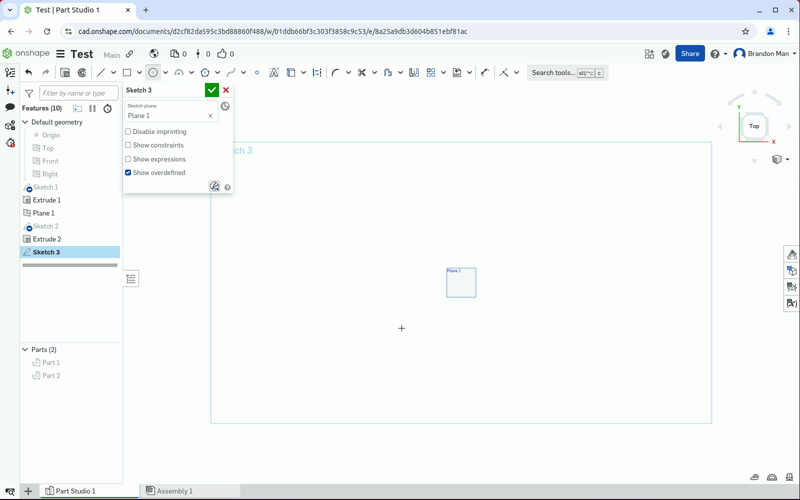
key_up(shift)
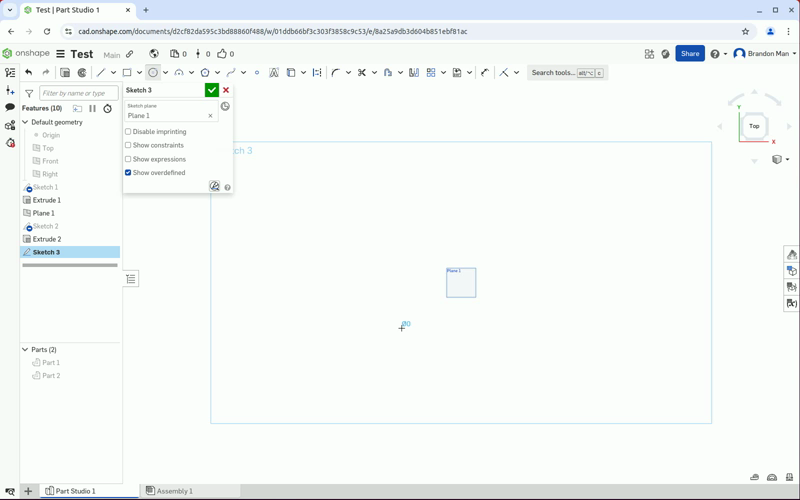
mouse_move(413, 327)
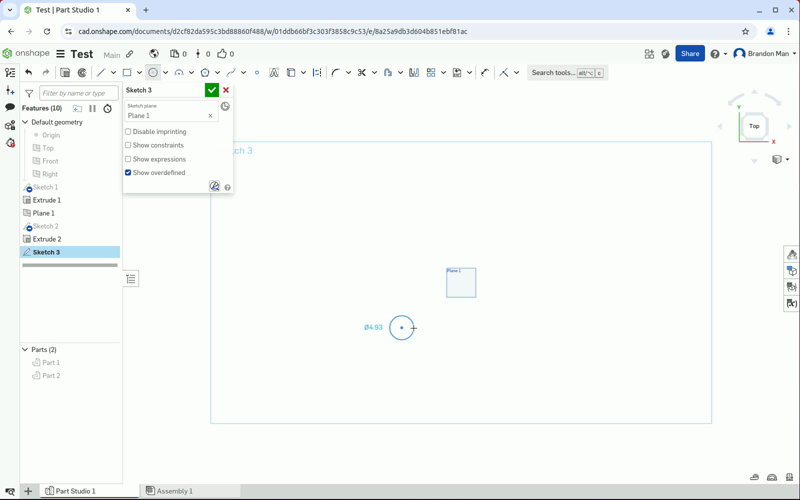
click(413, 327)
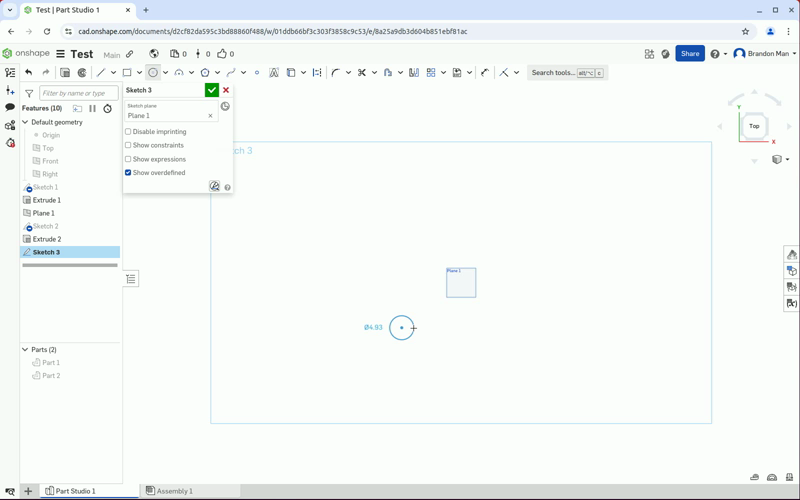
key(esc)
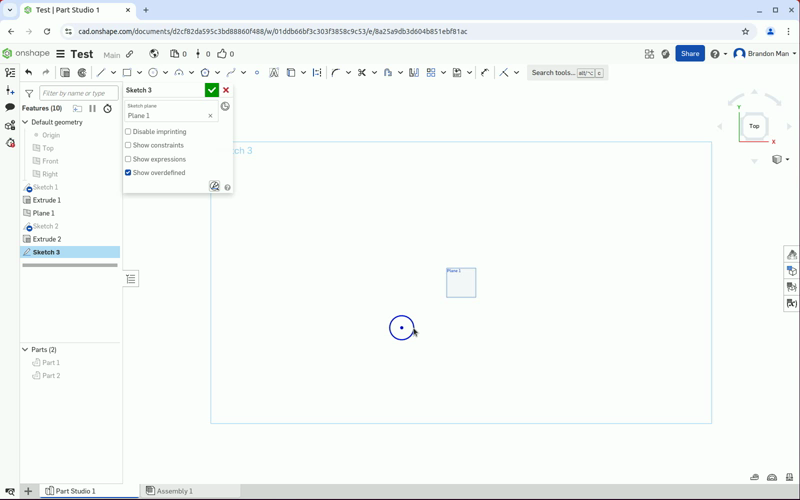
mouse_move(405, 317)
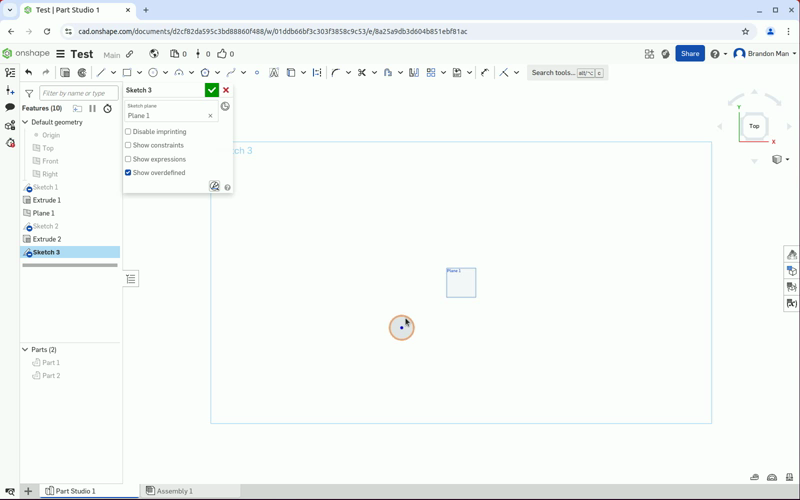
scroll(6)
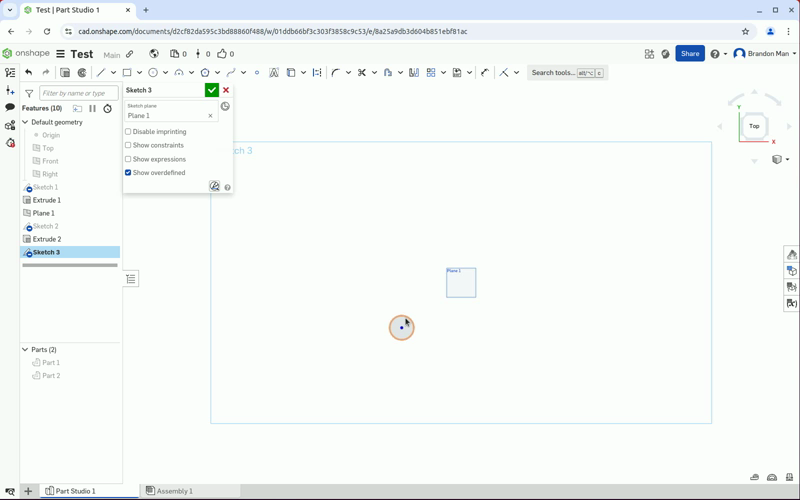
scroll(6)
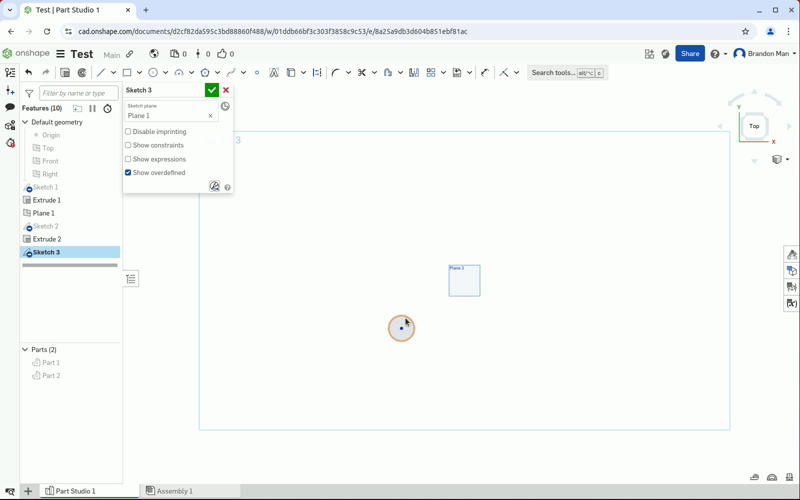
scroll(6)
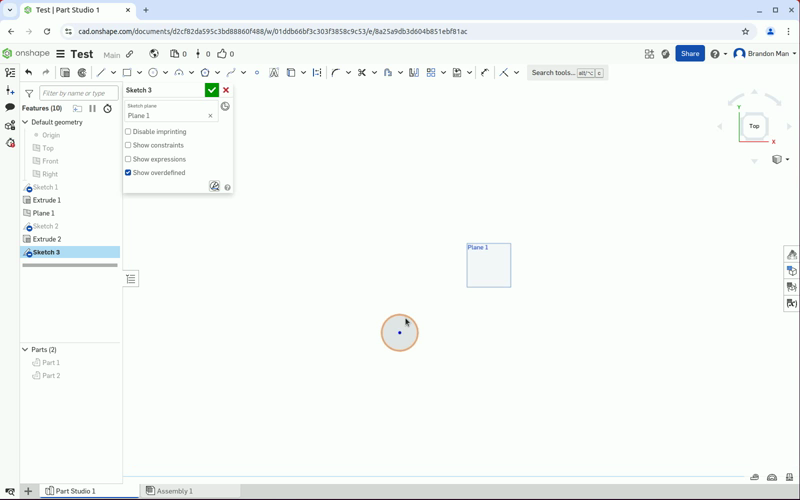
scroll(6)
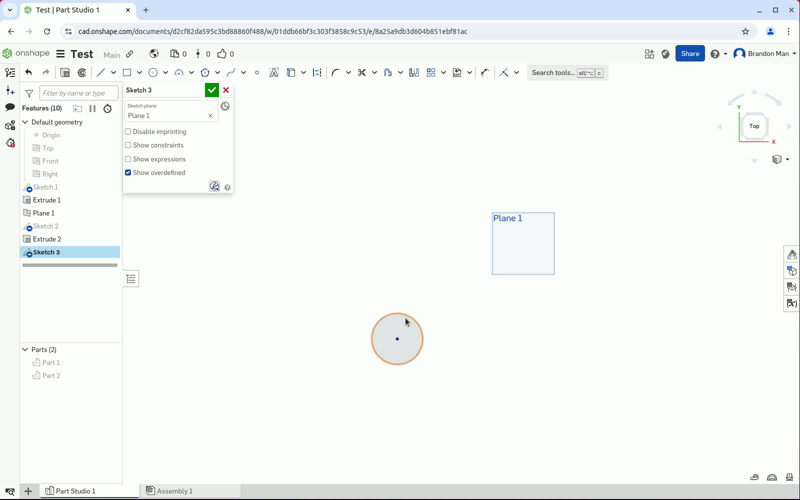
scroll(6)
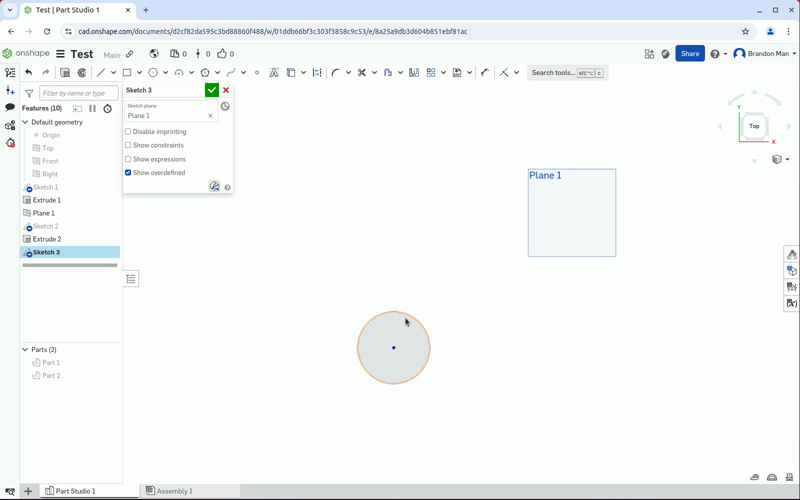
scroll(6)
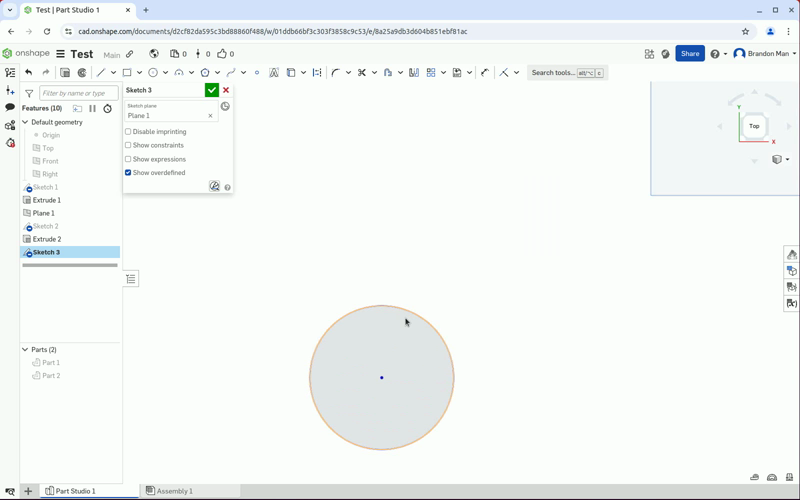
scroll(6)
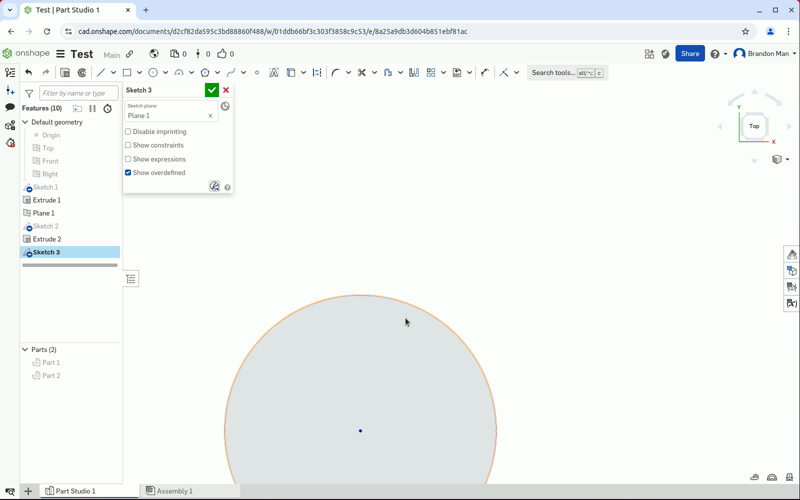
click(405, 317)
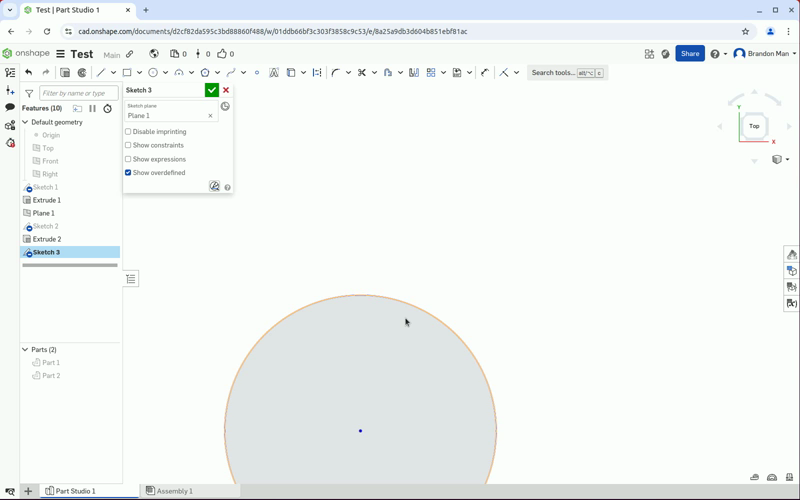
scroll(-6)
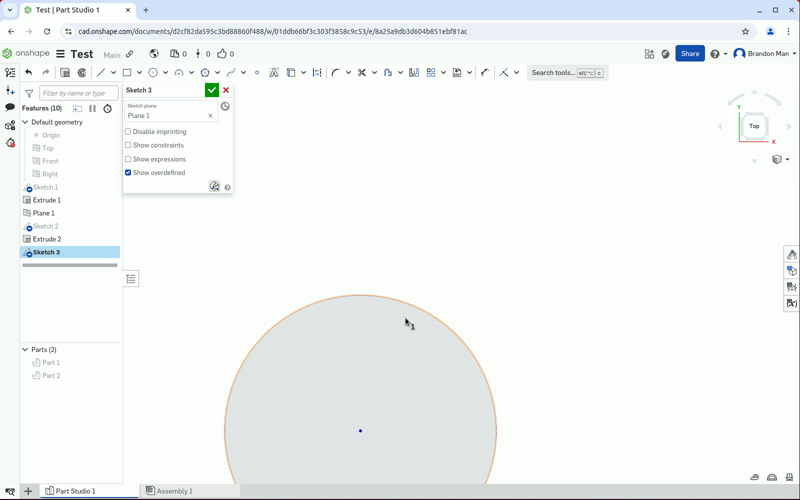
scroll(-6)
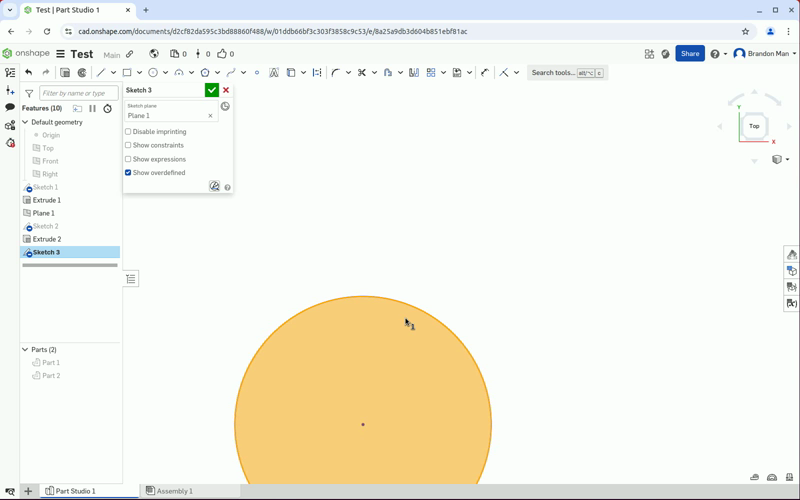
scroll(-6)
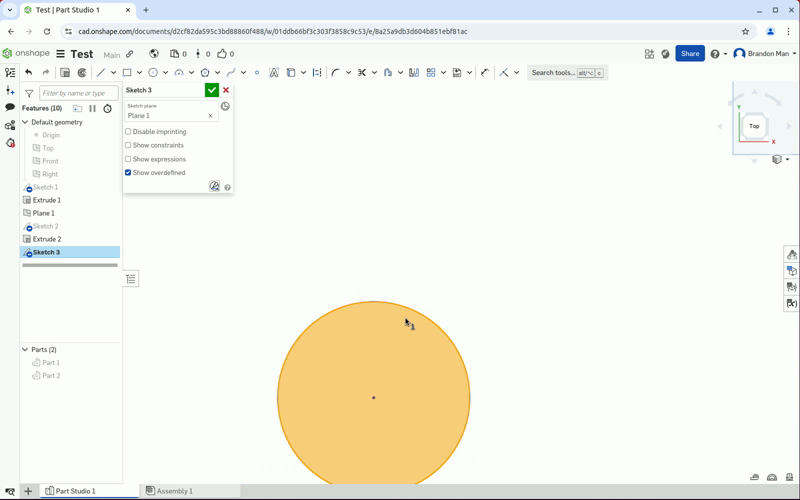
scroll(-6)
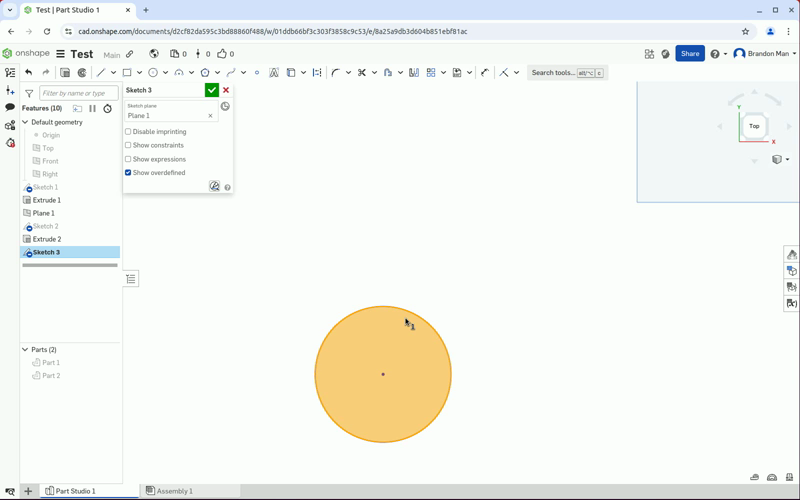
scroll(-6)
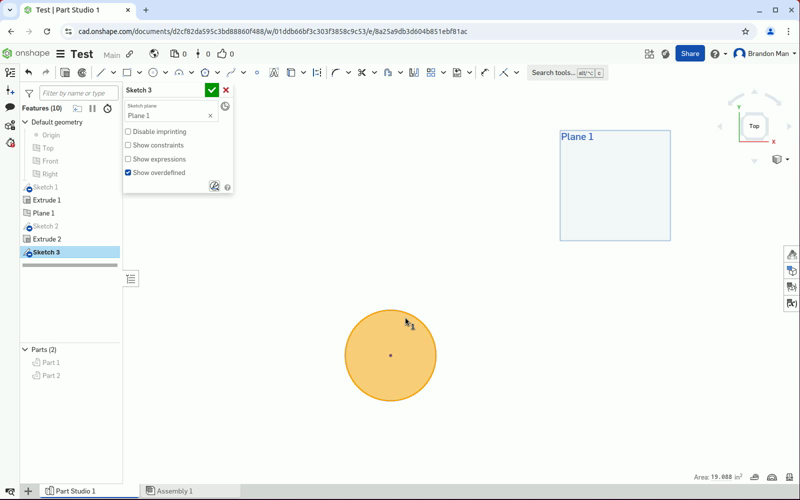
scroll(-6)
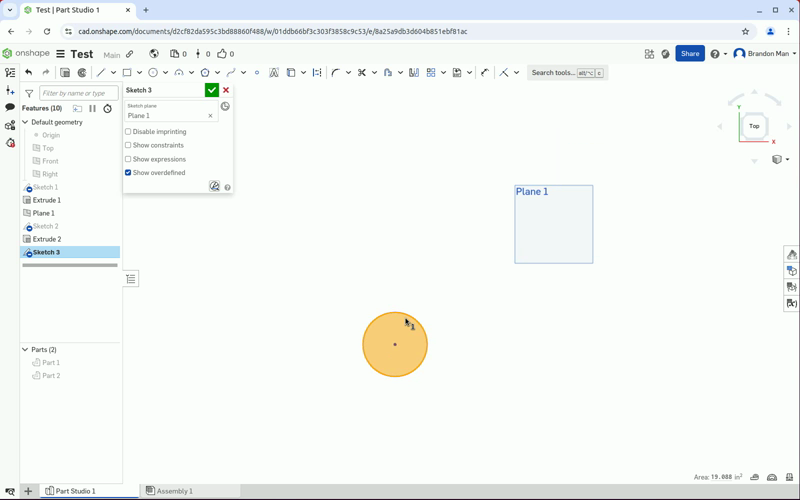
scroll(-6)
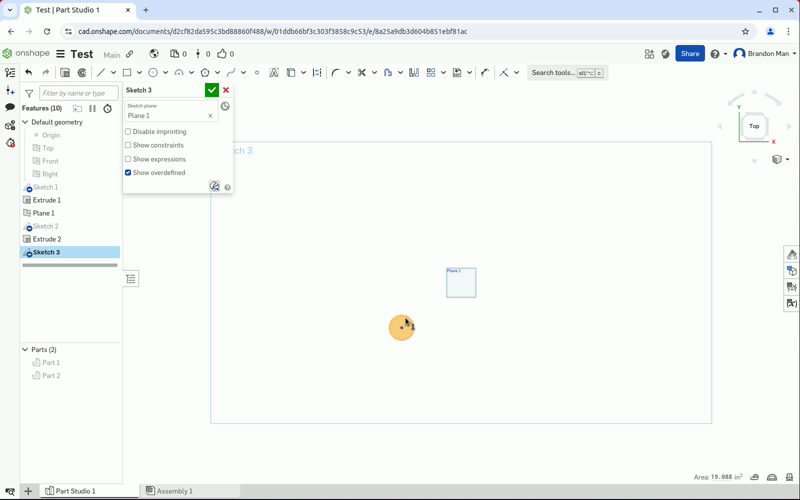
mouse_move(73, 352)
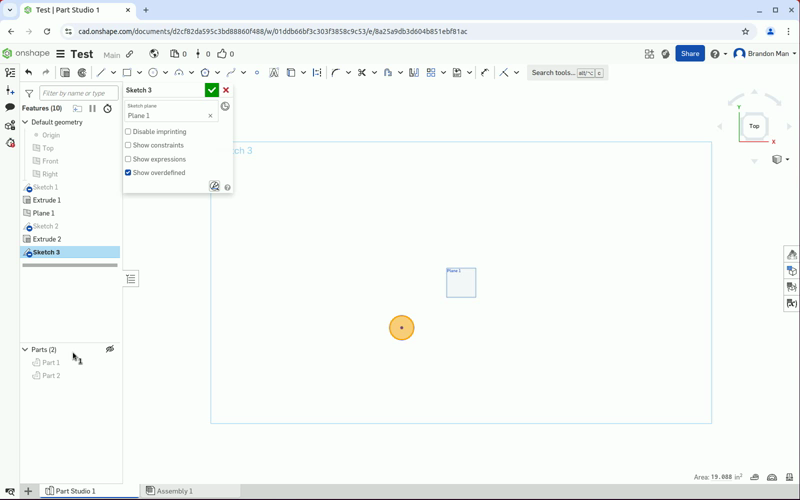
key(shift+y)
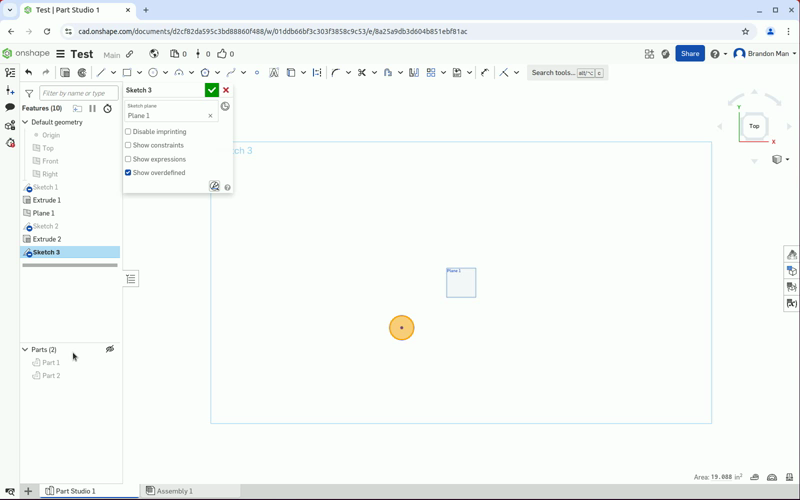
key(shift+e)
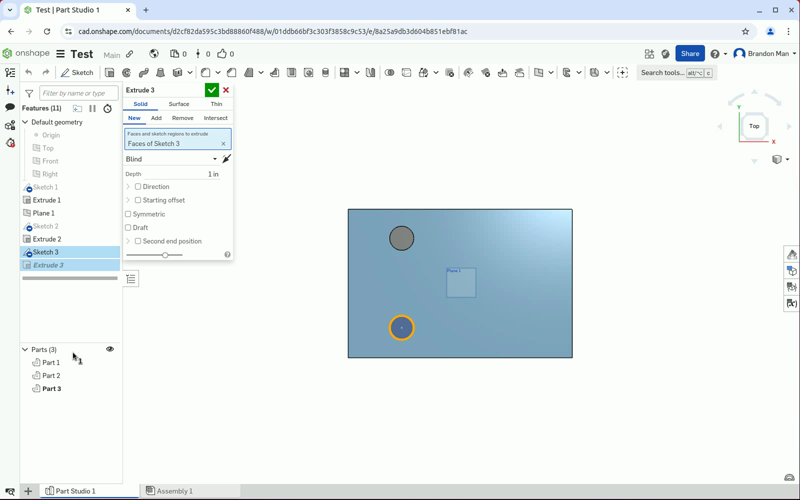
mouse_move(143, 106)
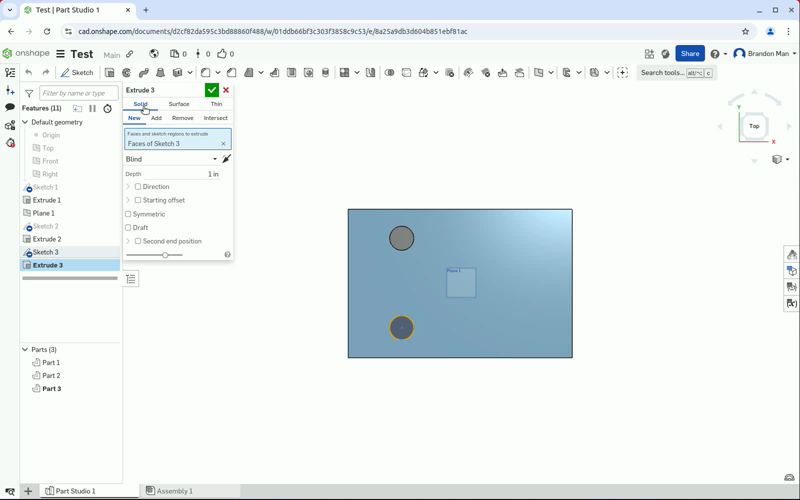
click(143, 106)
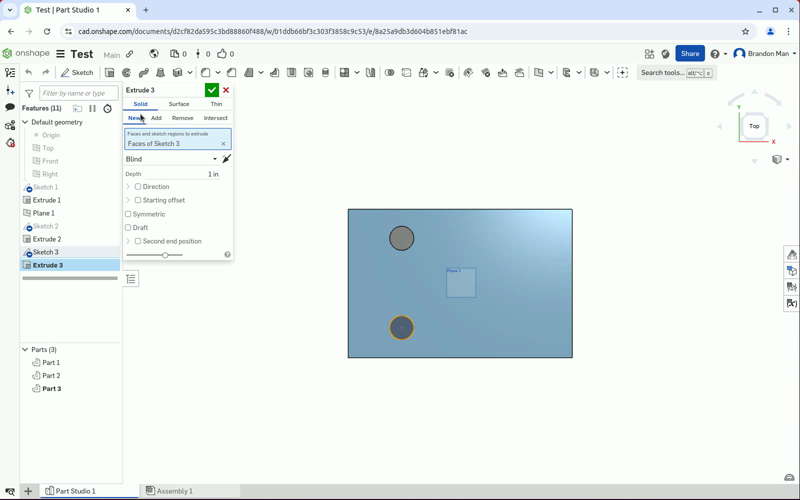
mouse_move(137, 120)
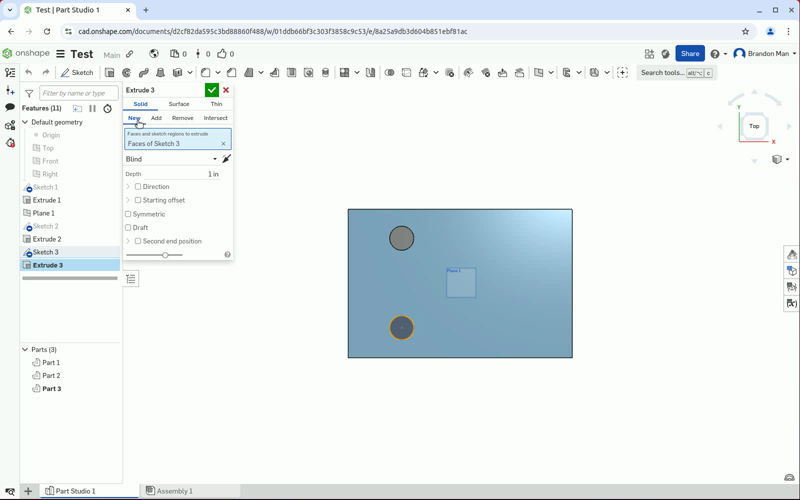
click(137, 120)
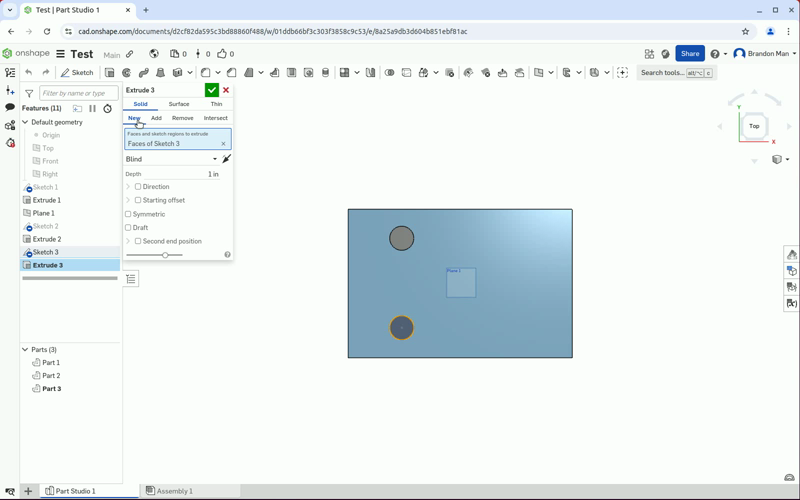
key(tab, 4)
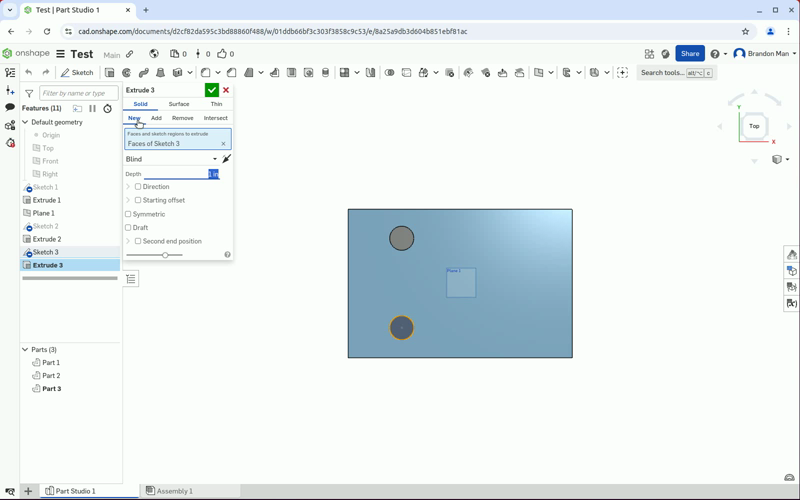
text(15.405)
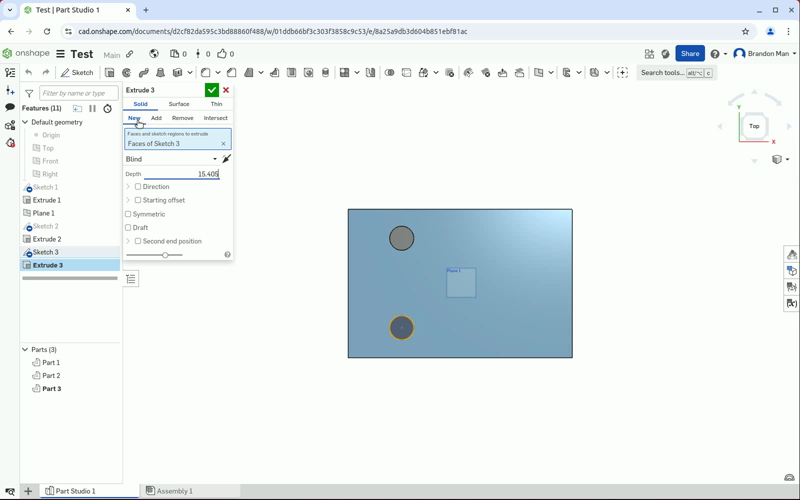
key(enter)
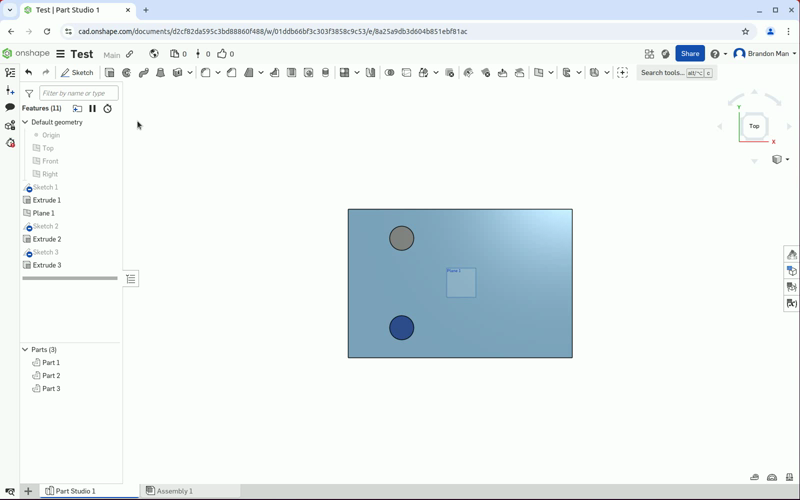
key(shift+h)
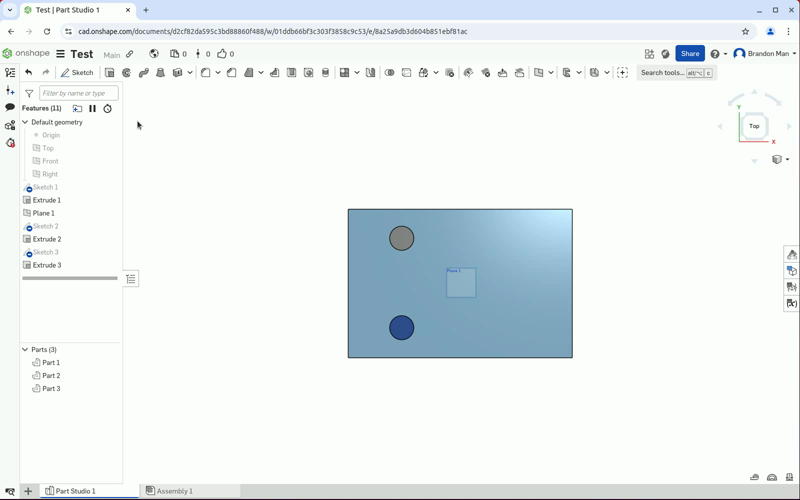
key(shift+h)
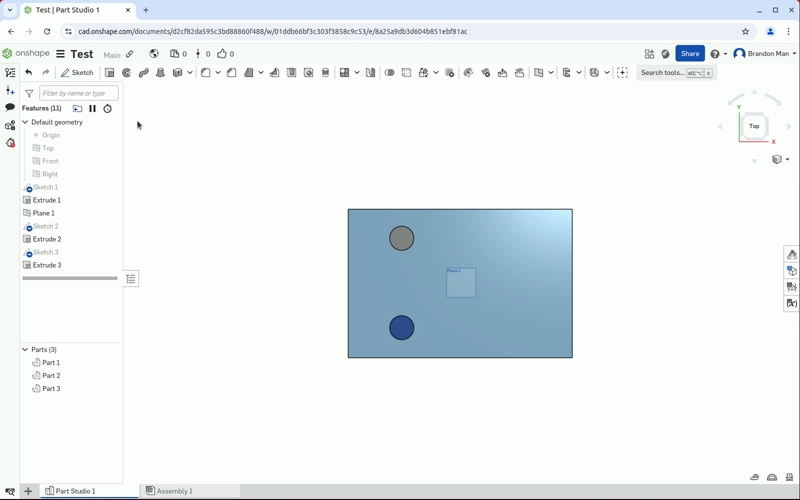
mouse_move(73, 189)
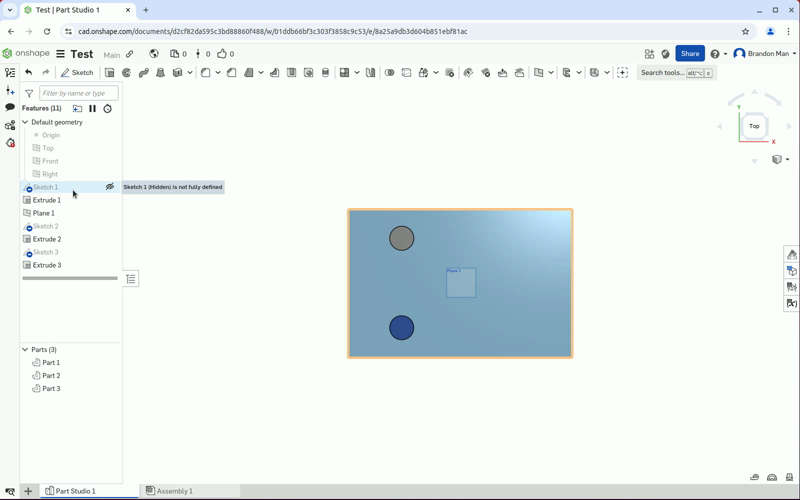
click(73, 189)
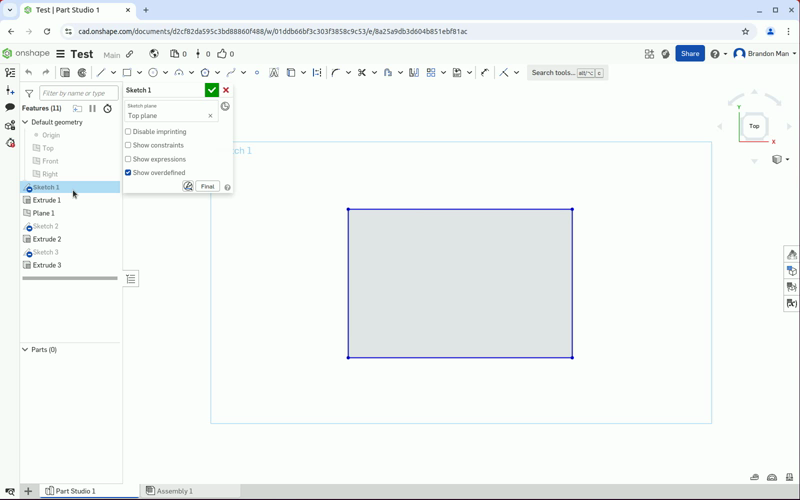
mouse_move(229, 92)
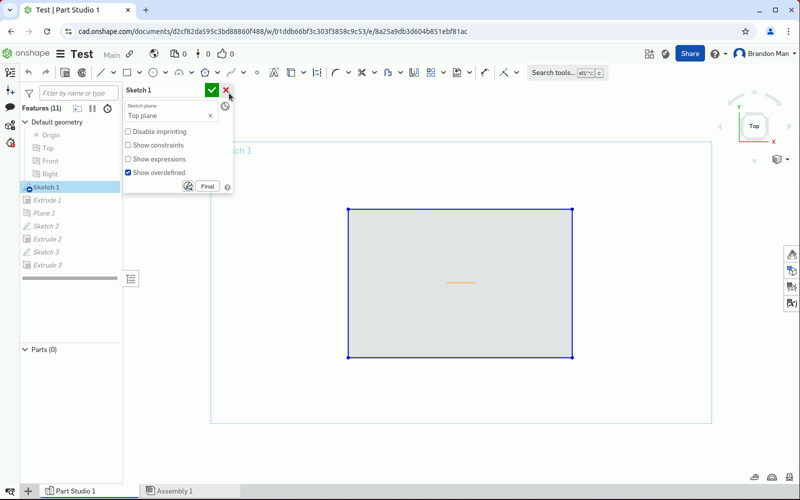
click(229, 92)
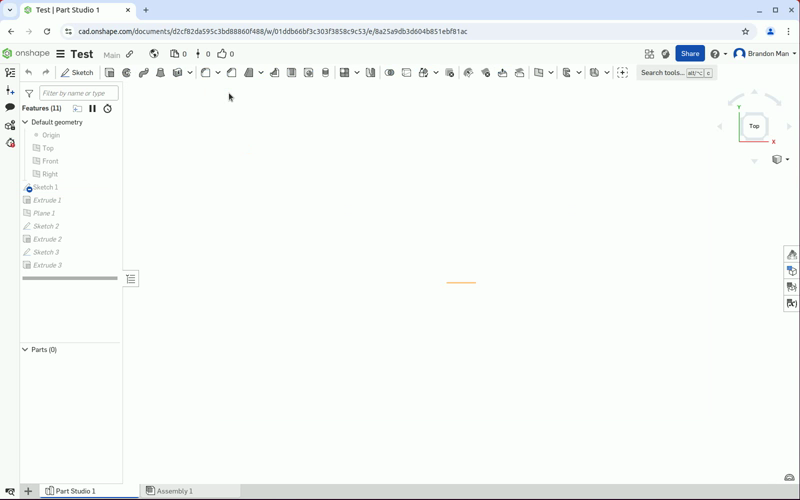
key(shift+s)
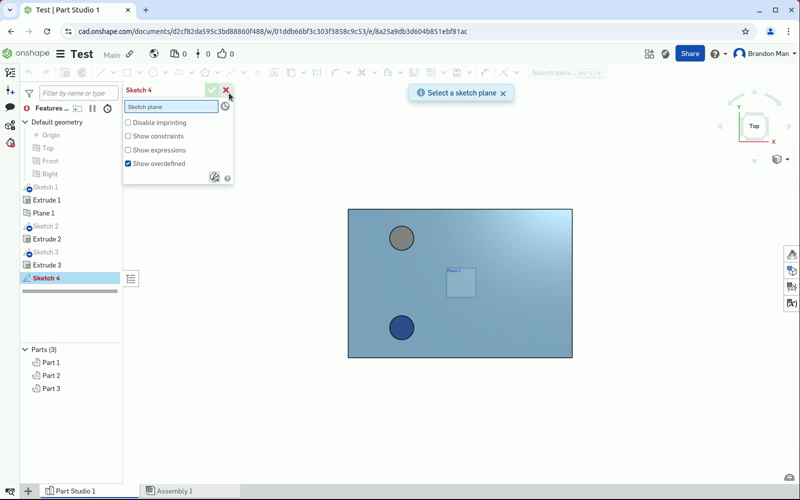
mouse_move(73, 215)
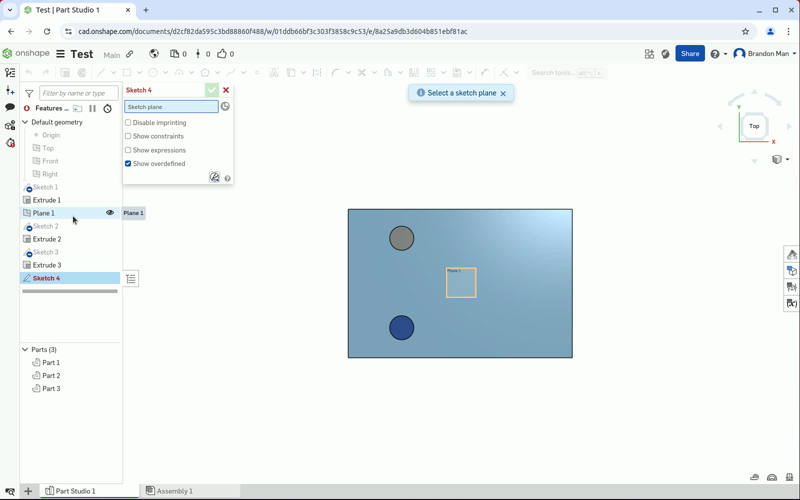
click(73, 215)
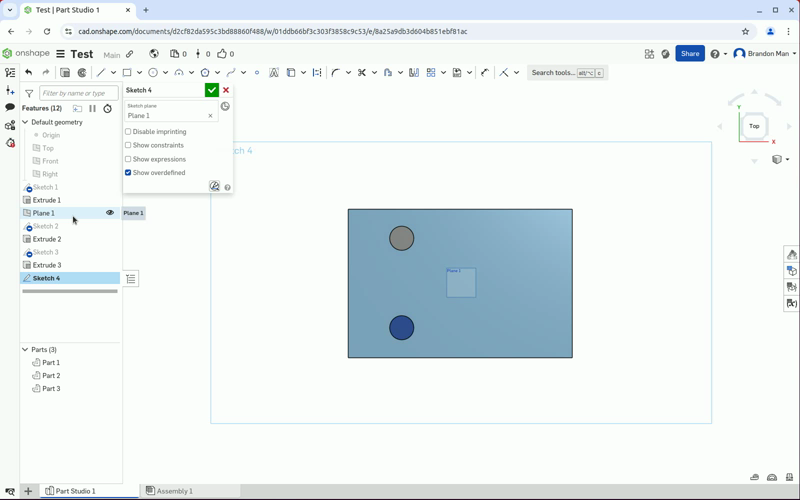
mouse_move(73, 352)
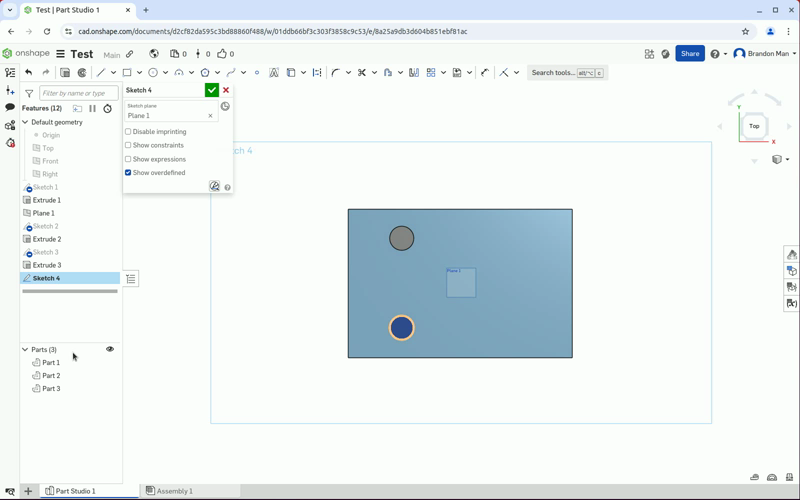
key(y)
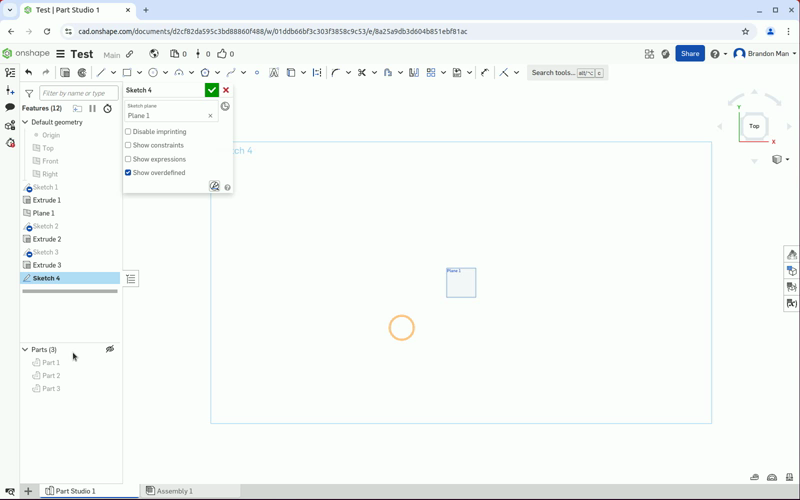
key(l)
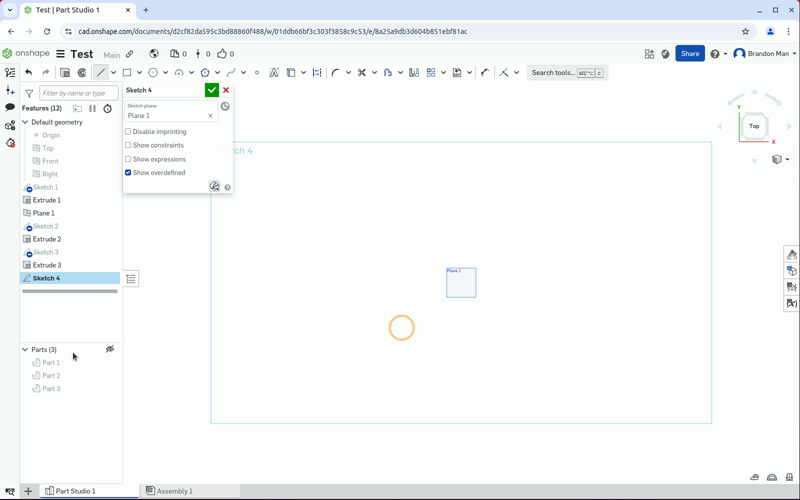
key_down(shift)
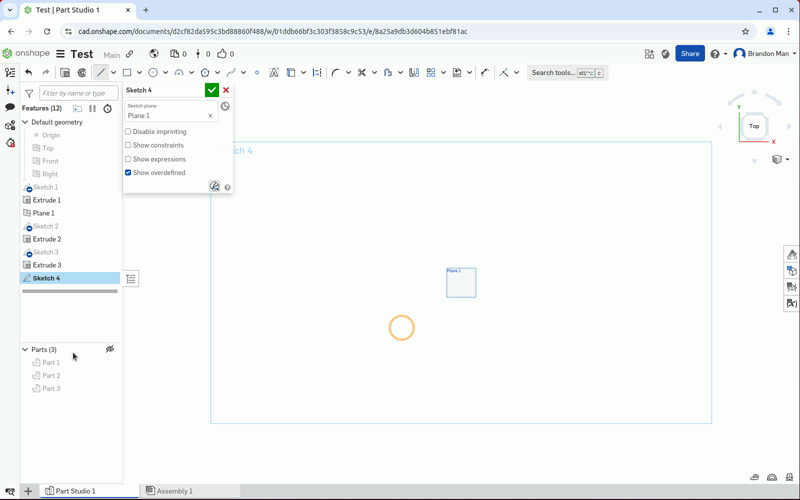
mouse_move(508, 238)
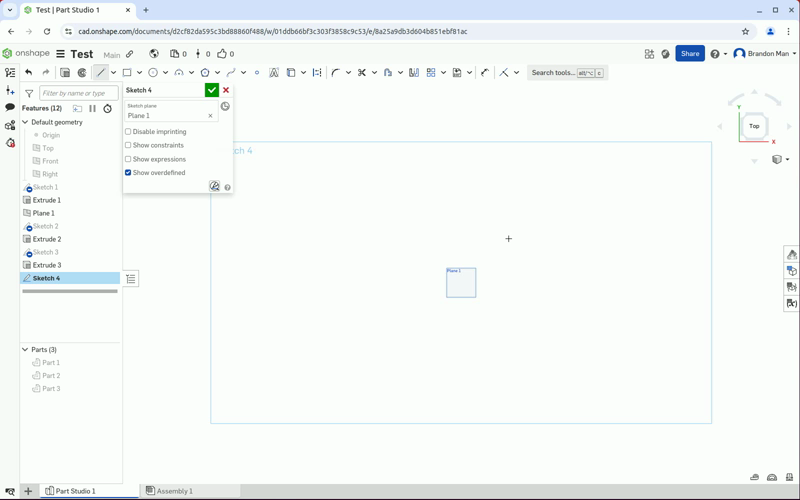
click(508, 238)
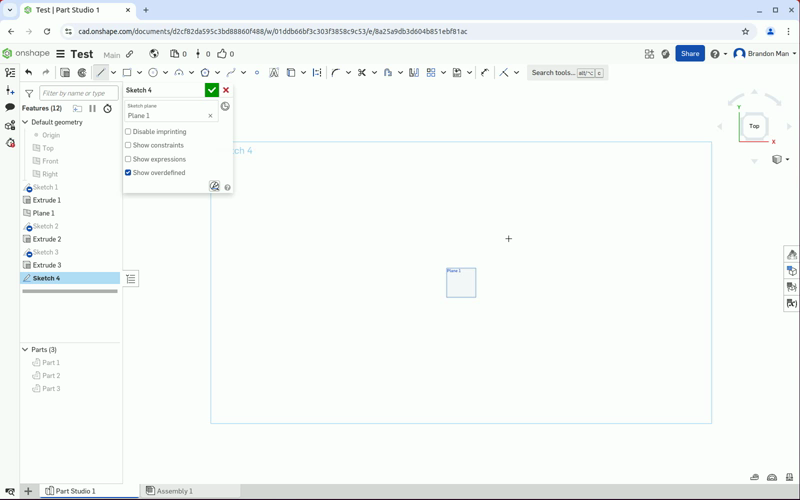
key_up(shift)
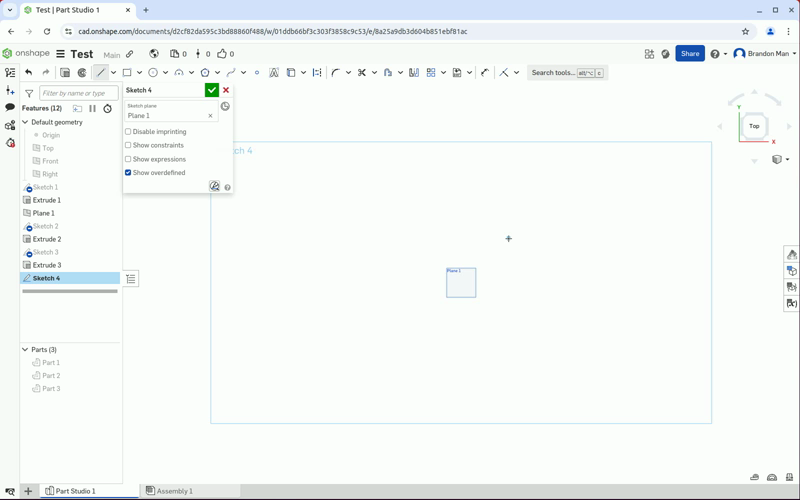
key_down(shift)
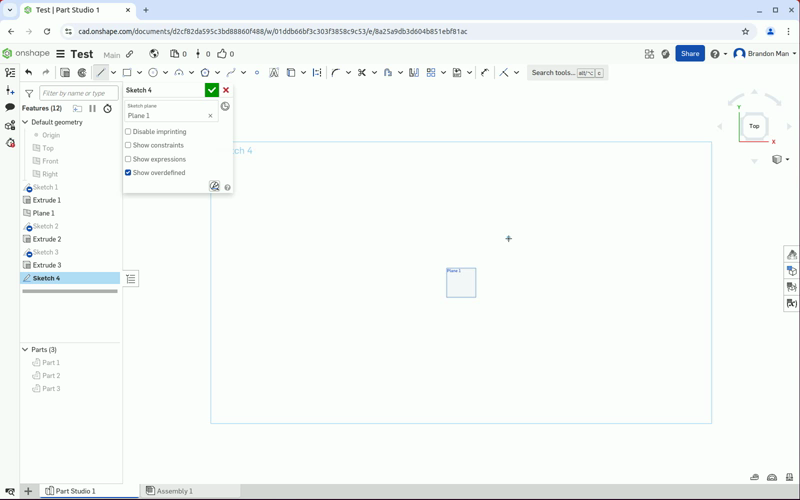
mouse_move(538, 238)
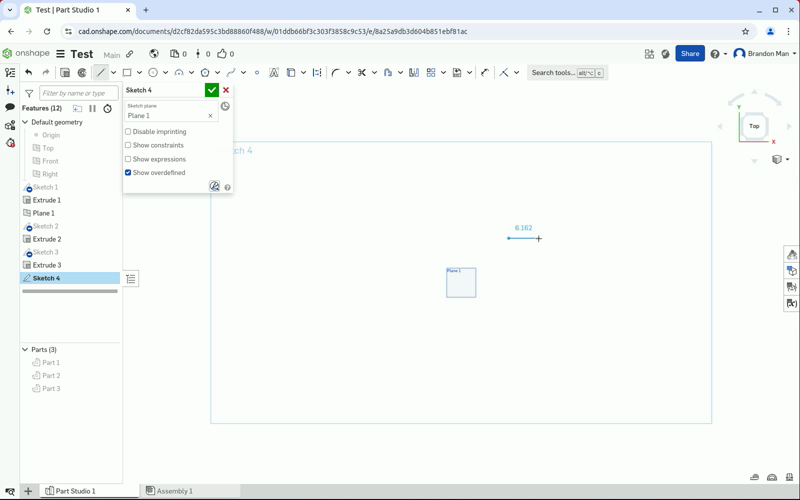
mouse_move(521, 238)
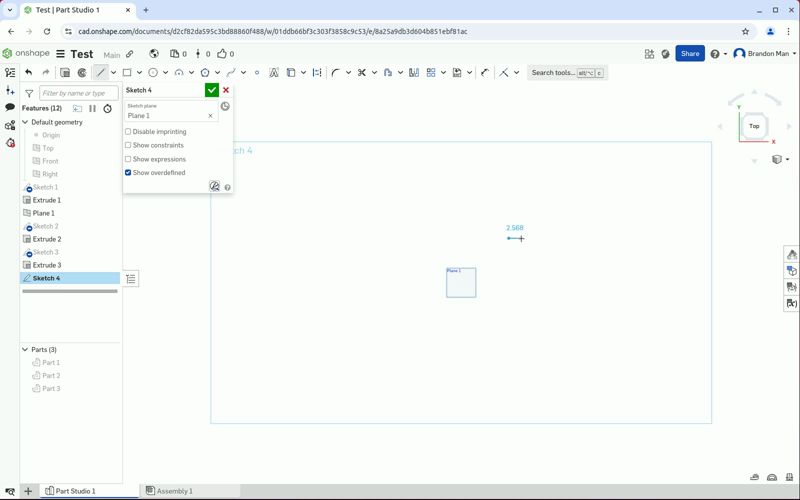
click(521, 238)
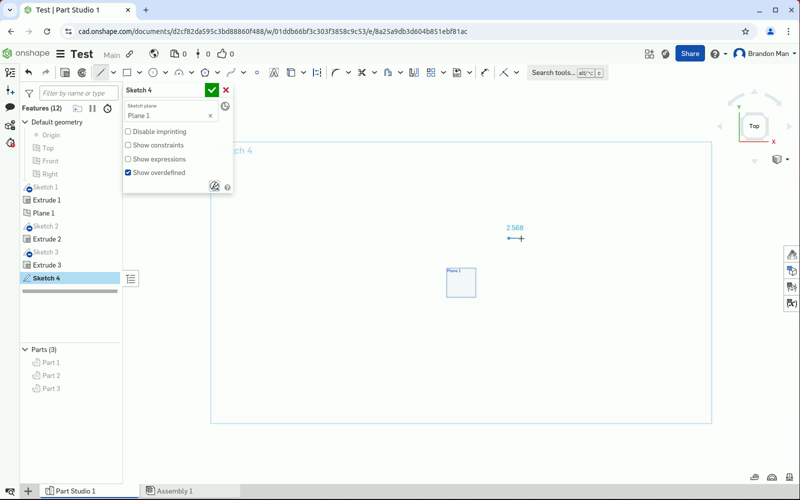
key_up(shift)
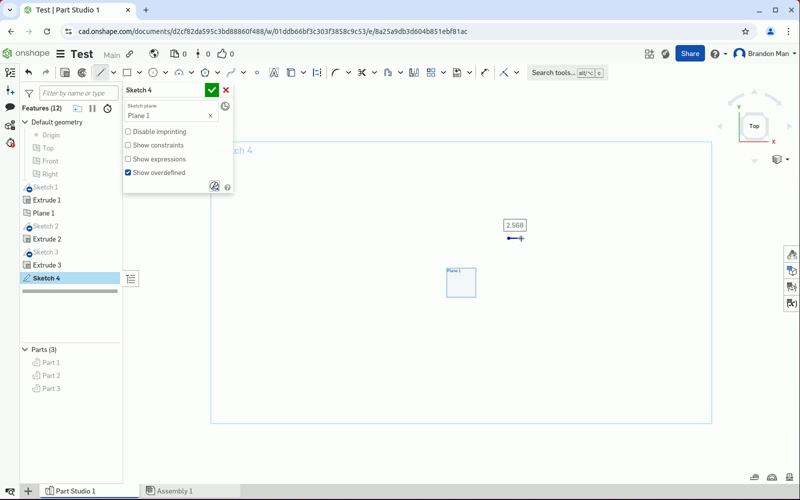
key_down(shift)
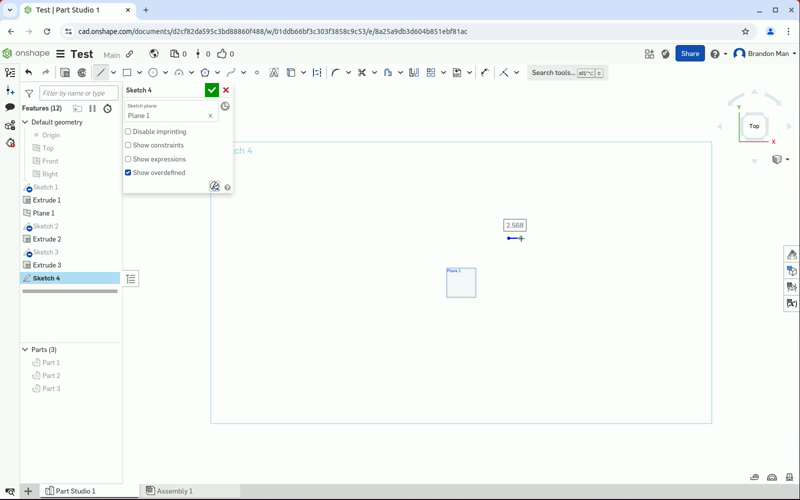
mouse_move(551, 238)
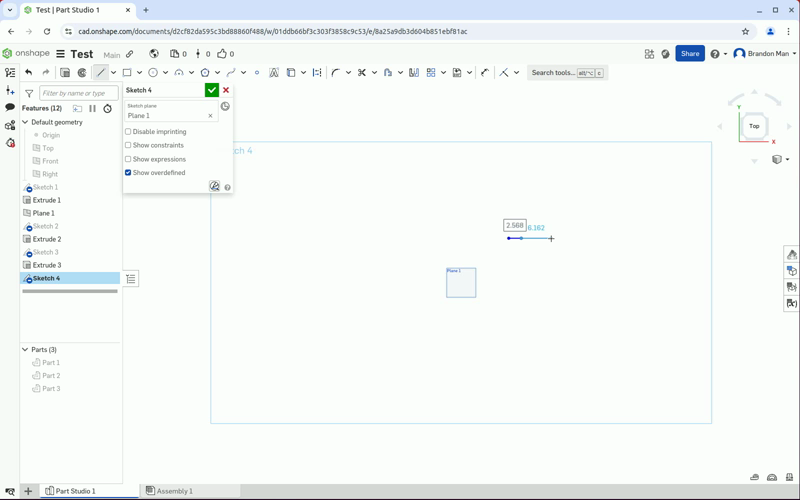
mouse_move(521, 250)
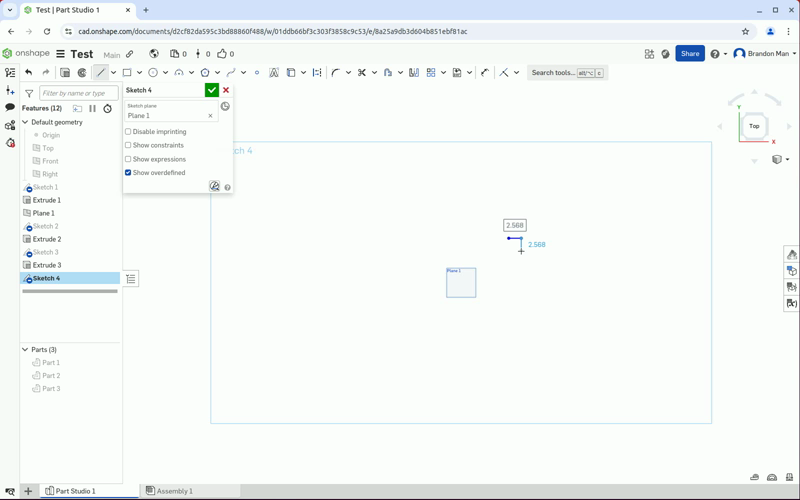
click(521, 250)
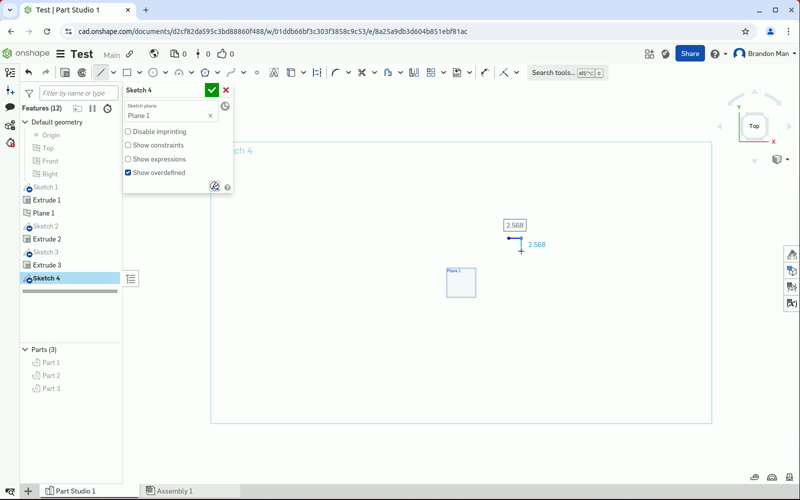
key_up(shift)
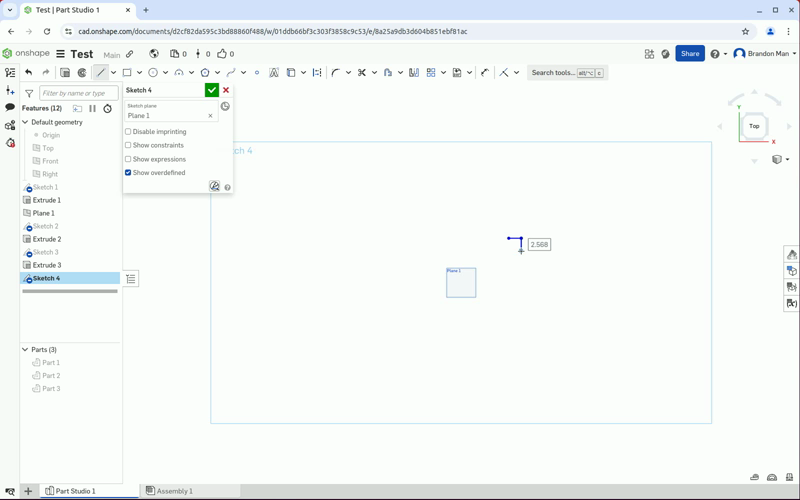
key(esc)
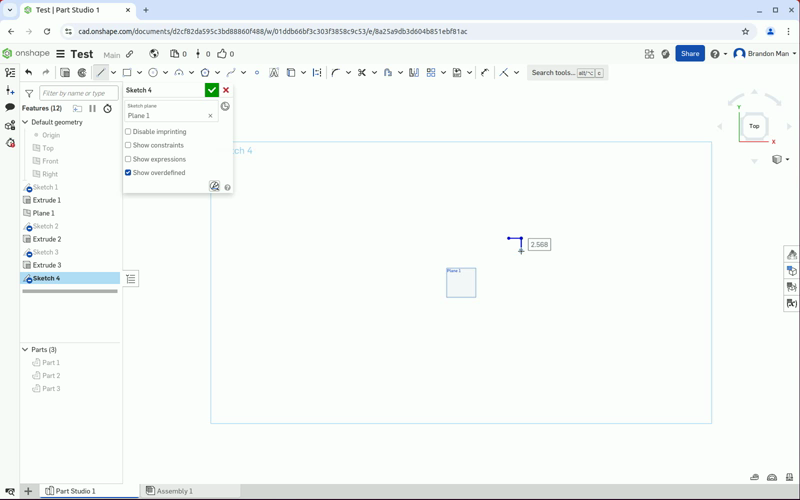
key(a)
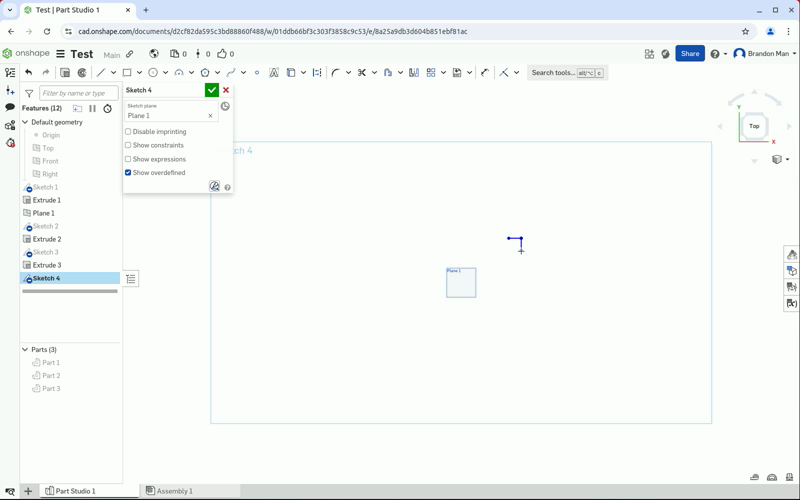
mouse_move(521, 250)
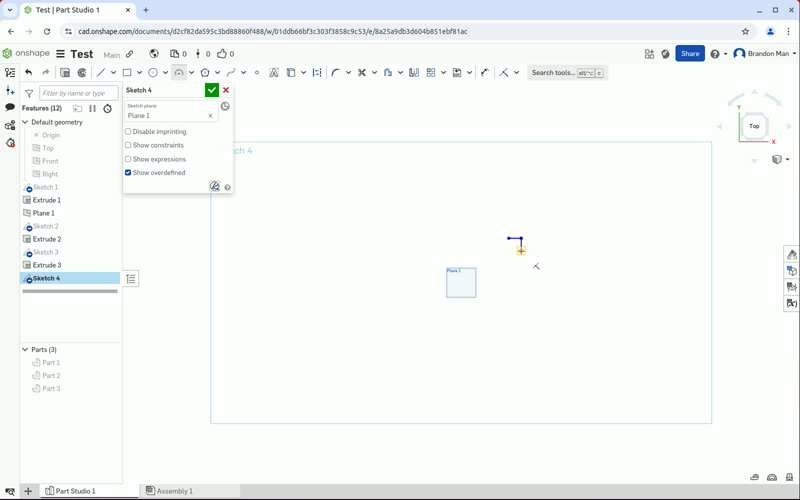
click(521, 250)
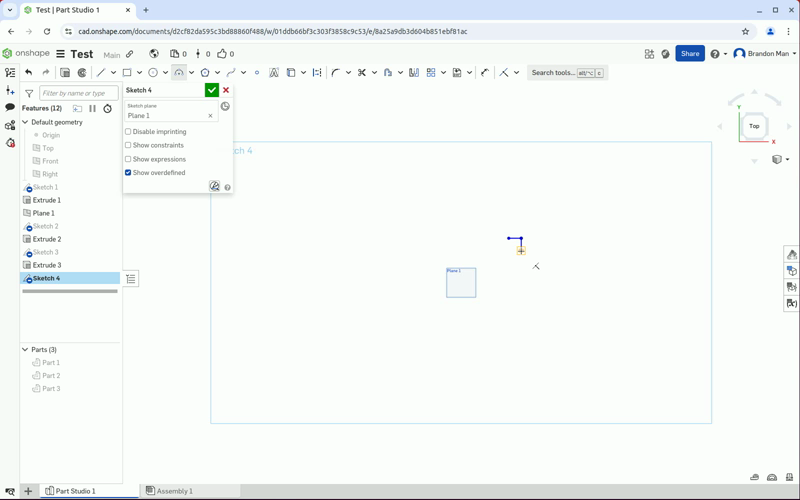
mouse_move(508, 238)
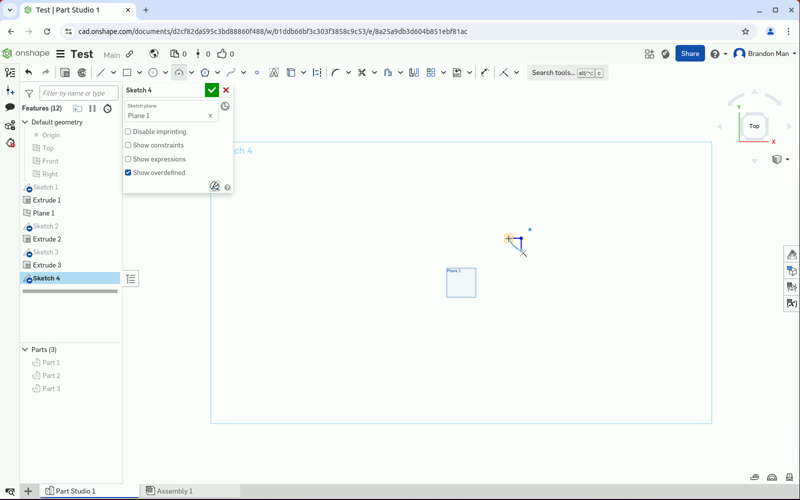
click(508, 238)
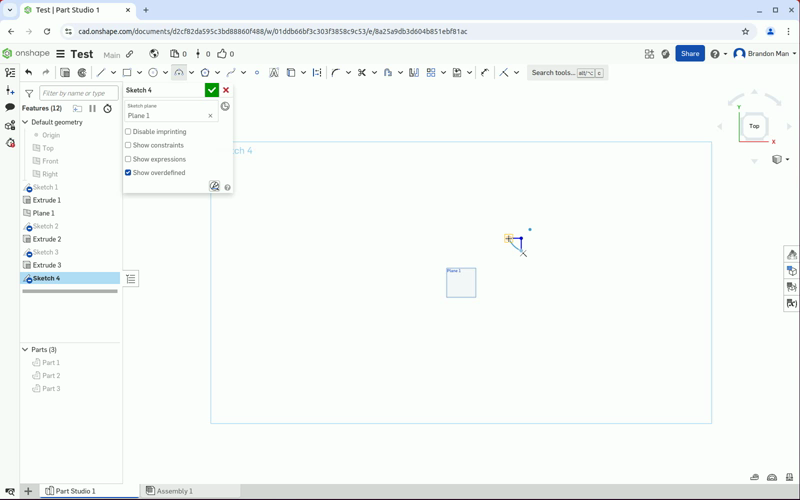
key_down(shift)
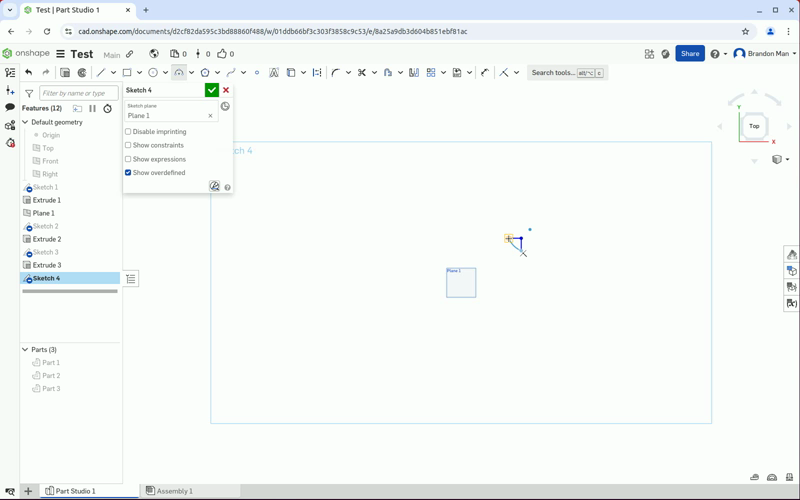
mouse_move(529, 229)
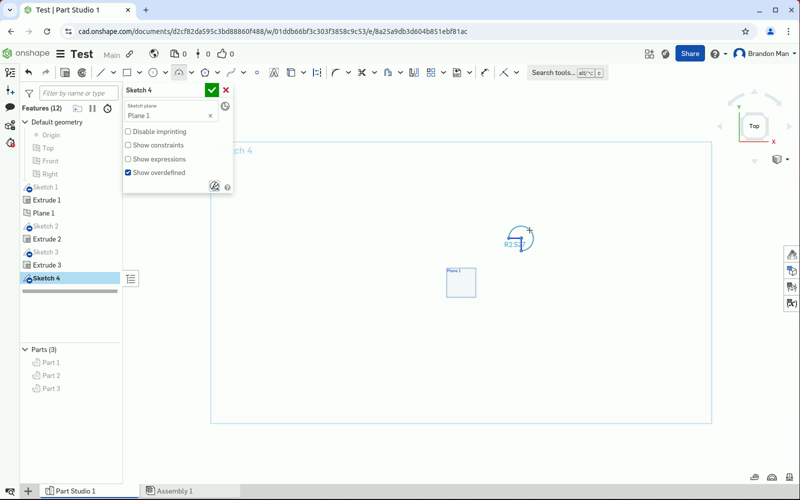
click(529, 229)
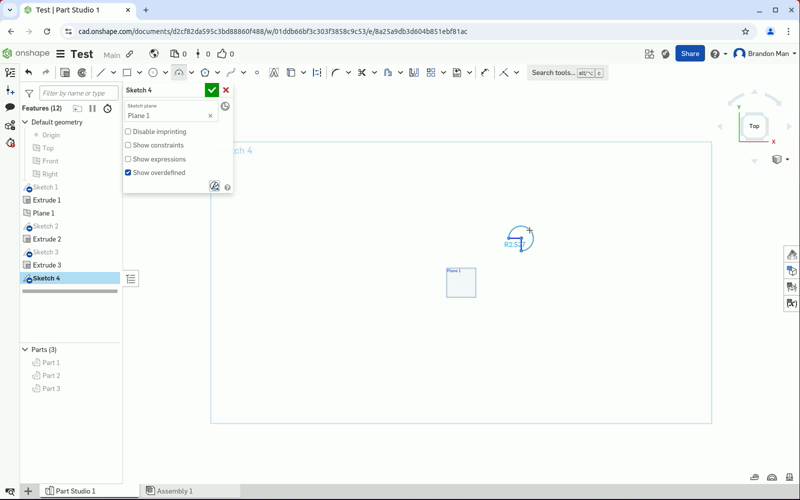
key_up(shift)
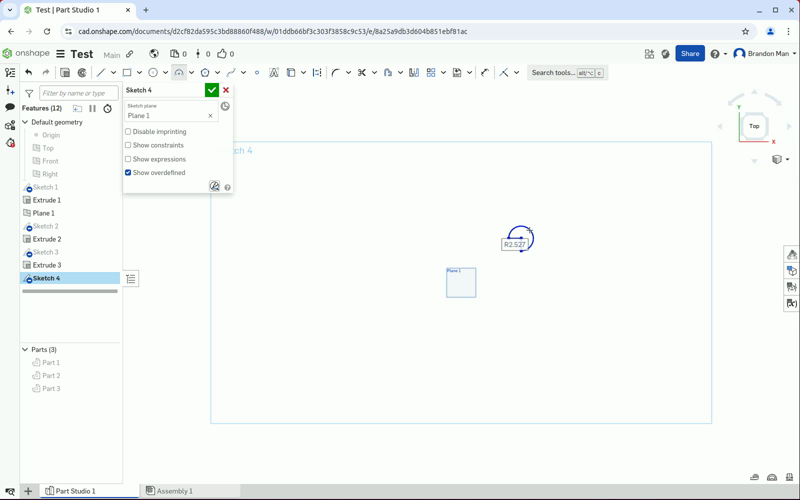
key(esc)
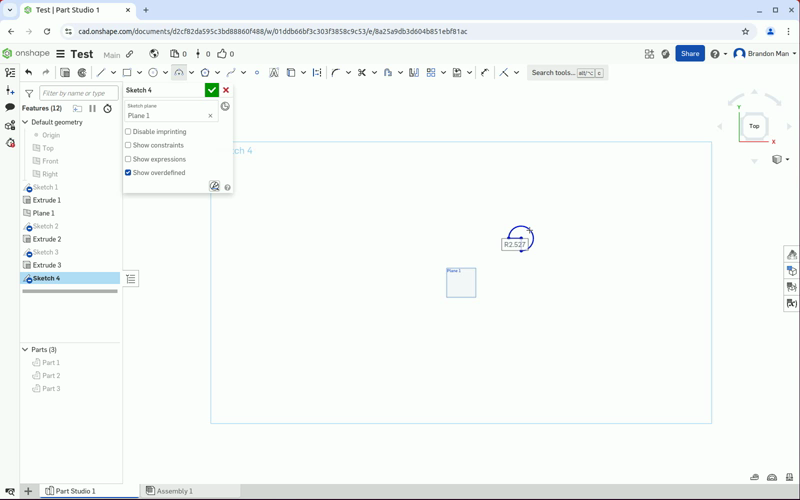
mouse_move(511, 234)
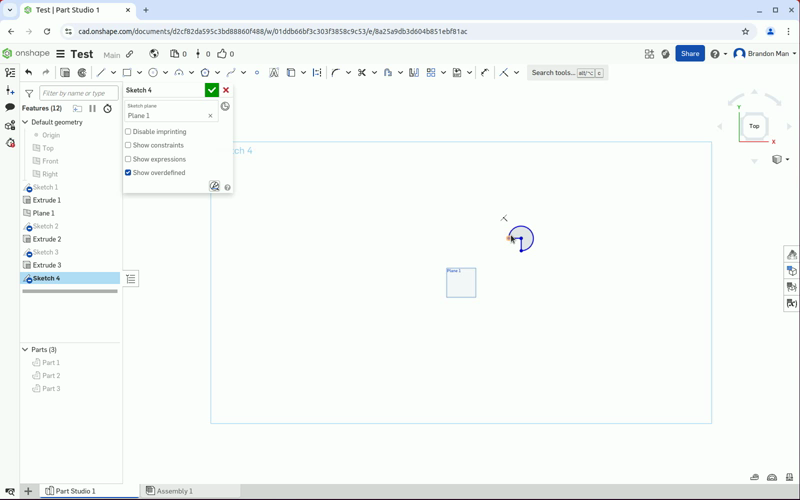
scroll(6)
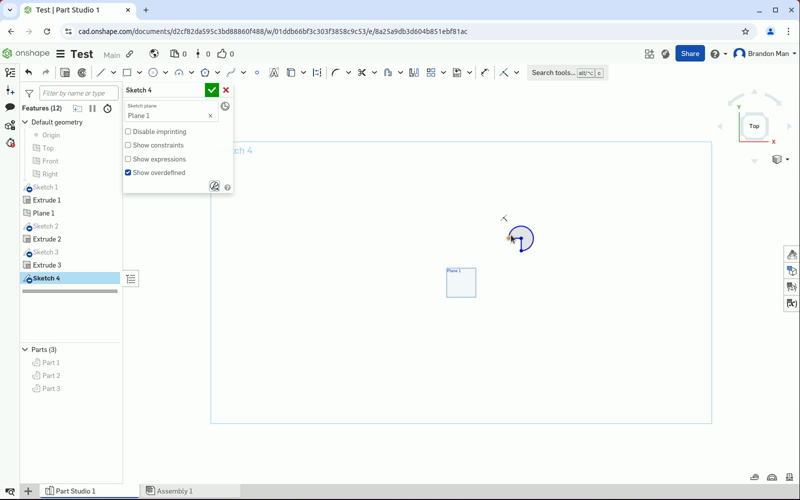
scroll(6)
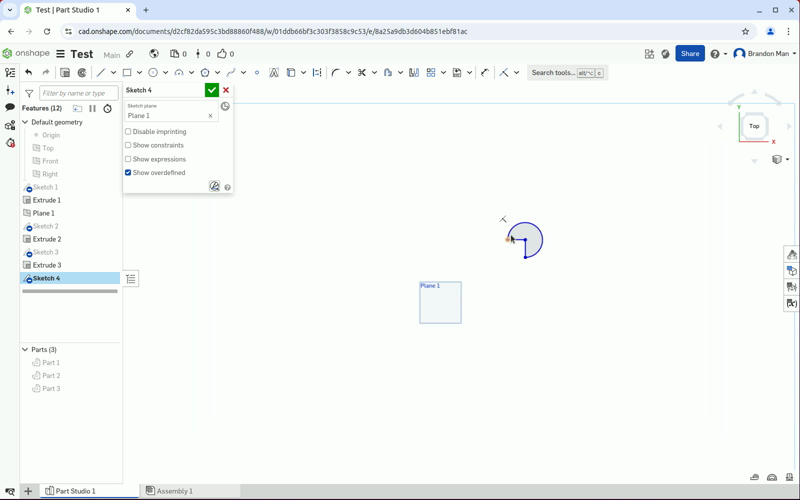
scroll(6)
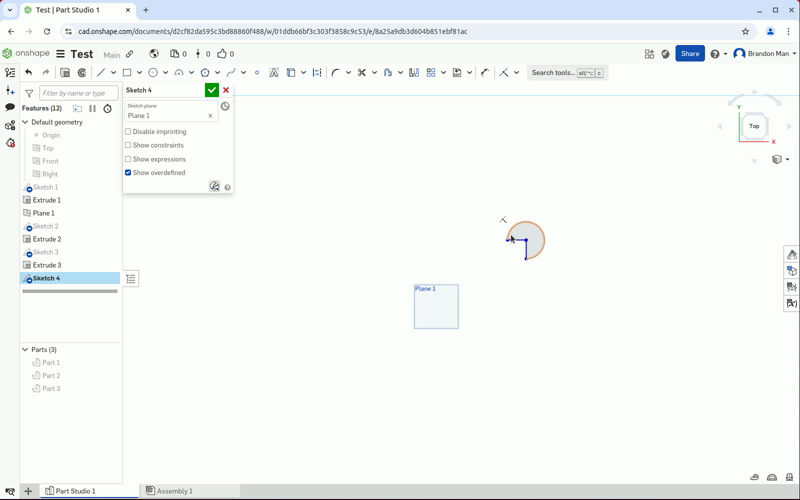
scroll(6)
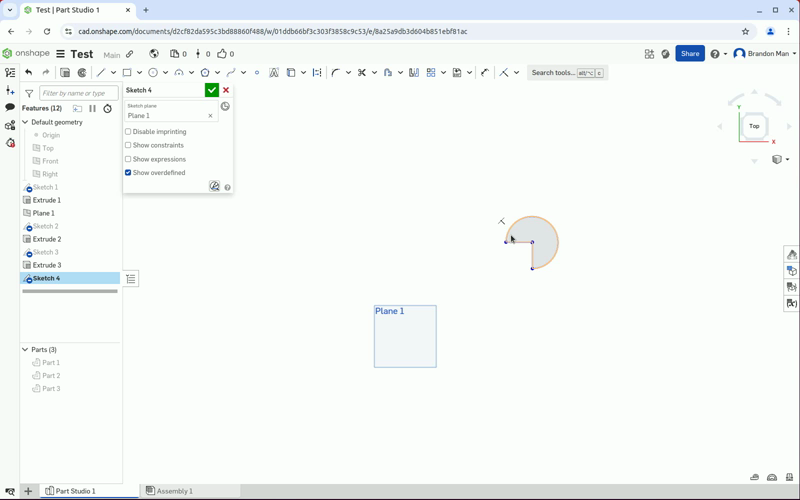
scroll(6)
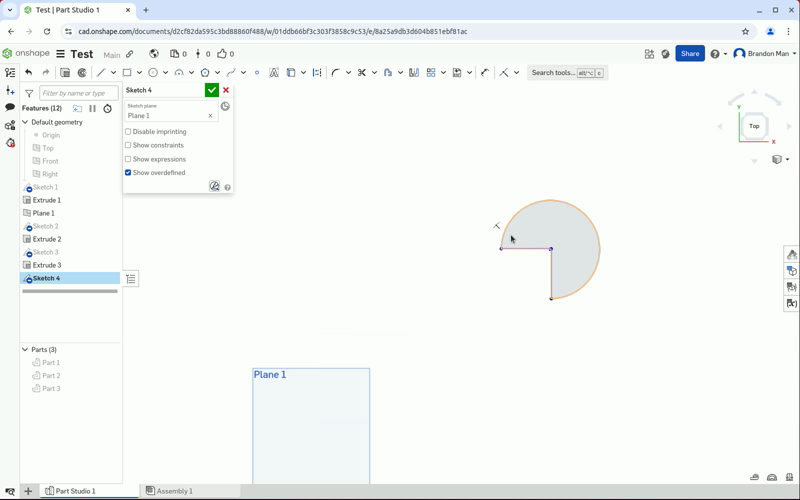
scroll(6)
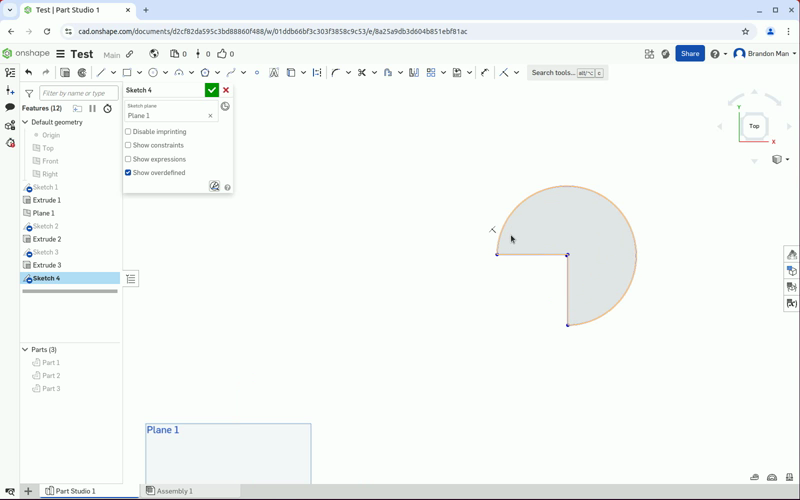
scroll(6)
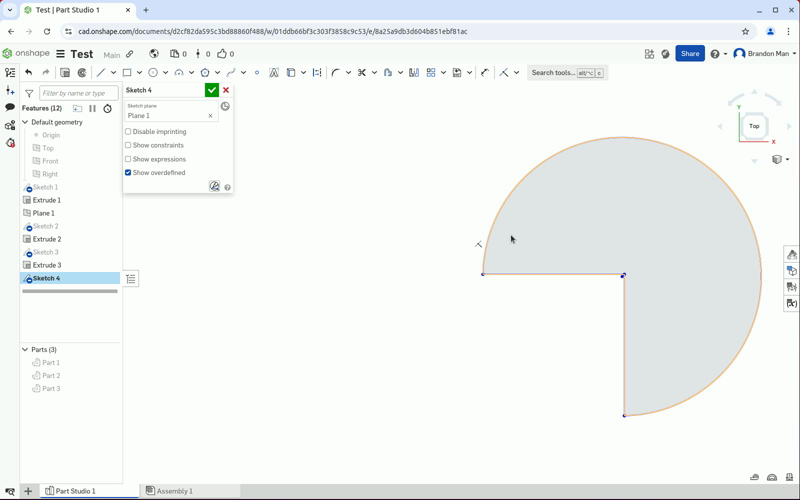
click(511, 234)
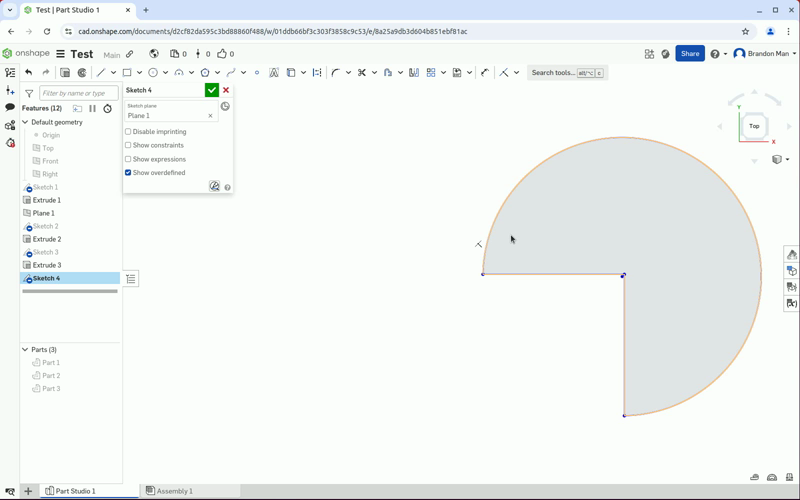
scroll(-6)
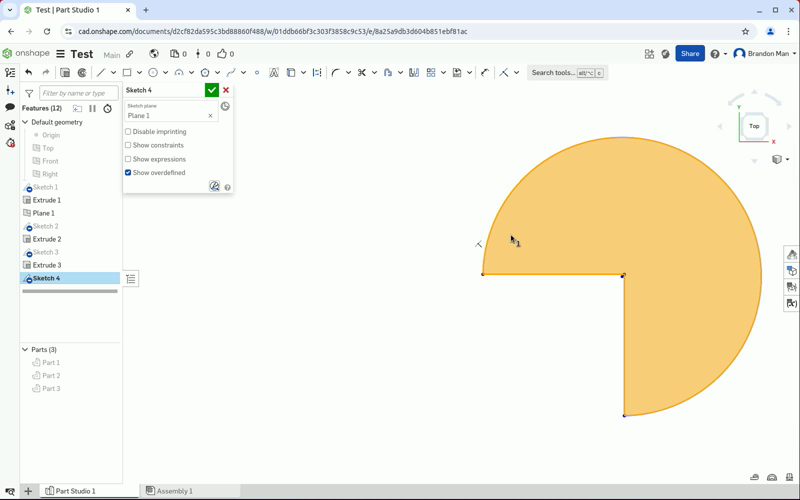
scroll(-6)
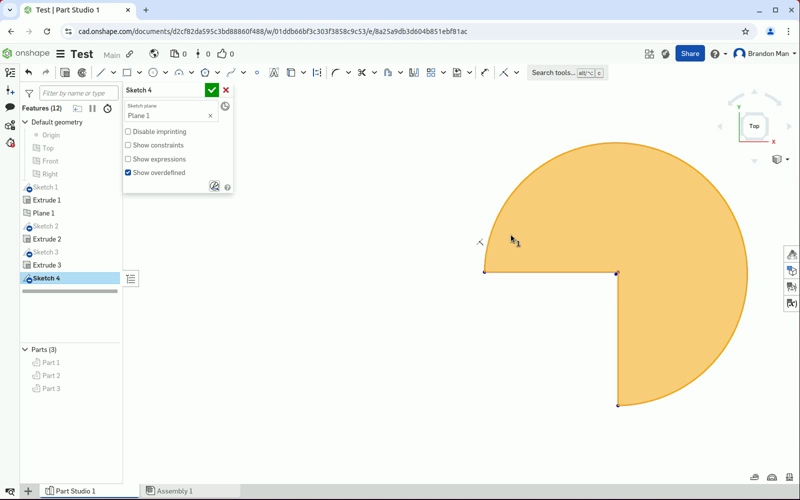
scroll(-6)
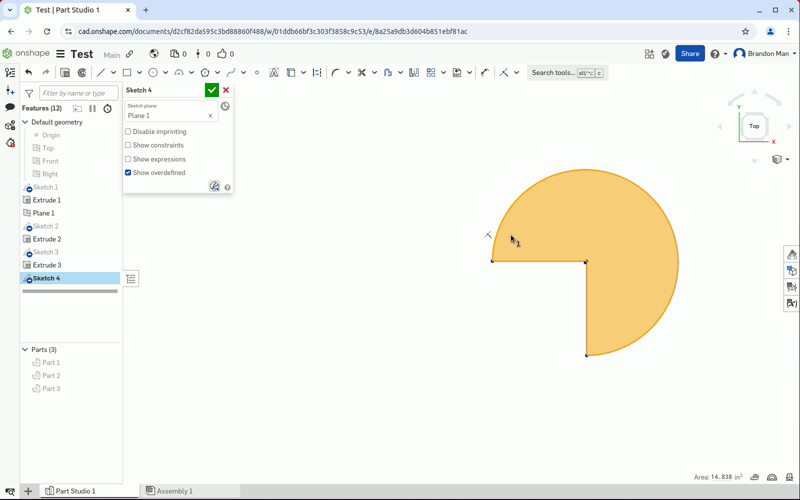
scroll(-6)
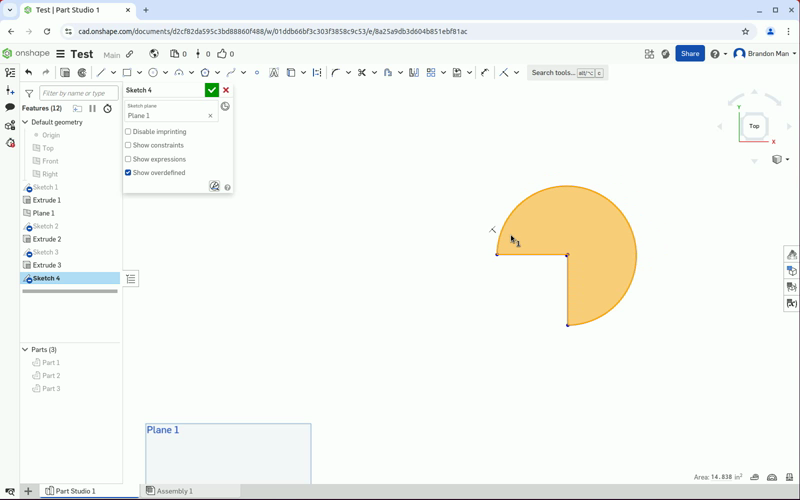
scroll(-6)
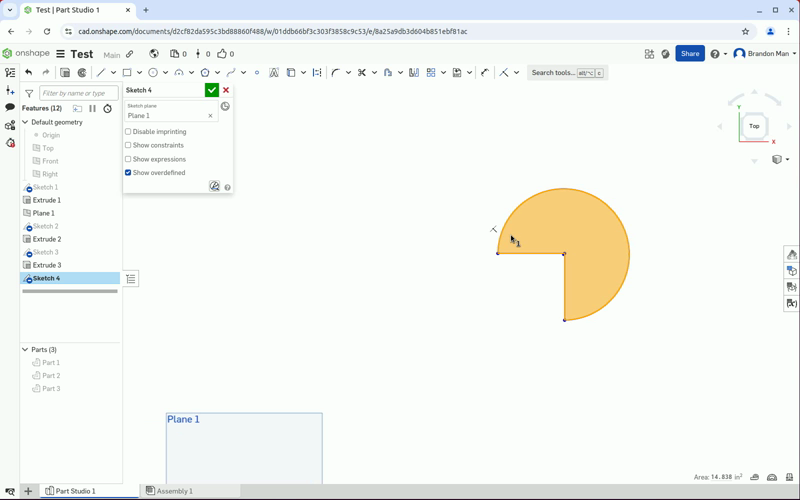
scroll(-6)
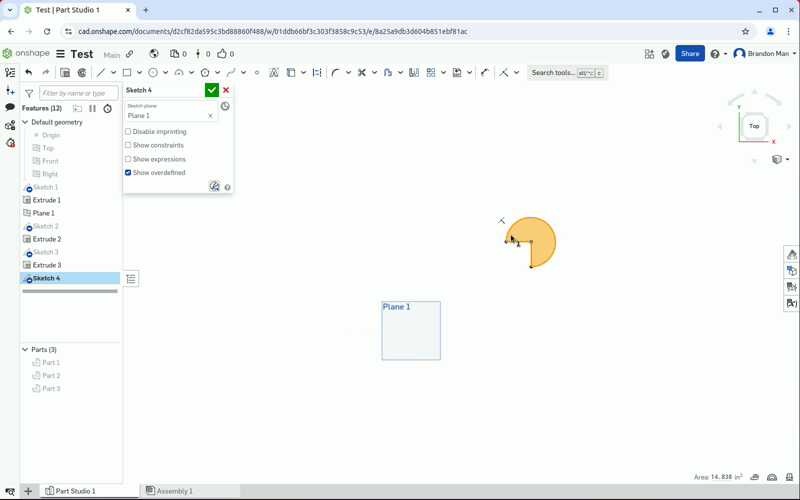
scroll(-6)
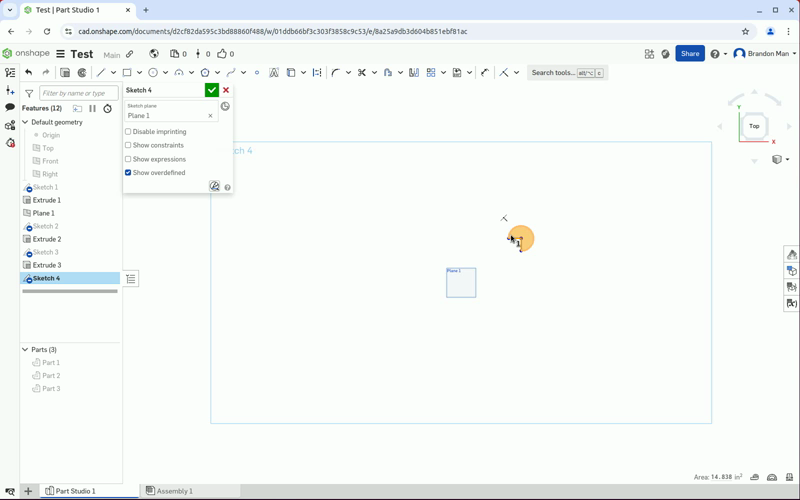
mouse_move(73, 352)
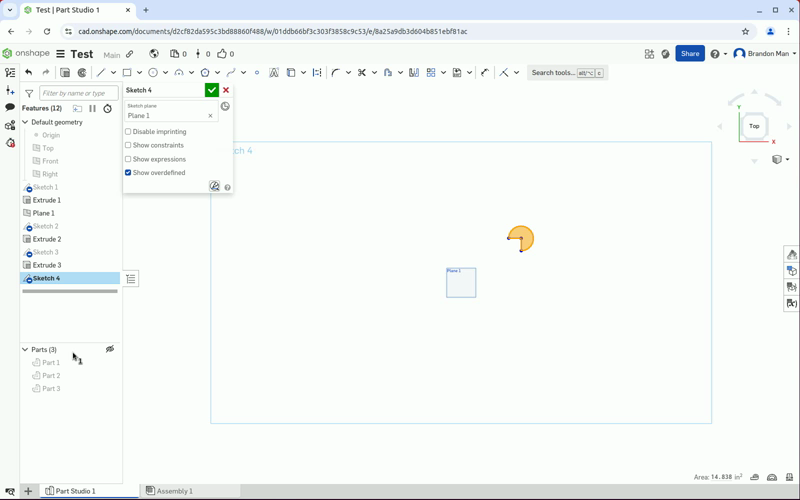
key(shift+y)
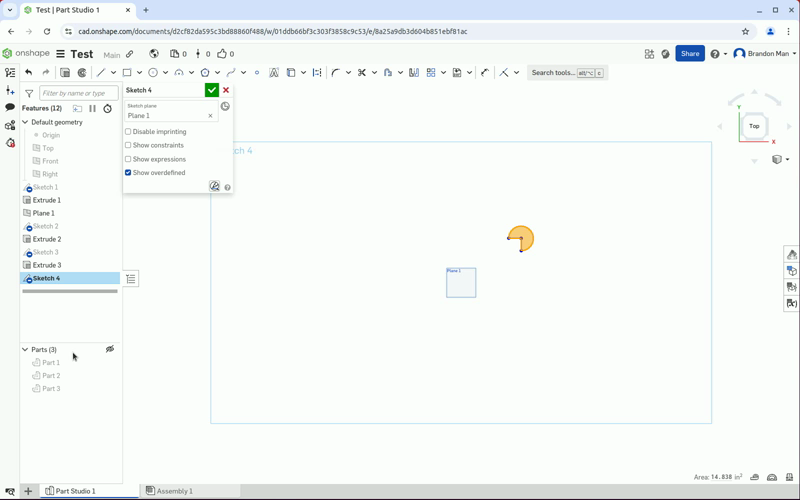
key(shift+e)
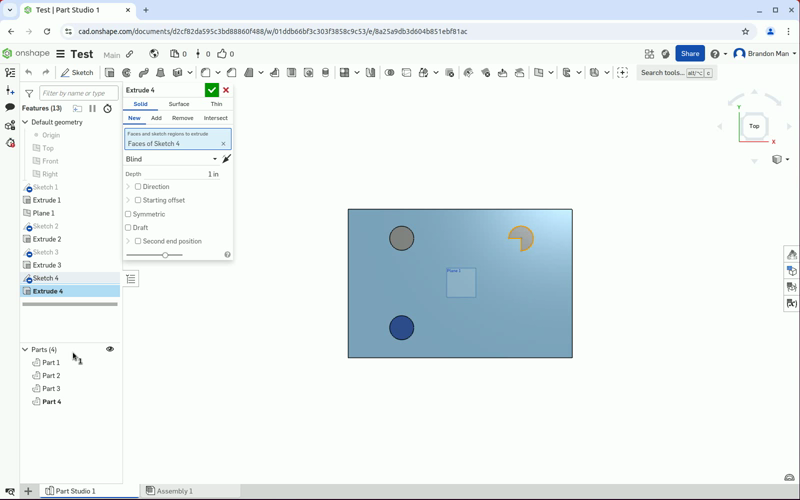
mouse_move(143, 106)
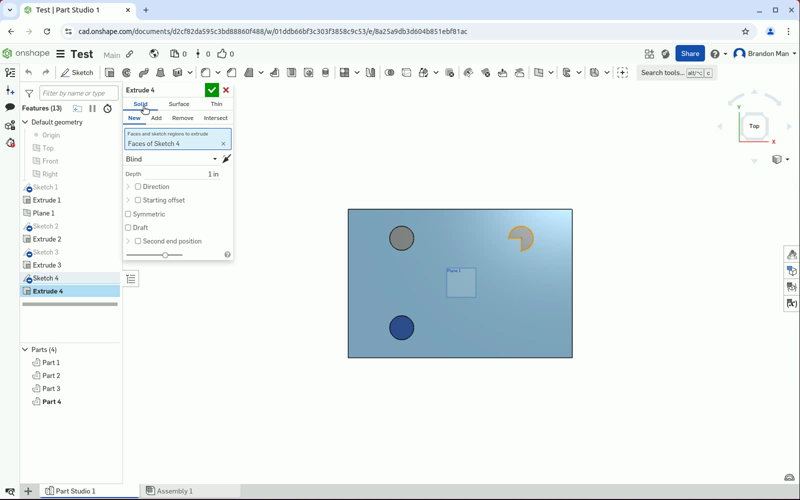
click(143, 106)
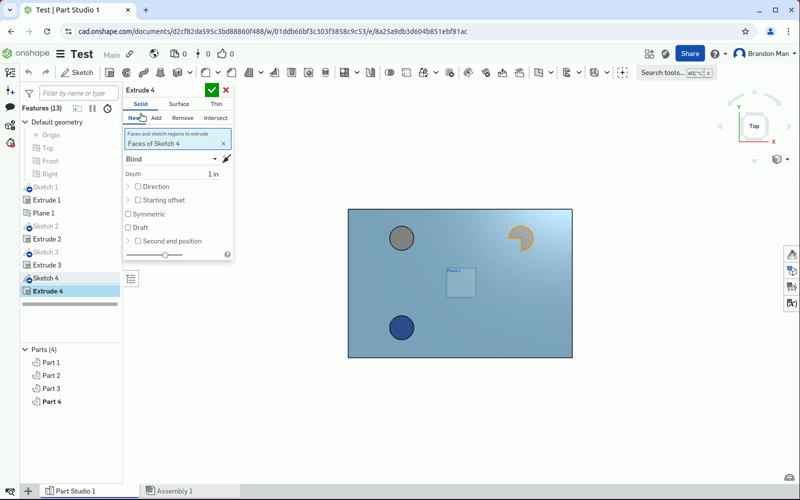
mouse_move(137, 120)
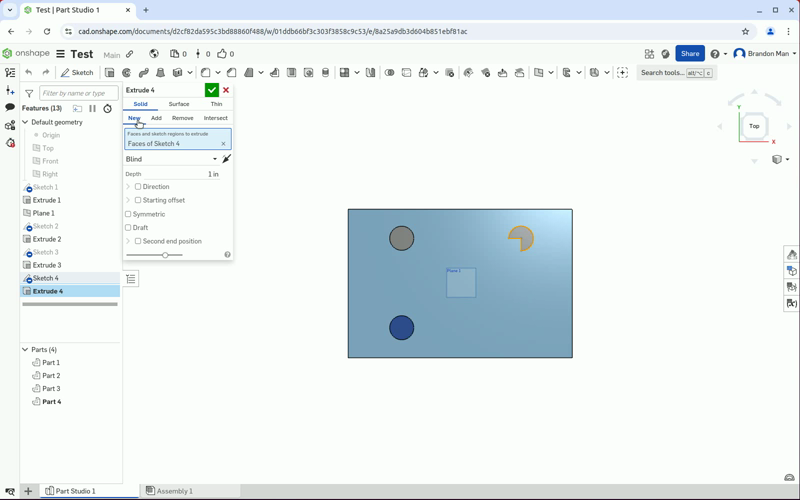
click(137, 120)
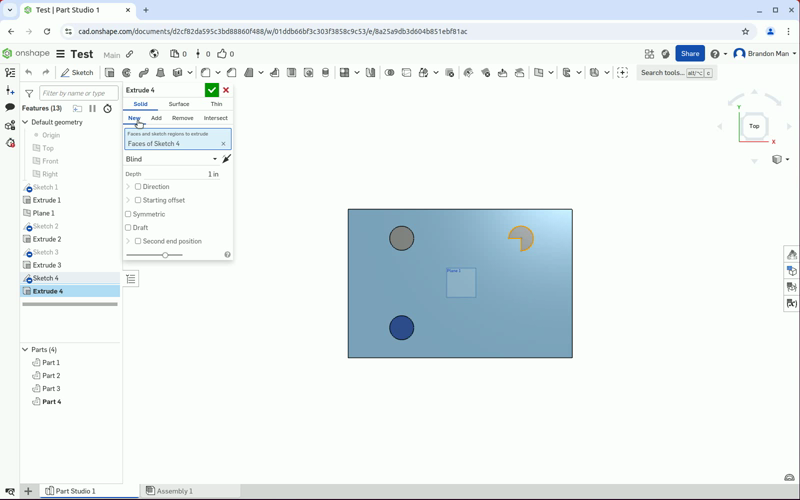
key(tab, 4)
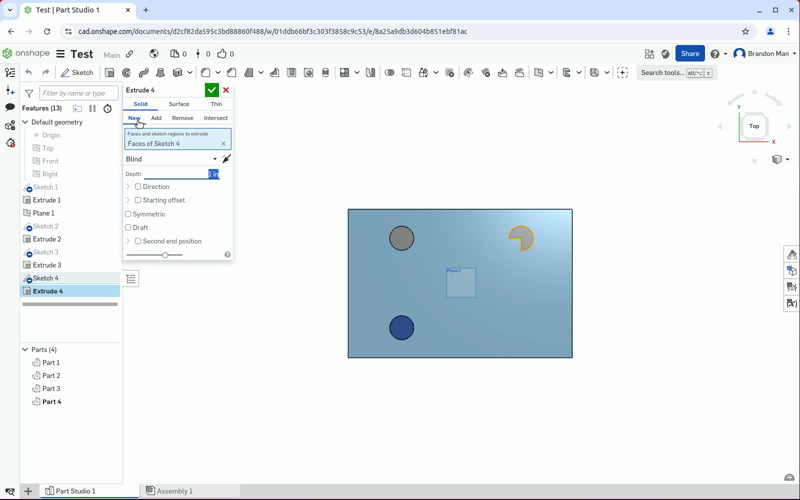
text(15.405)
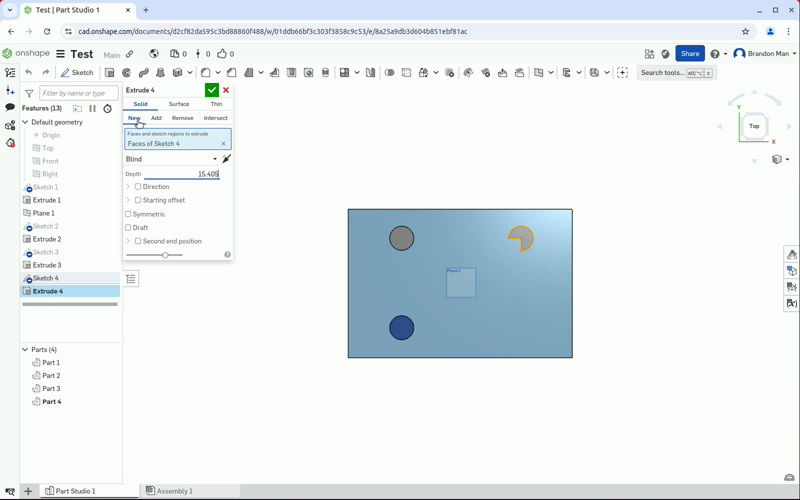
key(enter)
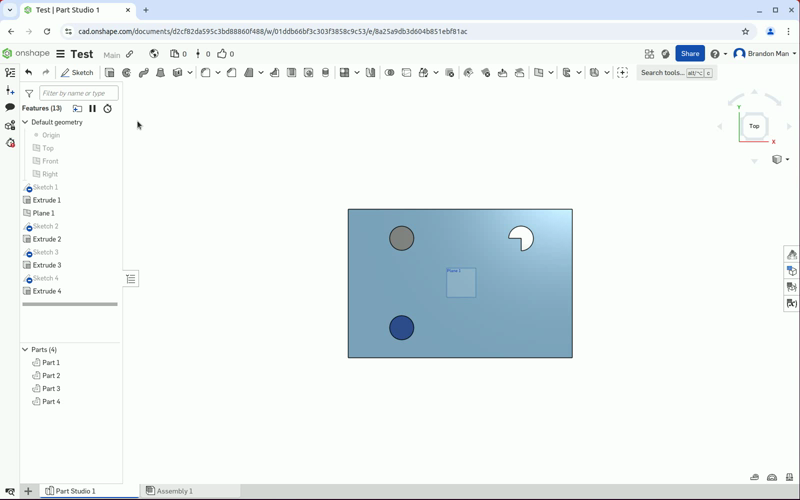
key(shift+h)
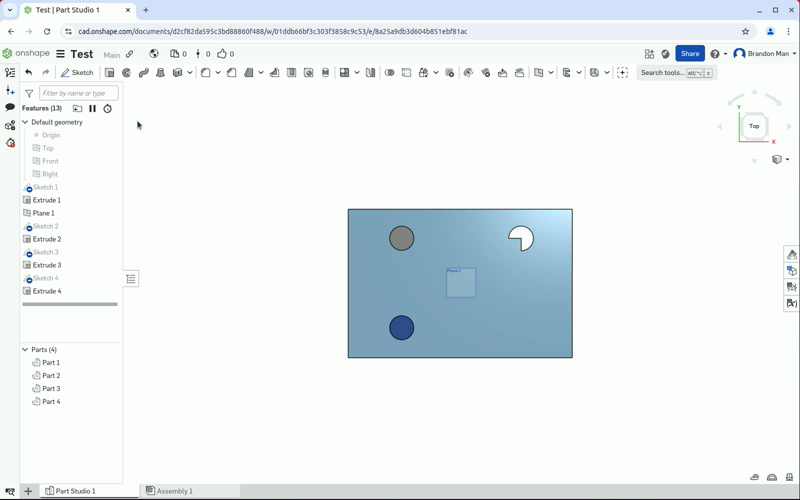
key(shift+h)
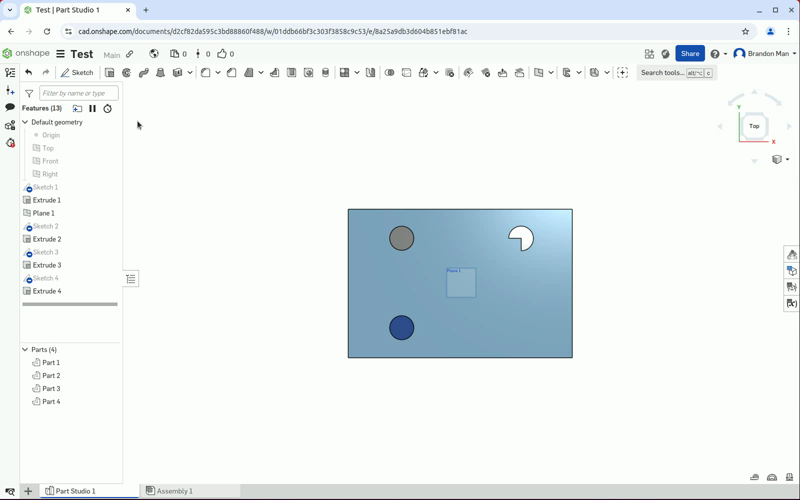
mouse_move(73, 189)
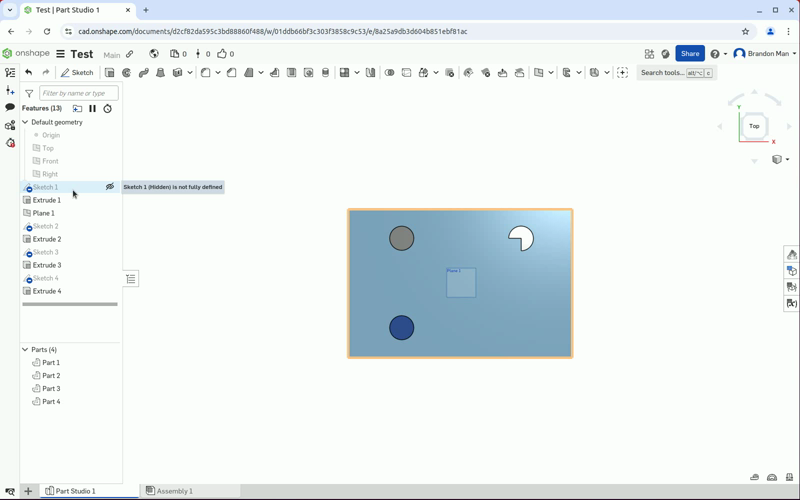
click(73, 189)
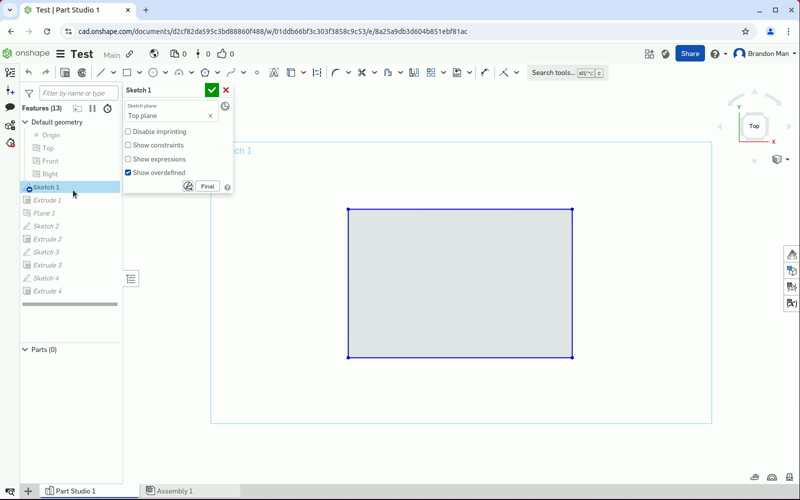
mouse_move(229, 92)
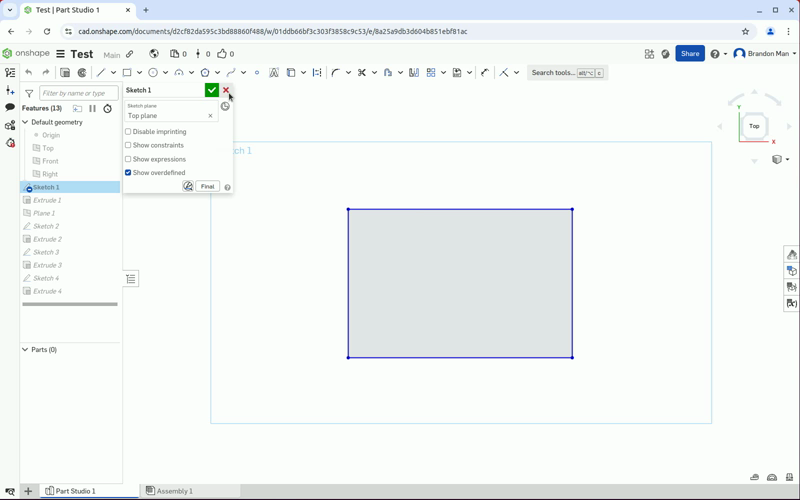
click(229, 92)
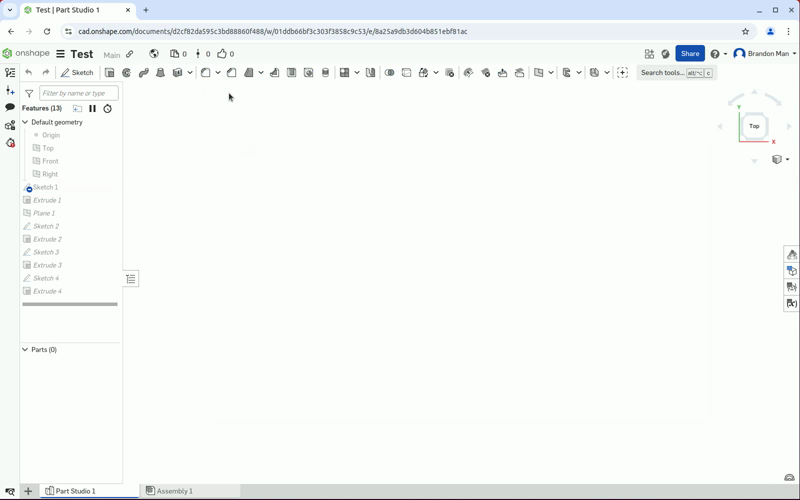
key(shift+s)
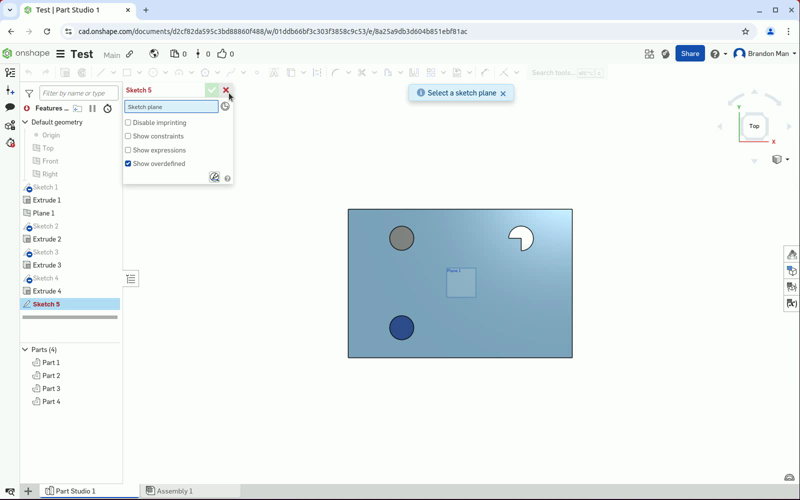
mouse_move(73, 215)
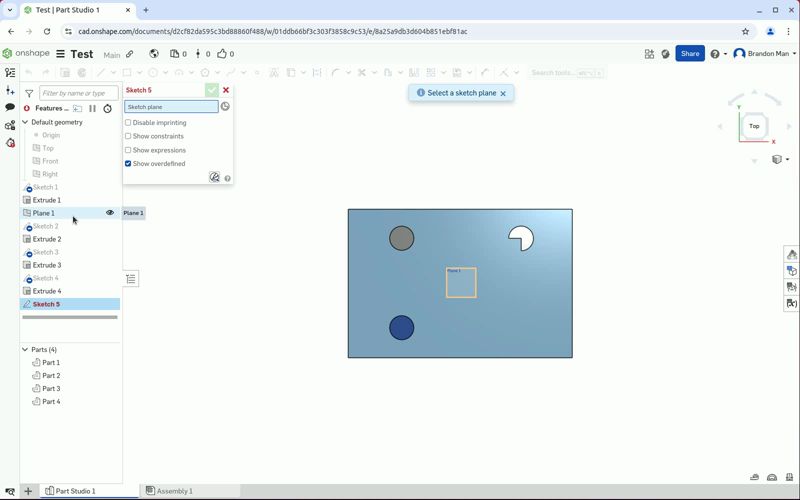
click(73, 215)
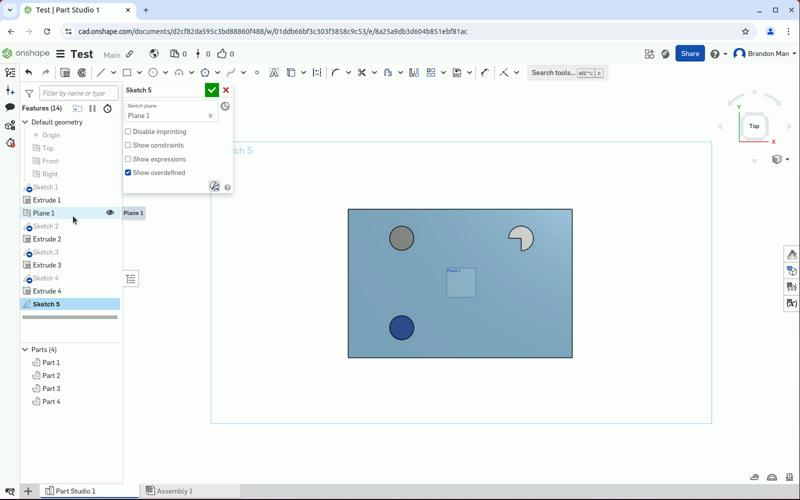
mouse_move(73, 352)
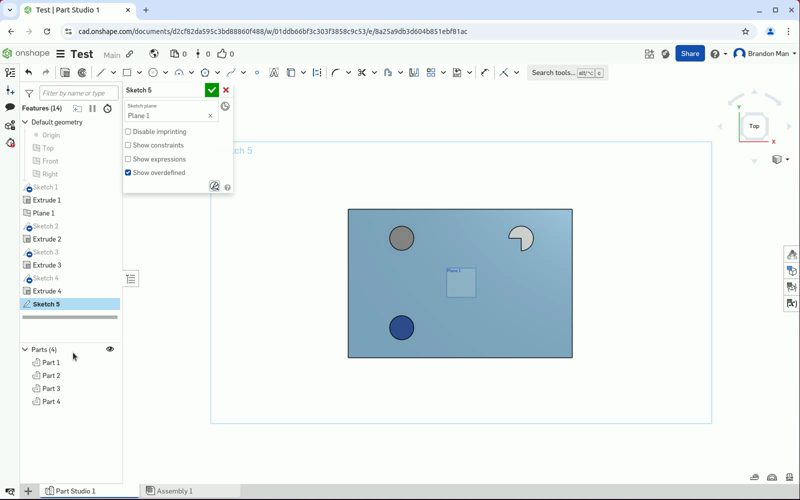
key(y)
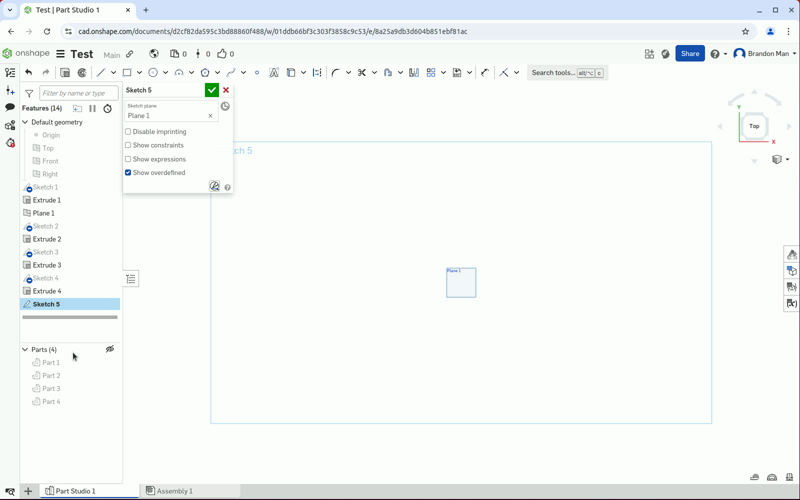
key(a)
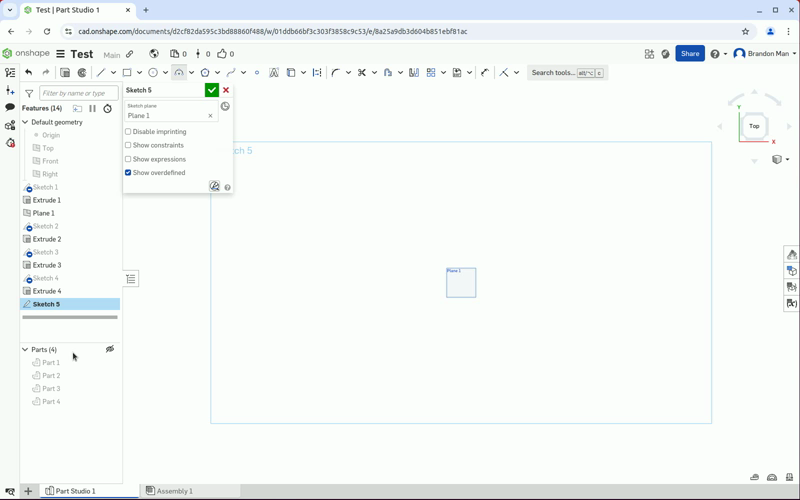
key_down(shift)
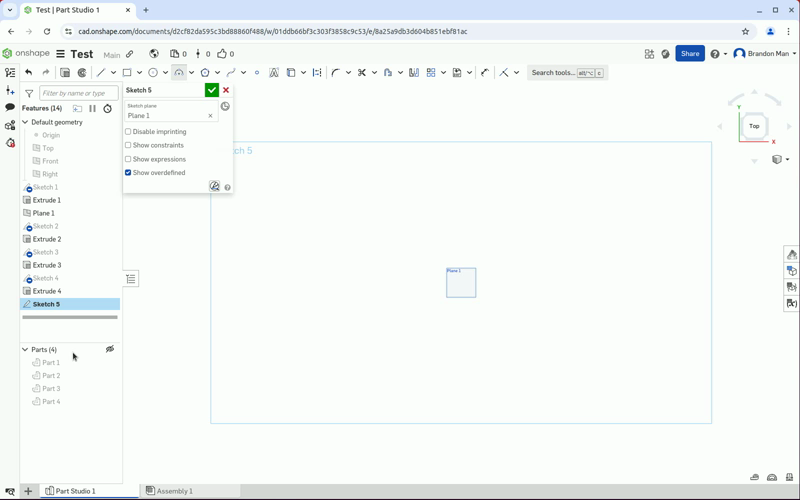
mouse_move(508, 238)
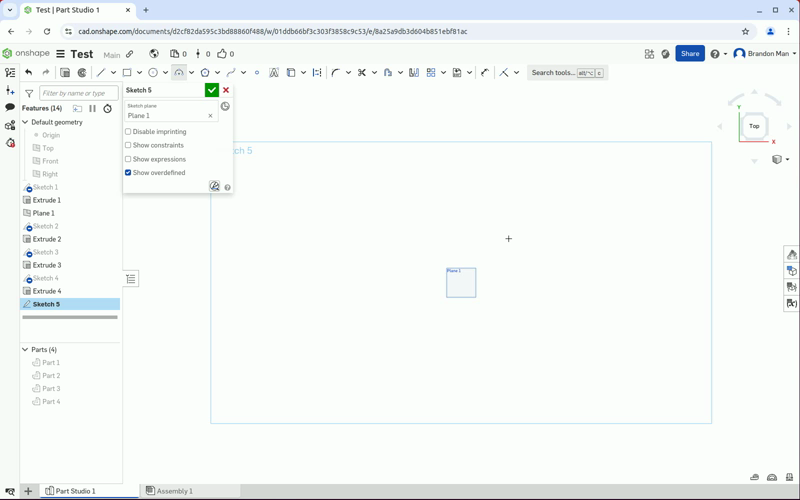
click(508, 238)
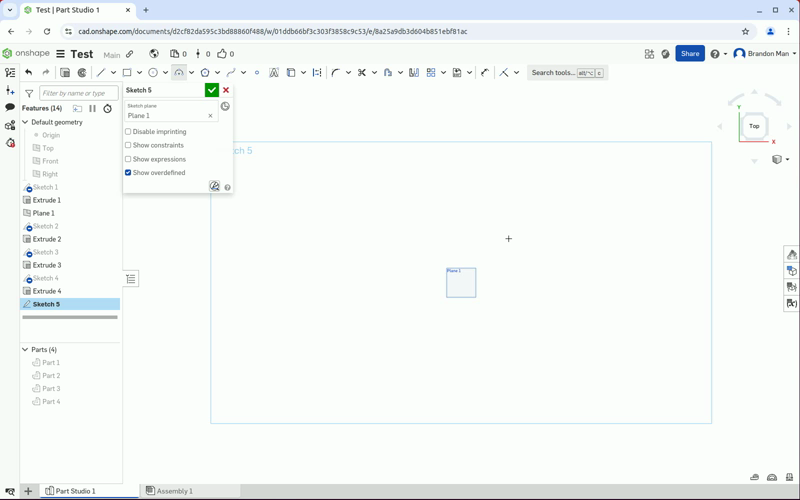
key_up(shift)
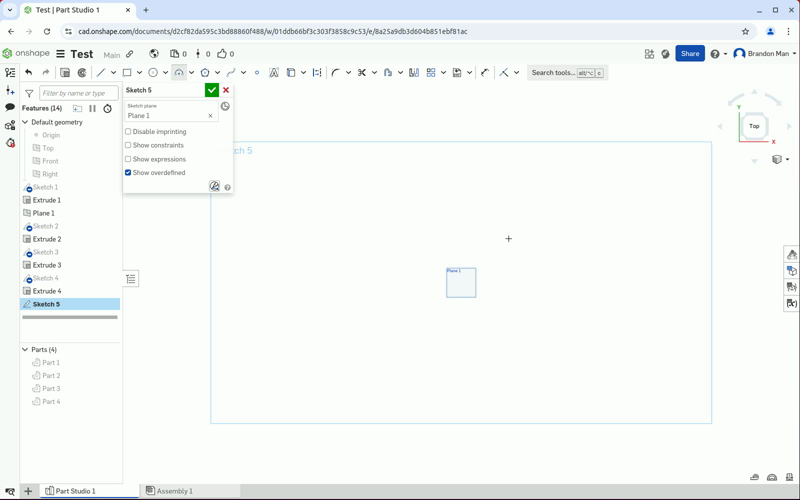
key_down(shift)
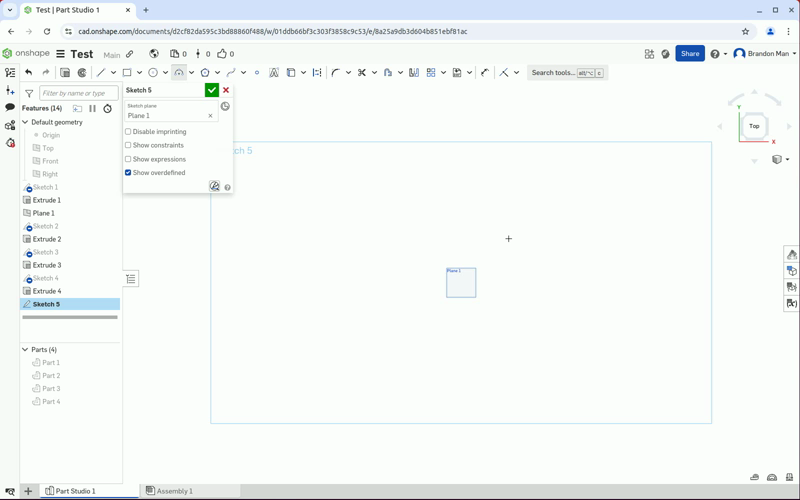
mouse_move(521, 251)
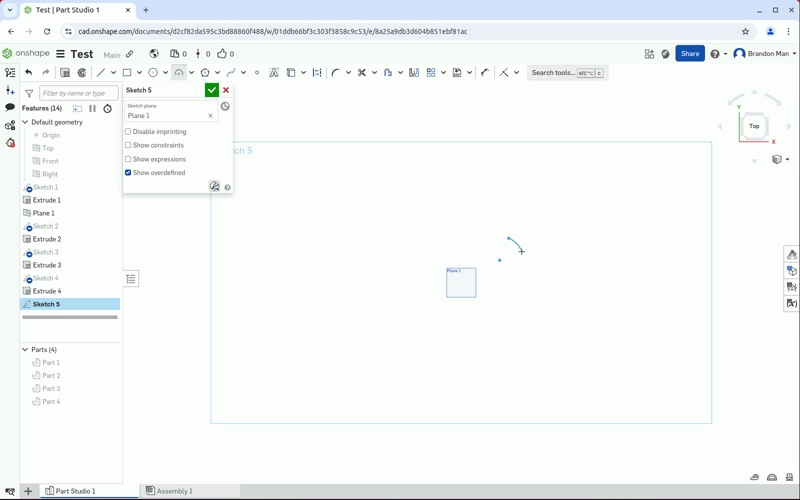
click(521, 251)
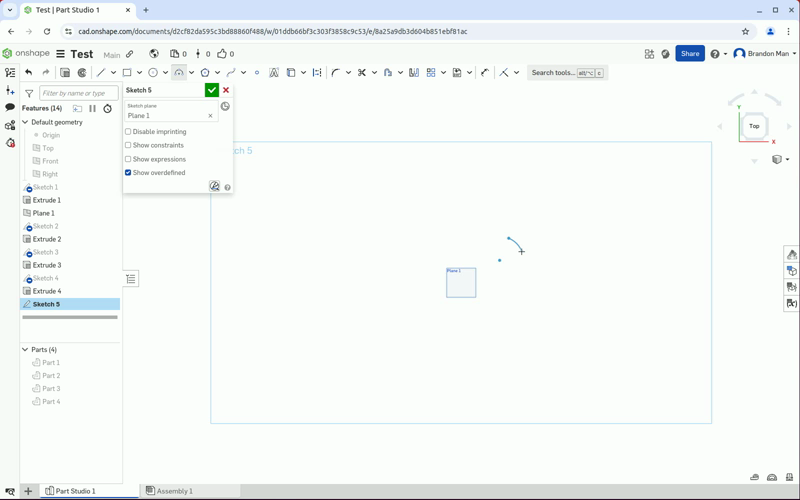
mouse_move(512, 247)
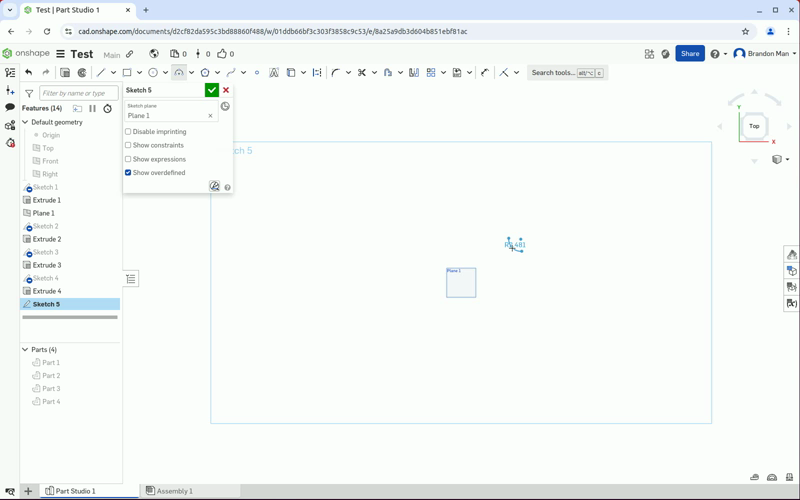
click(512, 247)
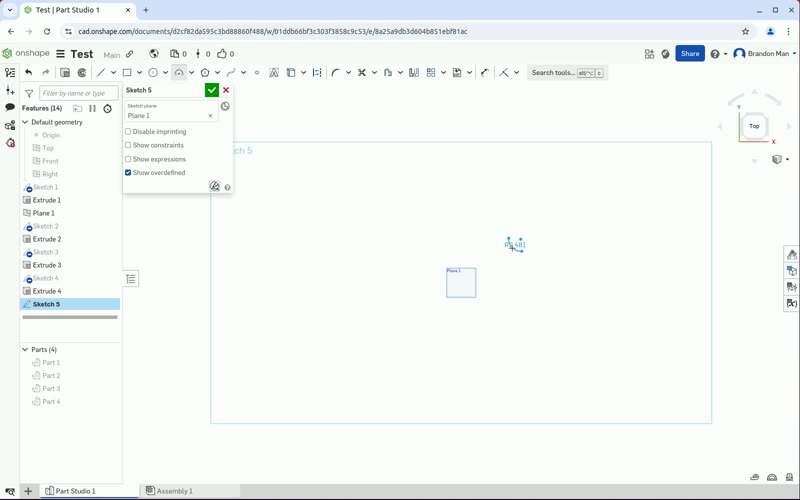
key_up(shift)
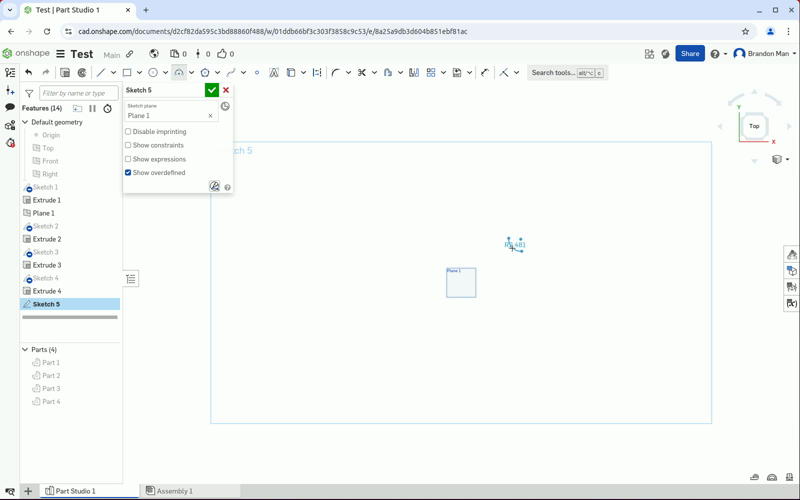
key(esc)
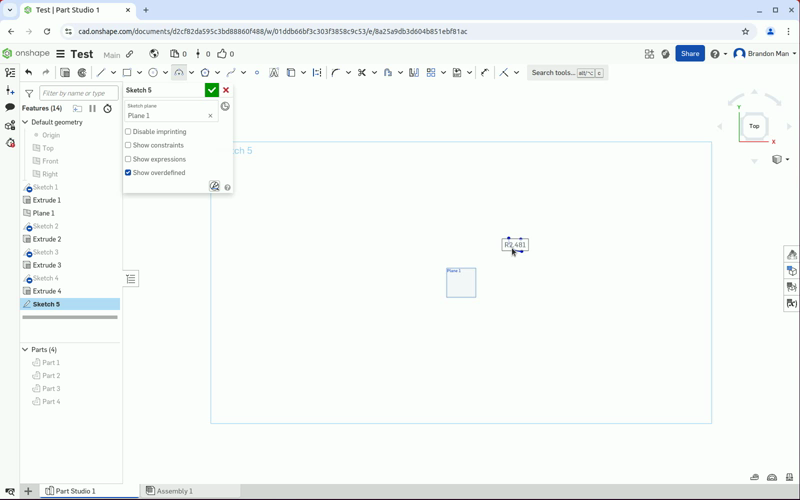
key(l)
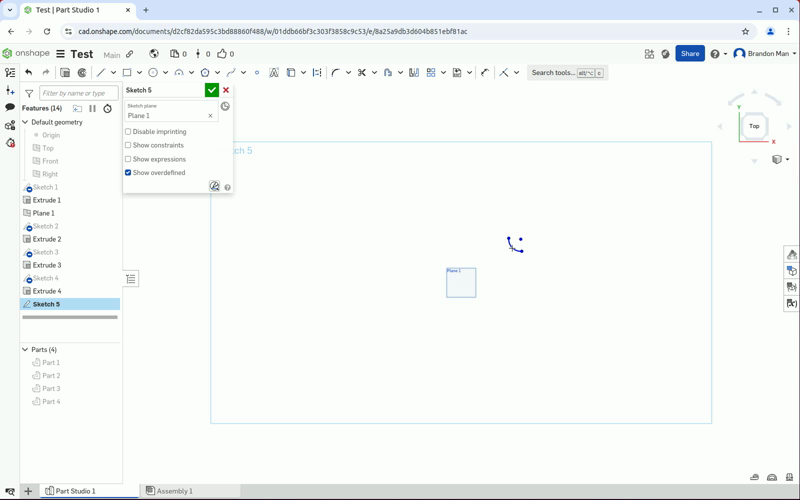
mouse_move(521, 251)
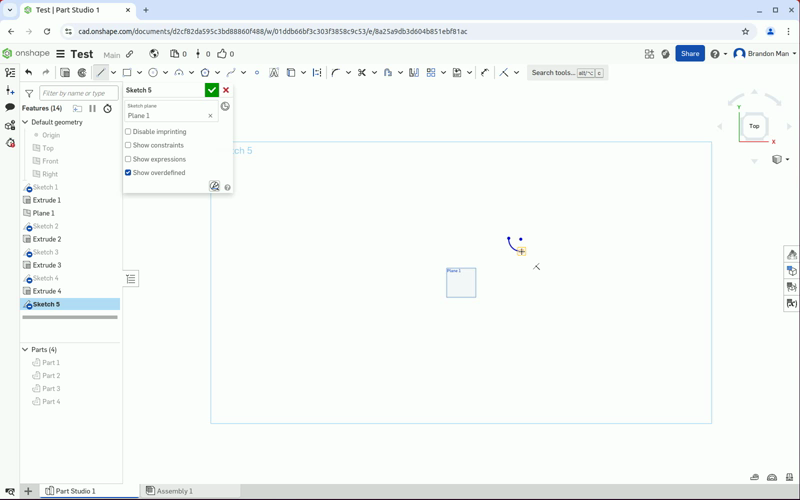
click(521, 251)
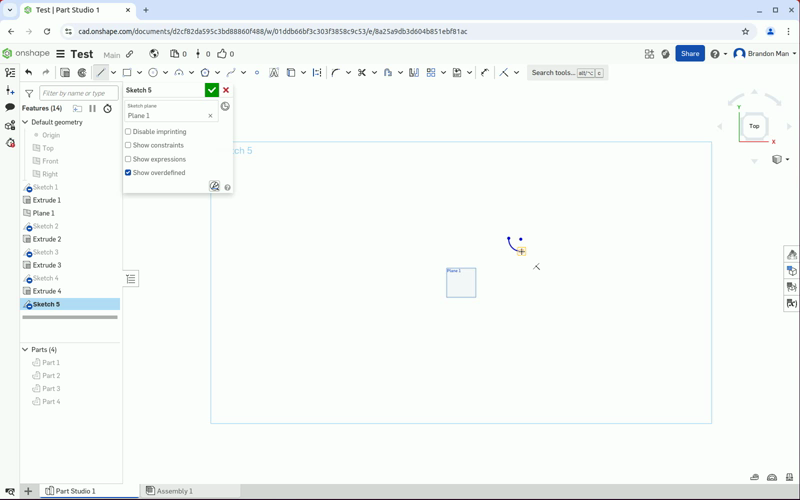
key_down(shift)
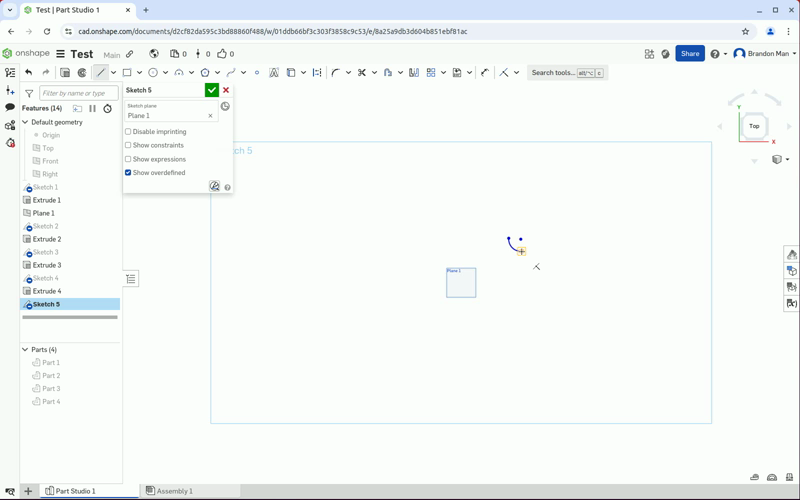
mouse_move(551, 251)
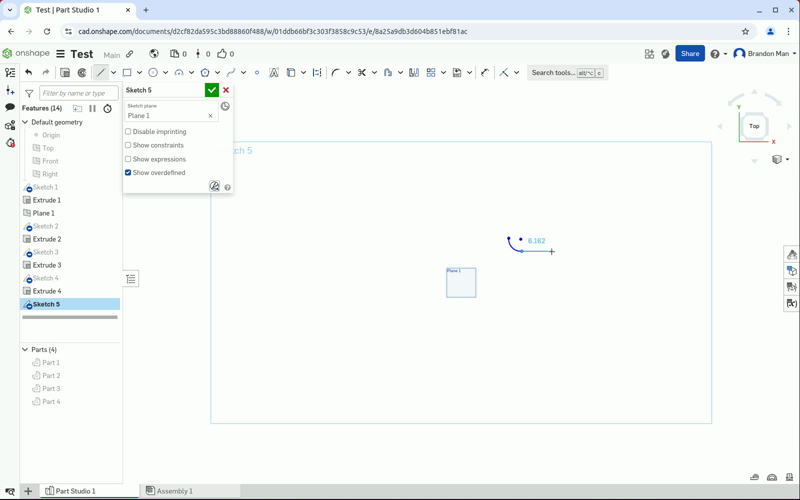
mouse_move(521, 238)
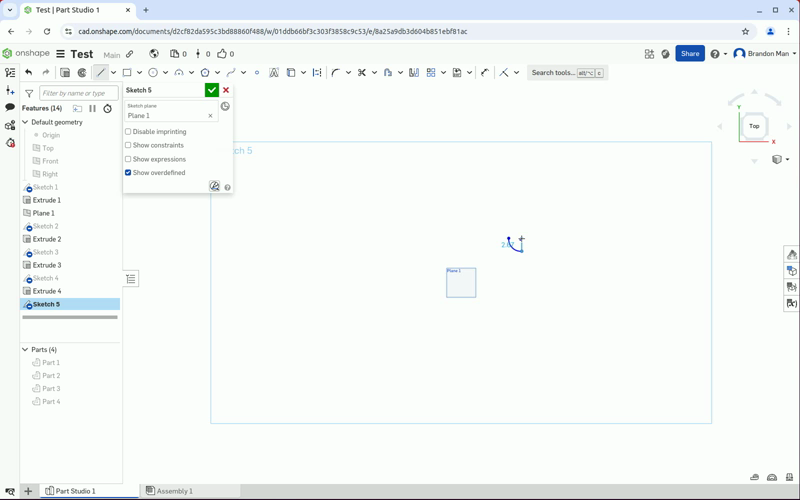
click(521, 238)
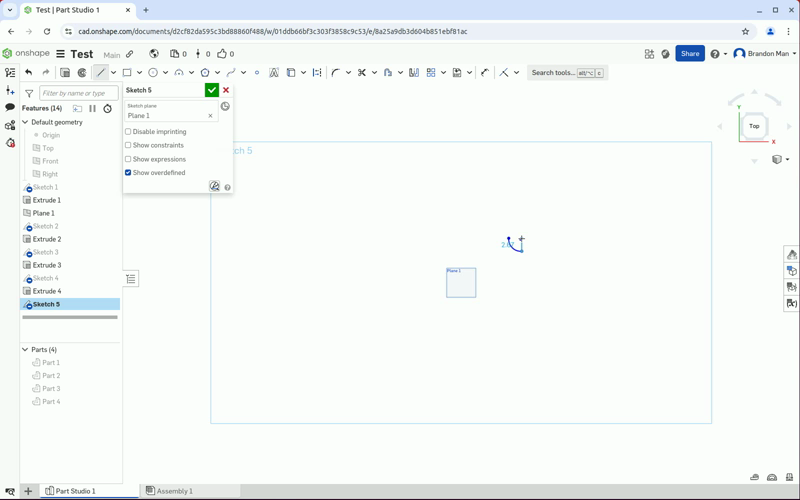
key_up(shift)
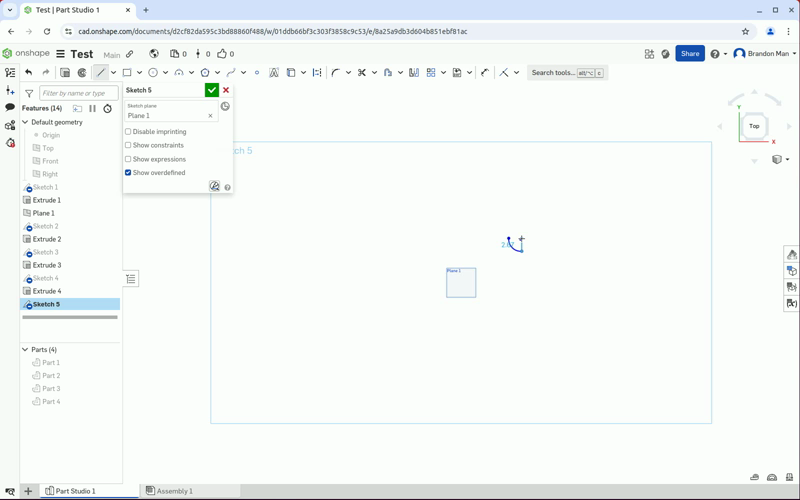
mouse_move(551, 238)
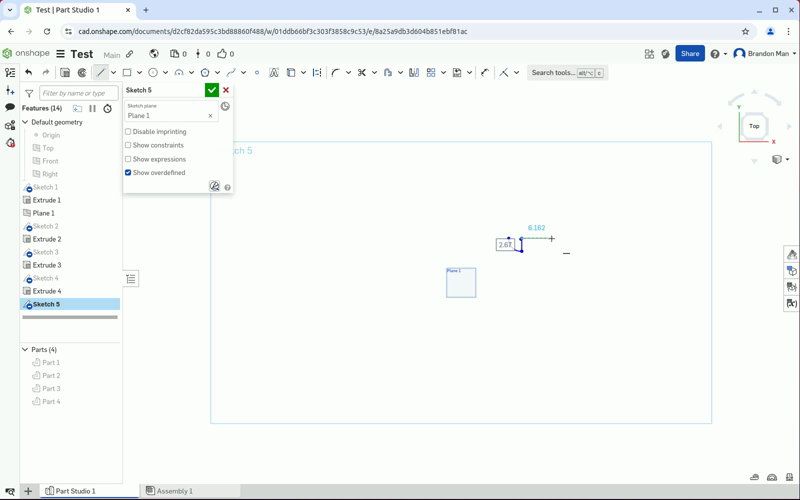
key_down(shift)
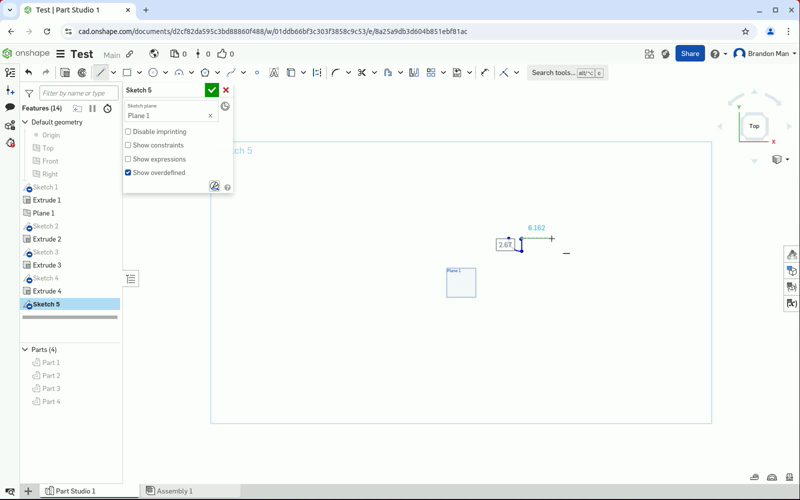
mouse_move(508, 238)
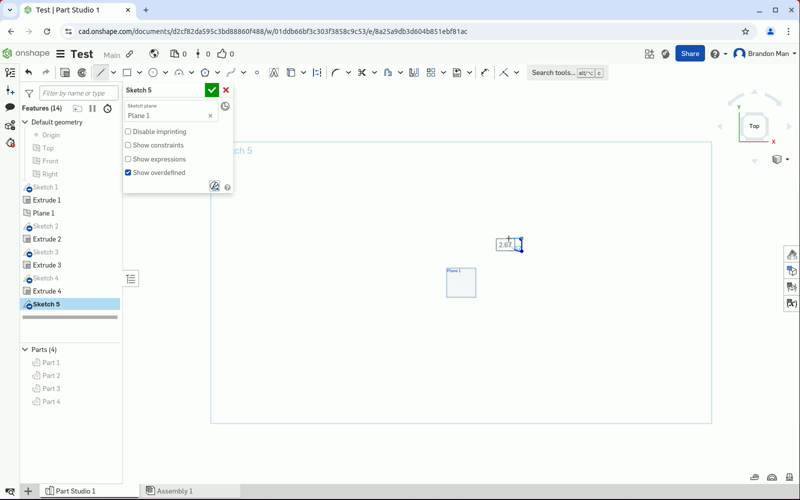
key_up(shift)
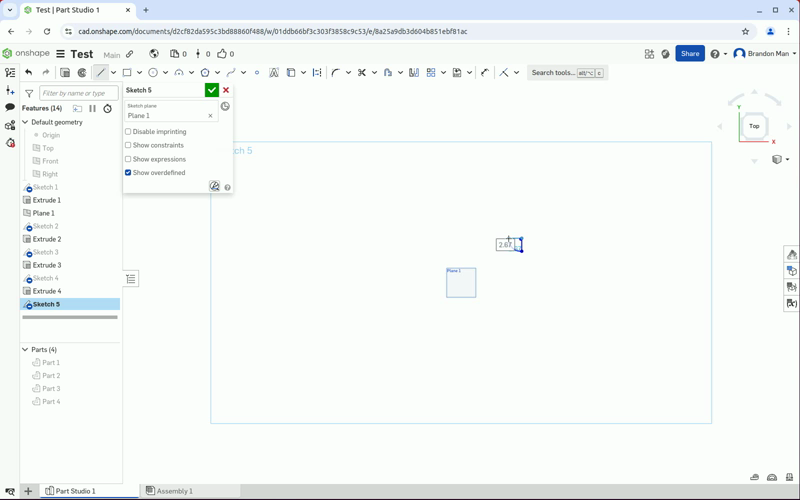
click(508, 238)
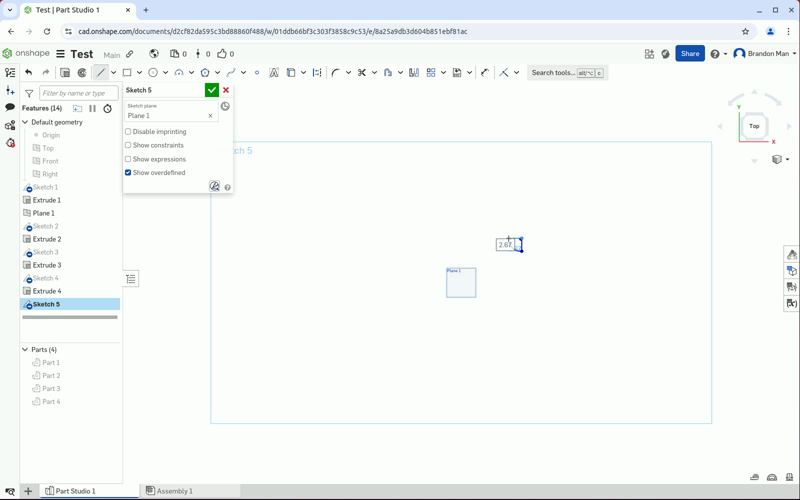
key(esc)
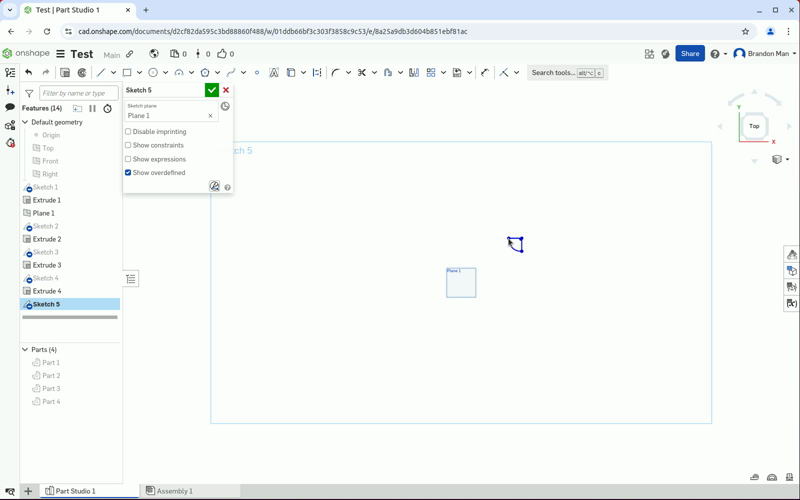
mouse_move(515, 238)
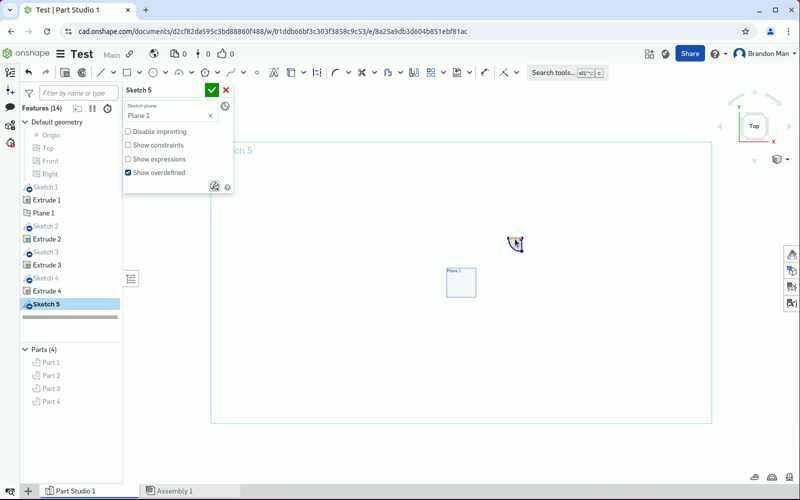
scroll(6)
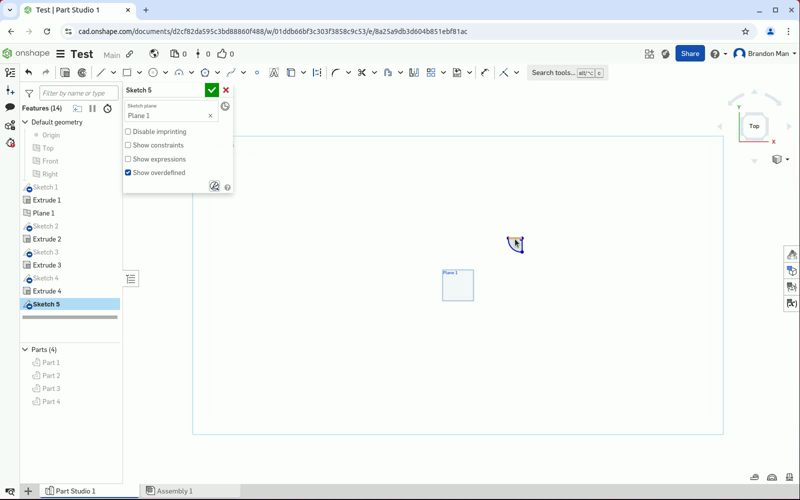
scroll(6)
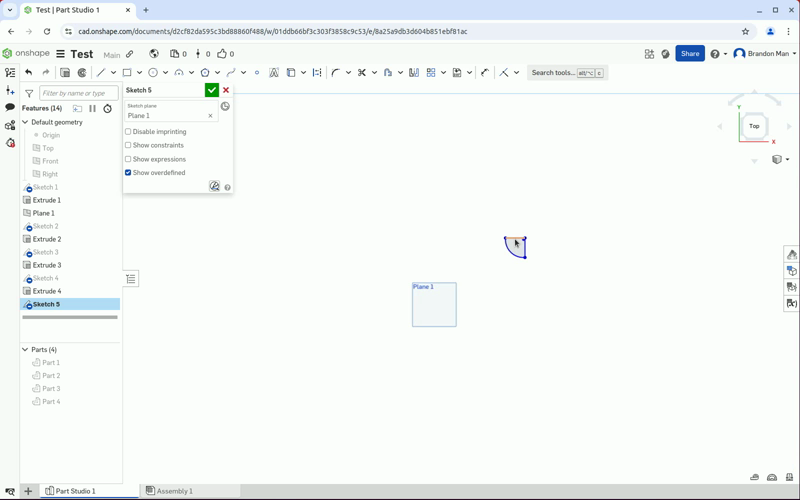
scroll(6)
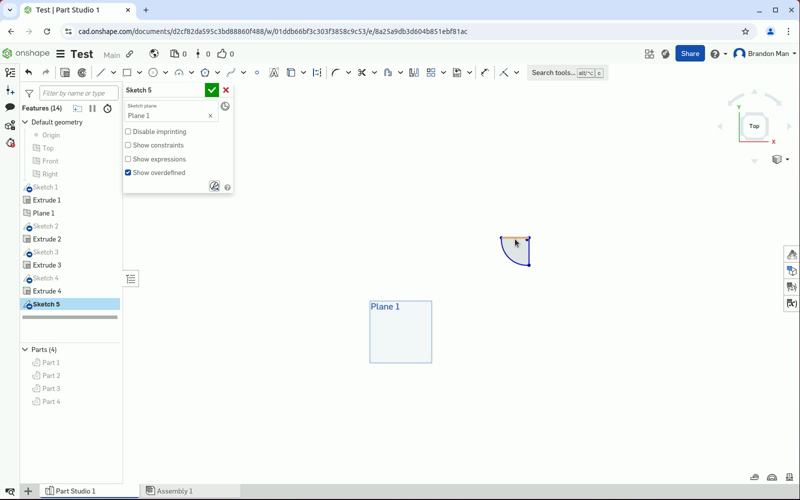
scroll(6)
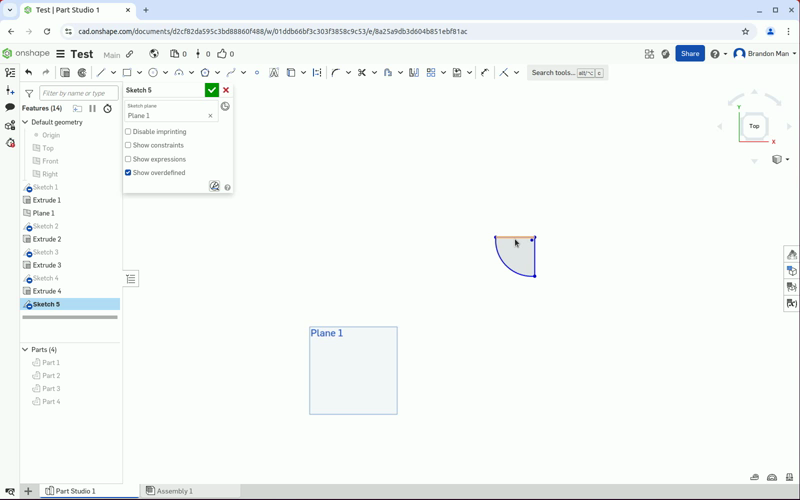
scroll(6)
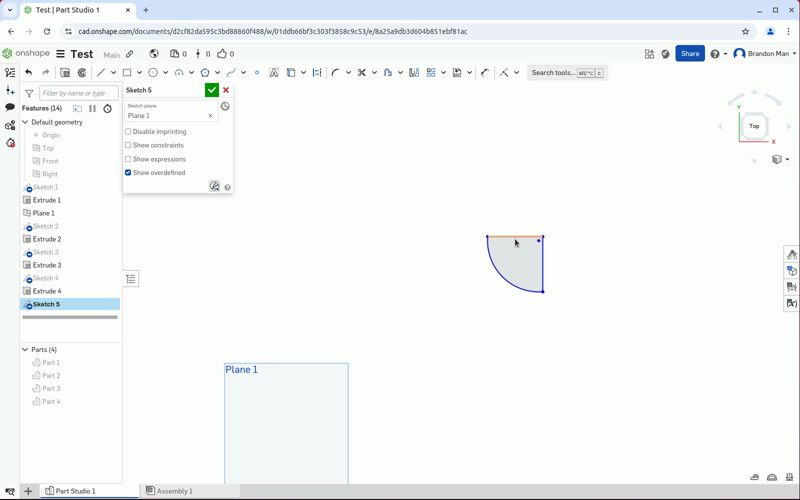
scroll(6)
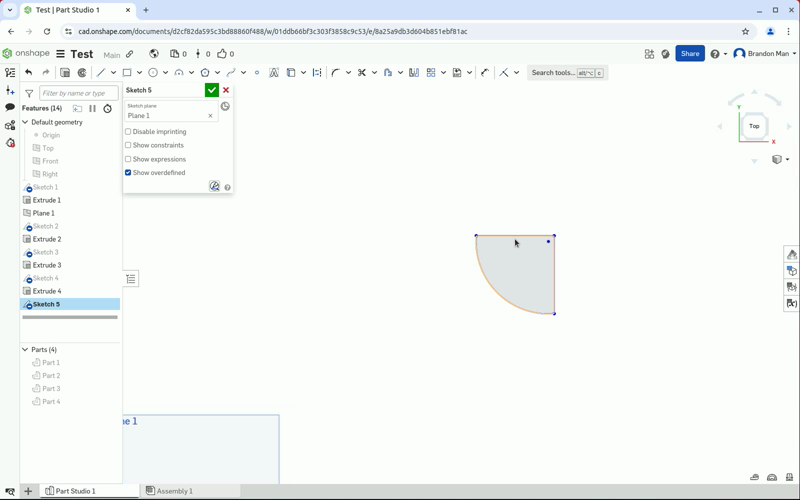
scroll(6)
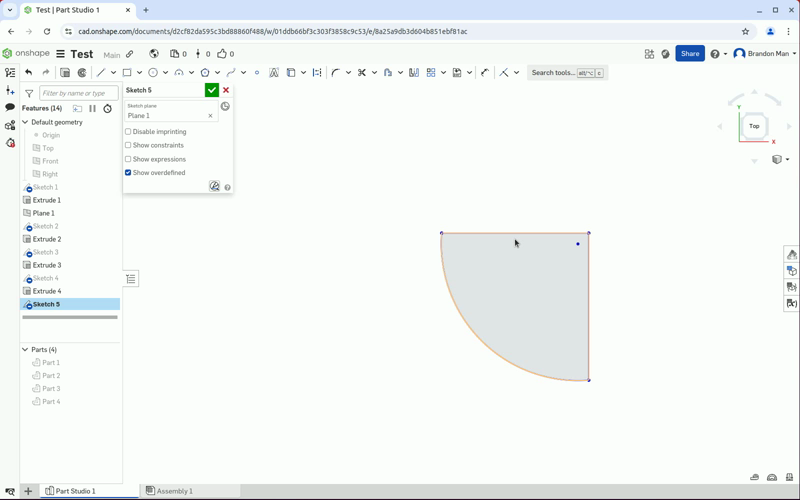
click(515, 238)
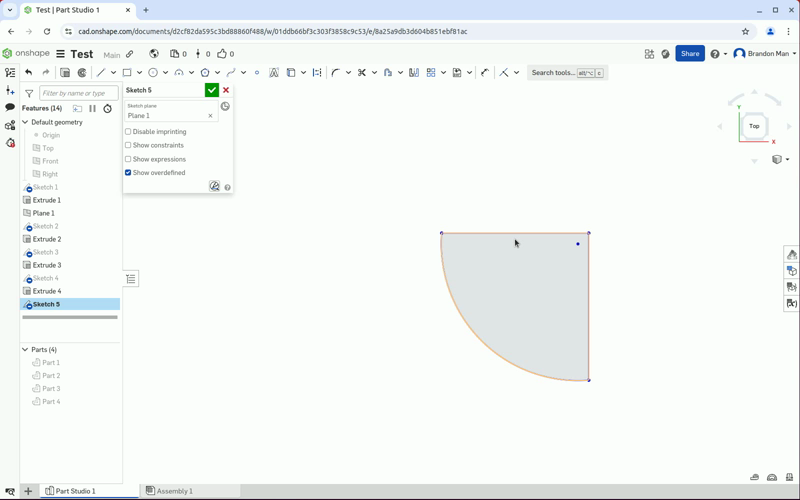
scroll(-6)
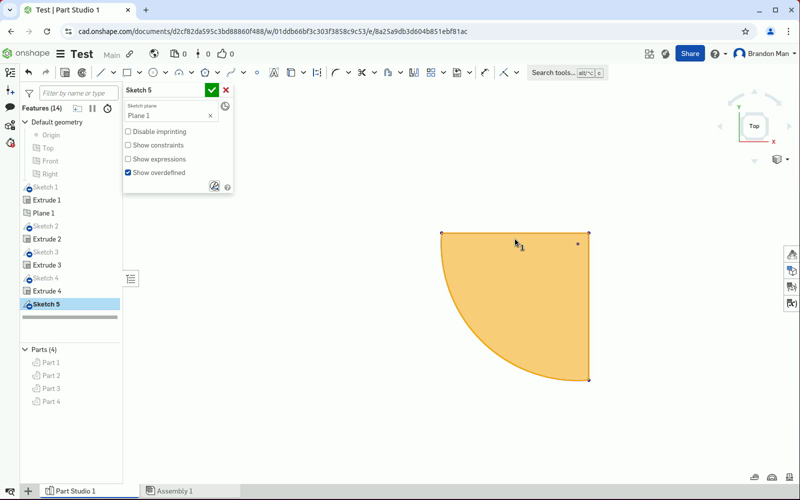
scroll(-6)
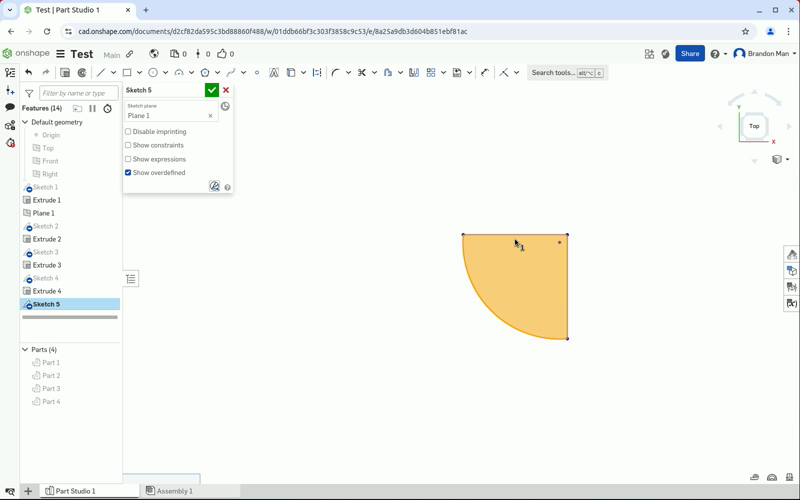
scroll(-6)
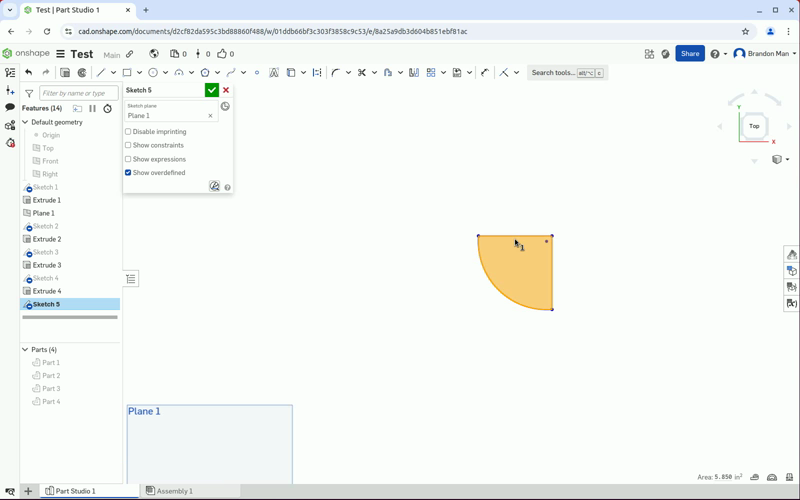
scroll(-6)
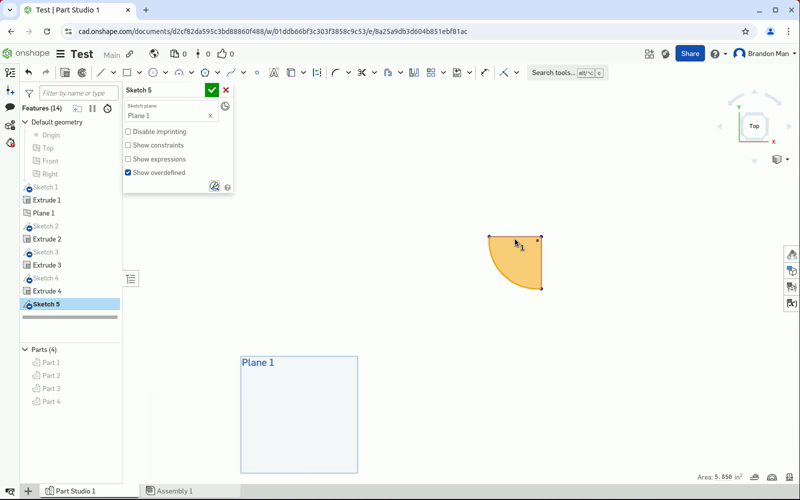
scroll(-6)
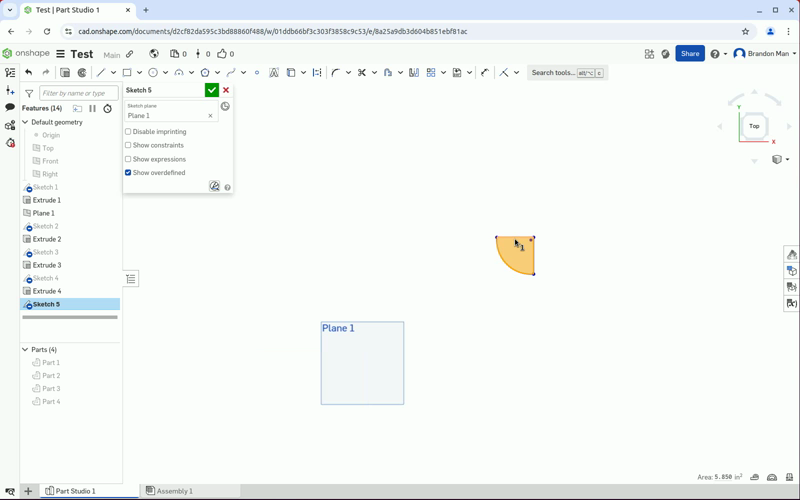
scroll(-6)
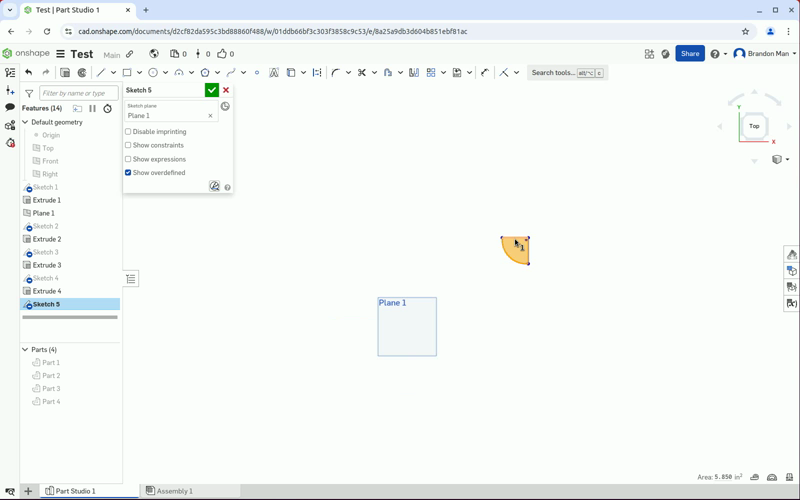
scroll(-6)
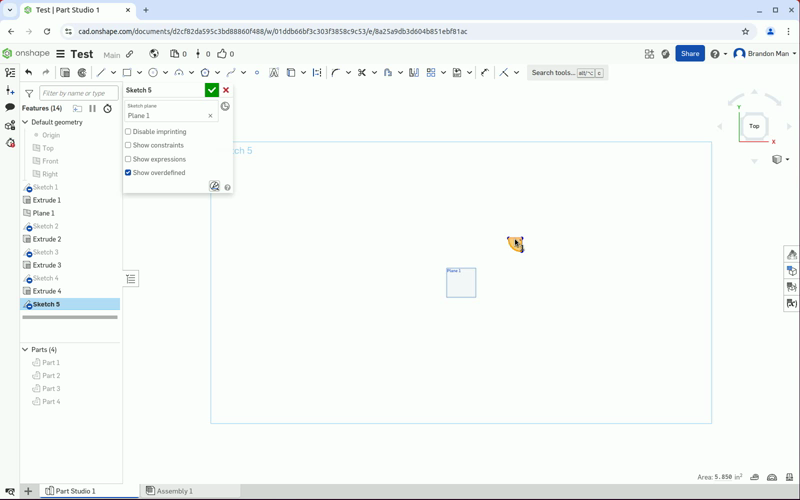
mouse_move(73, 352)
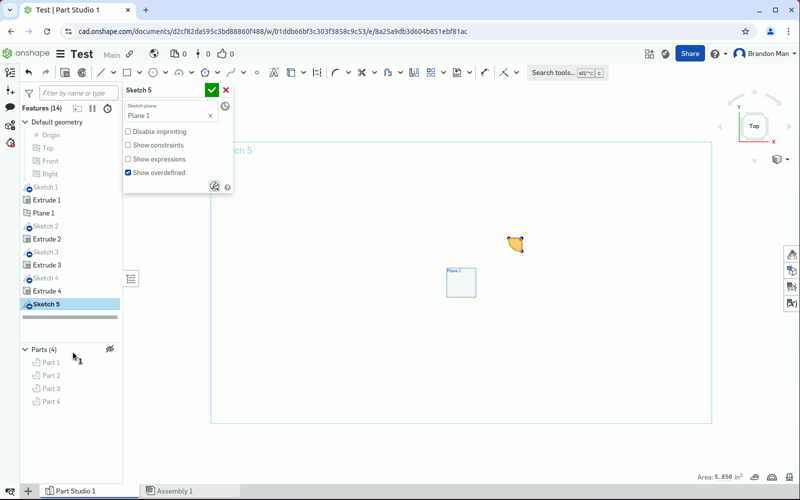
key(shift+y)
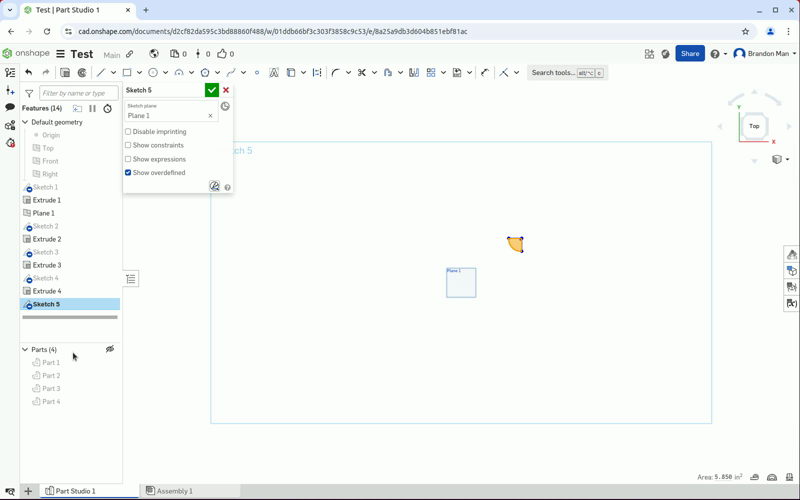
key(shift+e)
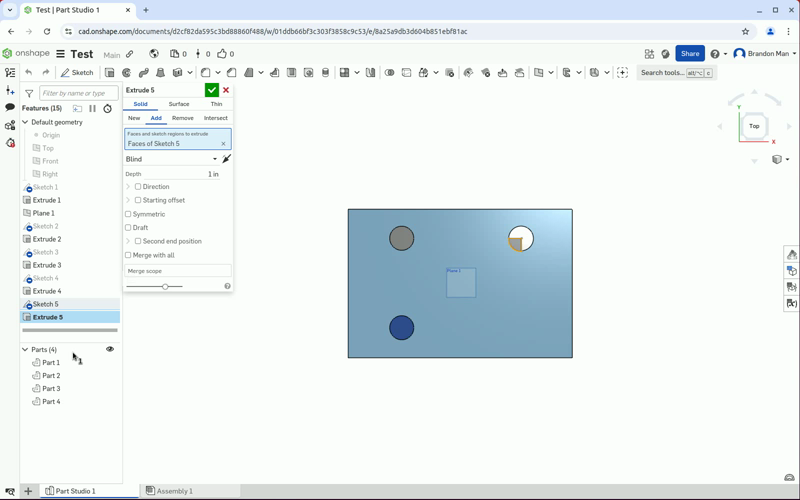
mouse_move(143, 106)
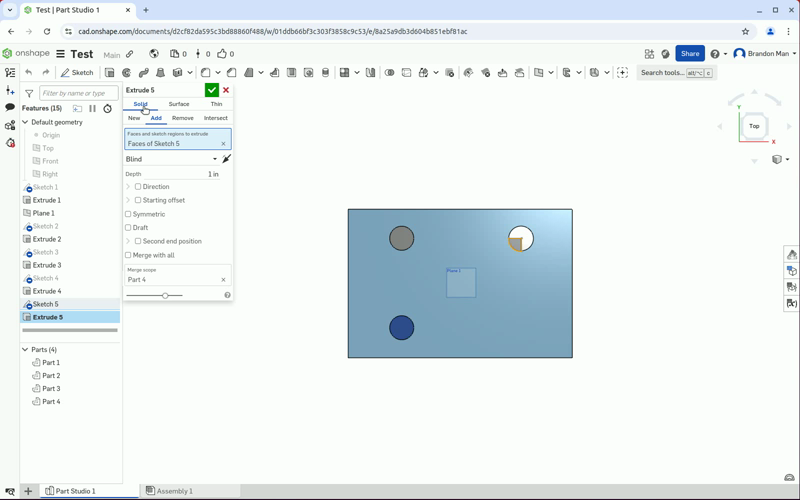
click(143, 106)
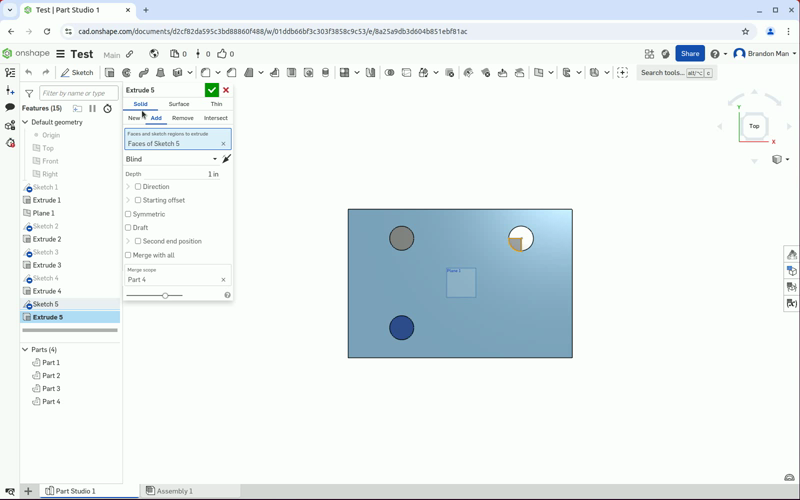
mouse_move(137, 120)
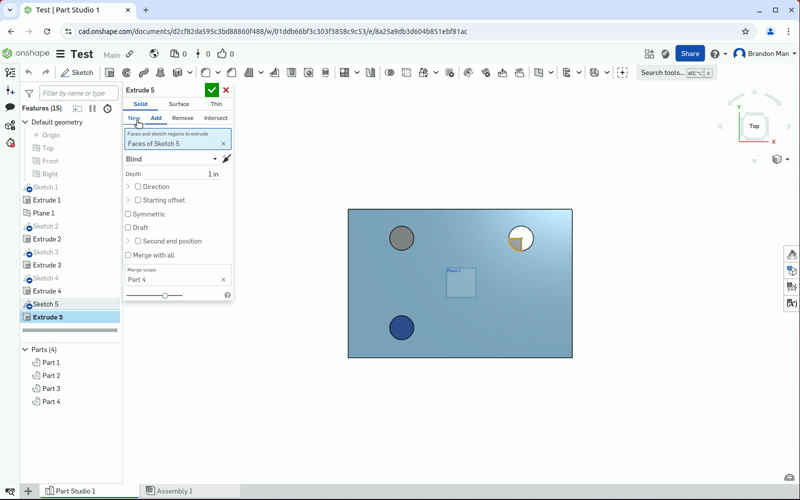
click(137, 120)
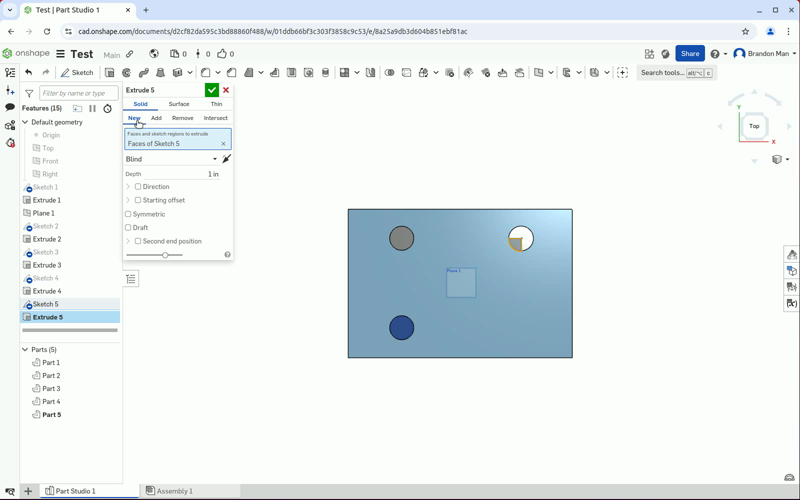
key(tab, 4)
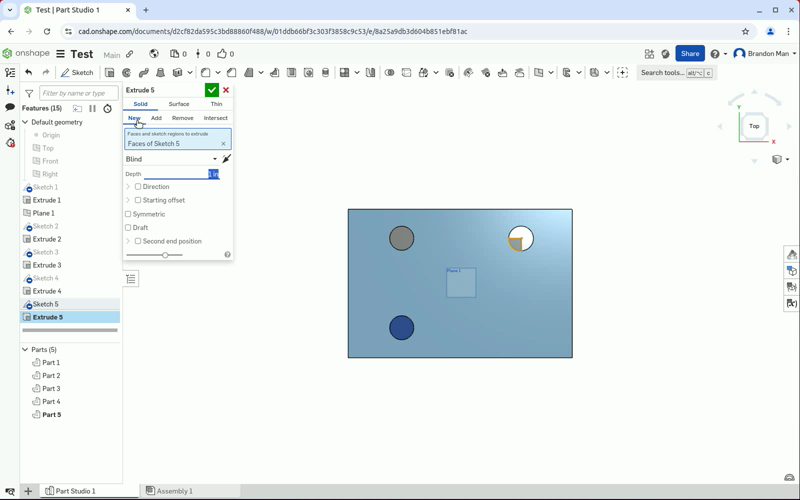
text(15.405)
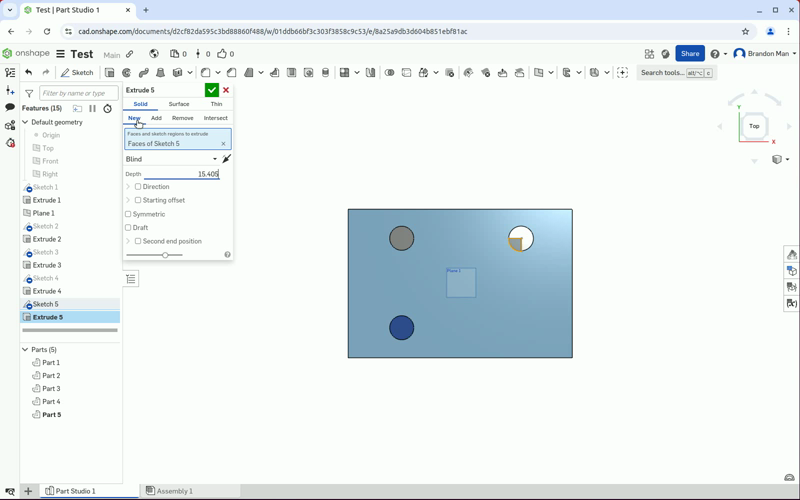
key(enter)
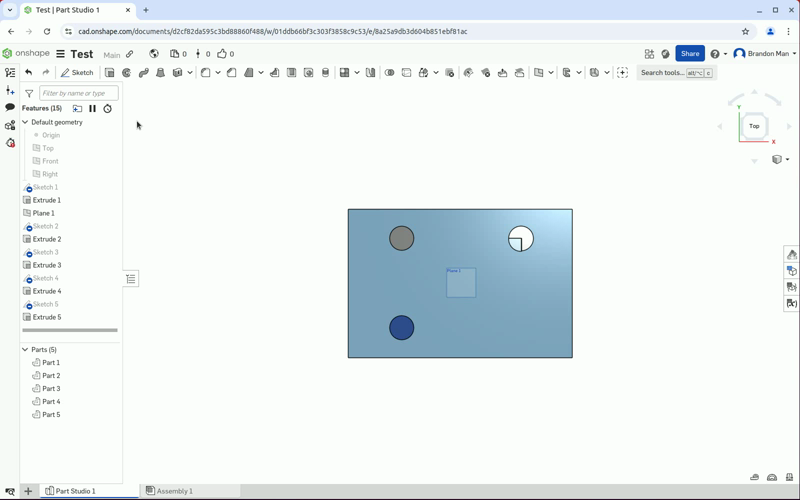
key(shift+h)
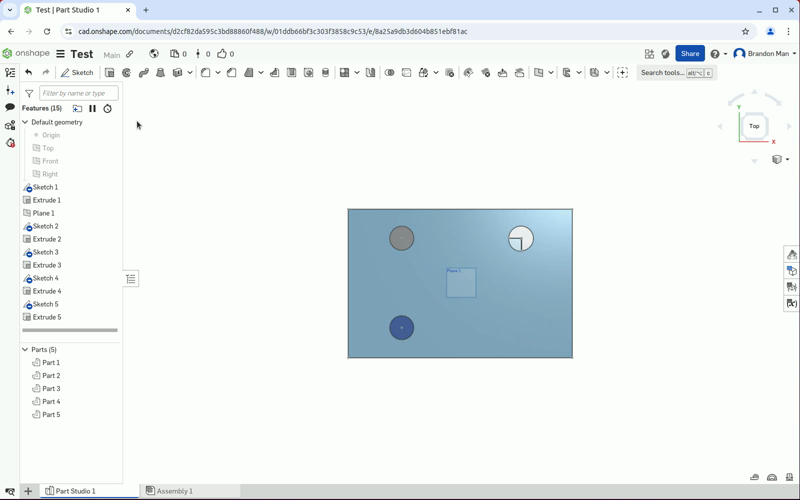
key(shift+h)
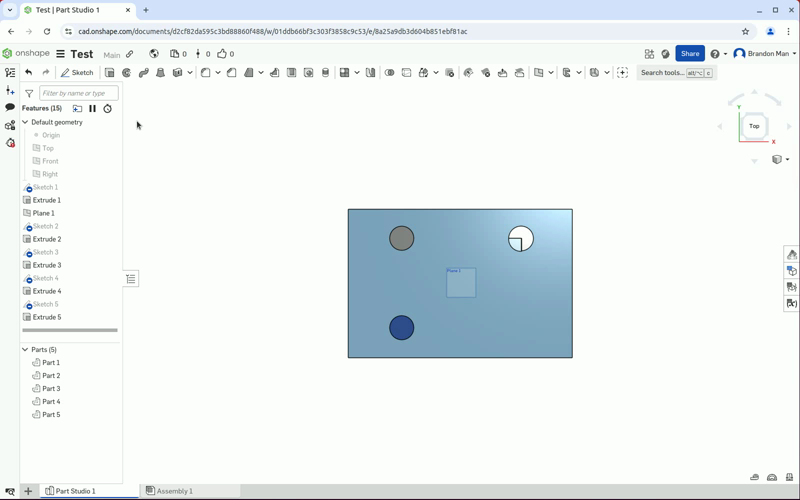
mouse_move(73, 189)
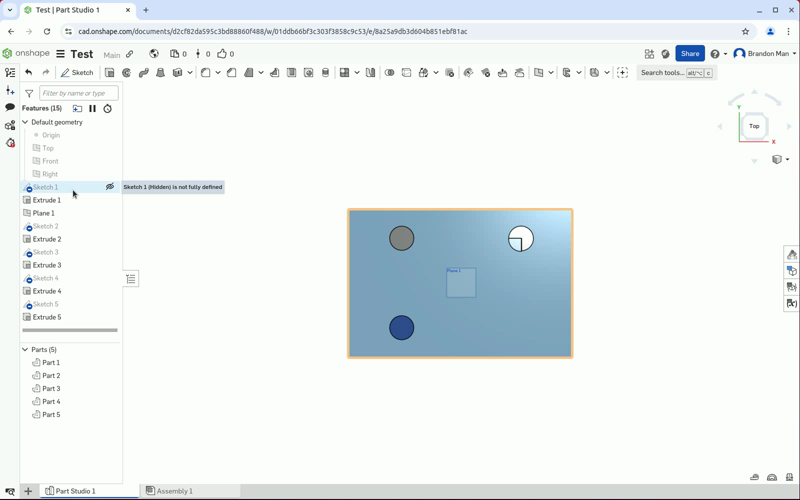
click(73, 189)
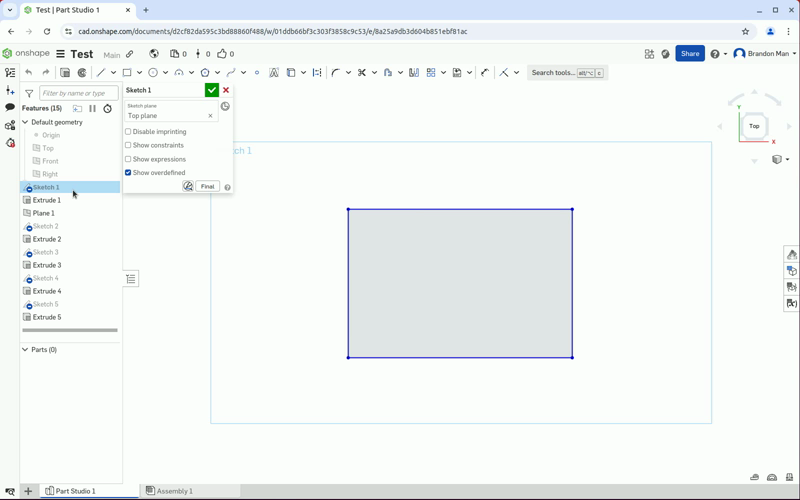
mouse_move(229, 92)
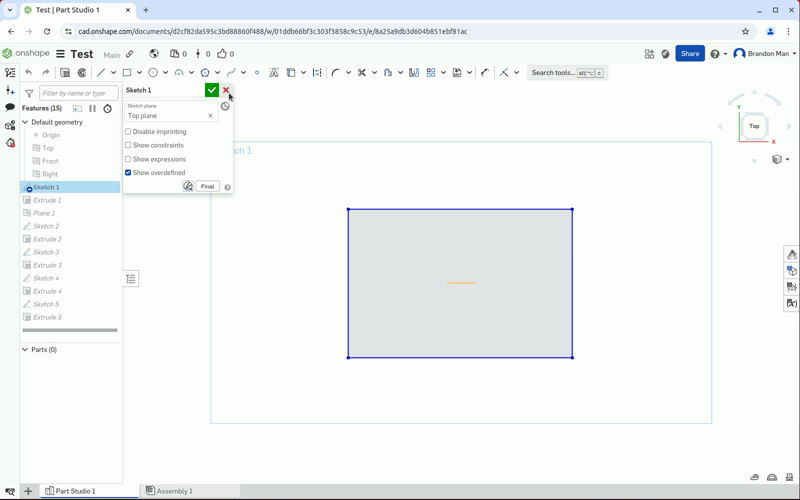
click(229, 92)
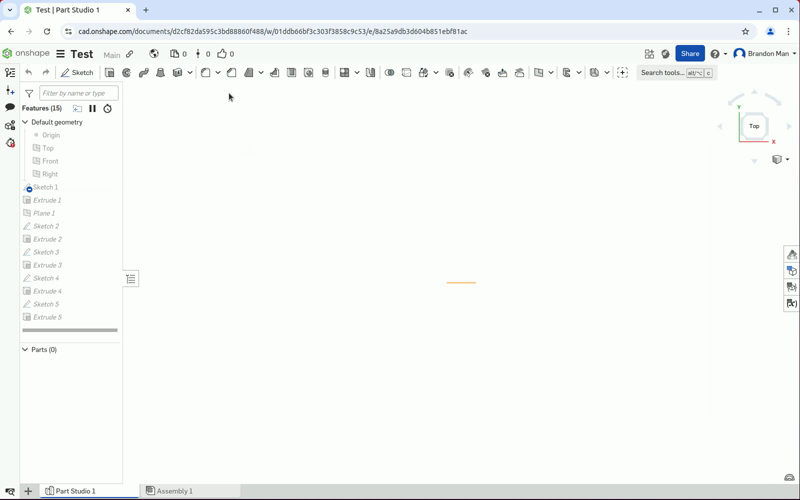
key(shift+s)
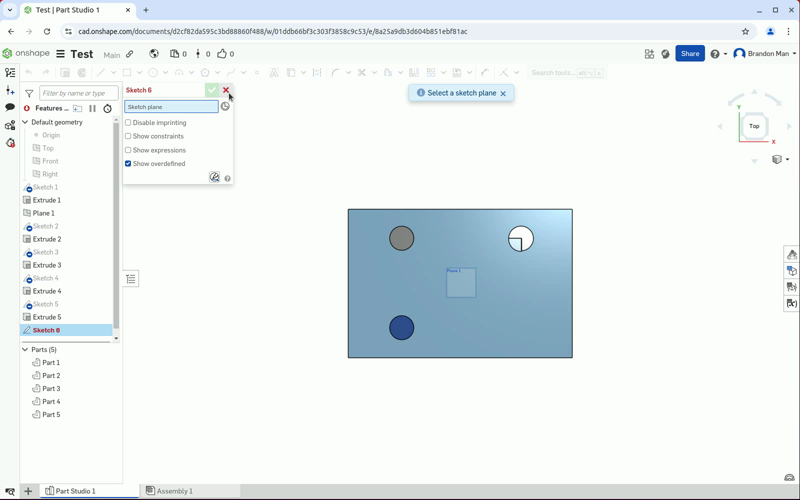
mouse_move(69, 215)
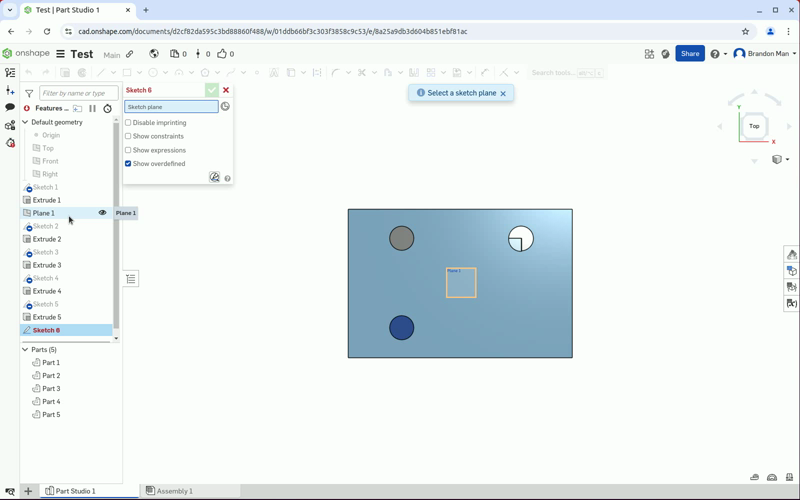
click(69, 215)
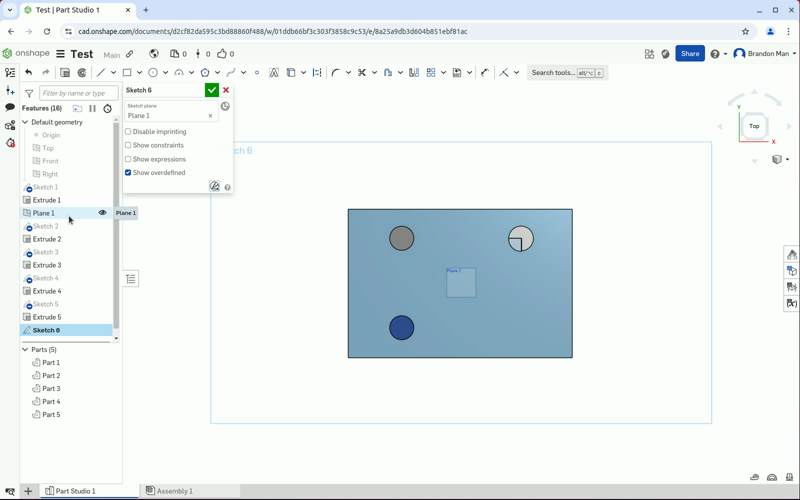
mouse_move(73, 352)
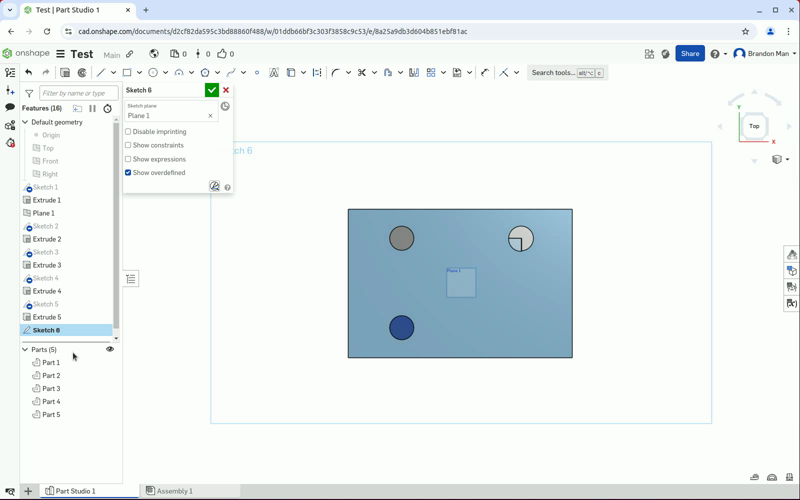
key(y)
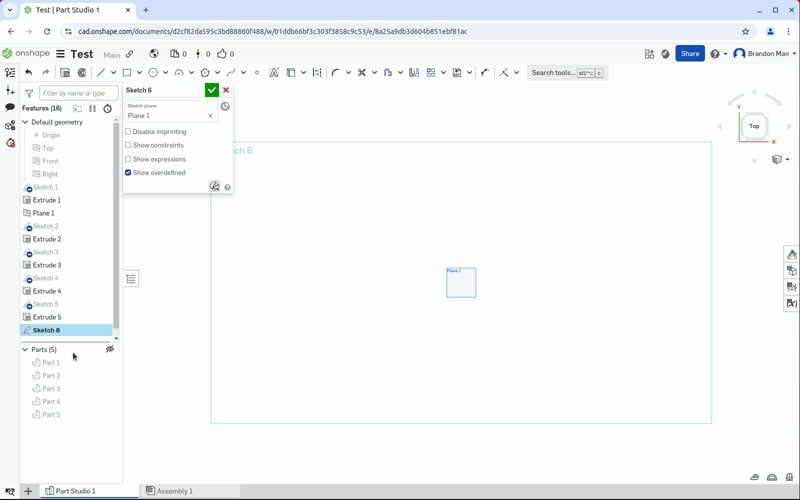
key(a)
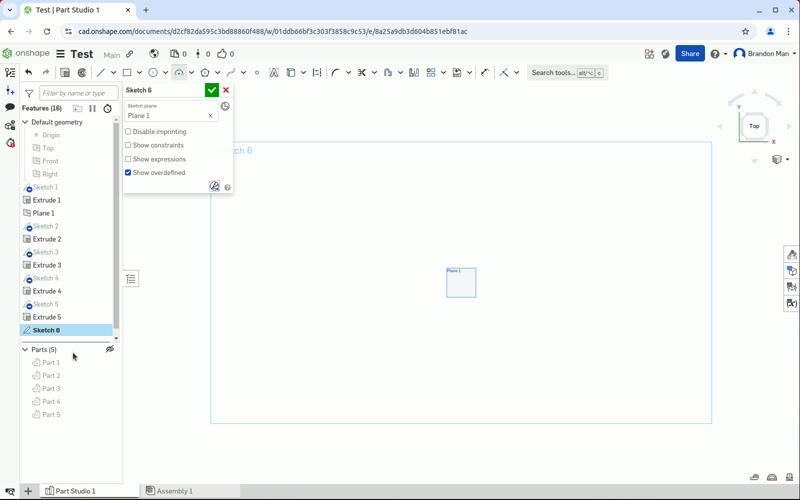
key_down(shift)
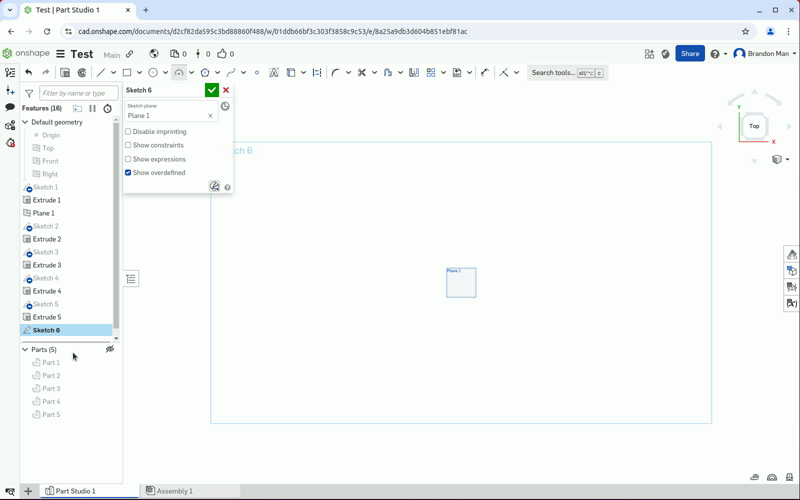
mouse_move(508, 327)
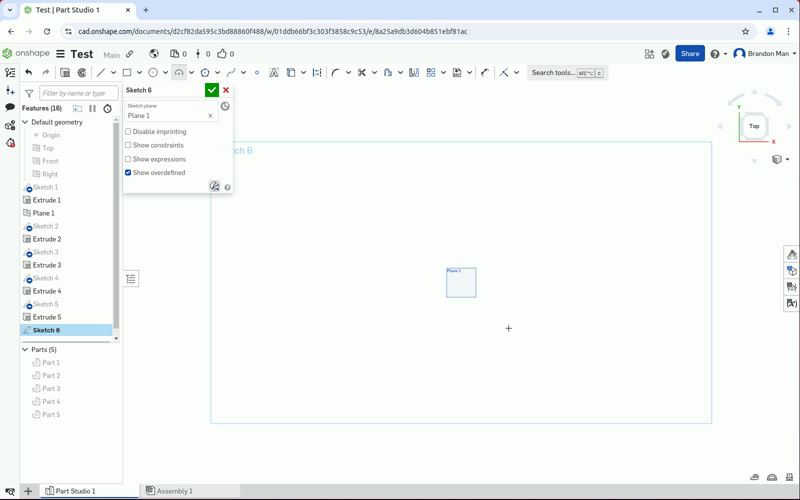
click(508, 327)
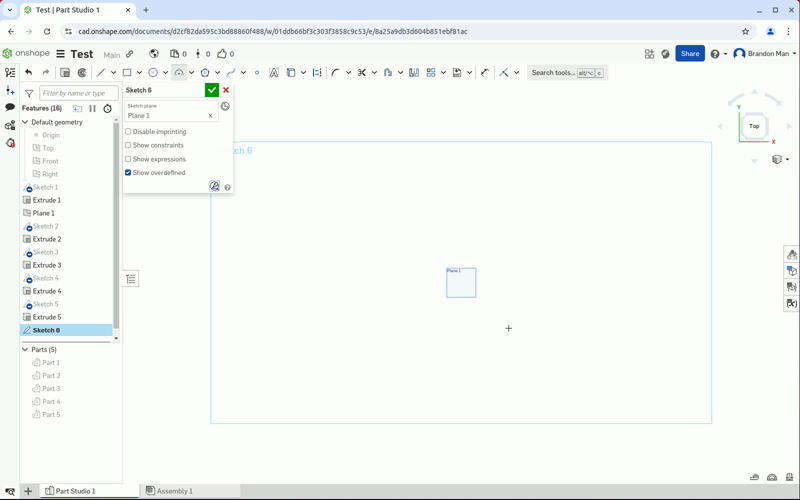
key_up(shift)
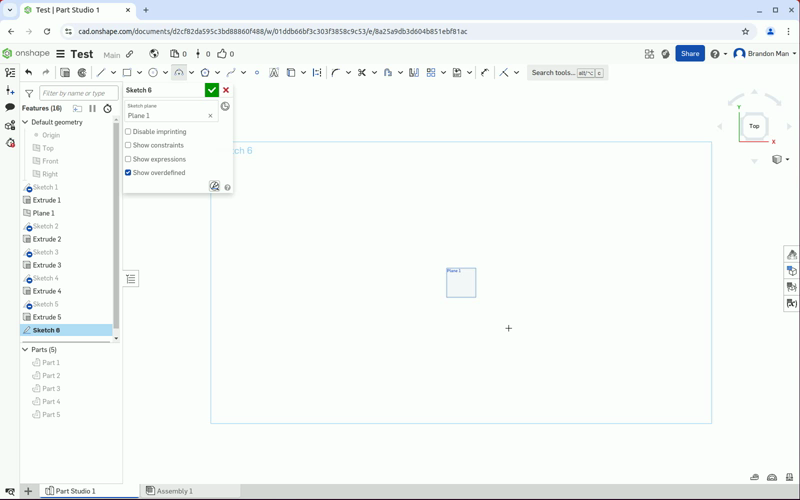
key_down(shift)
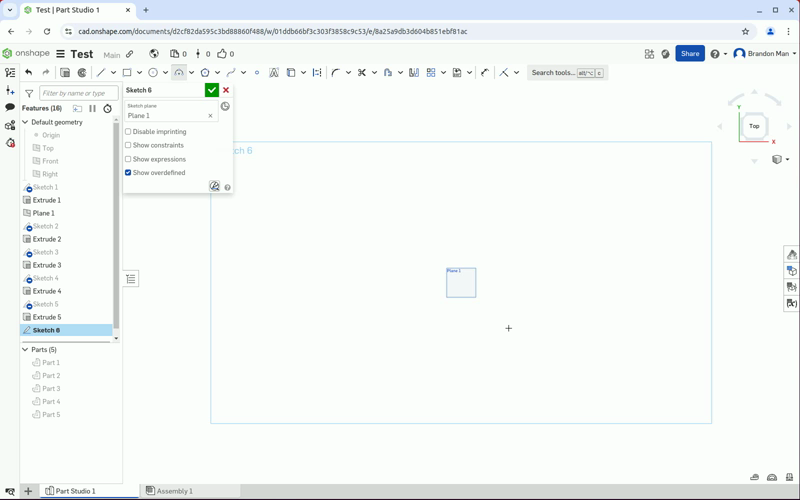
mouse_move(521, 315)
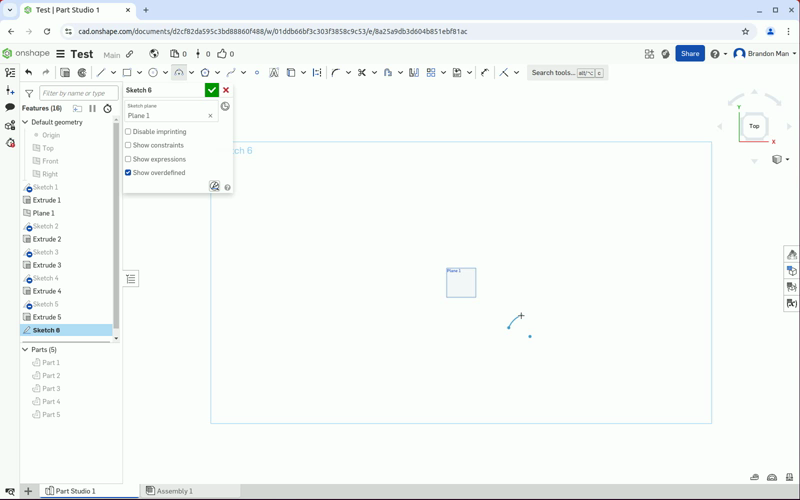
click(521, 315)
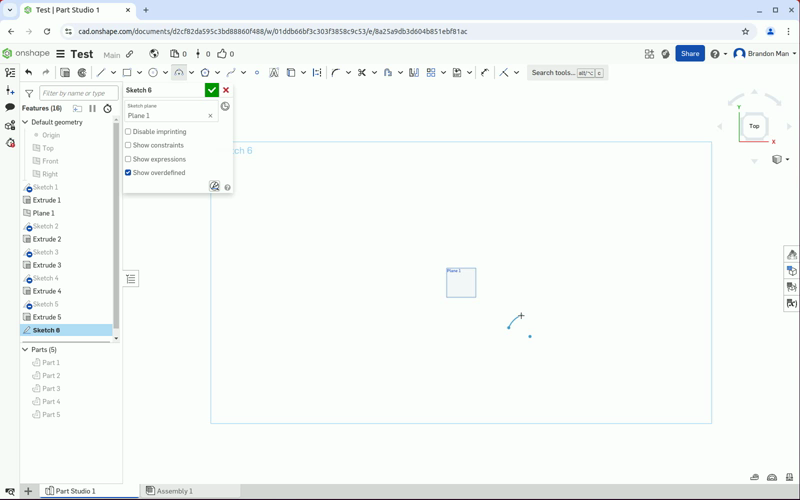
mouse_move(529, 336)
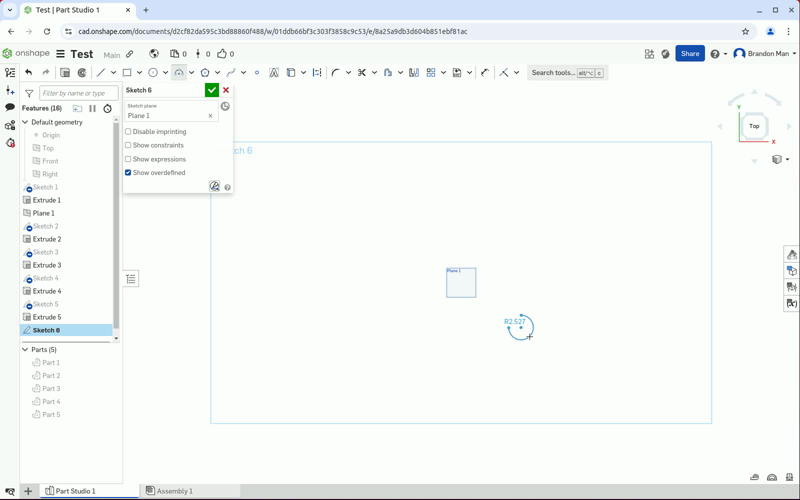
click(529, 336)
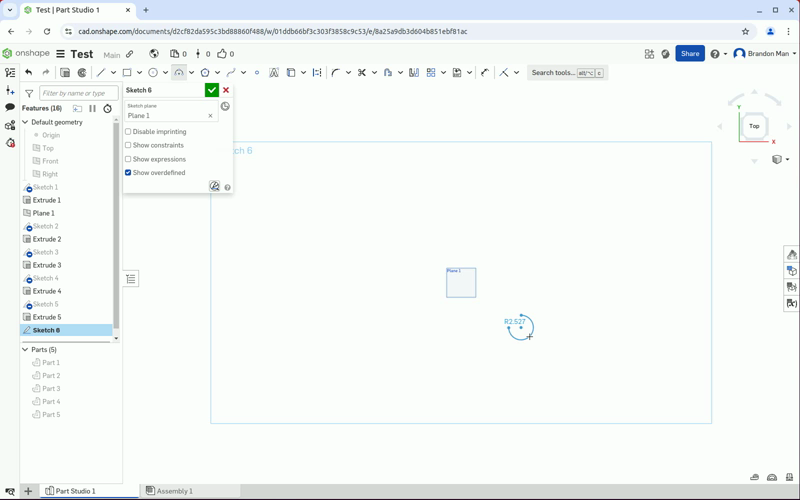
key_up(shift)
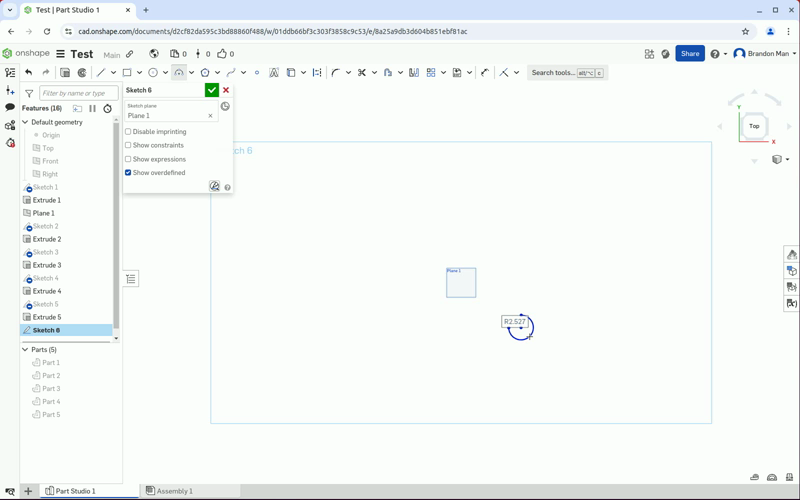
key(esc)
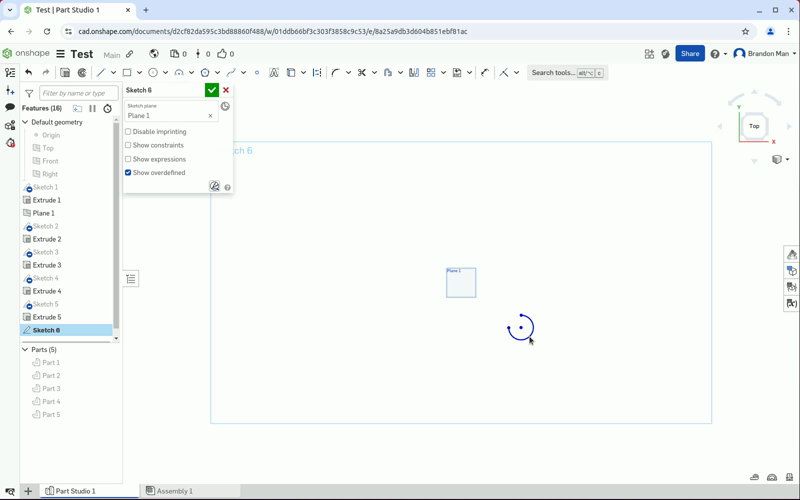
key(l)
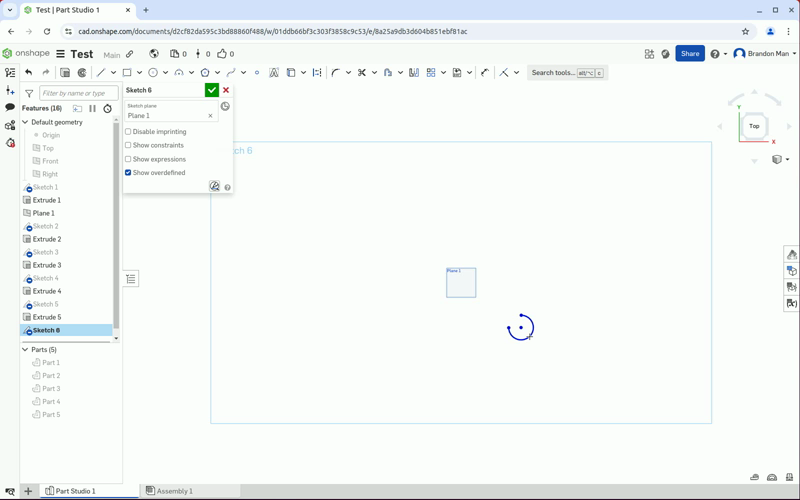
mouse_move(521, 315)
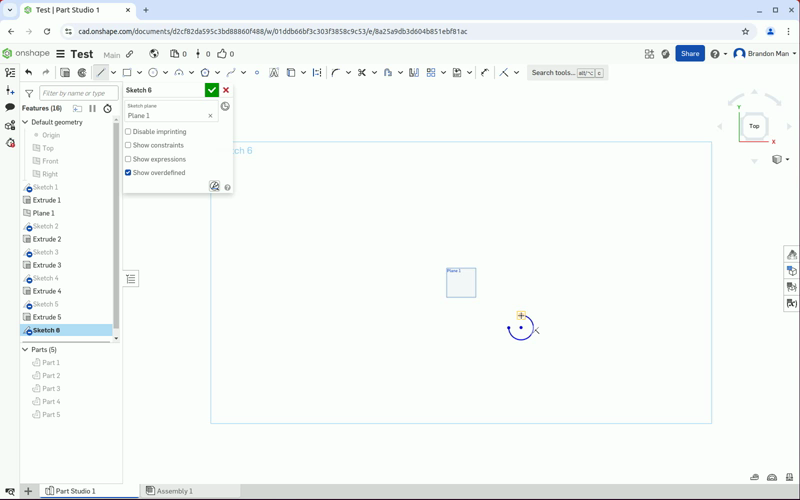
click(521, 315)
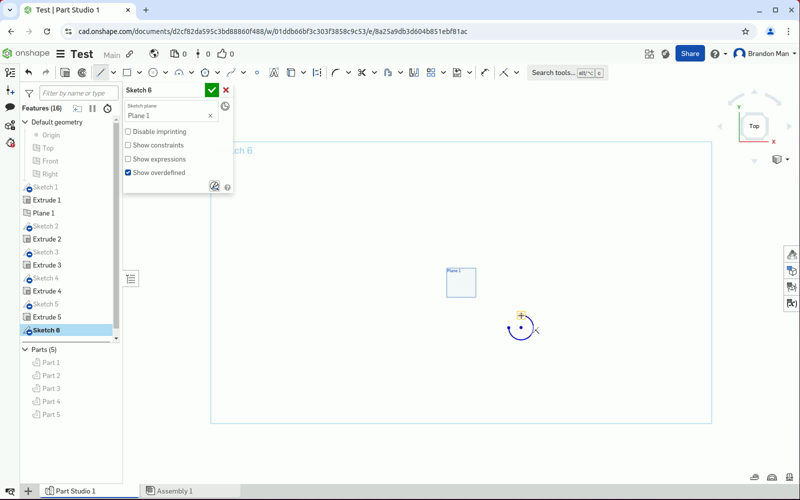
key_down(shift)
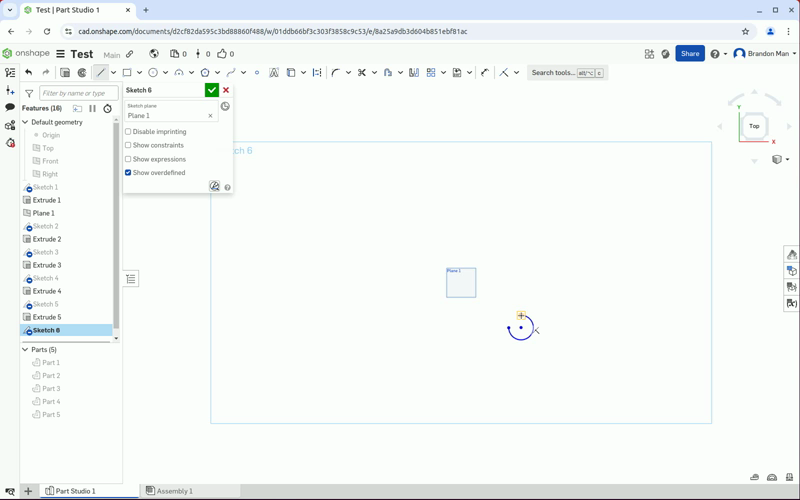
mouse_move(551, 315)
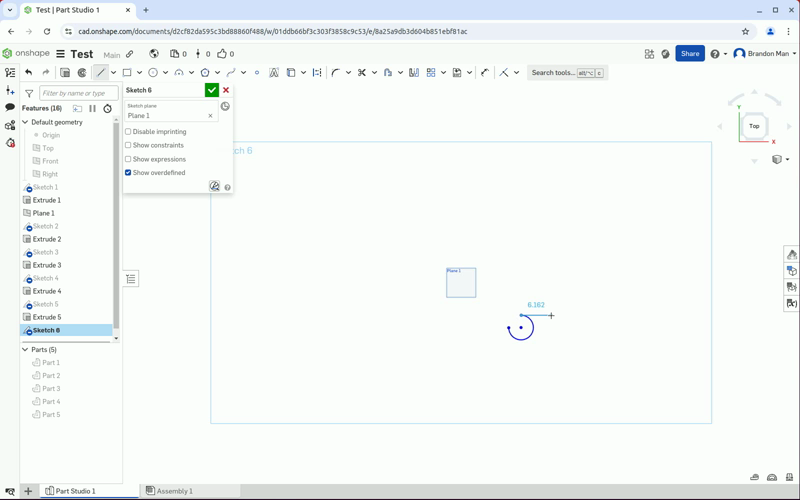
mouse_move(521, 327)
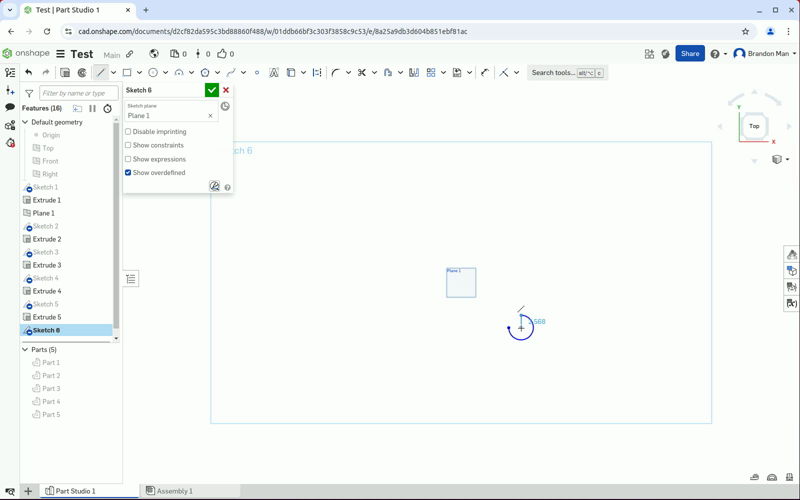
click(521, 327)
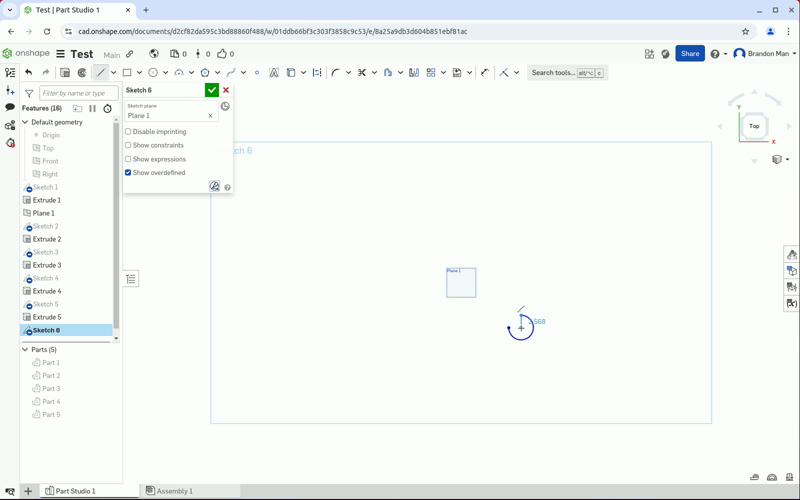
key_up(shift)
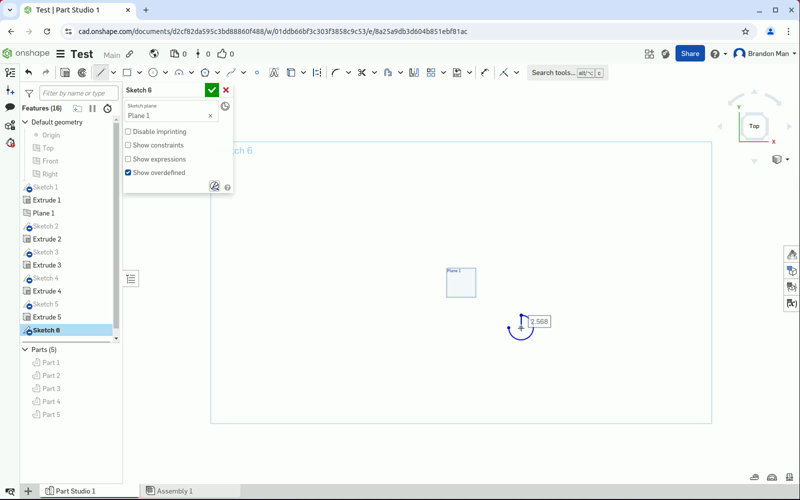
mouse_move(551, 327)
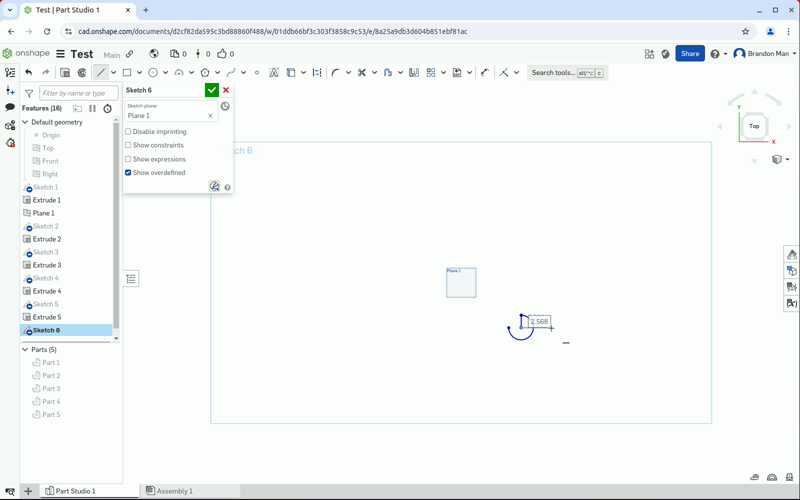
key_down(shift)
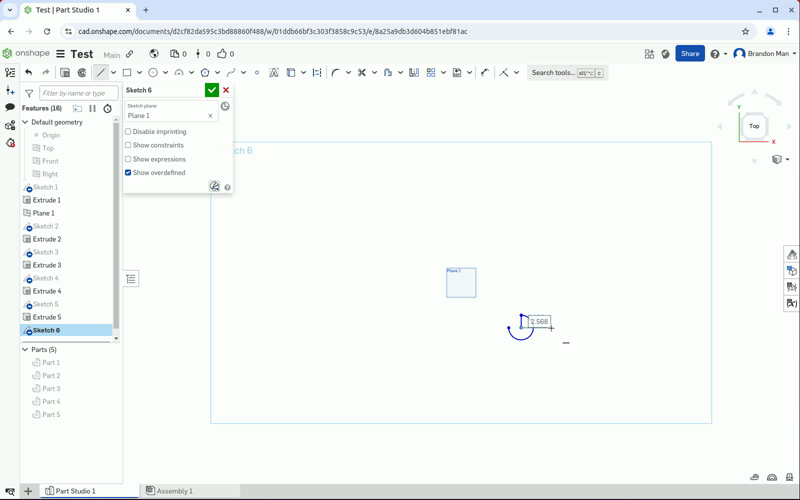
mouse_move(508, 327)
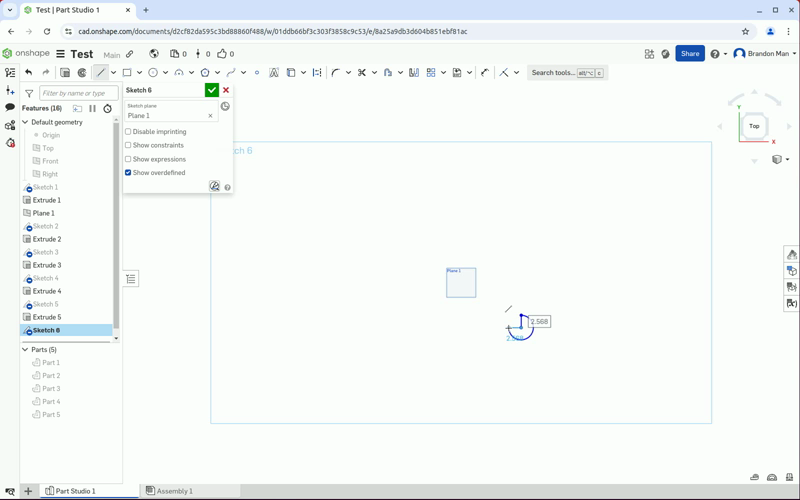
key_up(shift)
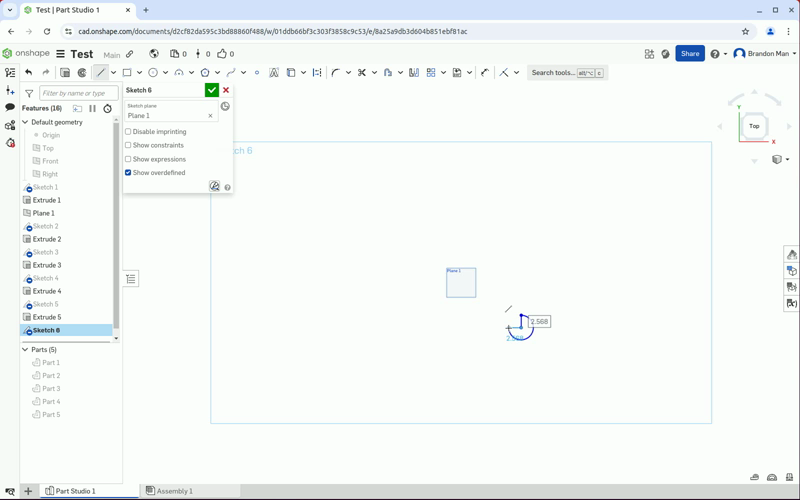
click(508, 327)
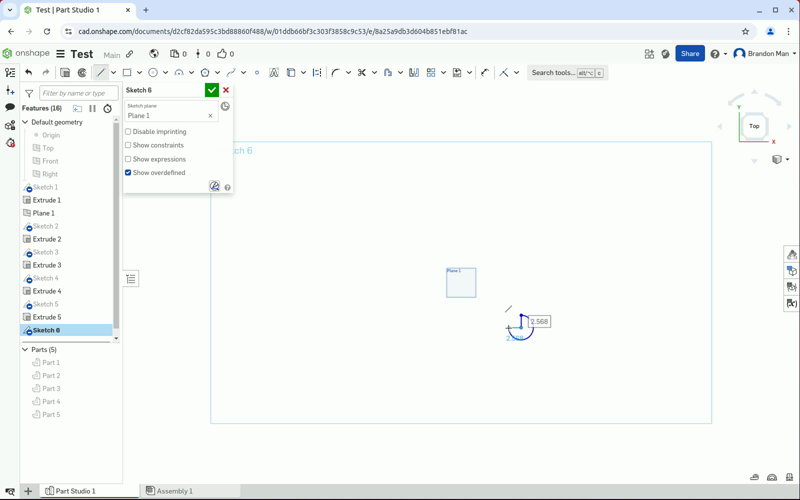
key(esc)
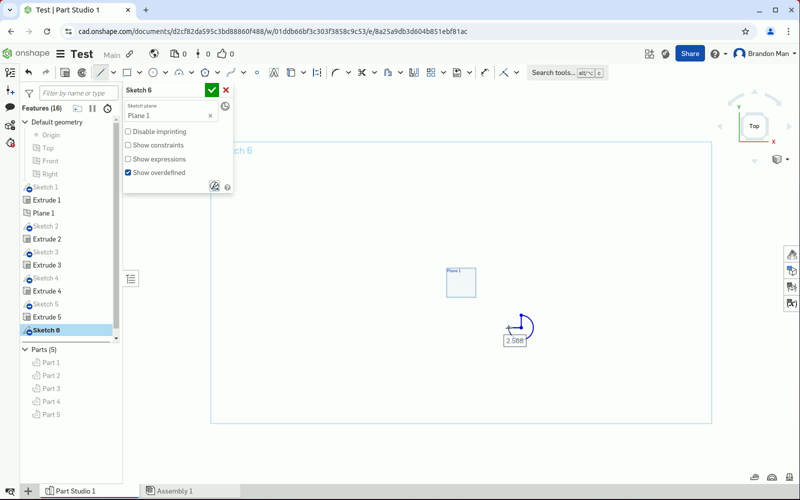
mouse_move(529, 330)
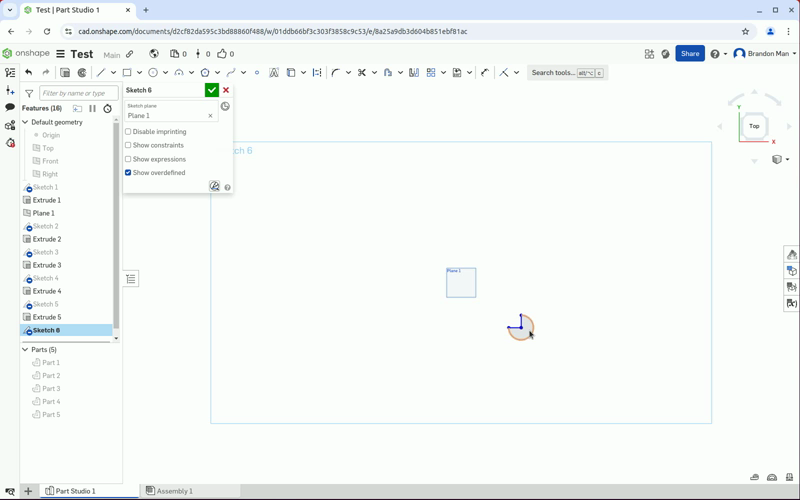
scroll(6)
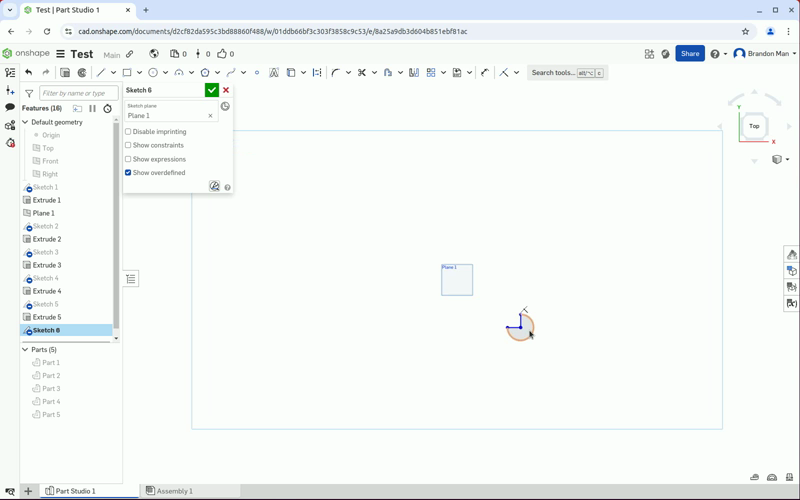
scroll(6)
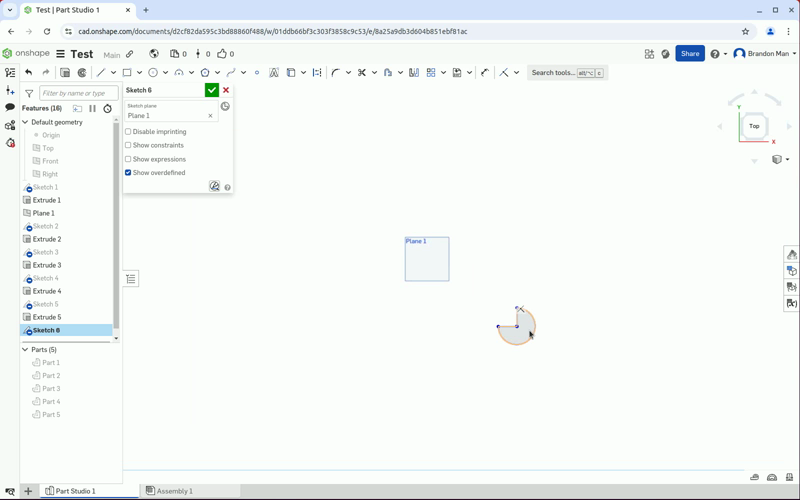
scroll(6)
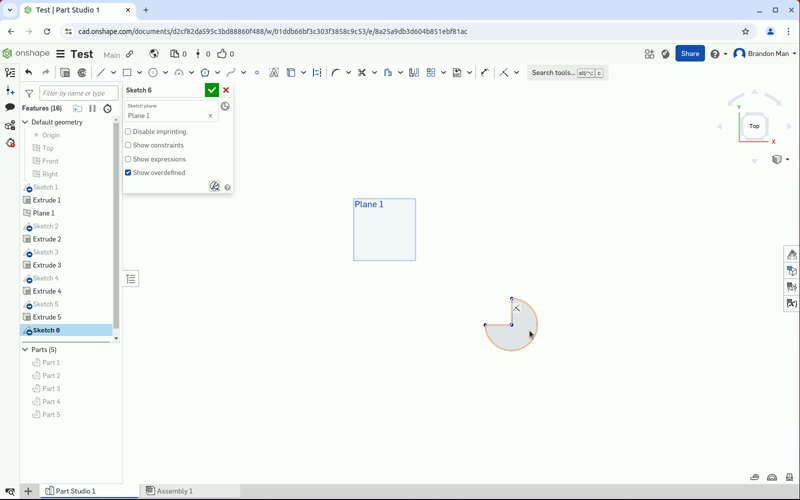
scroll(6)
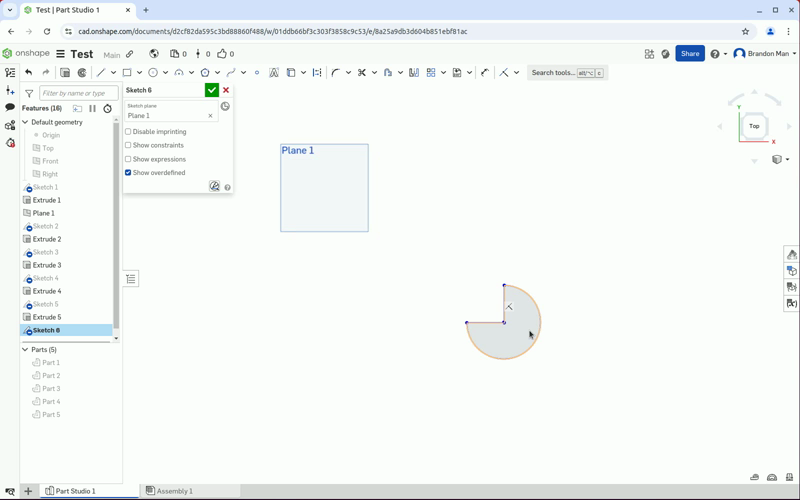
scroll(6)
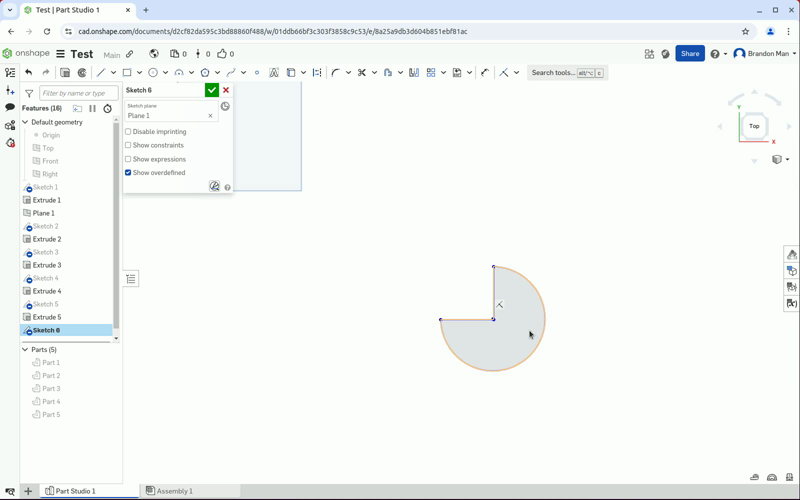
scroll(6)
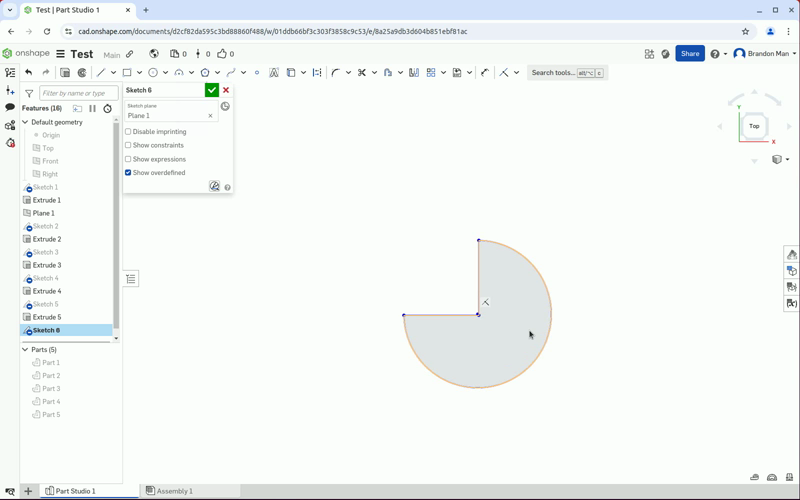
scroll(6)
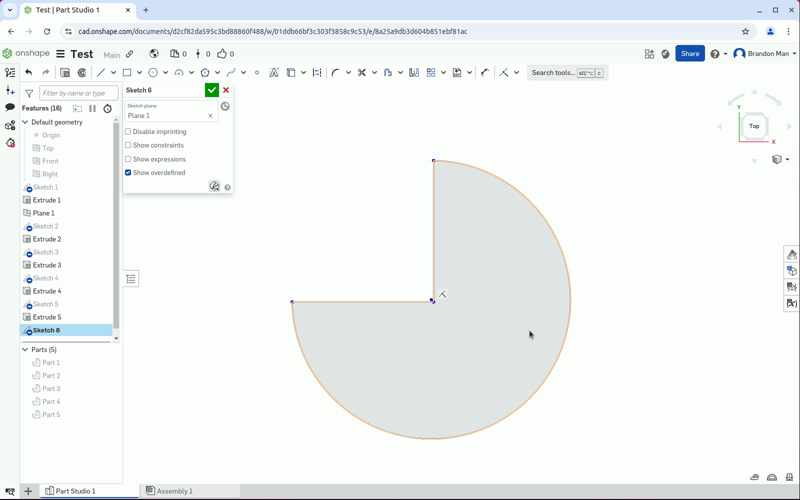
click(529, 330)
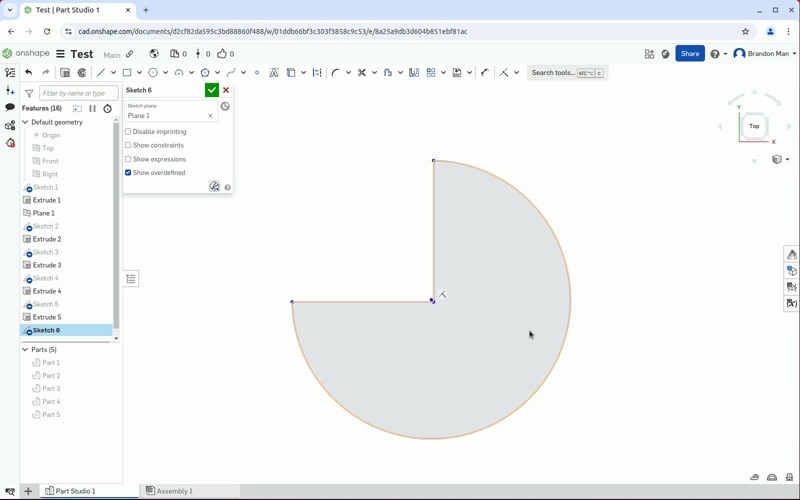
scroll(-6)
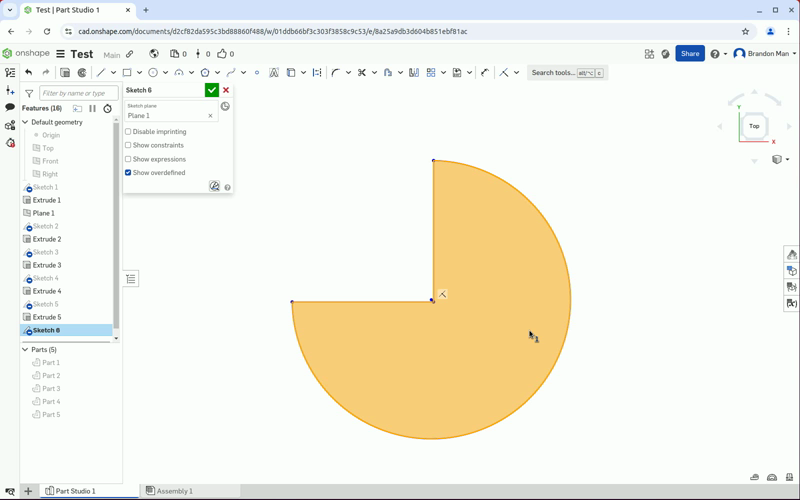
scroll(-6)
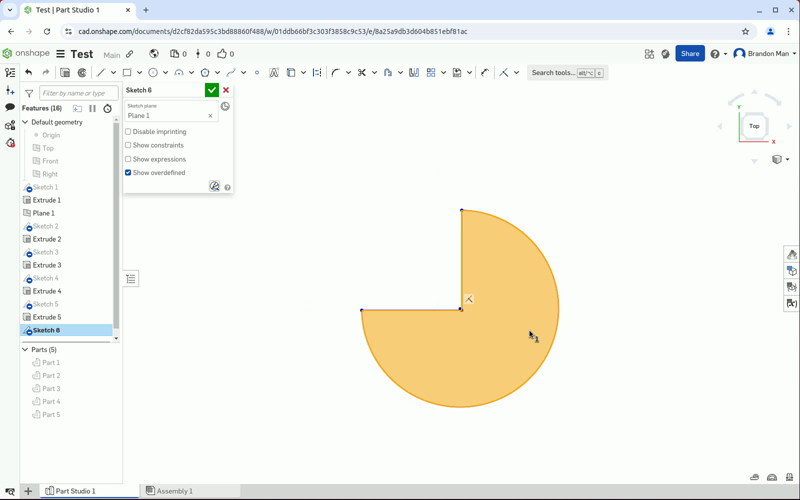
scroll(-6)
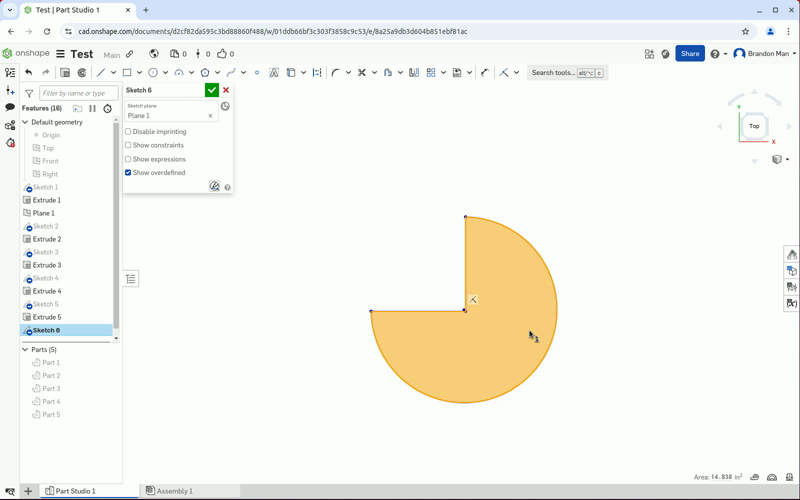
scroll(-6)
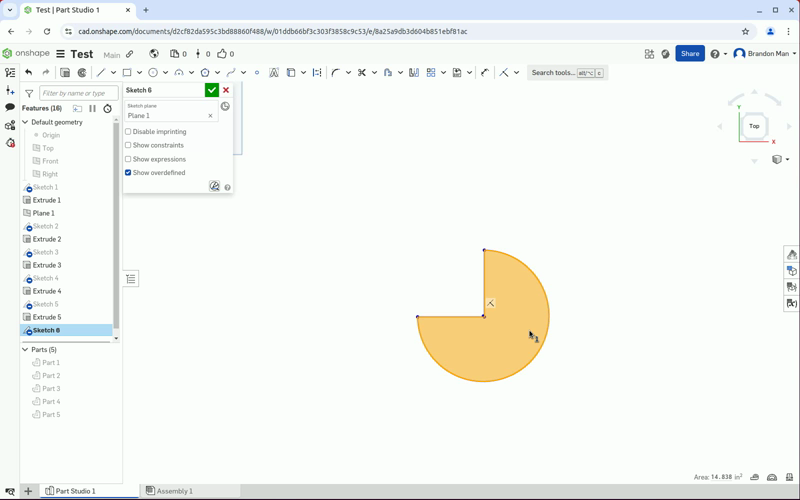
scroll(-6)
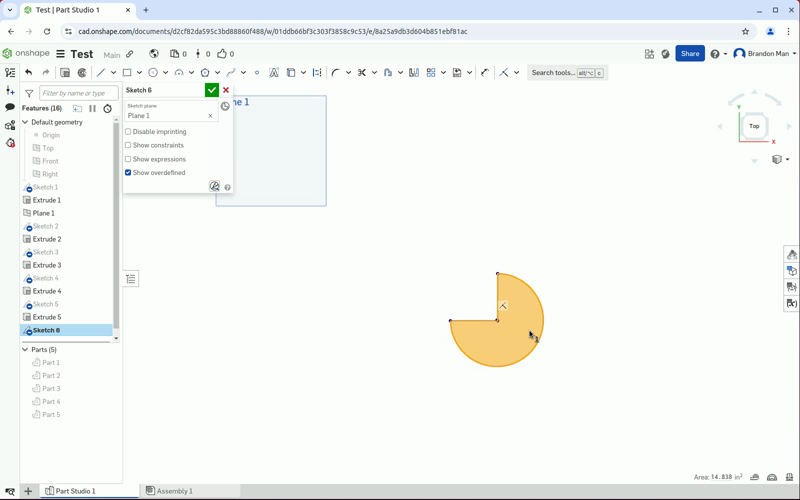
scroll(-6)
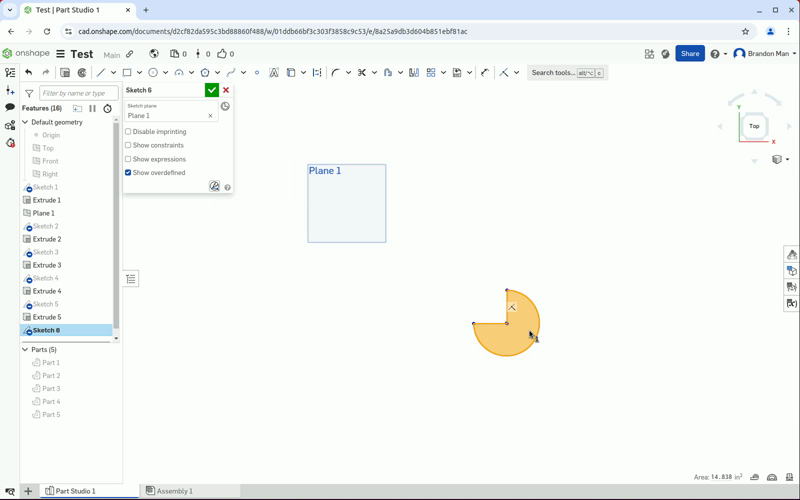
scroll(-6)
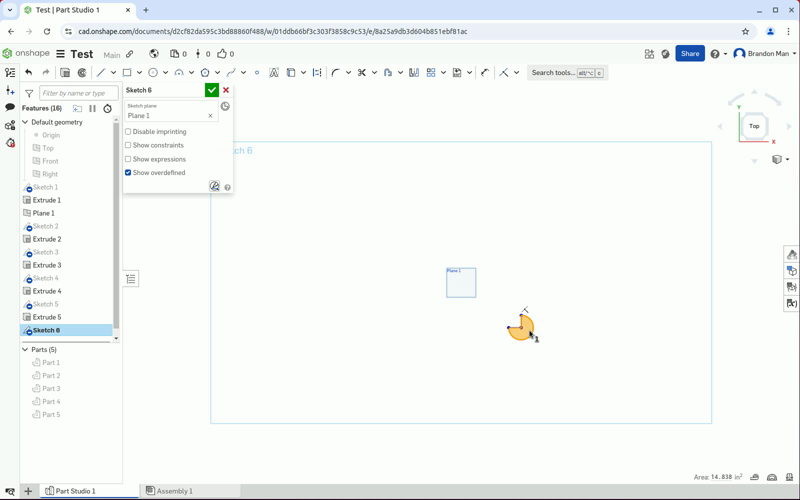
mouse_move(73, 352)
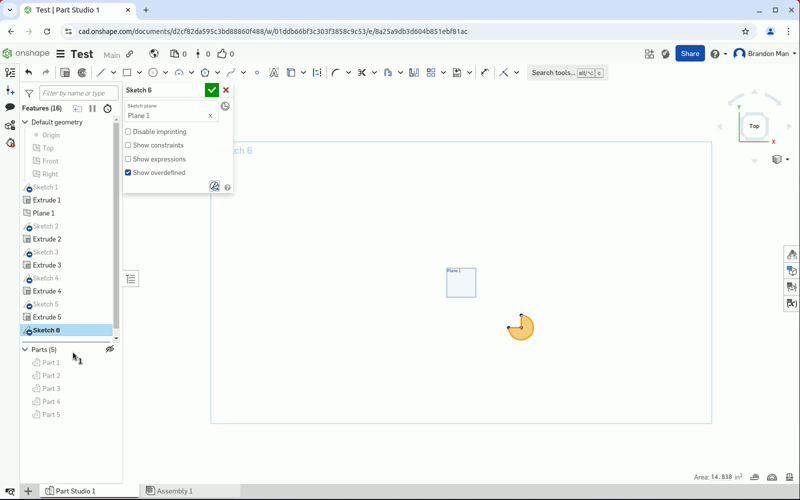
key(shift+y)
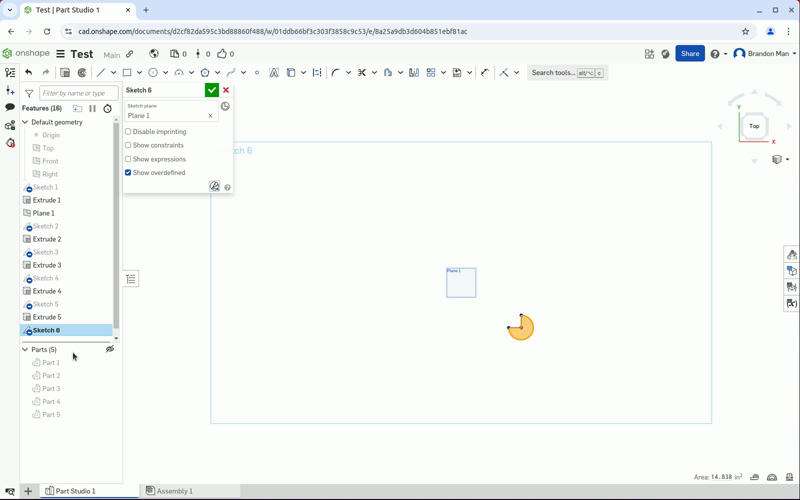
key(shift+e)
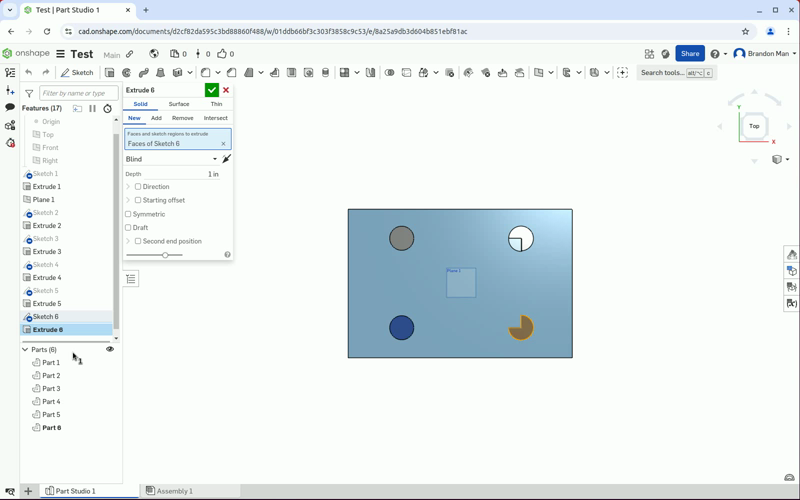
mouse_move(143, 106)
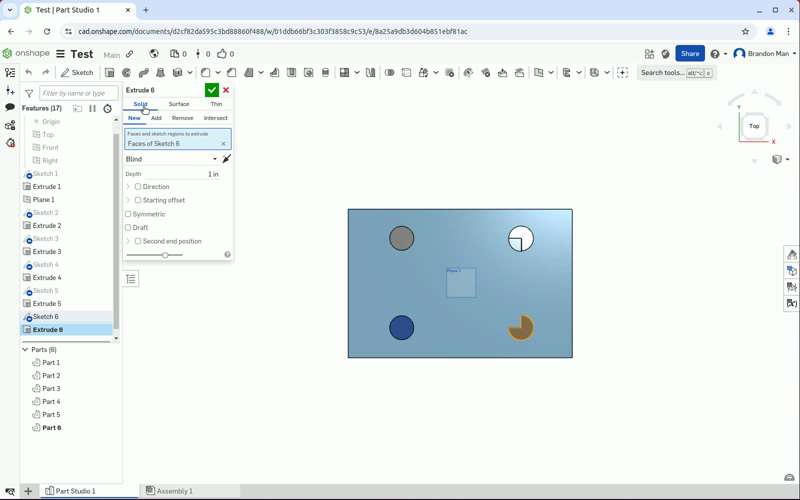
click(143, 106)
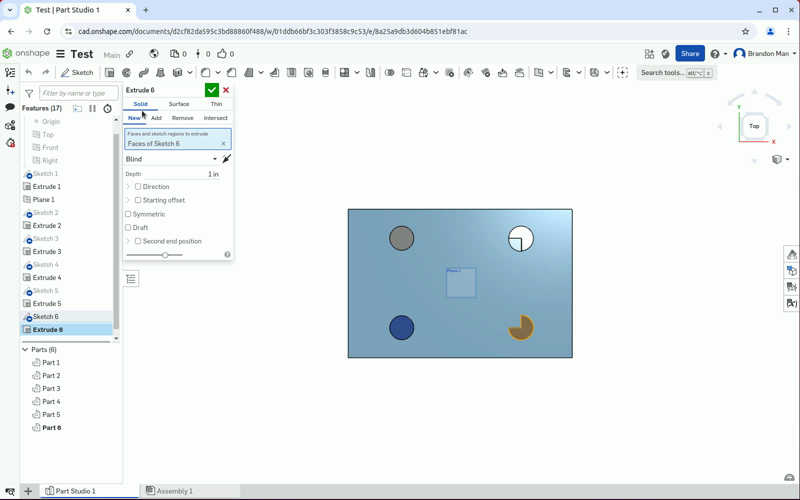
mouse_move(137, 120)
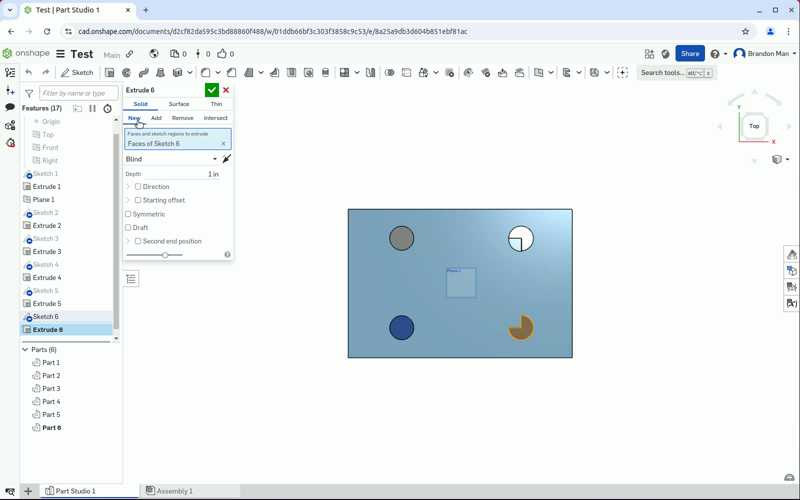
click(137, 120)
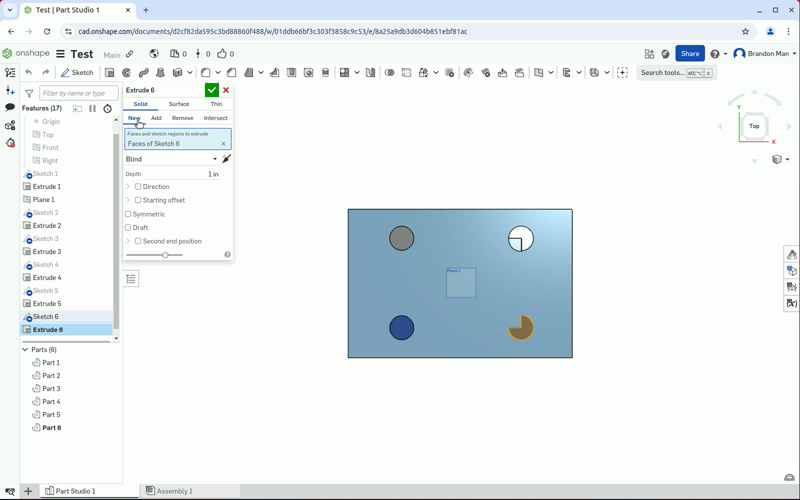
key(tab, 4)
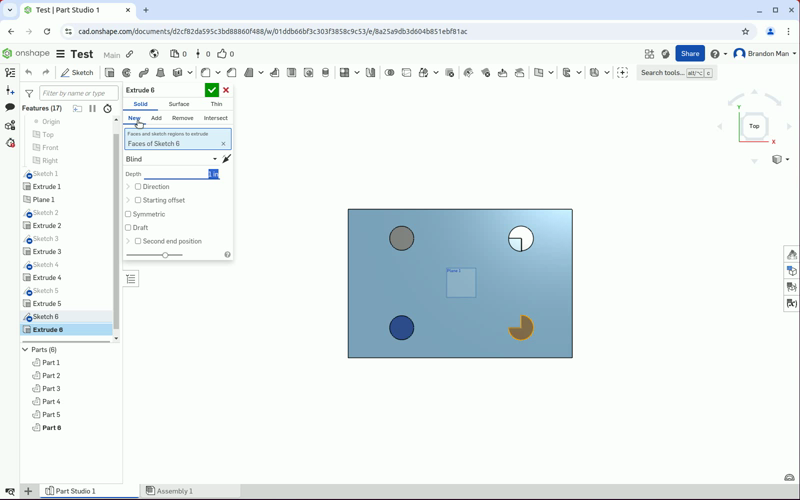
text(15.405)
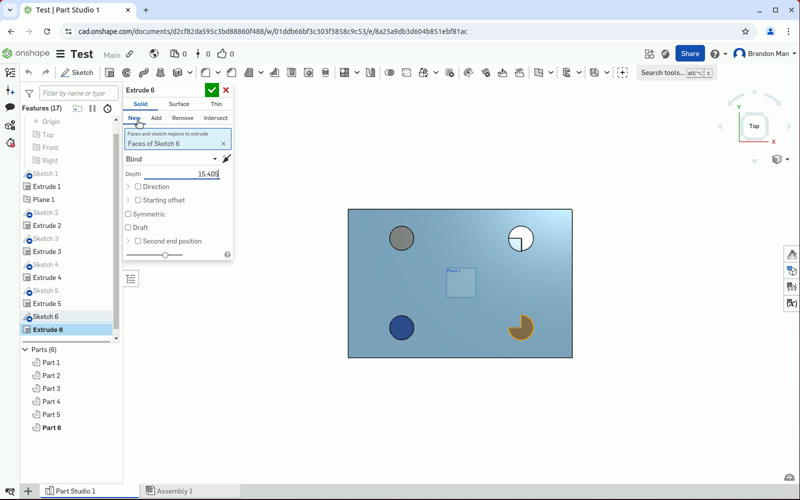
key(enter)
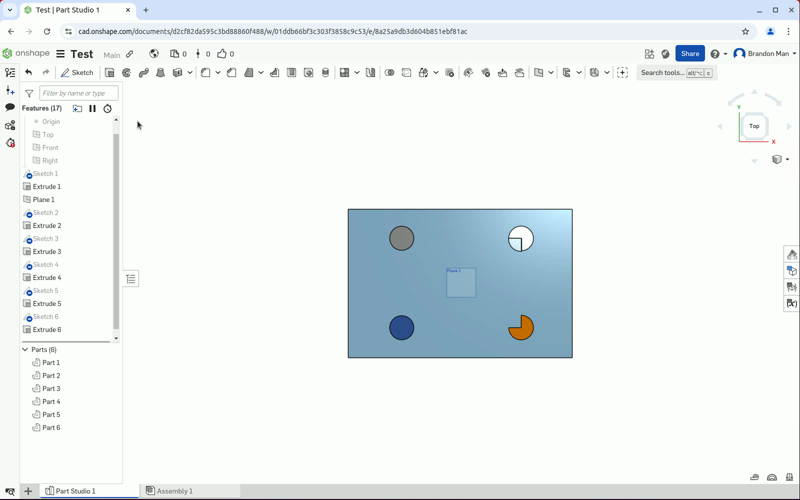
key(shift+h)
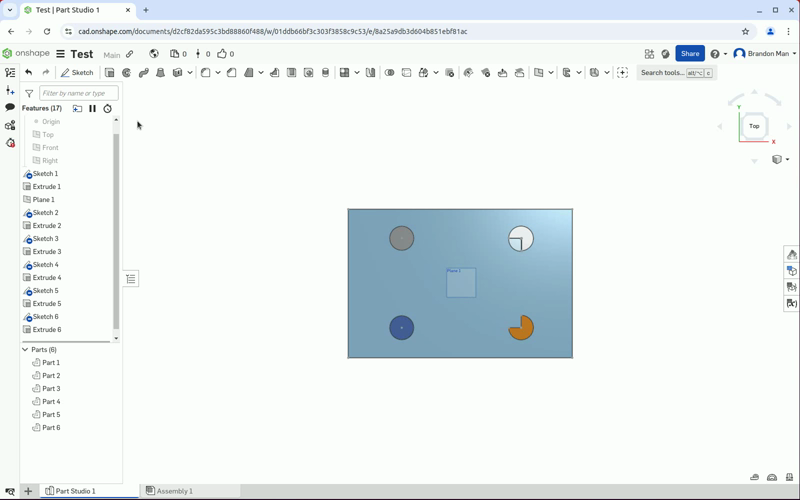
key(shift+h)
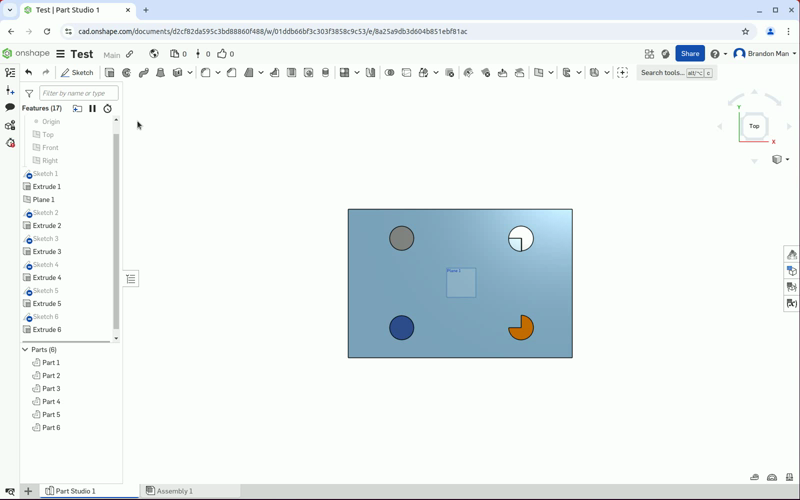
mouse_move(69, 176)
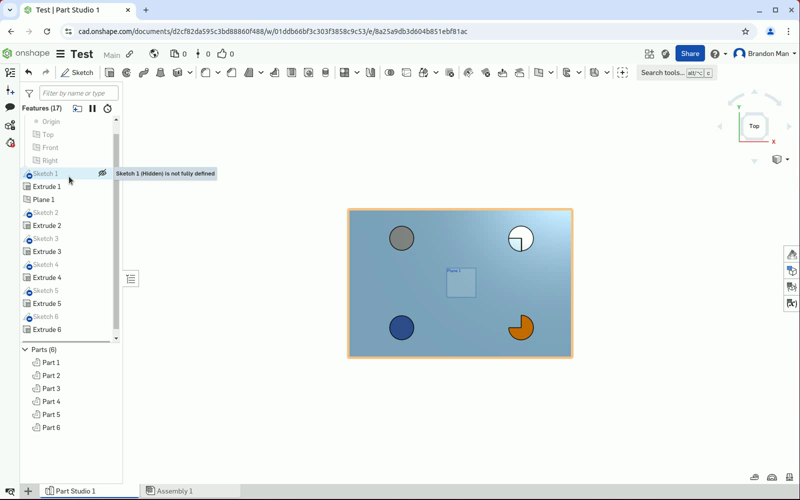
click(69, 176)
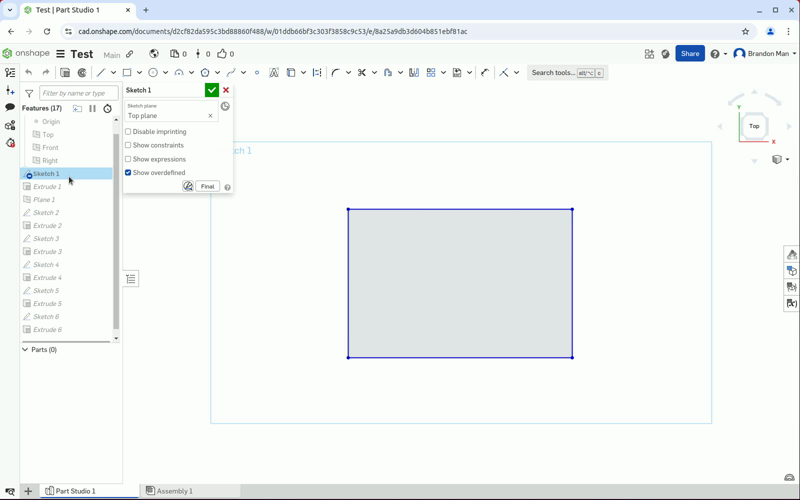
mouse_move(229, 92)
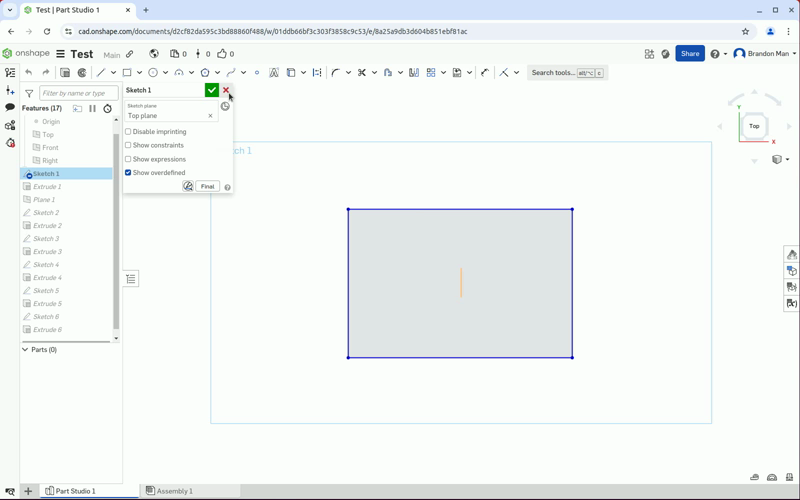
click(229, 92)
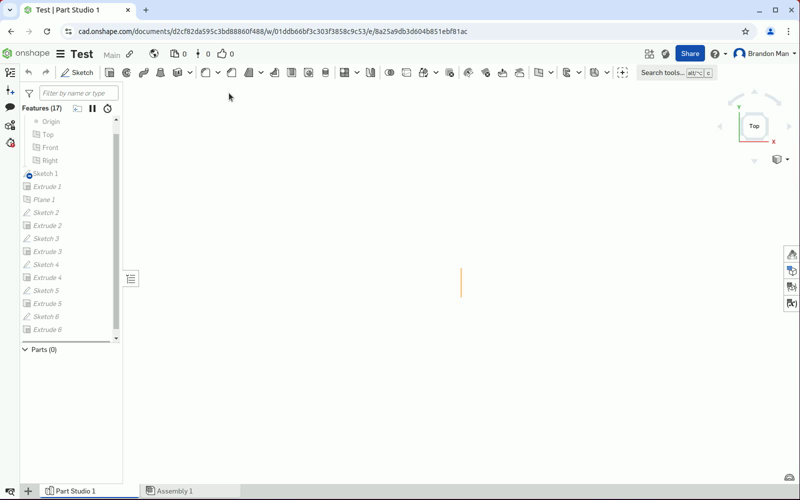
key(shift+s)
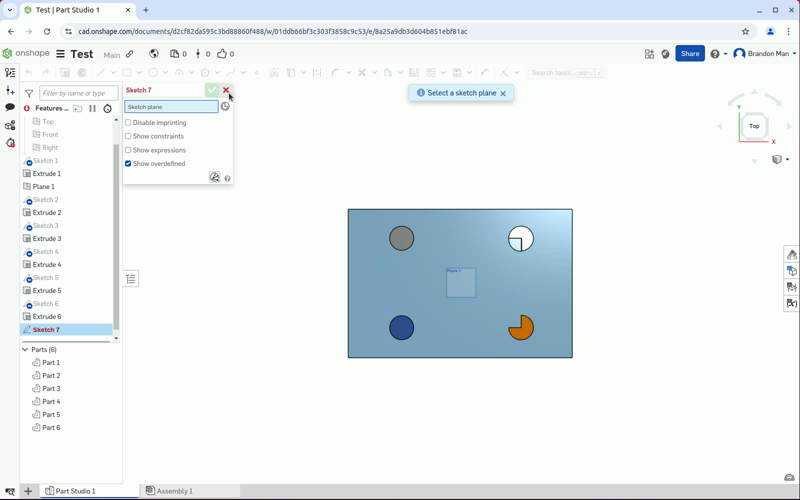
mouse_move(69, 189)
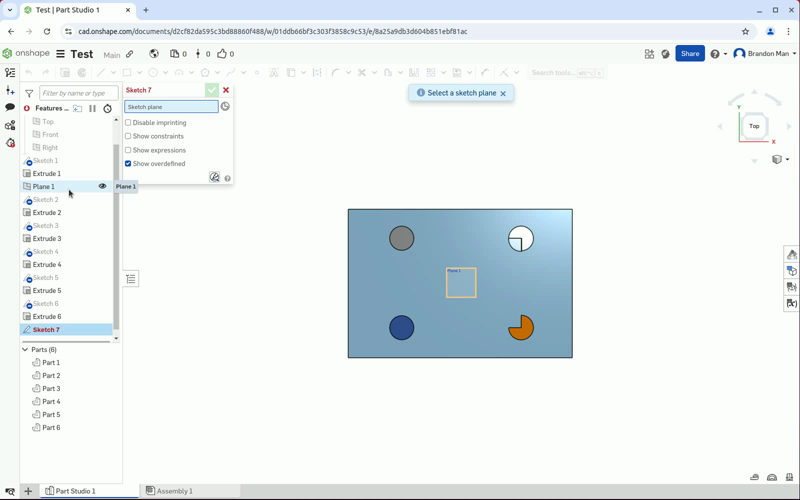
click(69, 189)
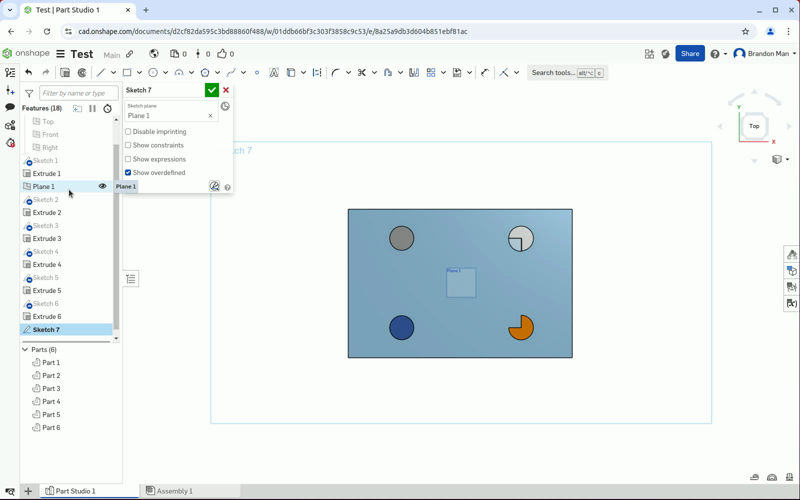
mouse_move(73, 352)
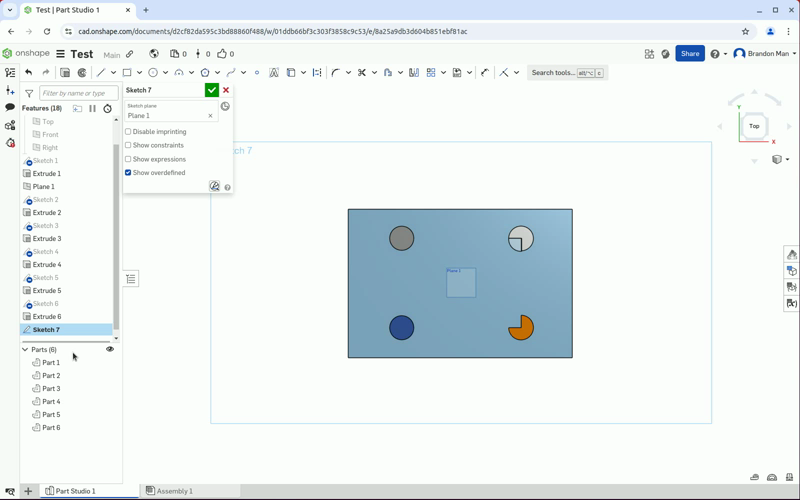
key(y)
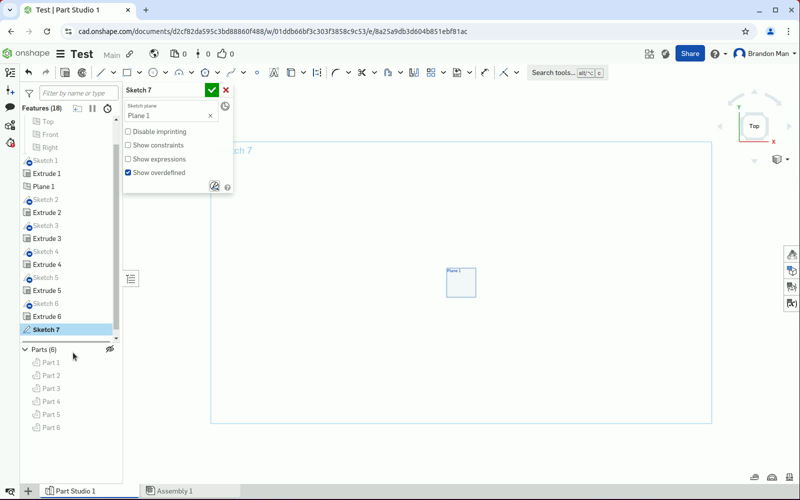
key(l)
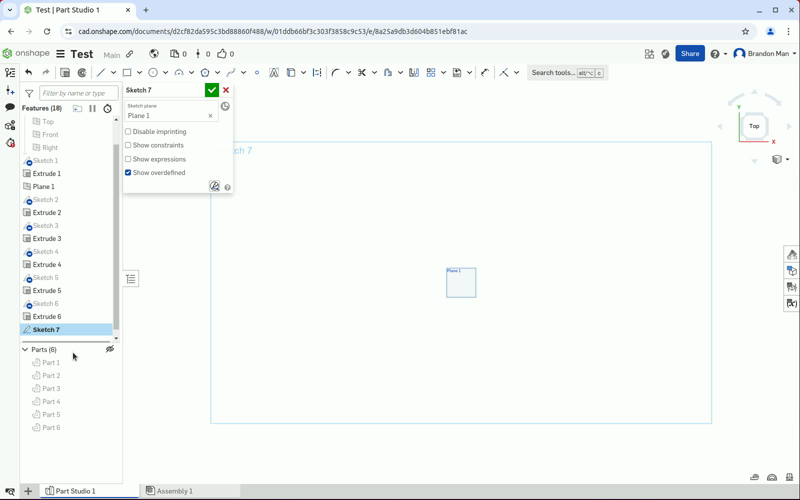
key_down(shift)
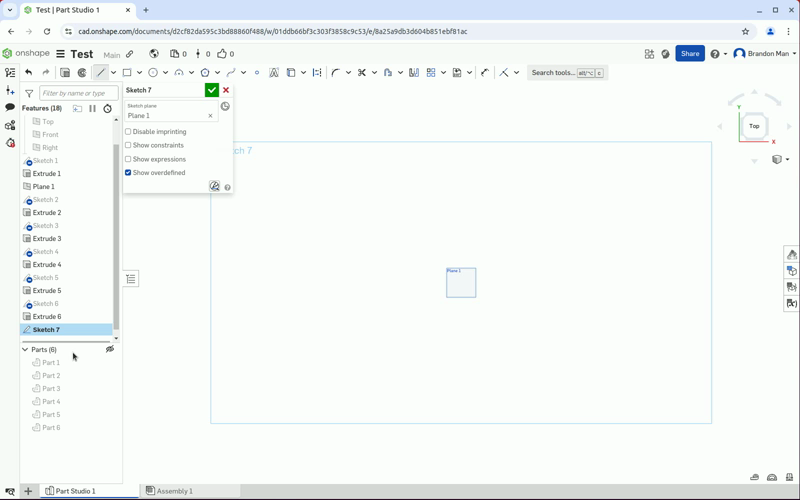
mouse_move(508, 327)
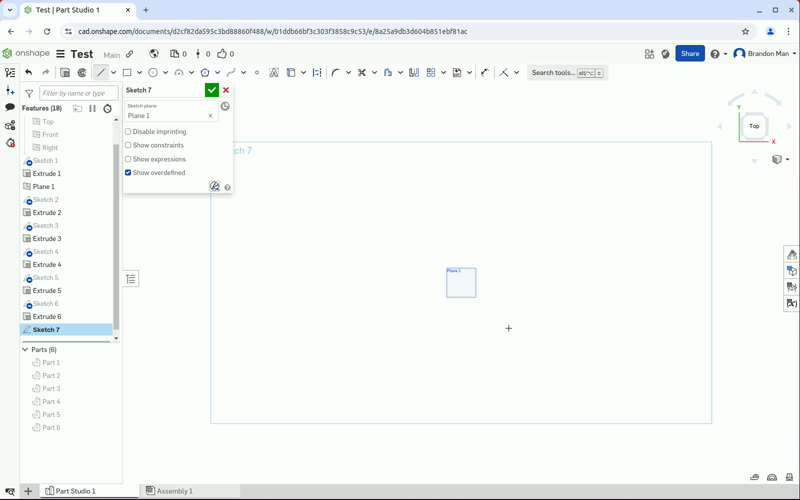
click(508, 327)
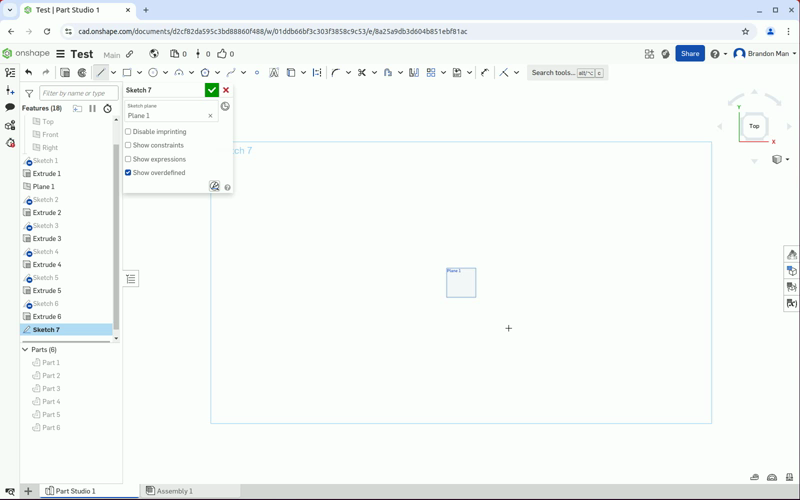
key_up(shift)
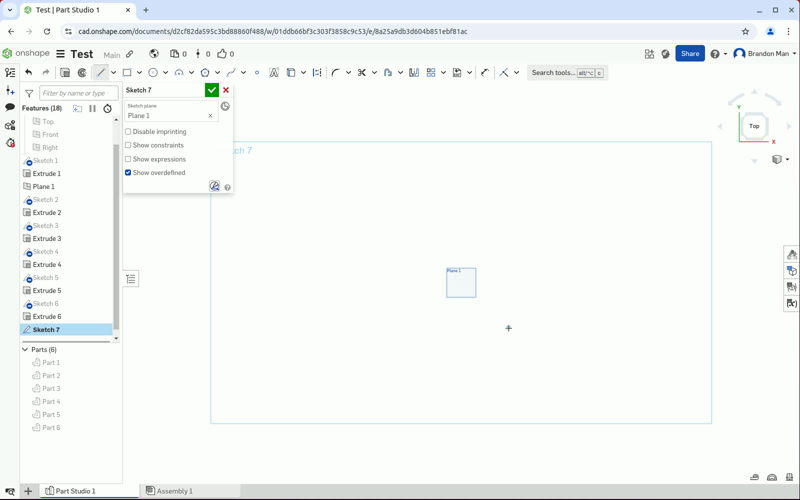
key_down(shift)
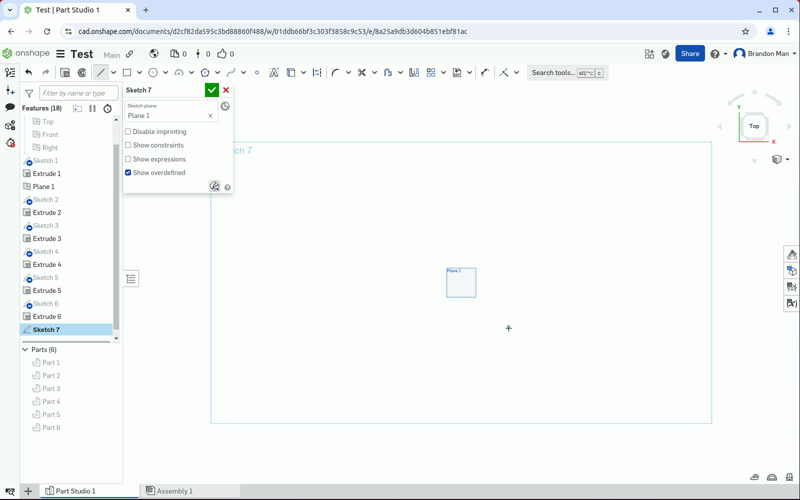
mouse_move(538, 327)
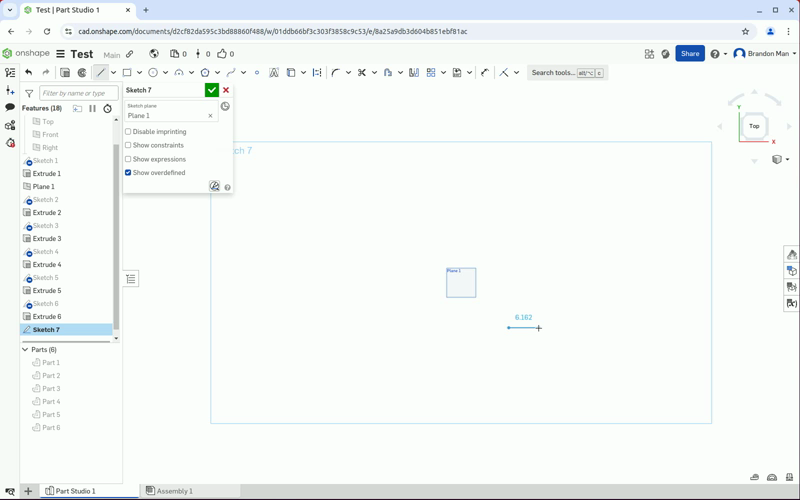
mouse_move(521, 327)
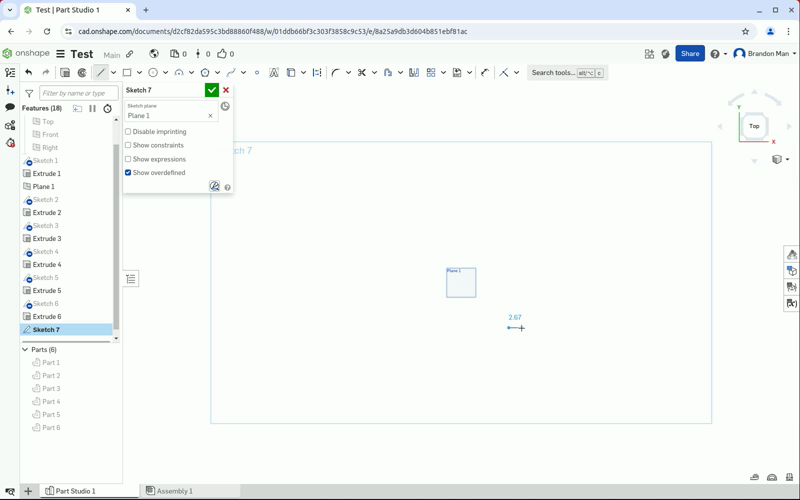
click(521, 327)
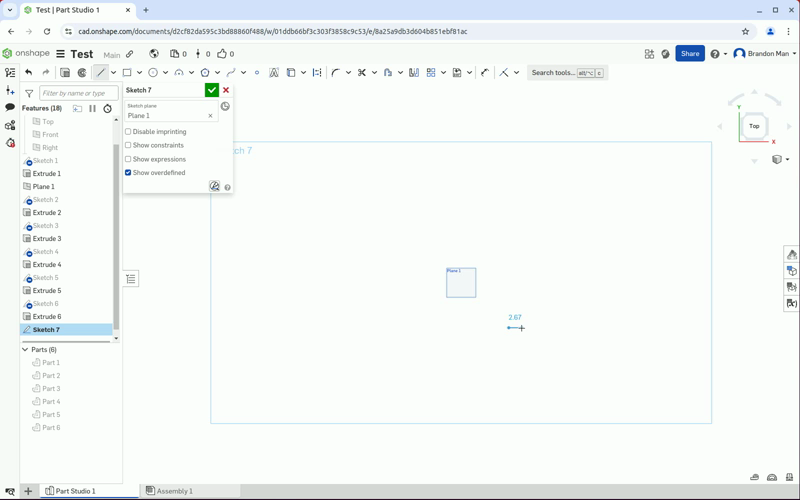
key_up(shift)
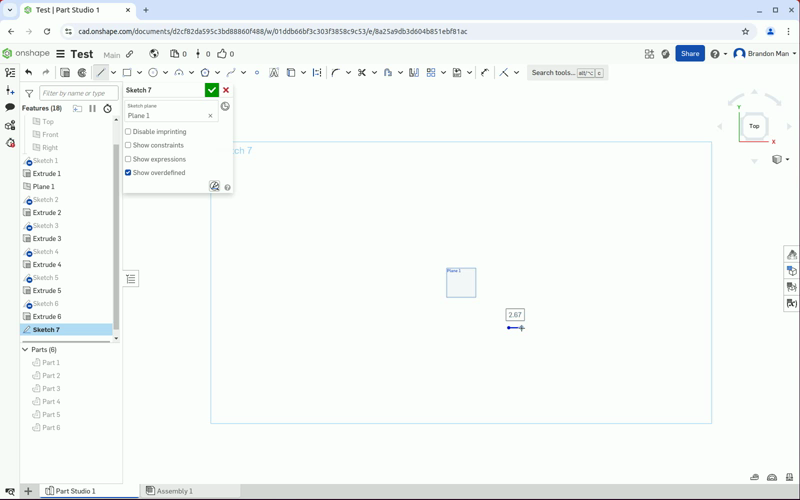
key_down(shift)
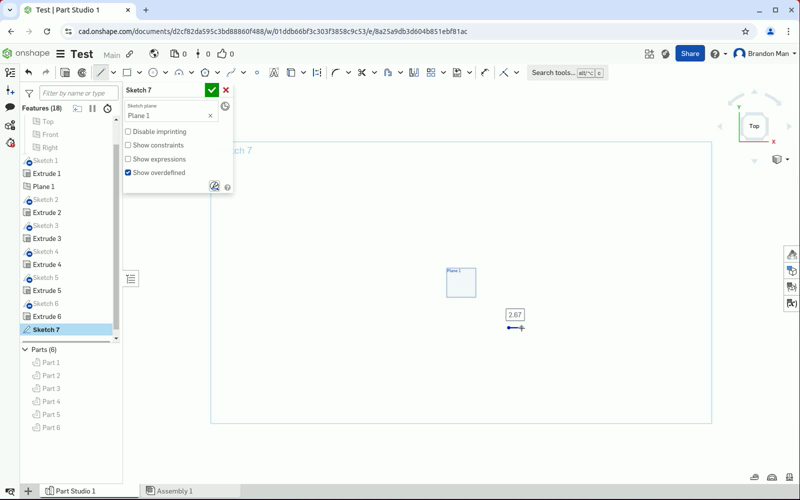
mouse_move(551, 327)
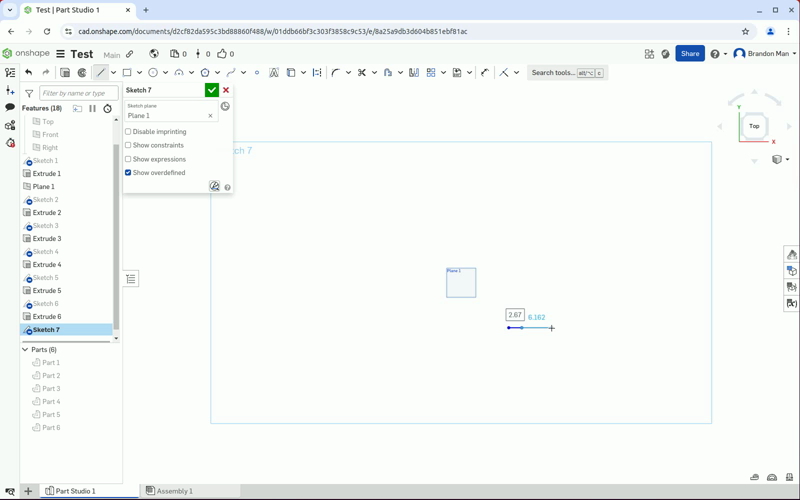
mouse_move(521, 314)
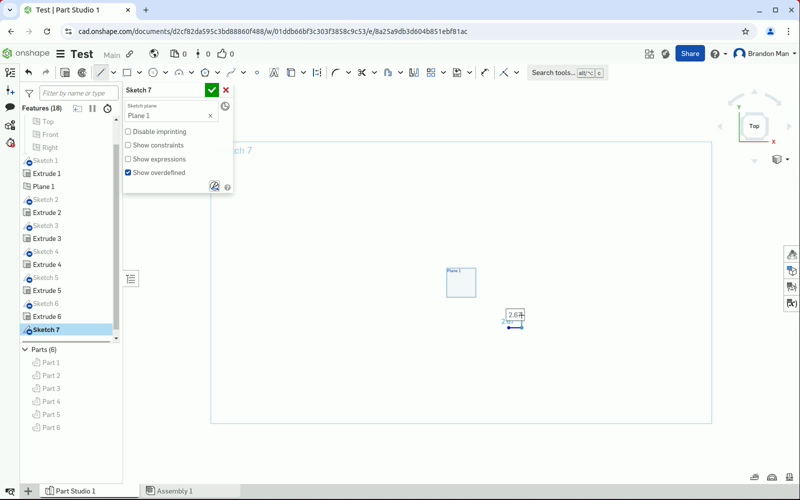
click(521, 314)
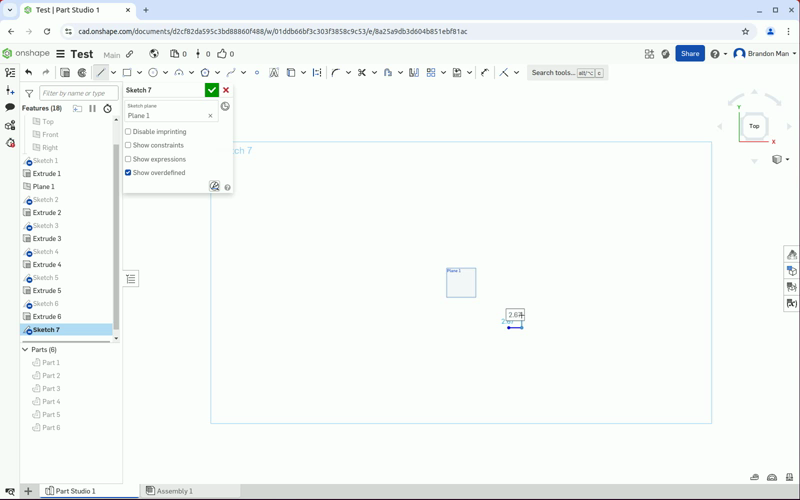
key_up(shift)
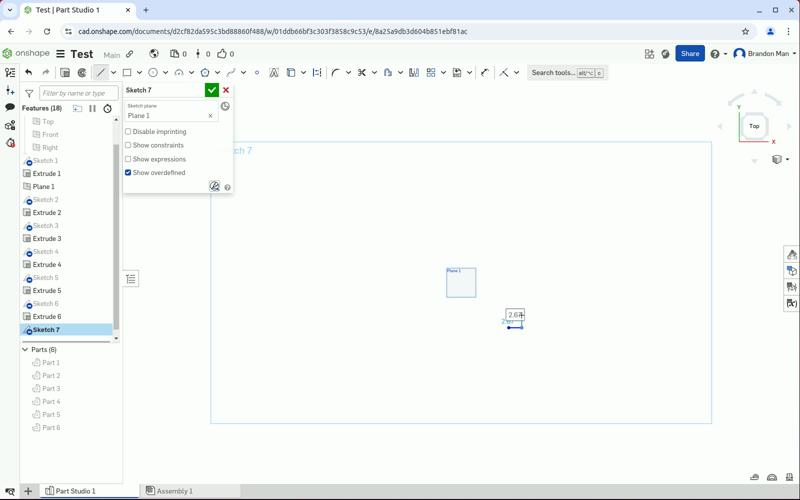
key(esc)
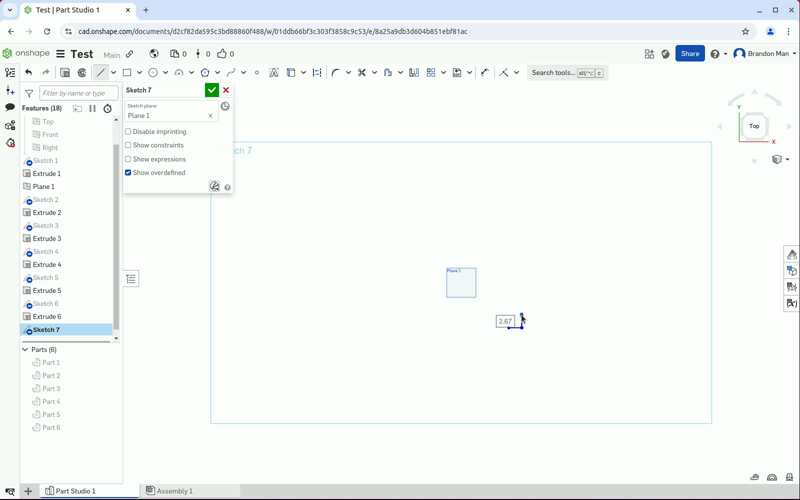
key(a)
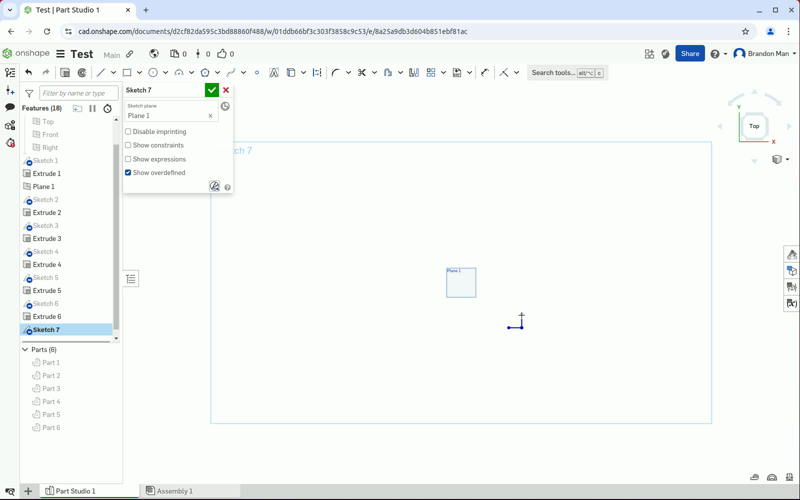
mouse_move(521, 314)
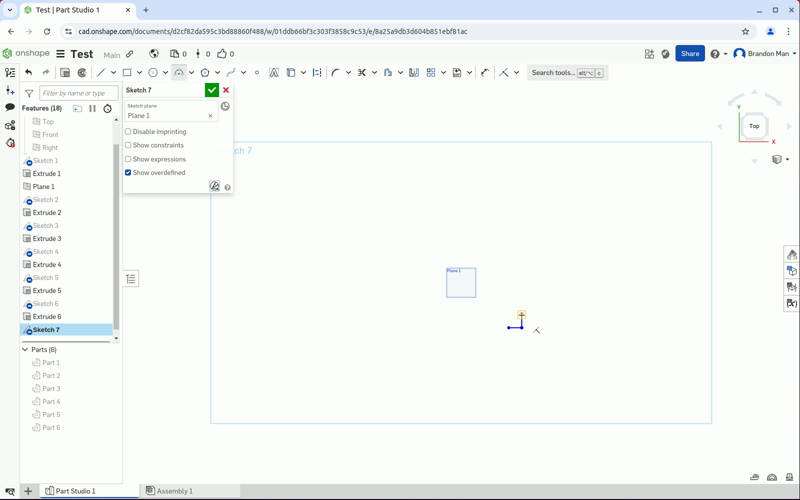
click(521, 314)
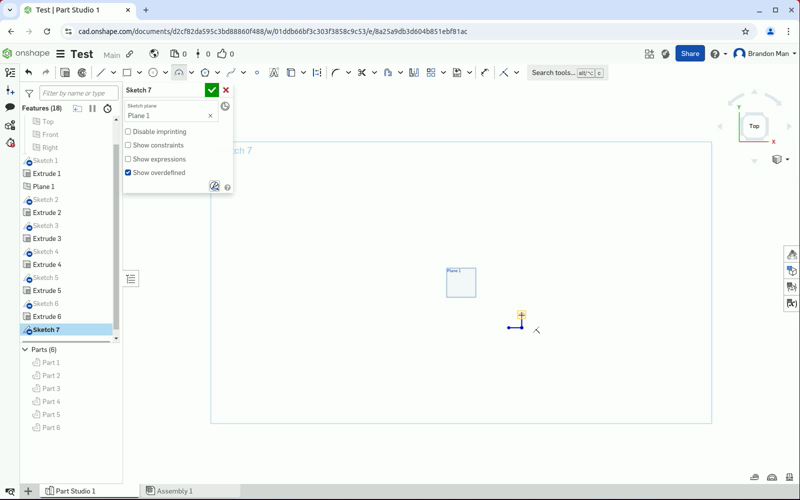
mouse_move(508, 327)
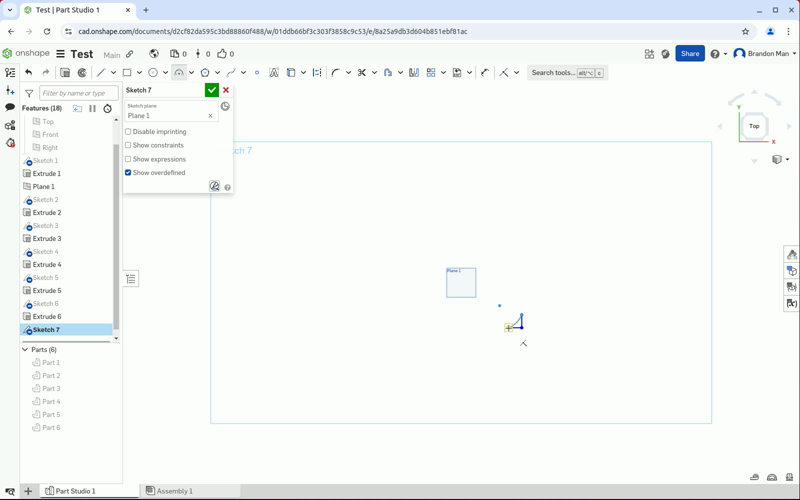
click(508, 327)
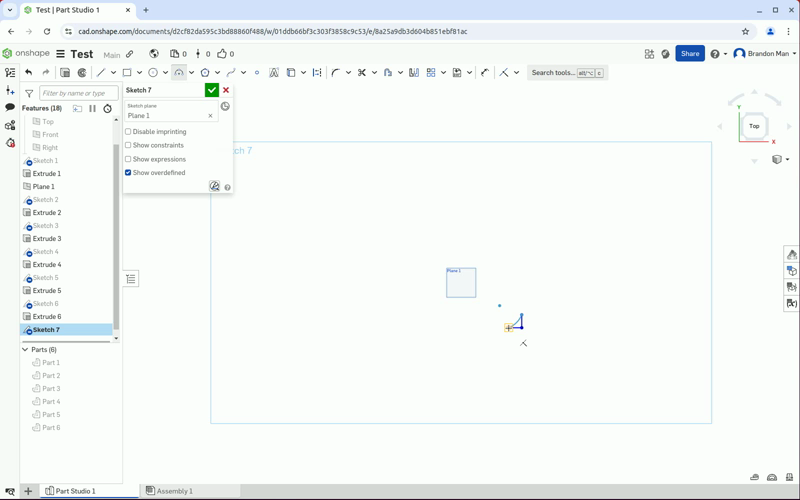
key_down(shift)
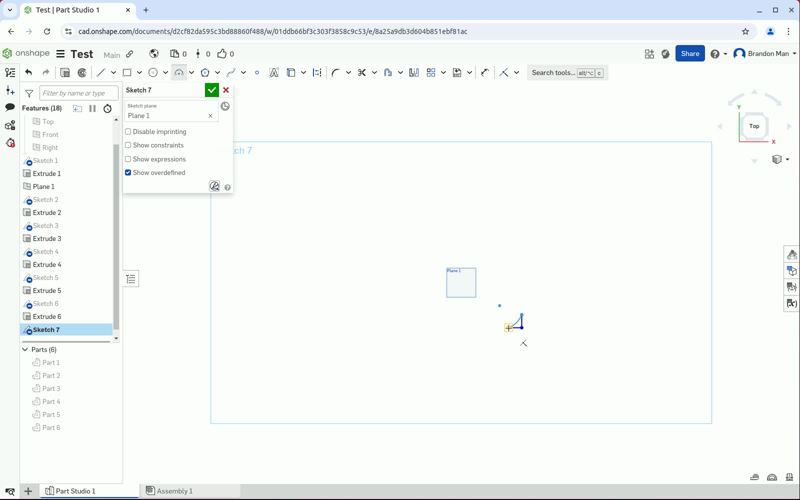
mouse_move(512, 318)
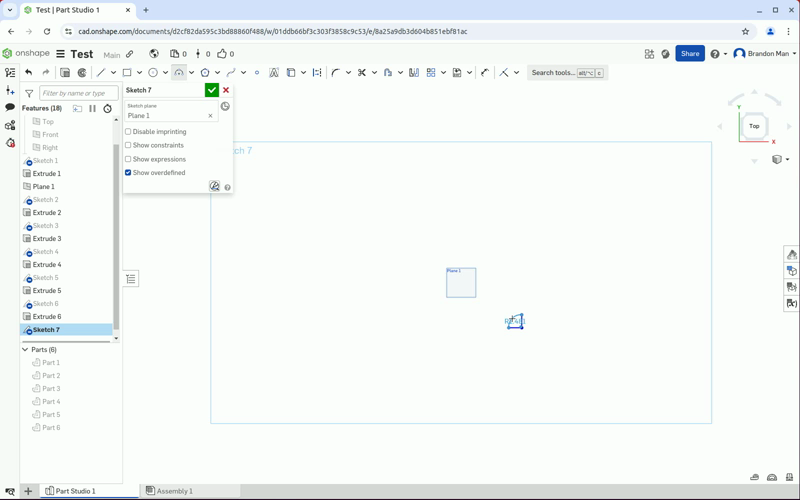
click(512, 318)
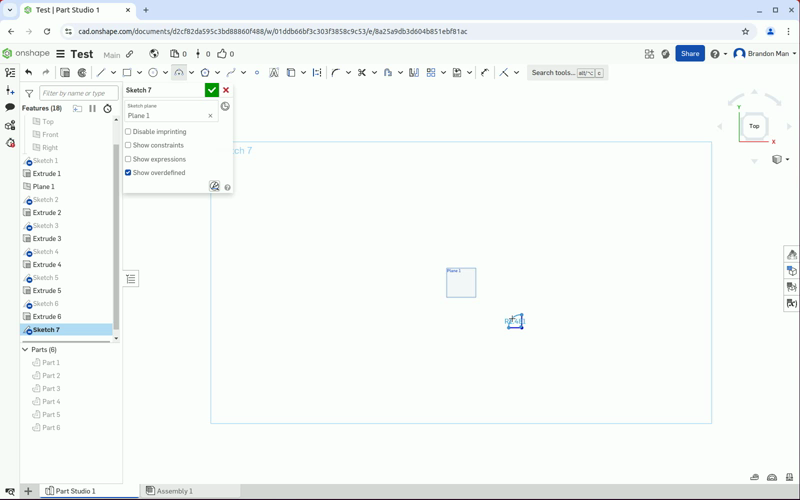
key_up(shift)
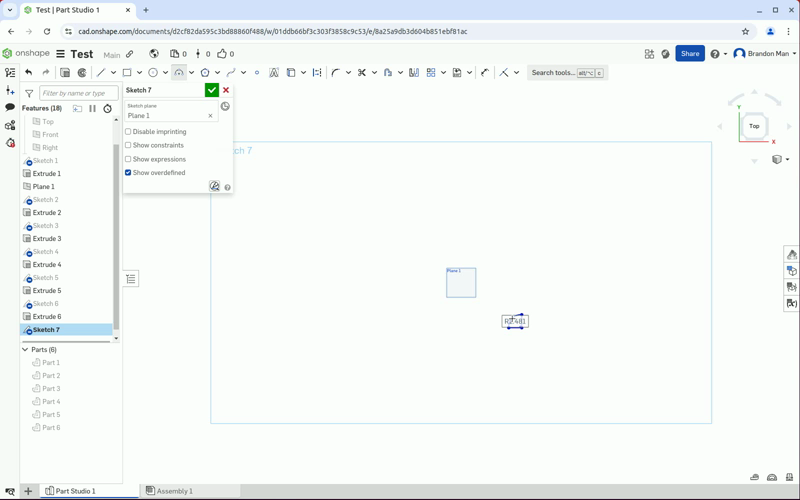
key(esc)
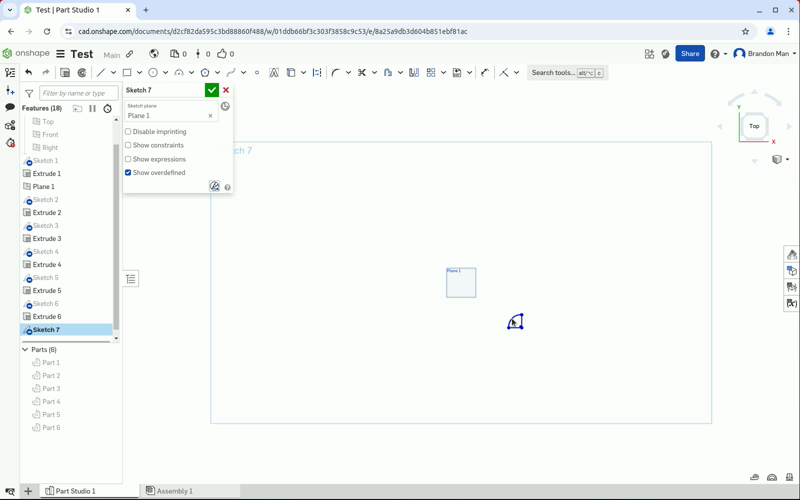
mouse_move(512, 322)
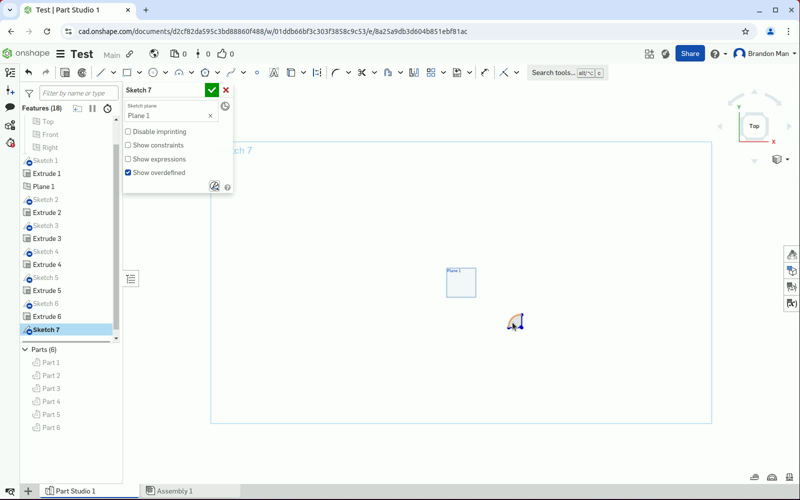
scroll(6)
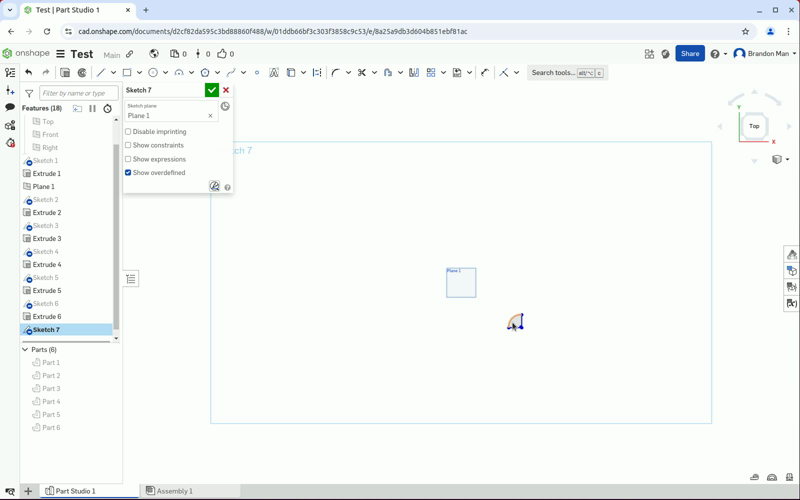
scroll(6)
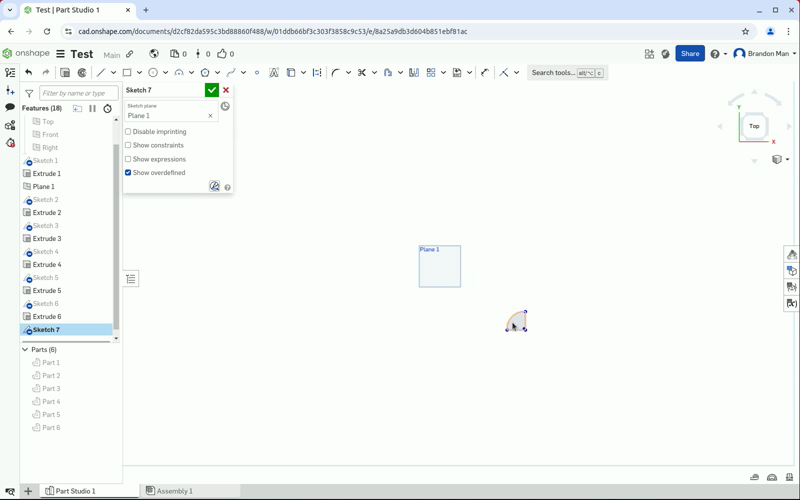
scroll(6)
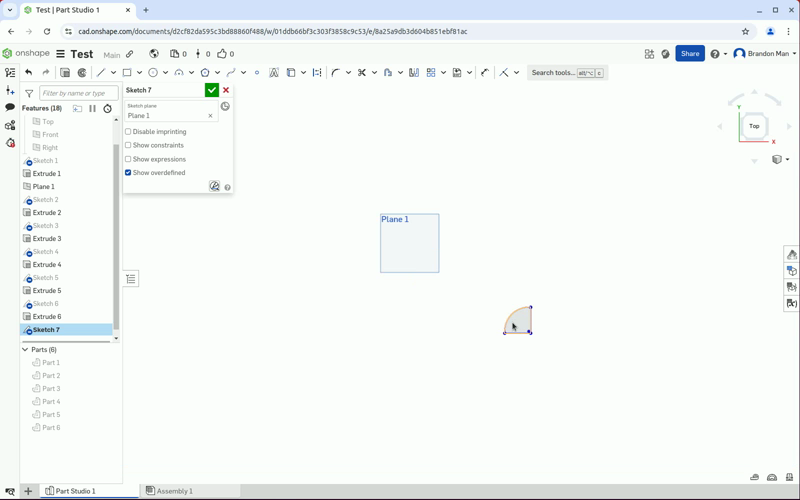
scroll(6)
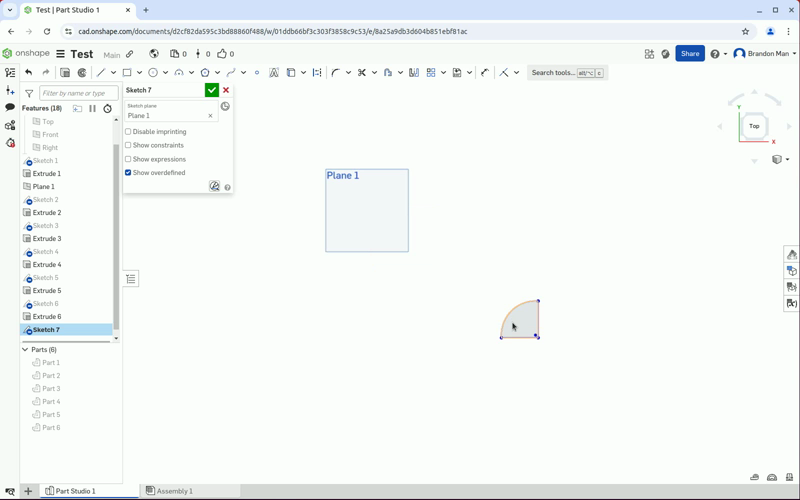
scroll(6)
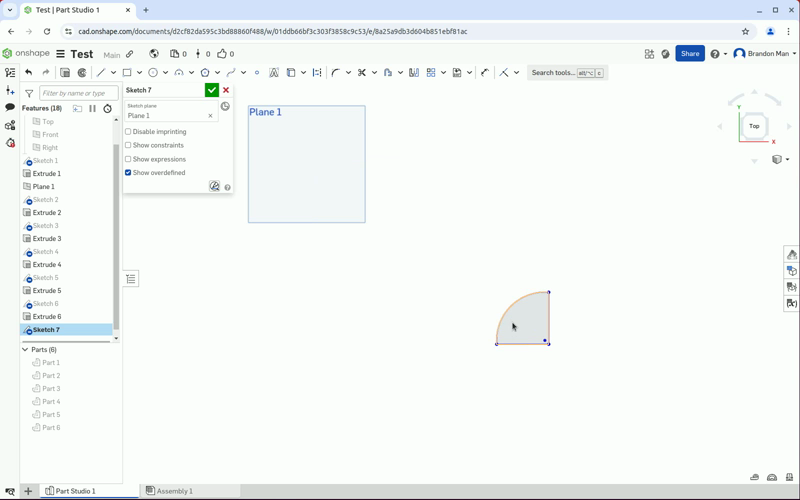
scroll(6)
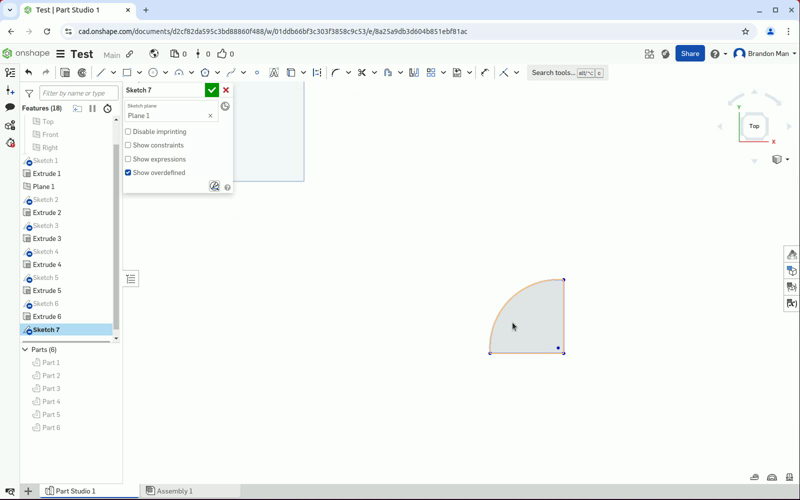
scroll(6)
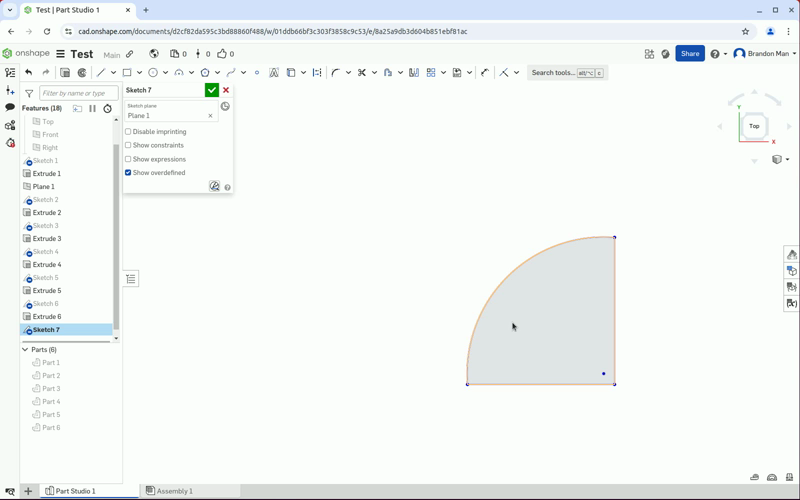
click(512, 322)
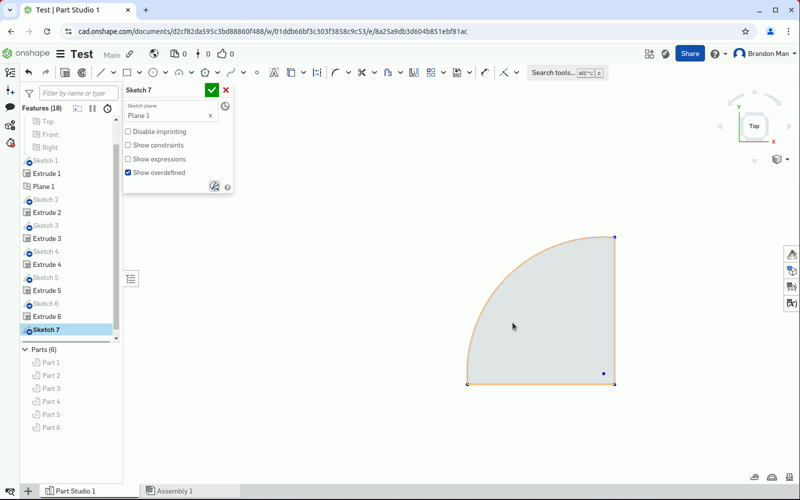
scroll(-6)
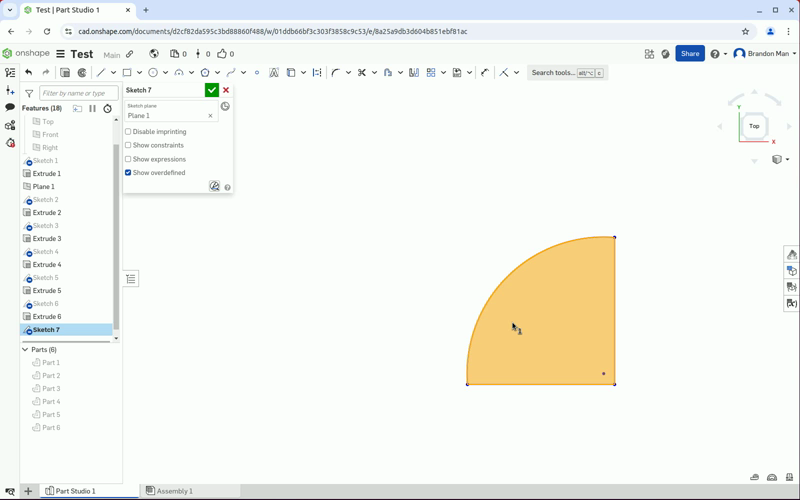
scroll(-6)
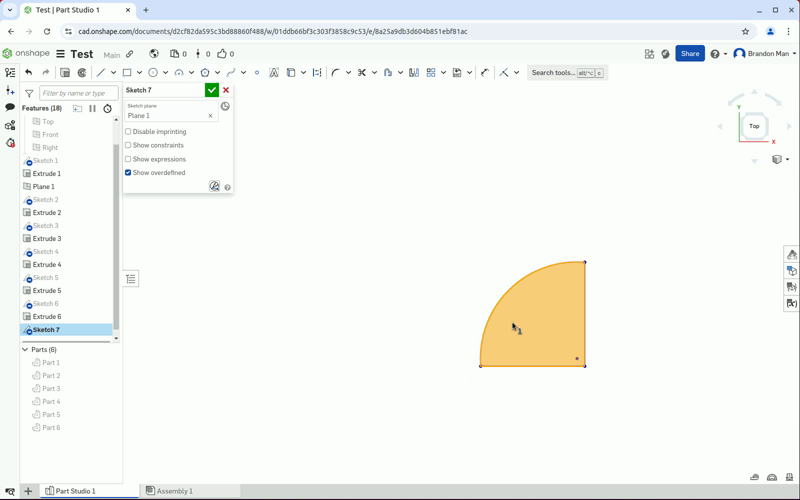
scroll(-6)
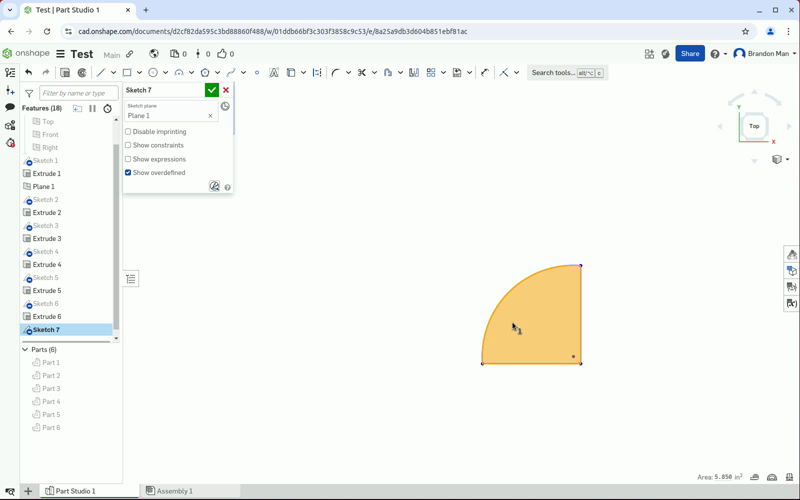
scroll(-6)
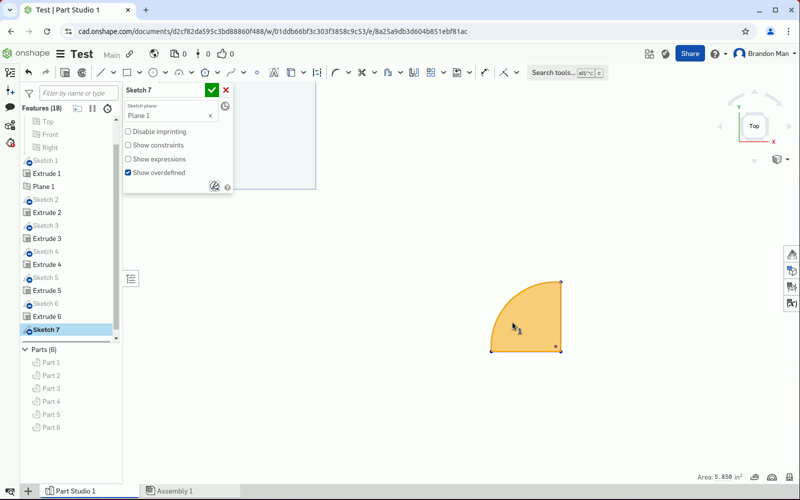
scroll(-6)
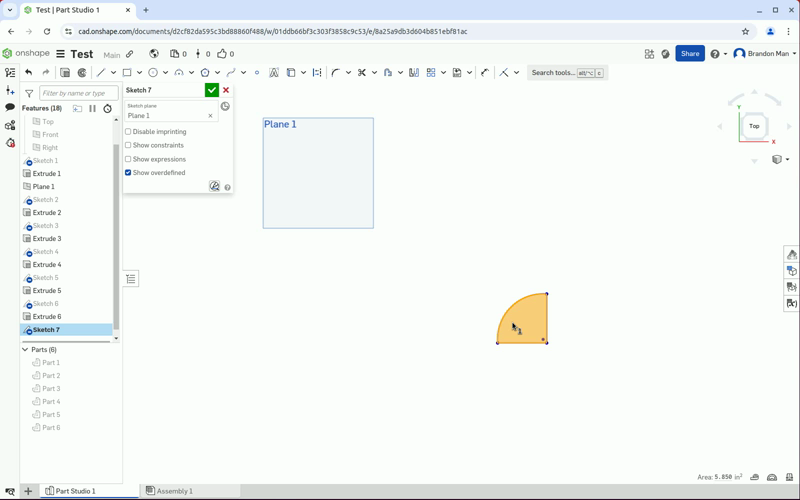
scroll(-6)
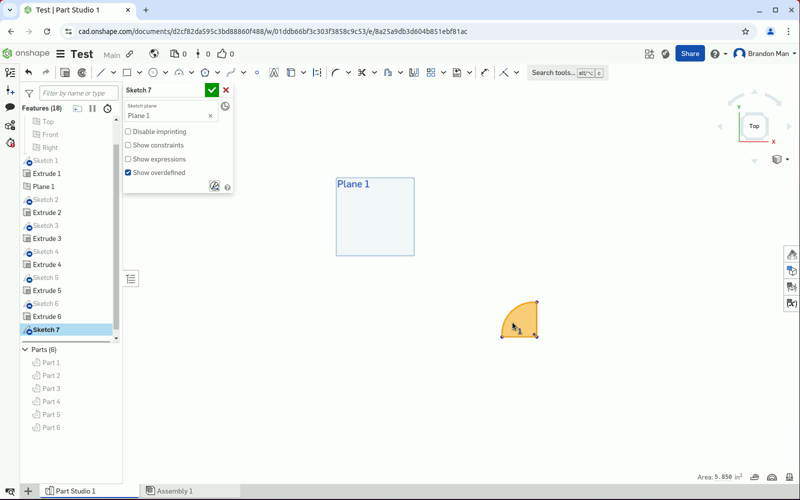
scroll(-6)
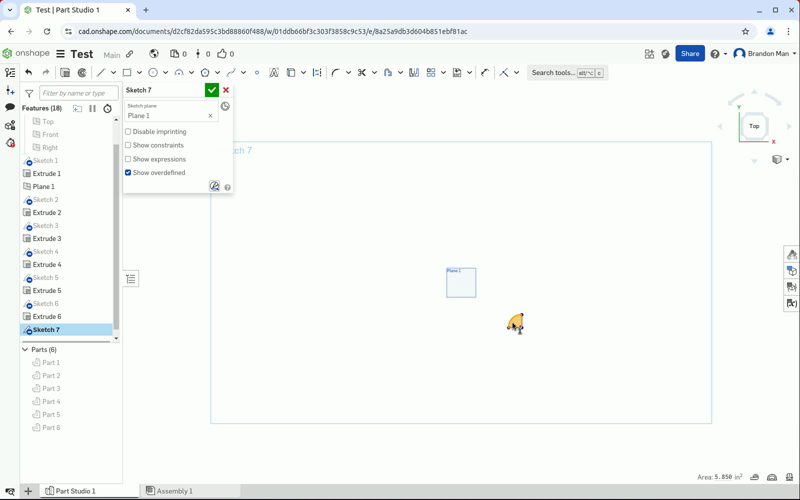
mouse_move(73, 352)
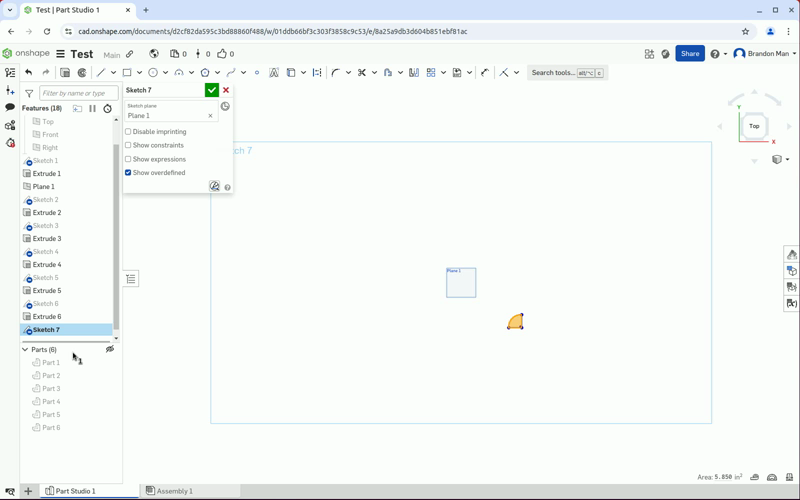
key(shift+y)
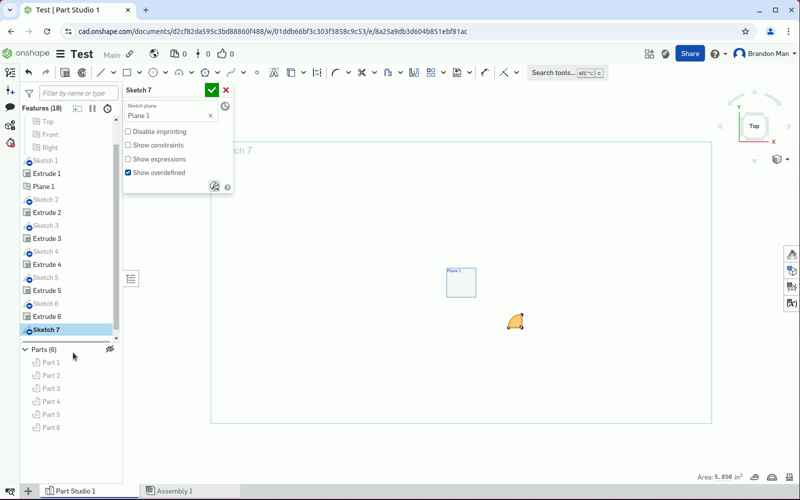
key(shift+e)
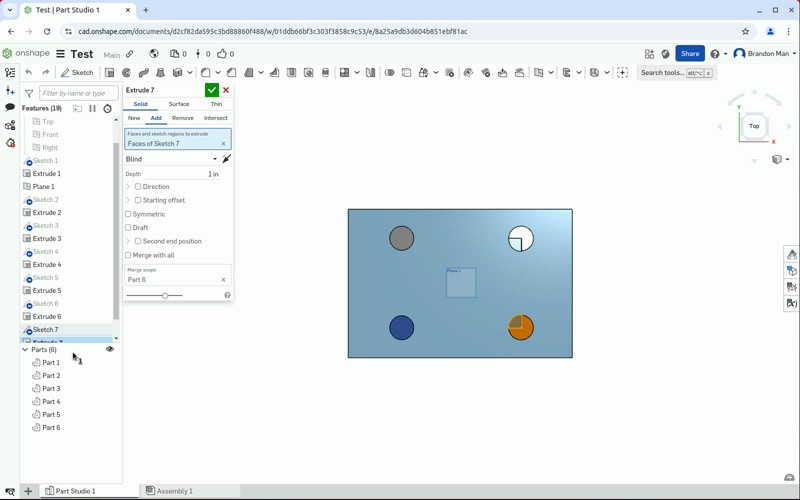
mouse_move(143, 106)
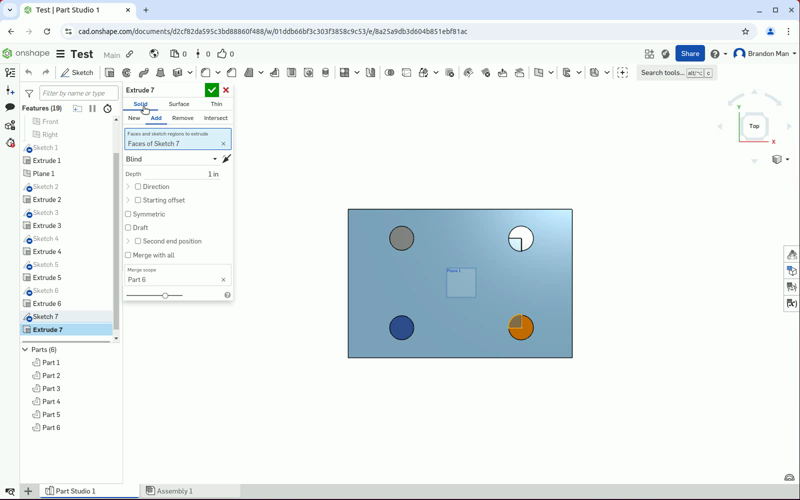
click(143, 106)
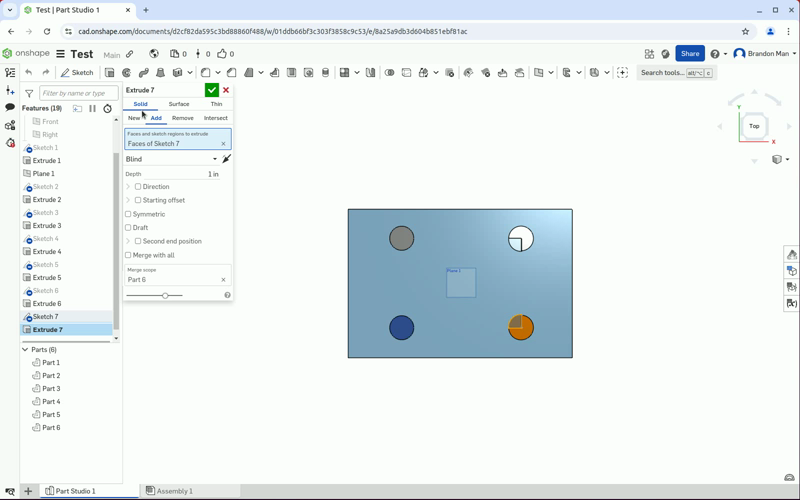
mouse_move(137, 120)
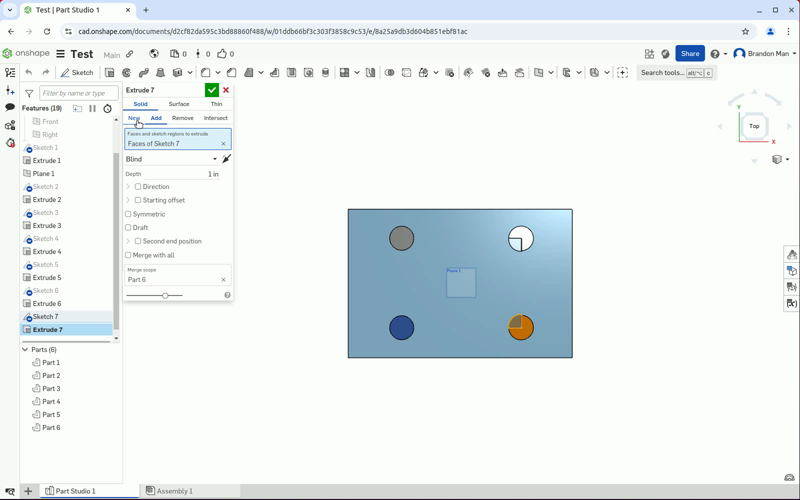
click(137, 120)
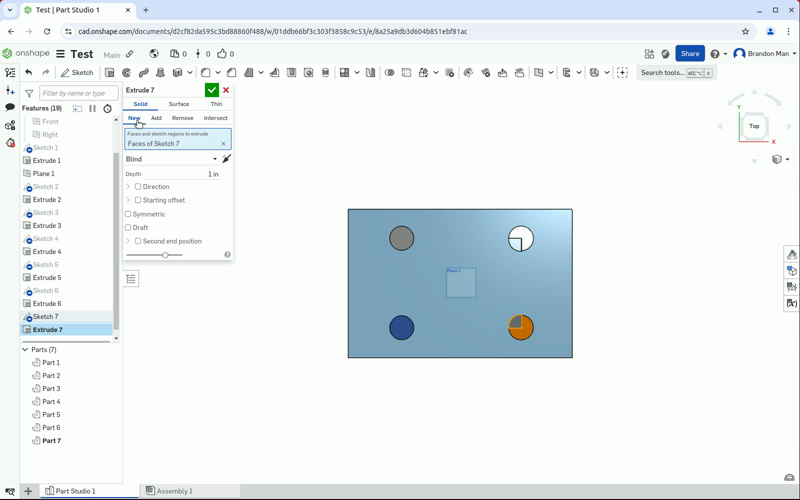
key(tab, 4)
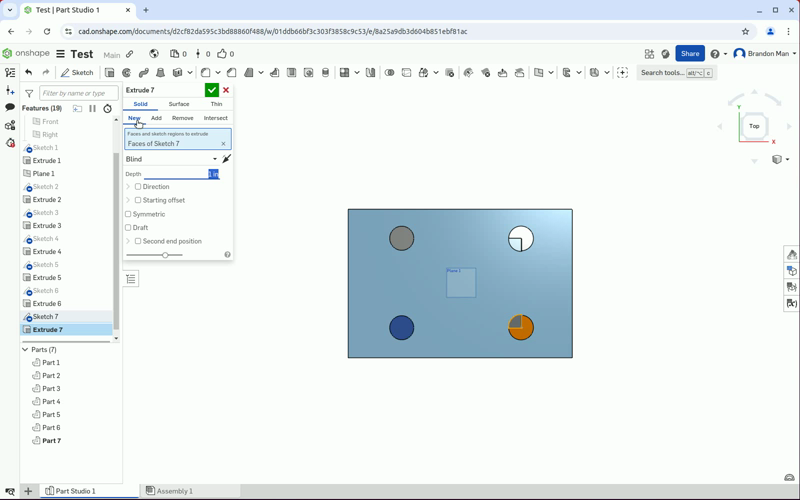
text(15.405)
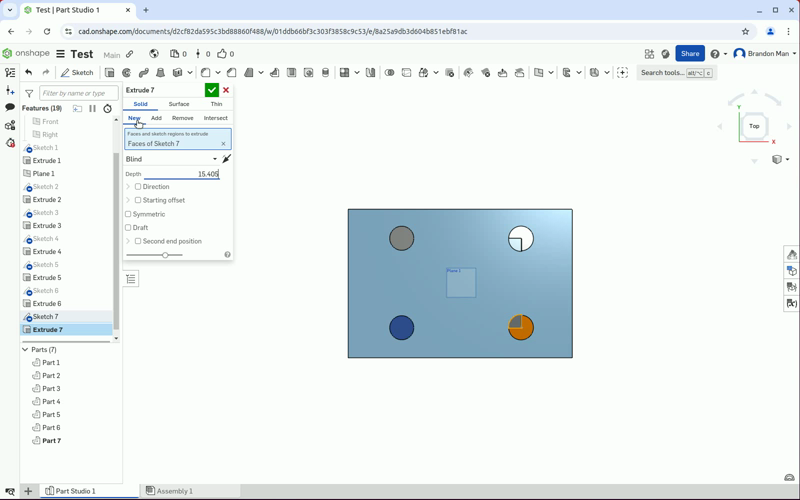
key(enter)
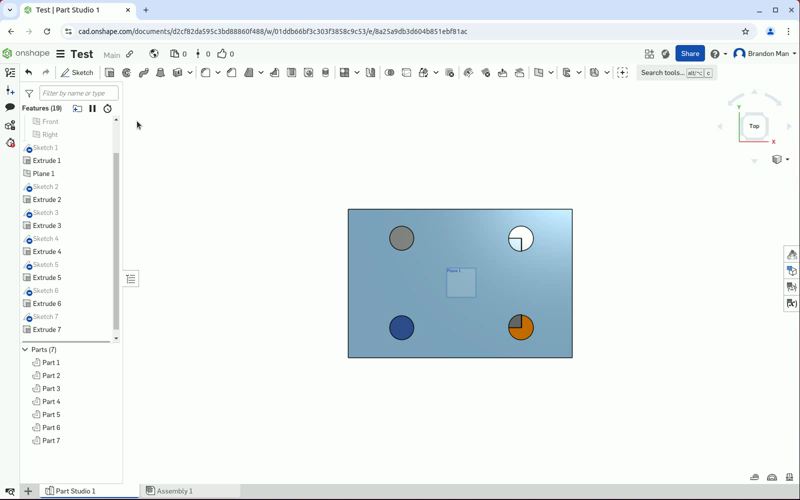
key(shift+h)
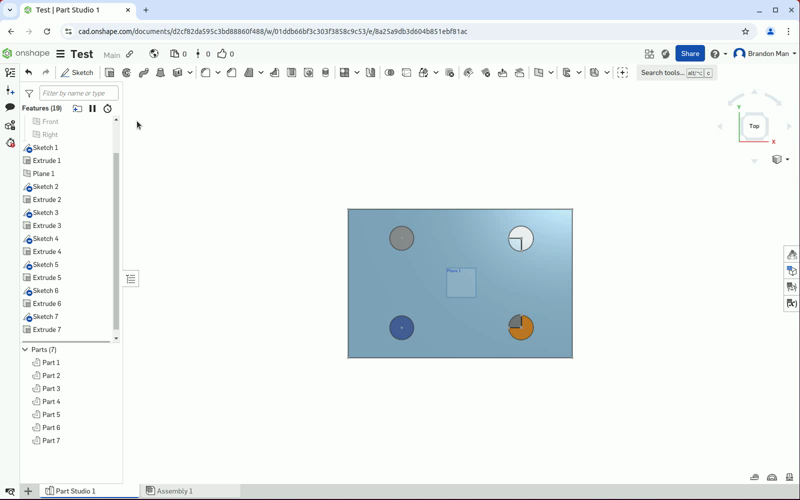
key(shift+h)
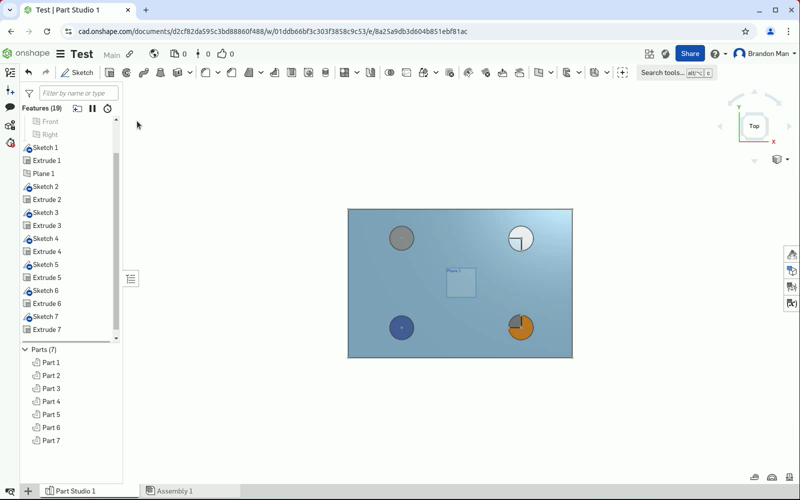
key(shift+7)
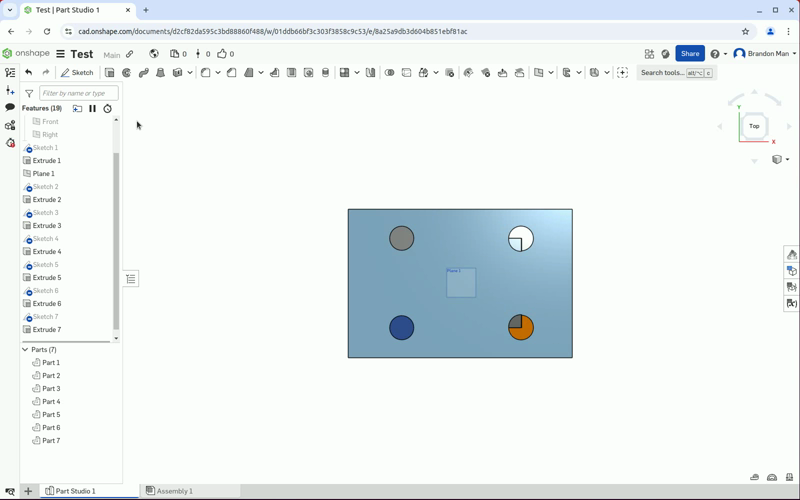
key(up, 3)
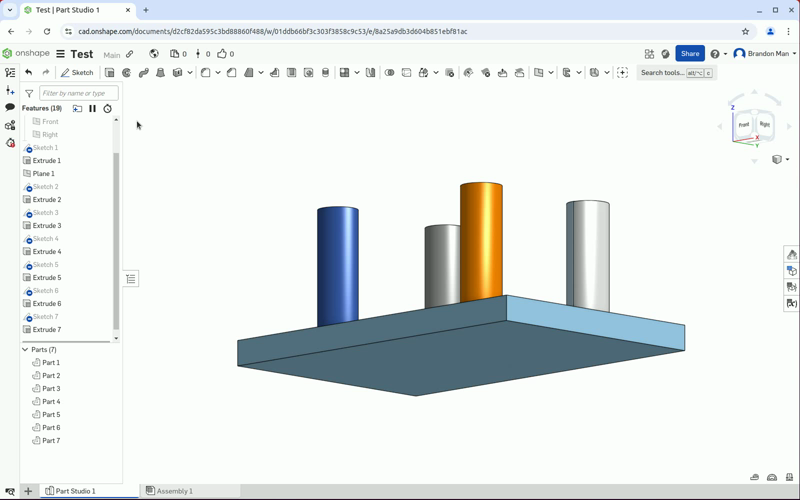
key(left, 3)
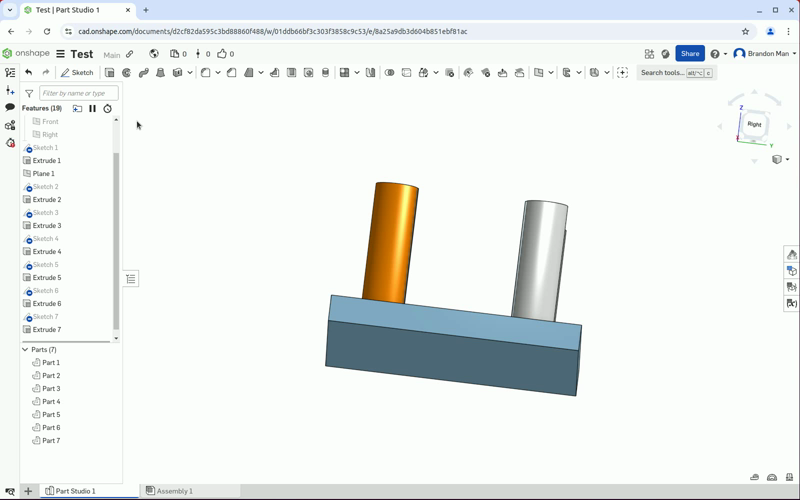
key(right, 3)
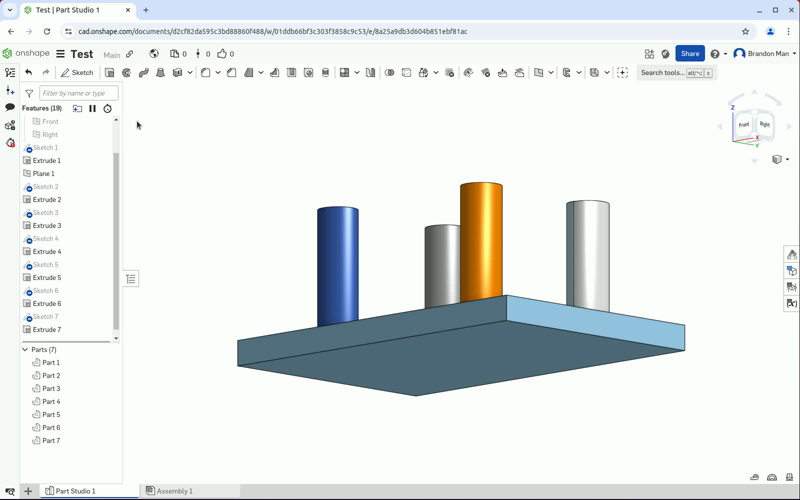
key(down, 3)
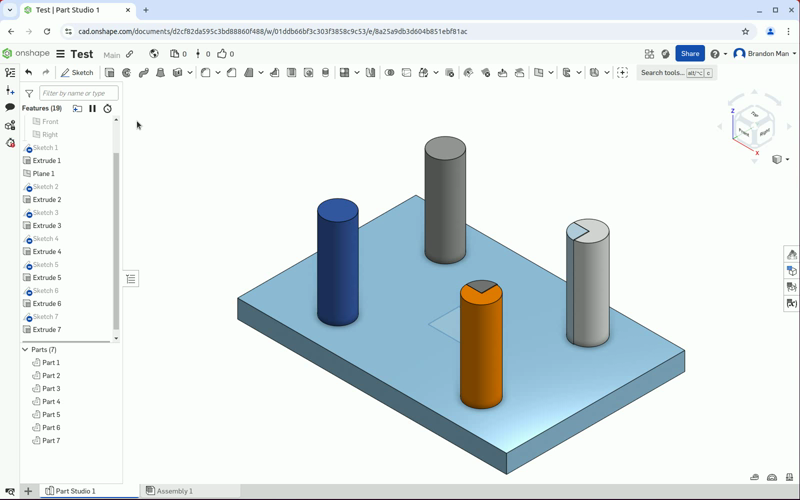
mouse_move(69, 150)
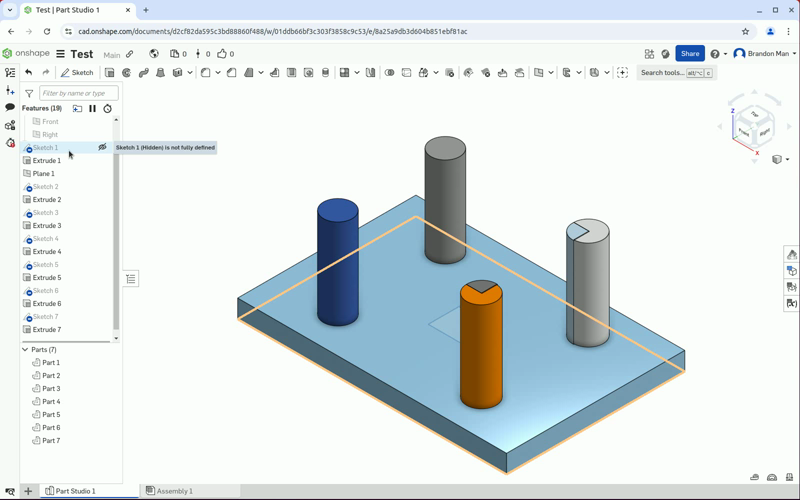
click(69, 150)